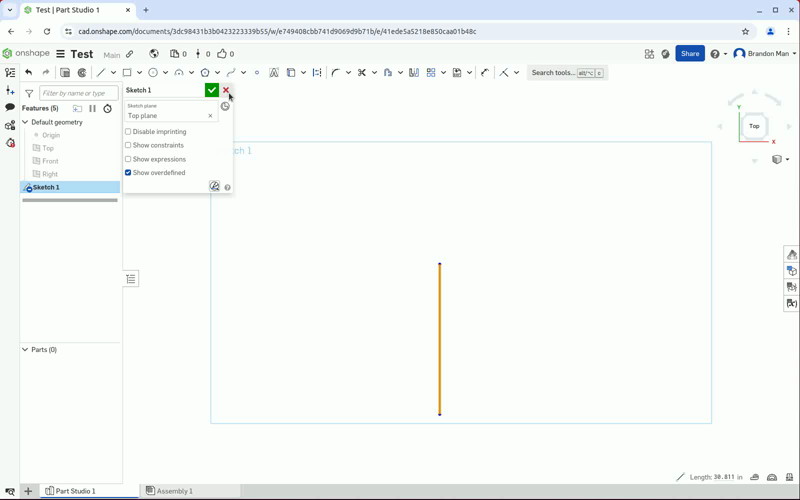
key(shift+h)
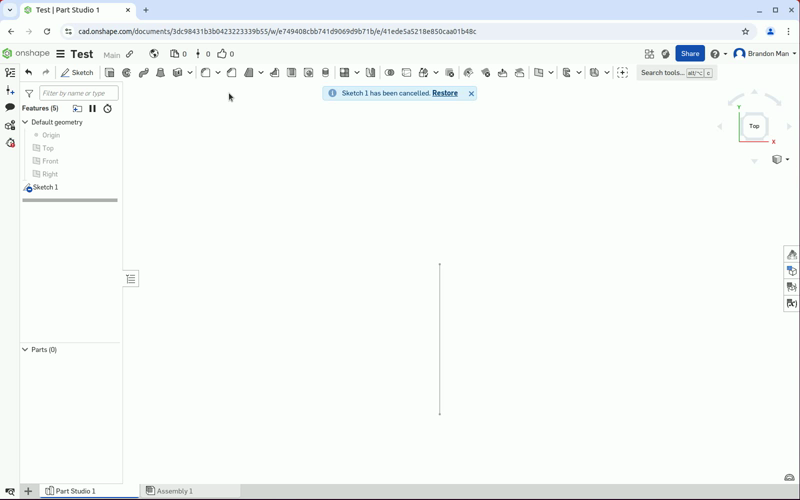
mouse_move(73, 352)
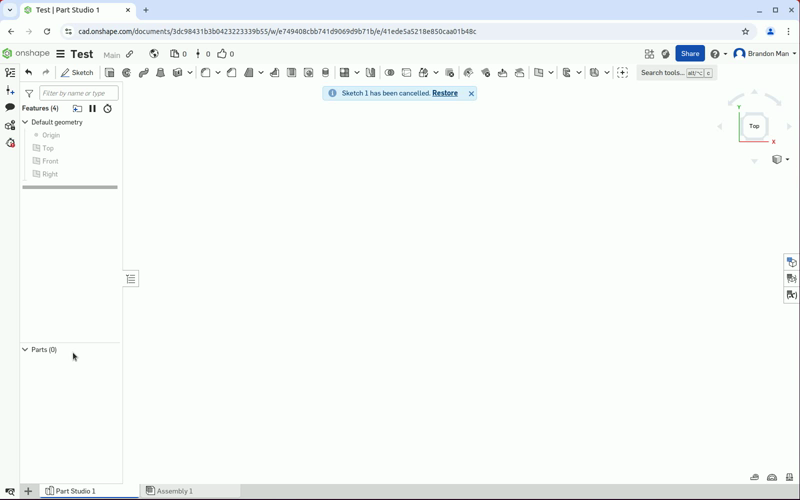
key(y)
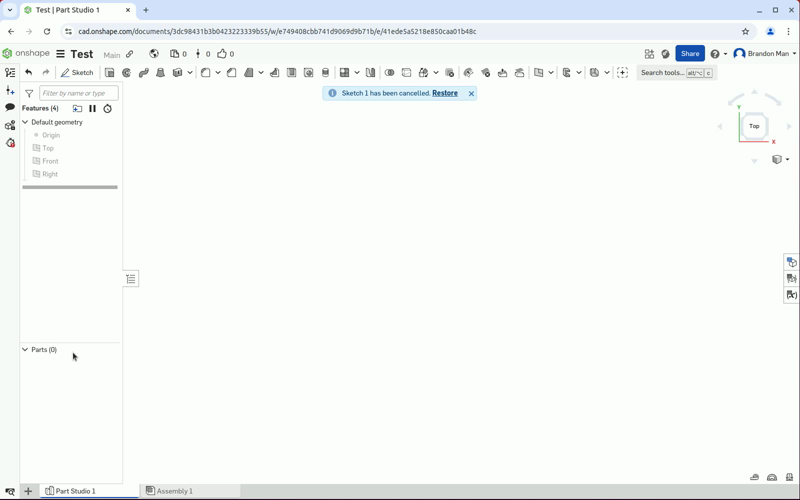
key(shift+p)
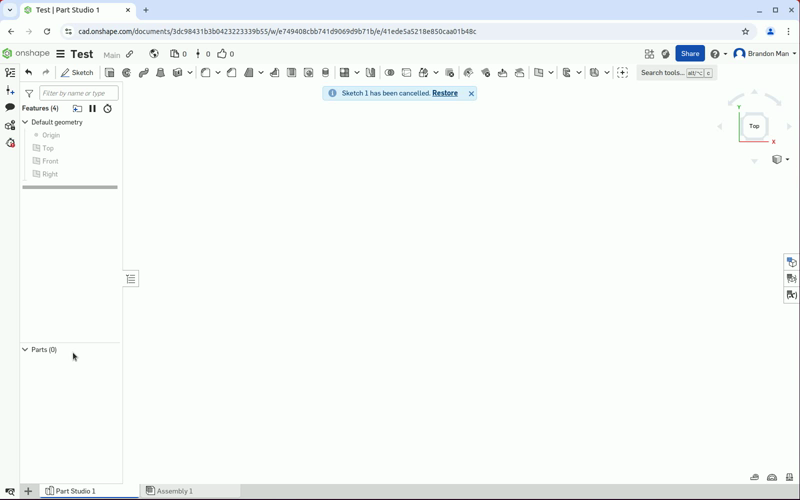
key(space)
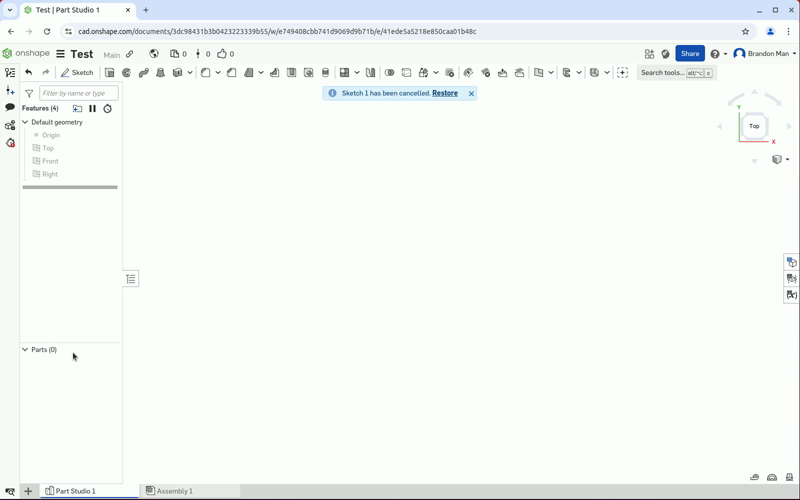
key_down(shift)
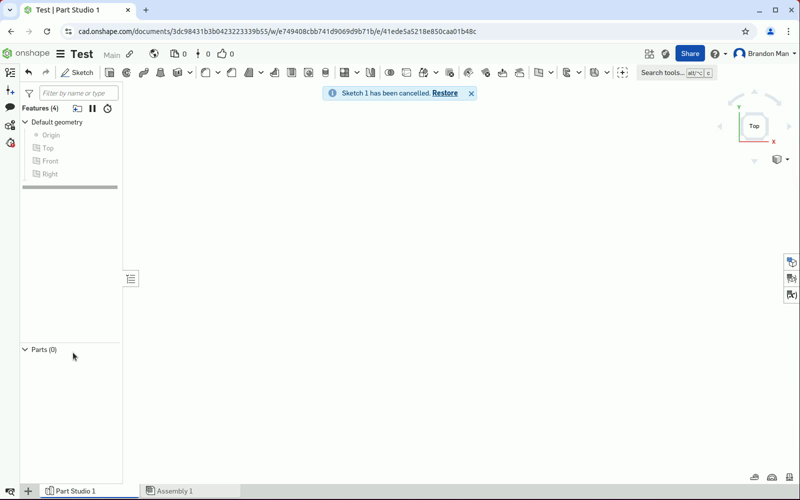
key(up)
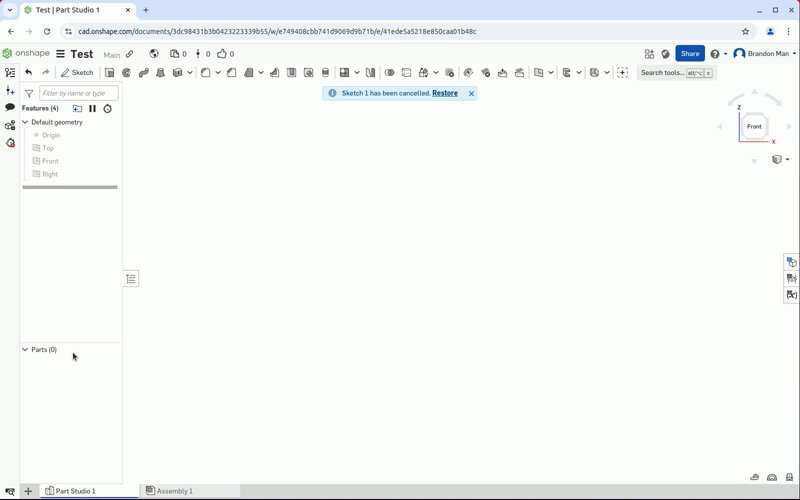
key_up(shift)
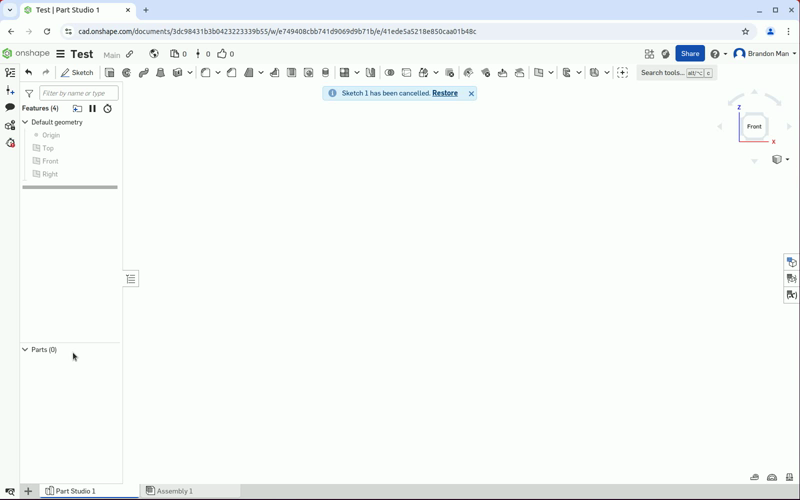
mouse_move(73, 352)
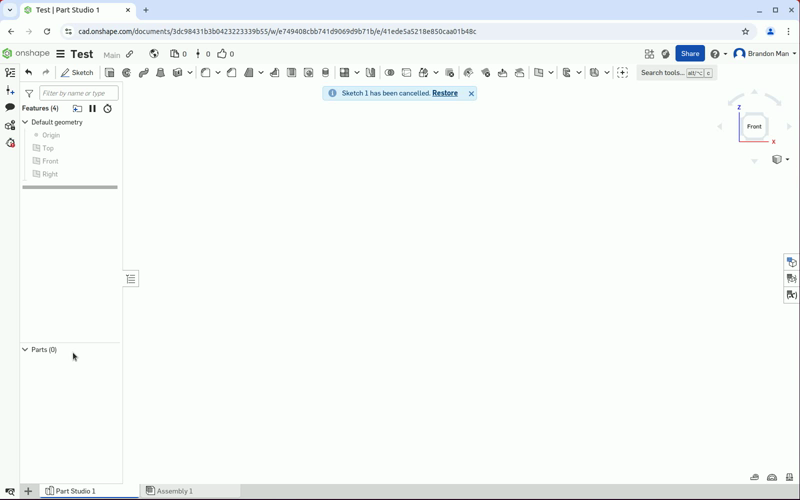
key(shift+y)
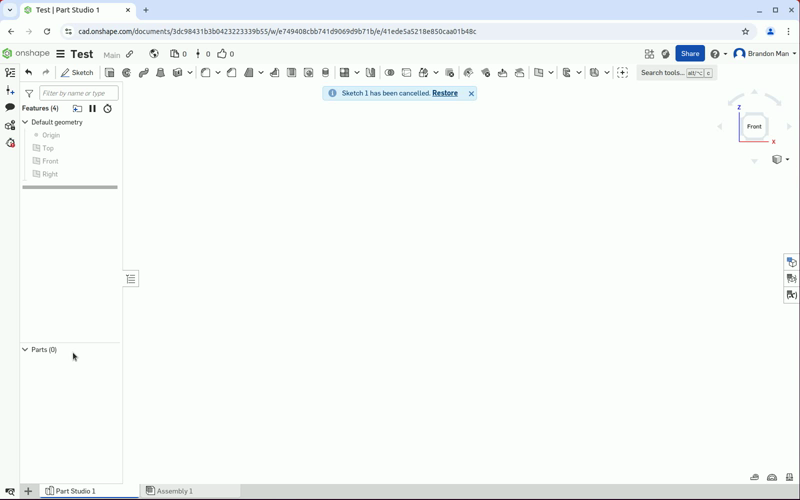
key(shift+s)
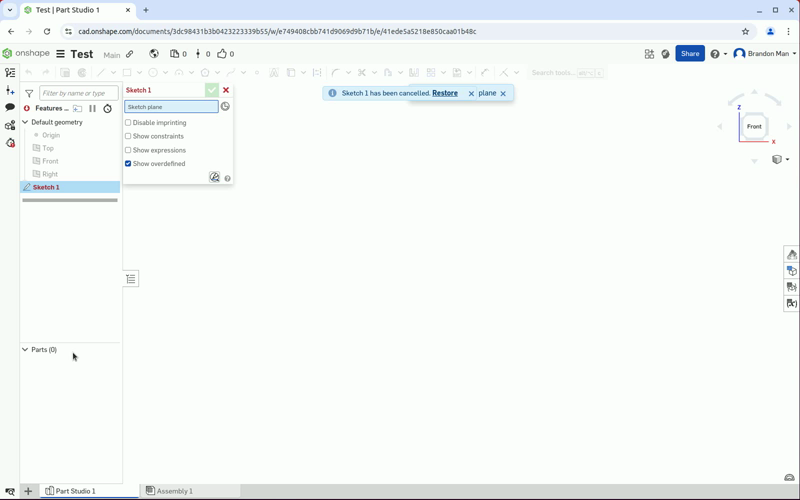
mouse_move(73, 163)
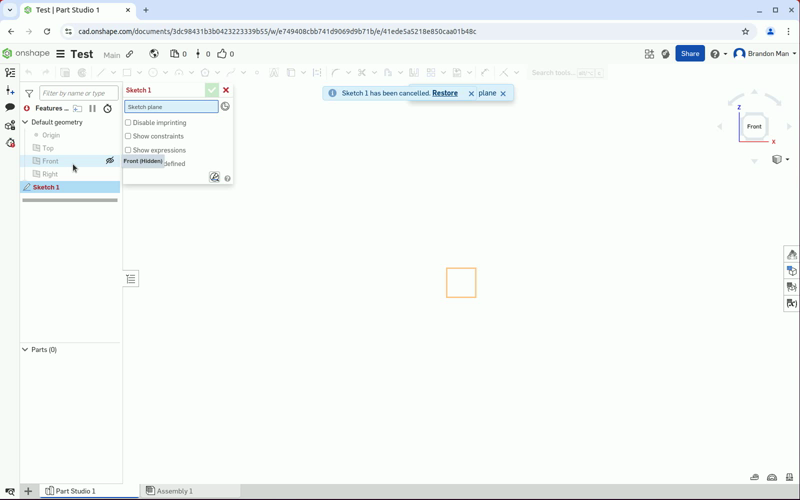
click(73, 163)
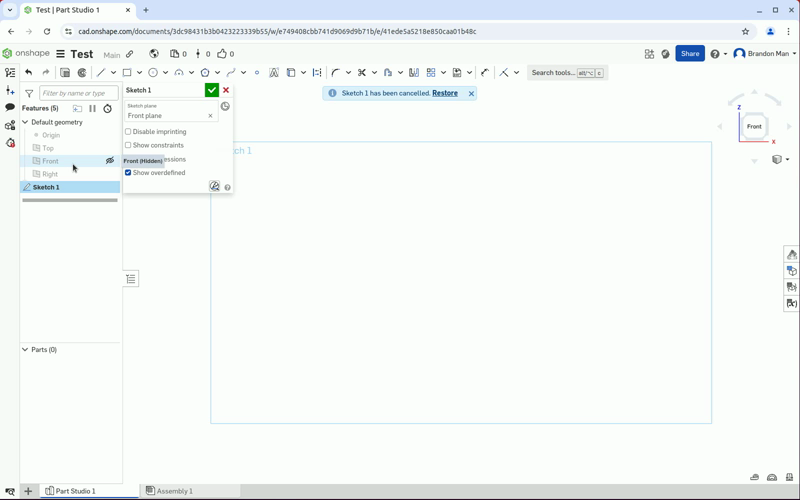
mouse_move(73, 352)
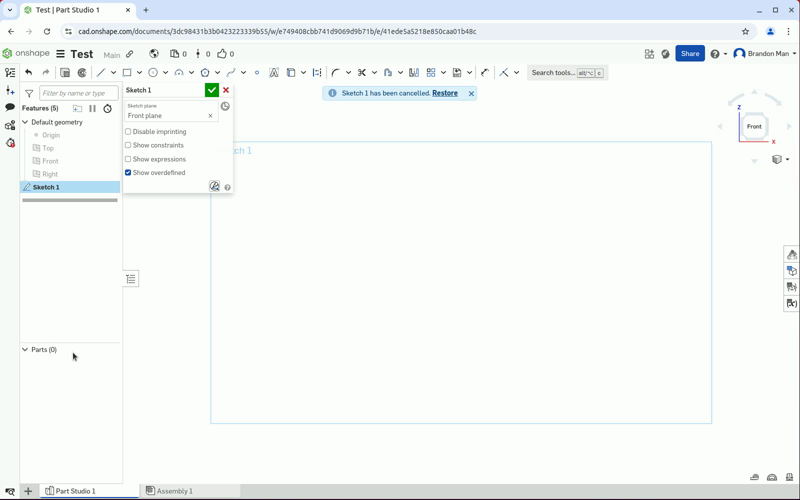
key(y)
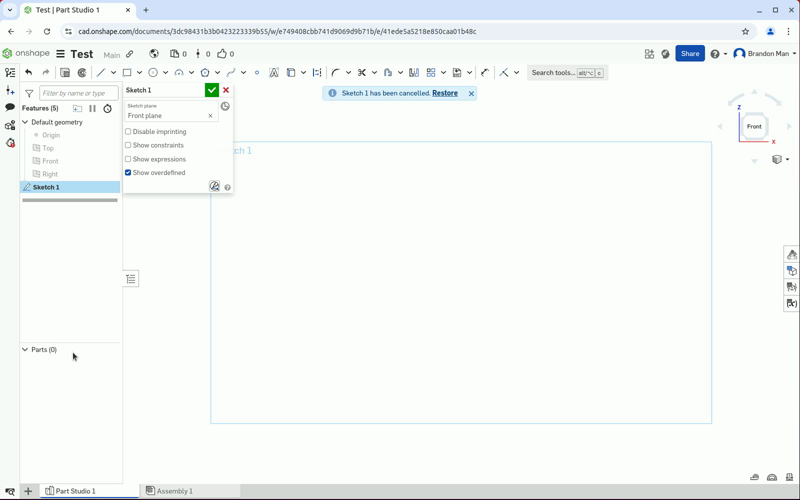
key(l)
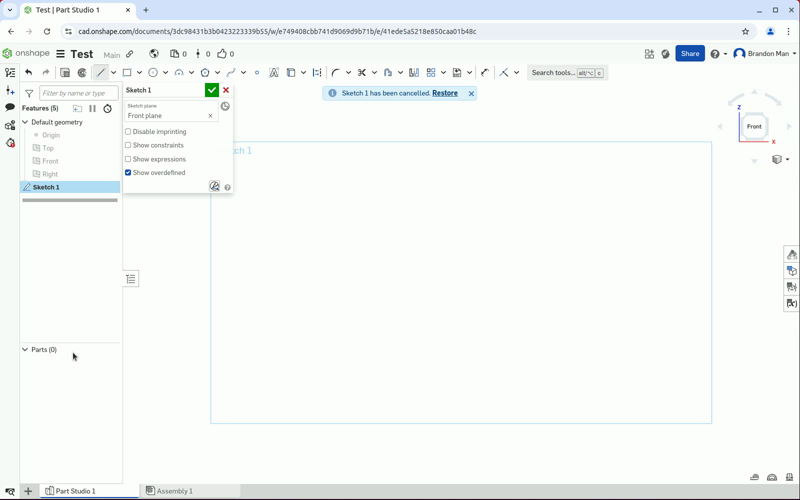
key_down(shift)
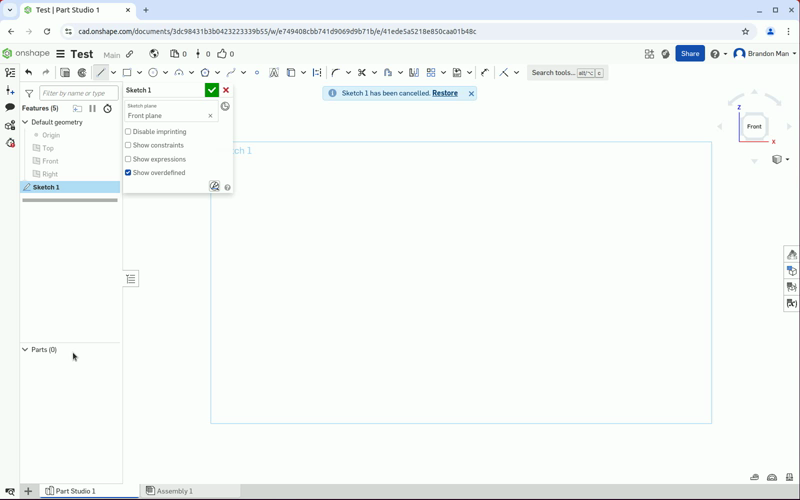
mouse_move(417, 299)
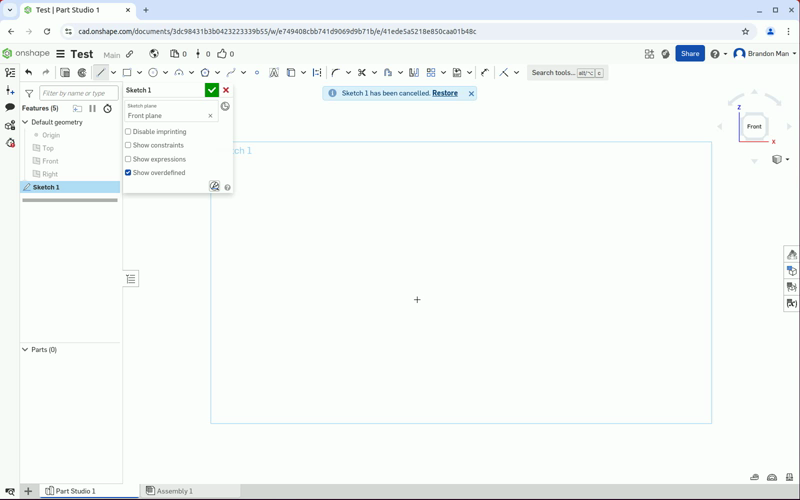
click(417, 299)
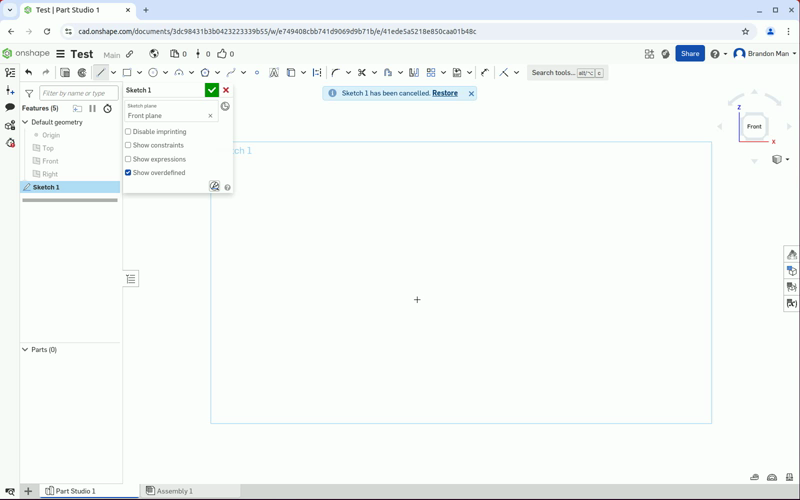
key_up(shift)
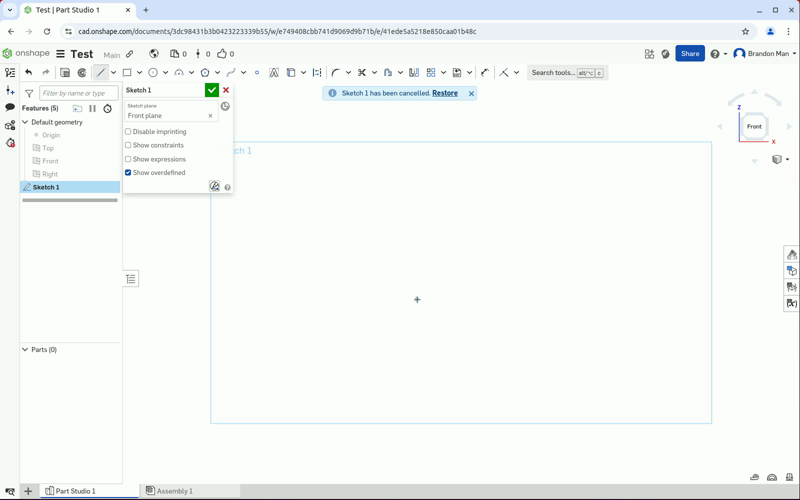
key_down(shift)
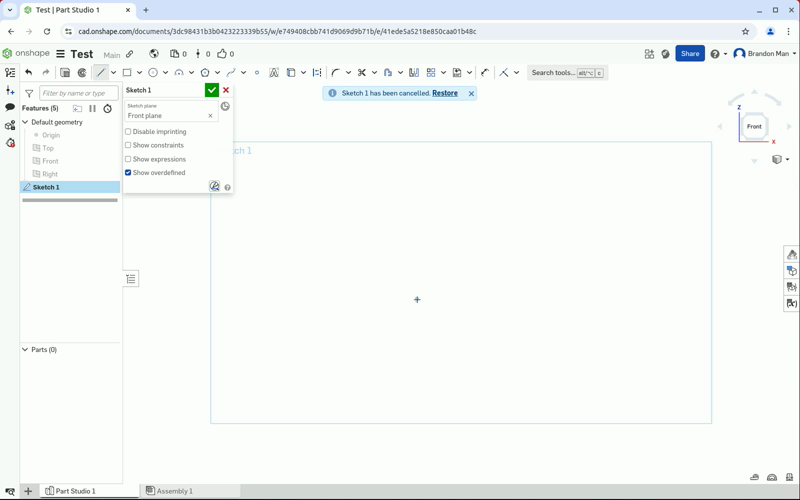
mouse_move(447, 299)
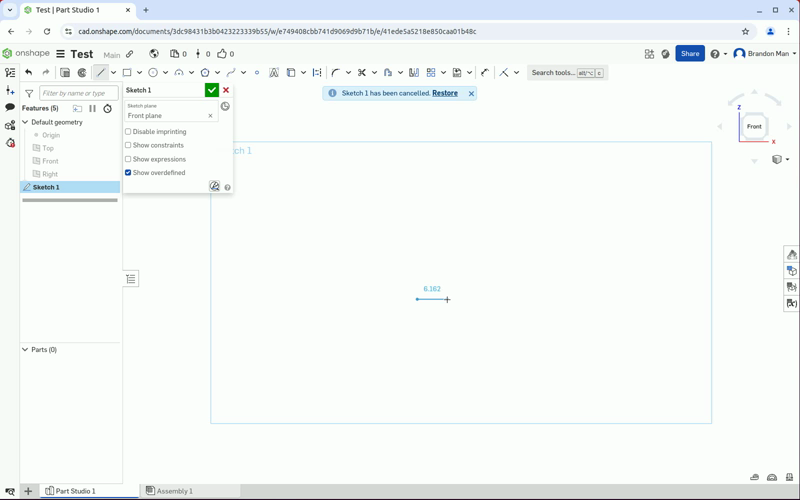
mouse_move(471, 299)
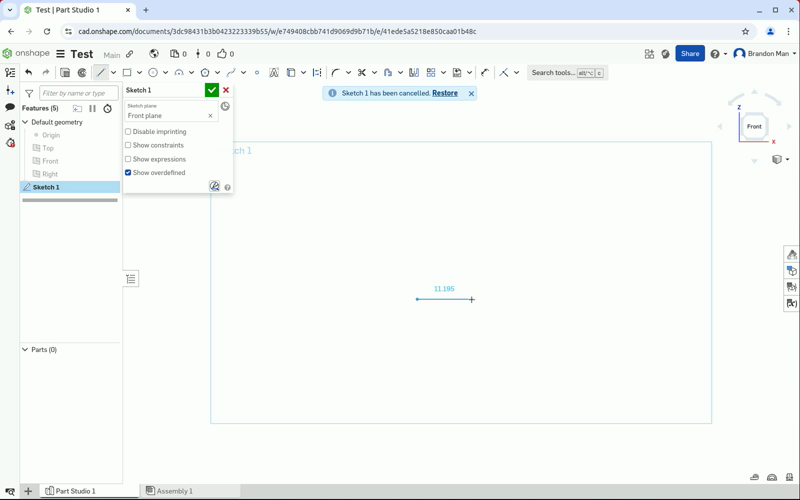
click(471, 299)
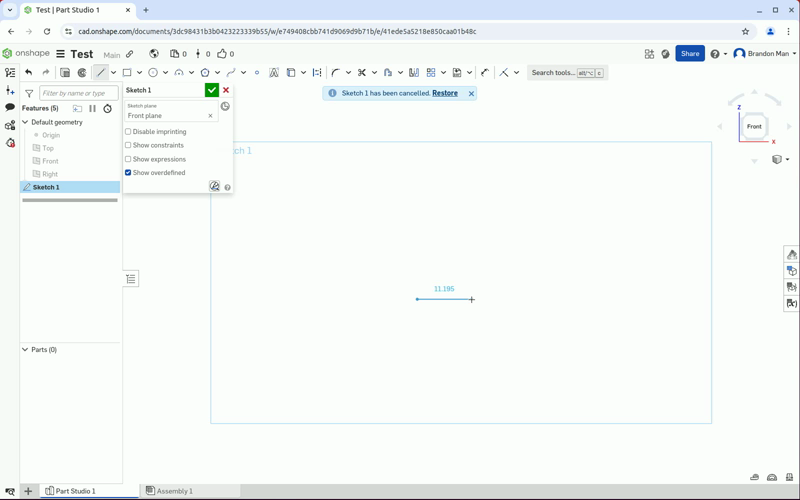
key_up(shift)
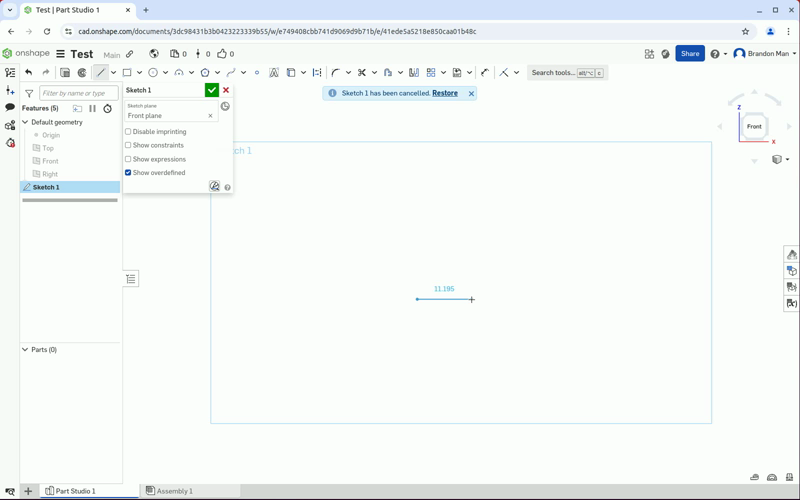
key_down(shift)
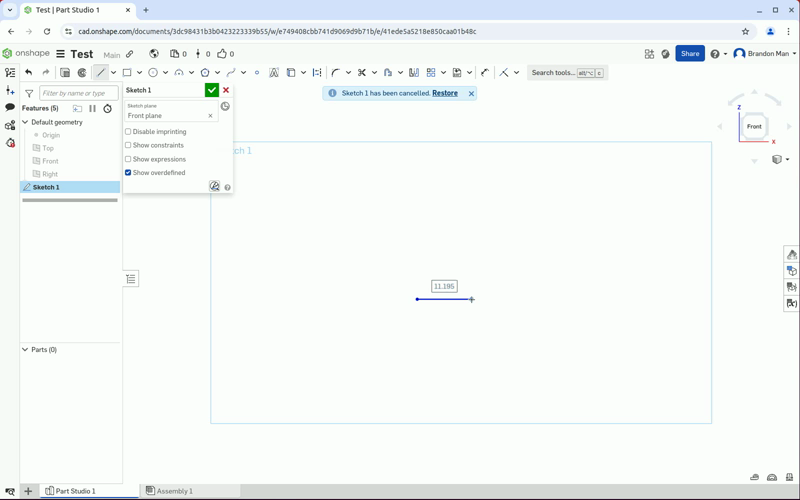
mouse_move(501, 299)
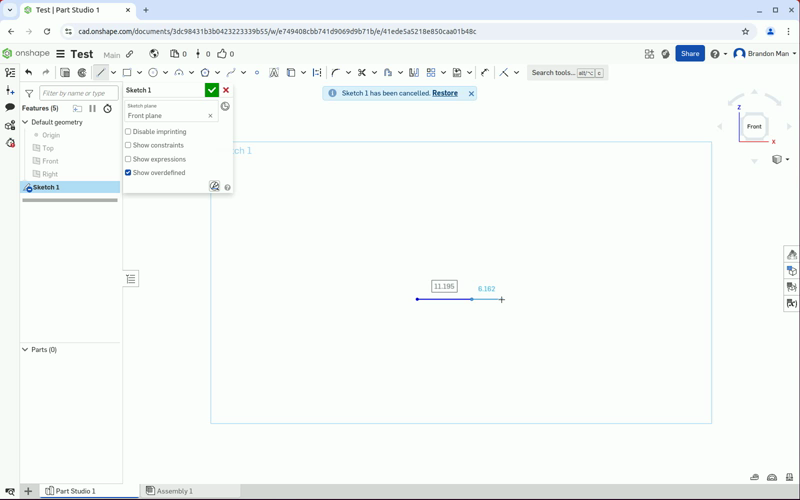
mouse_move(471, 266)
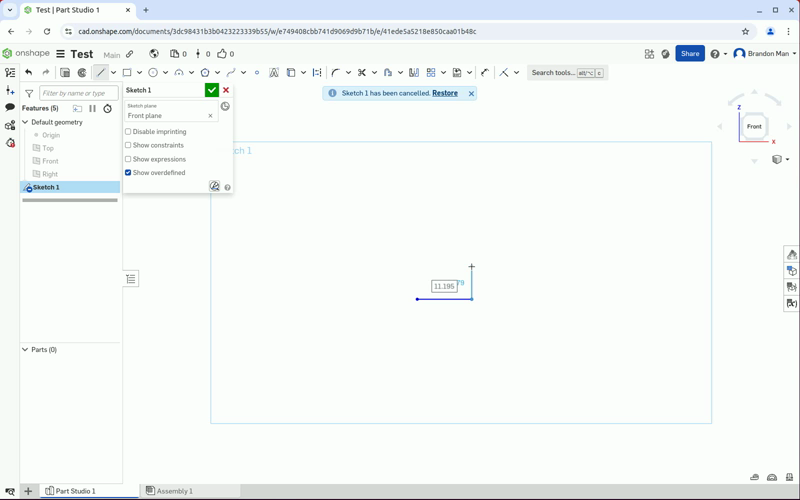
click(471, 266)
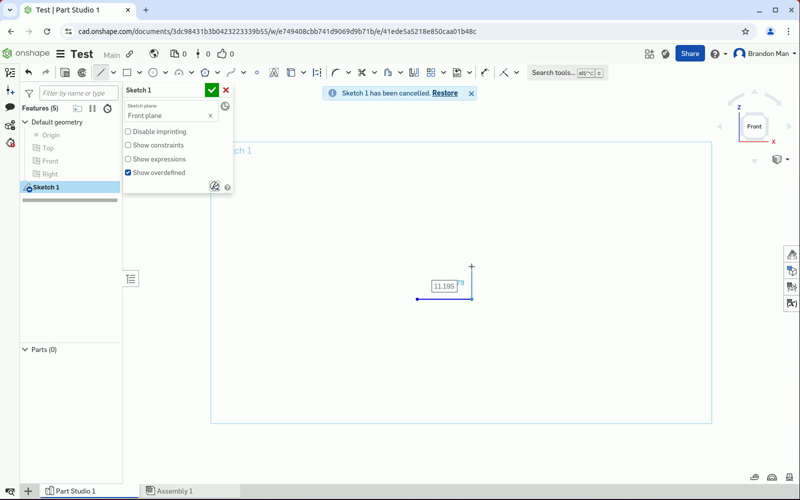
key_up(shift)
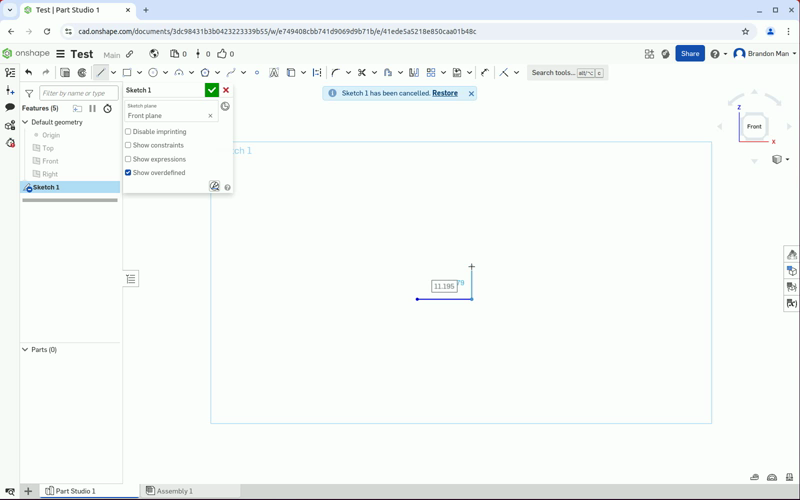
key_down(shift)
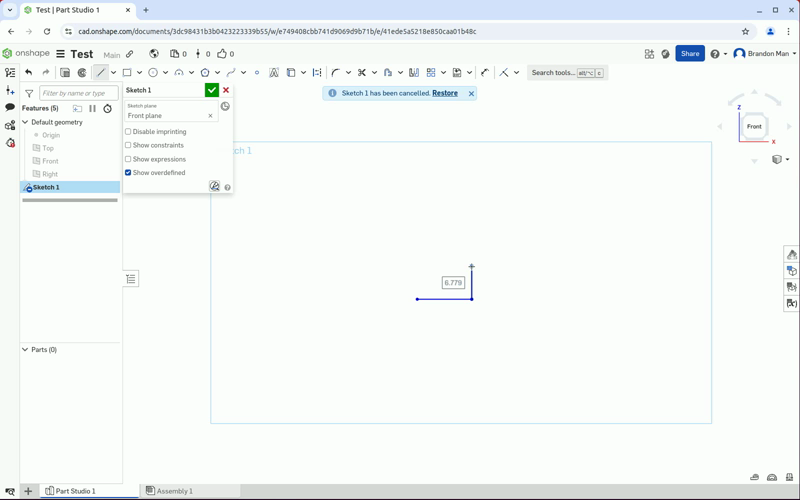
mouse_move(501, 266)
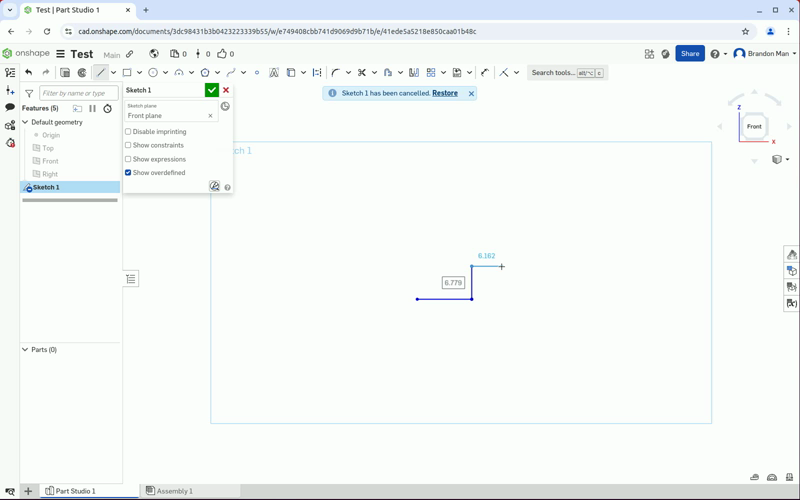
mouse_move(417, 266)
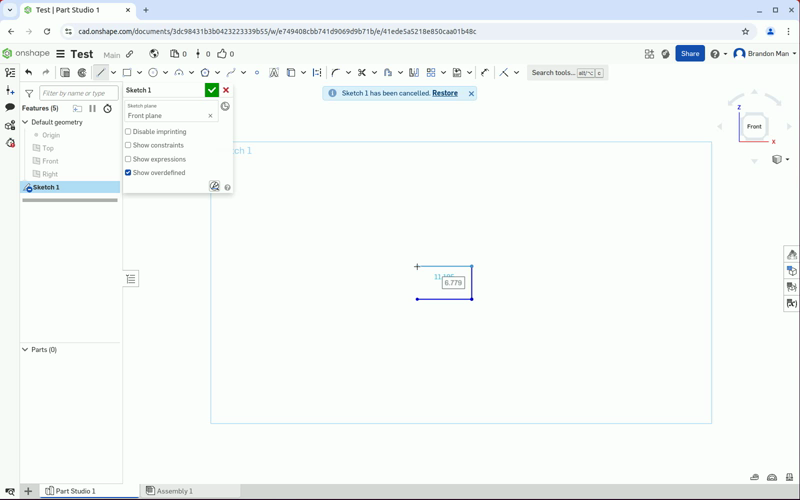
click(417, 266)
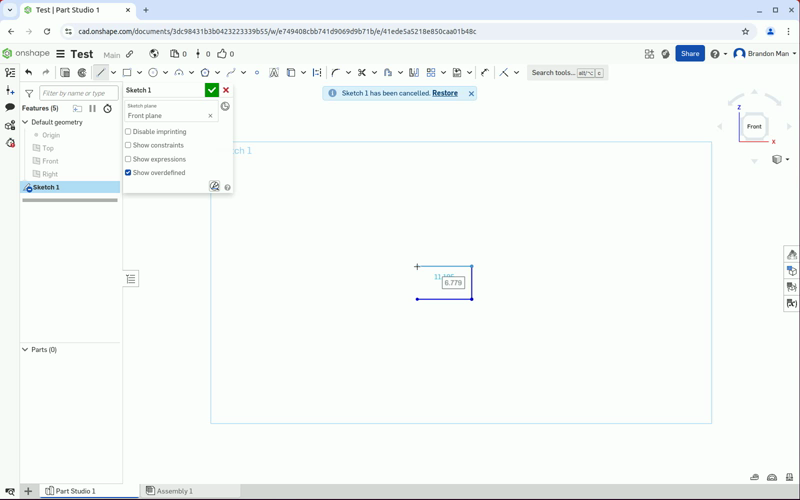
key_up(shift)
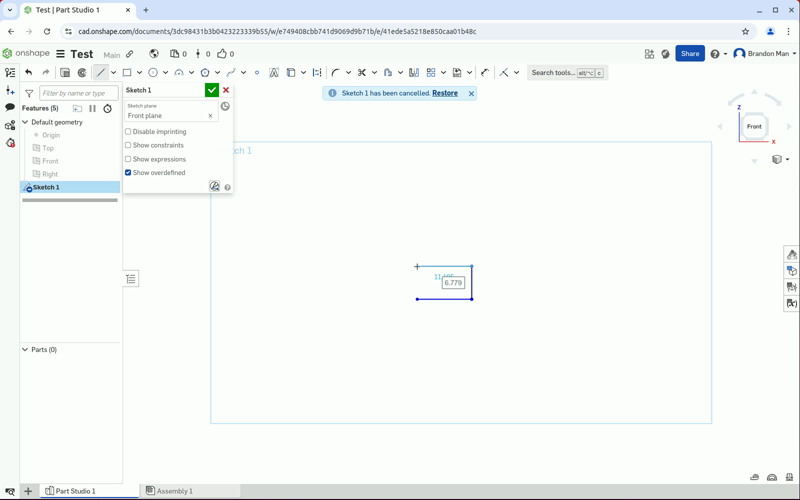
mouse_move(447, 266)
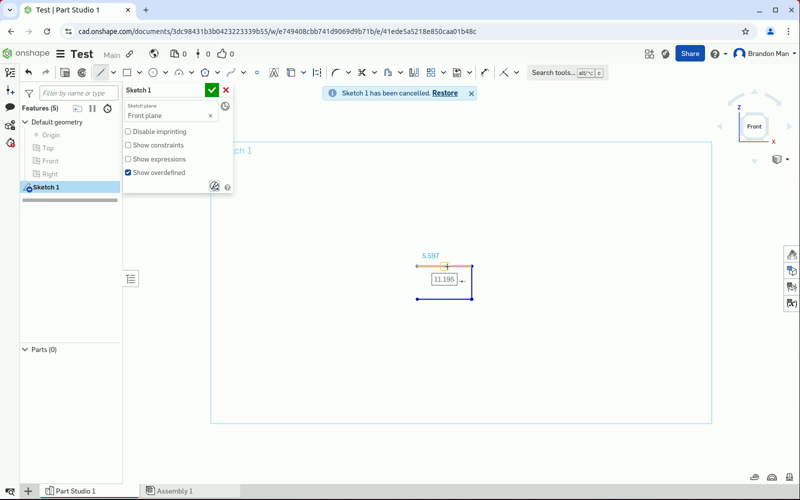
key_down(shift)
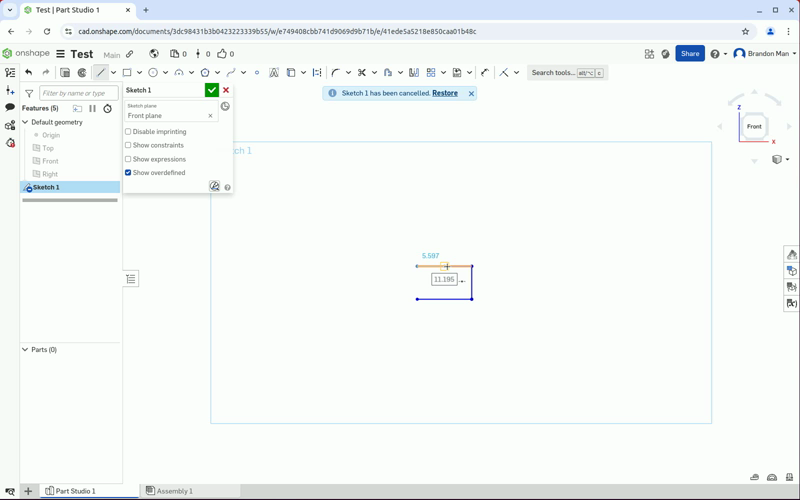
mouse_move(417, 299)
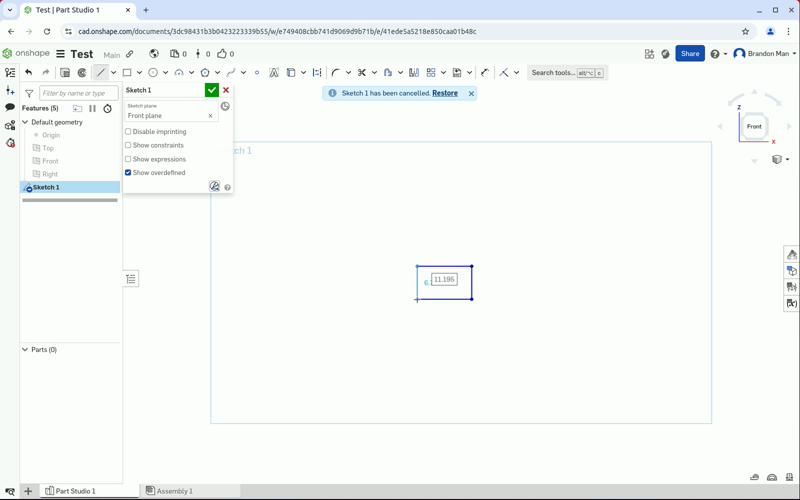
key_up(shift)
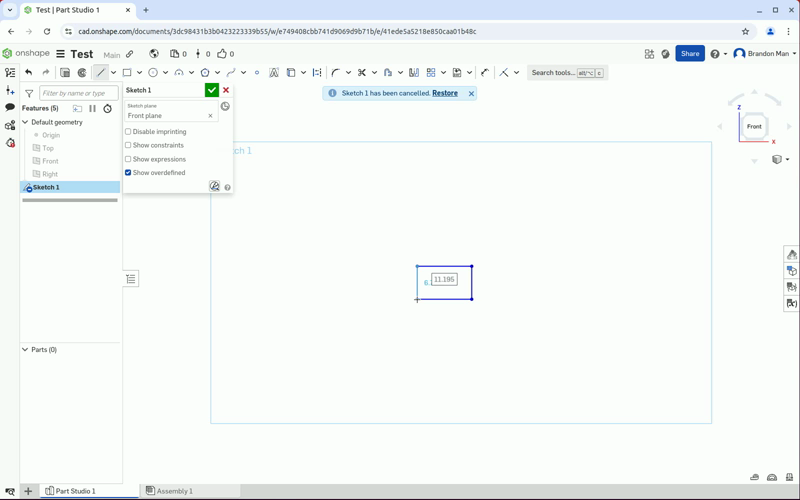
click(417, 299)
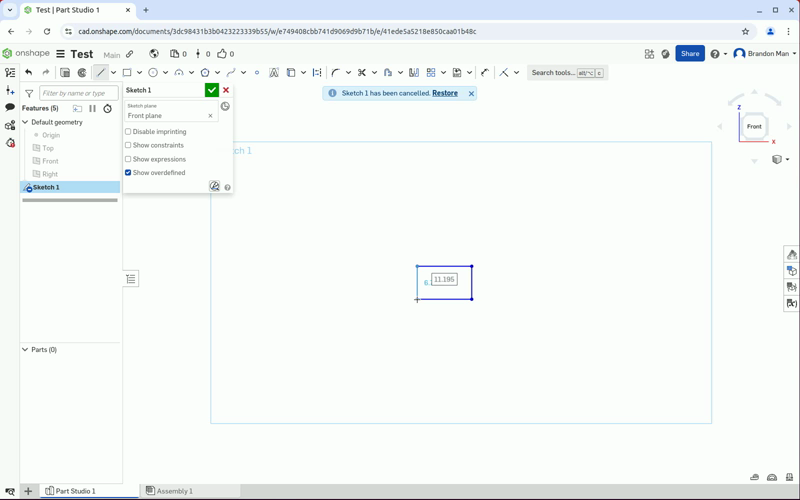
key(esc)
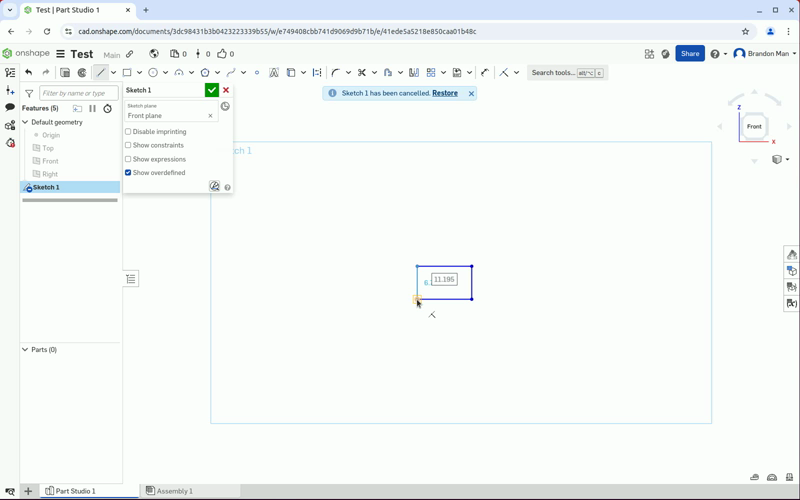
key(c)
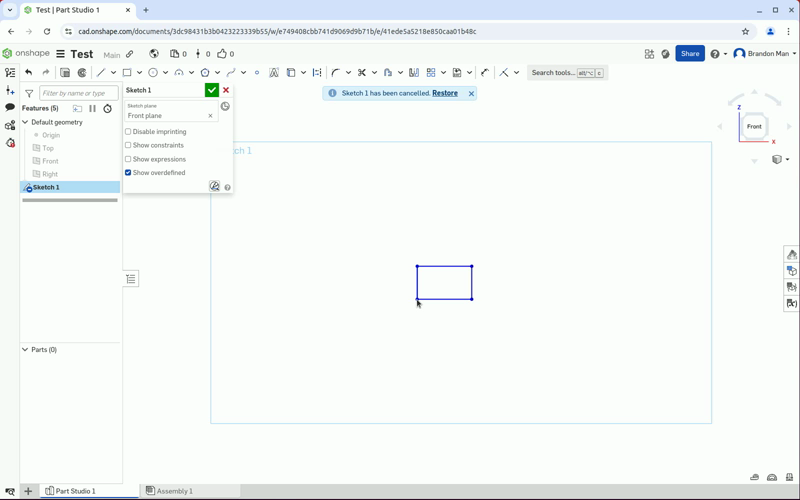
key_down(shift)
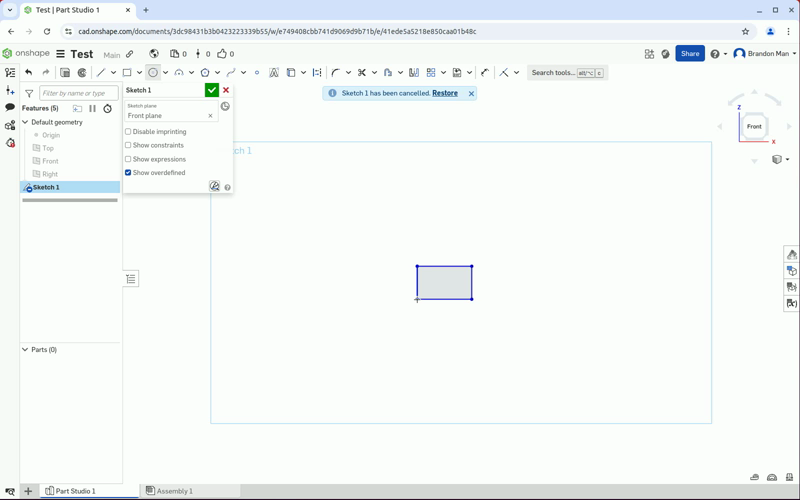
mouse_move(433, 283)
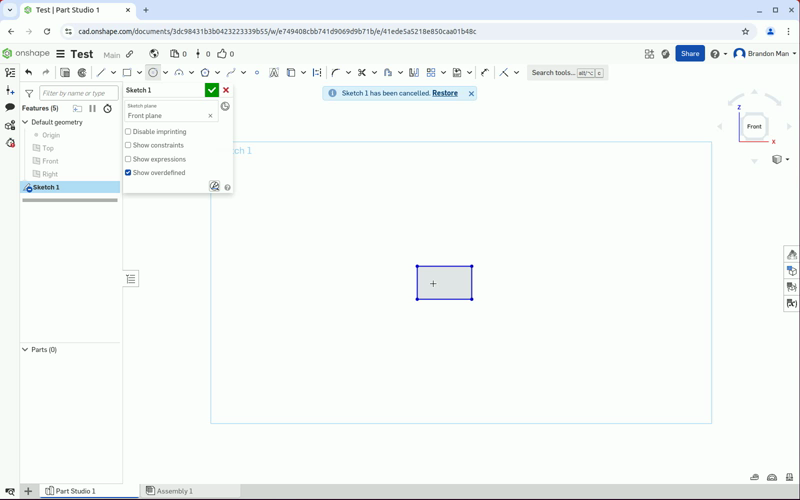
click(433, 283)
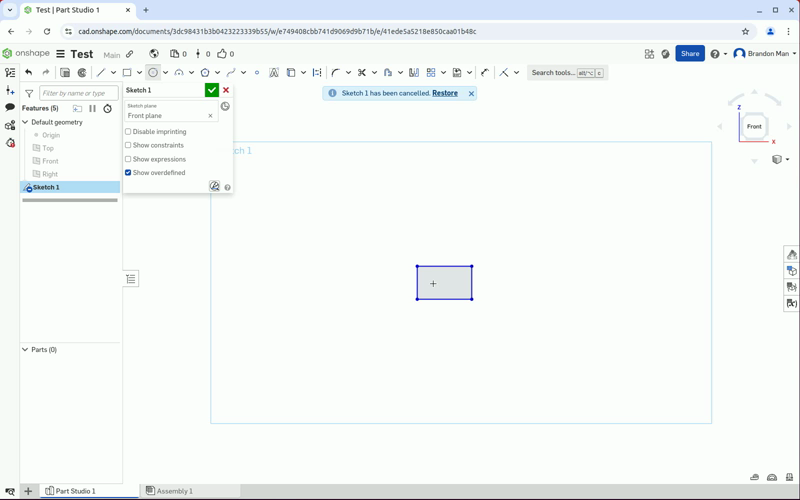
key_up(shift)
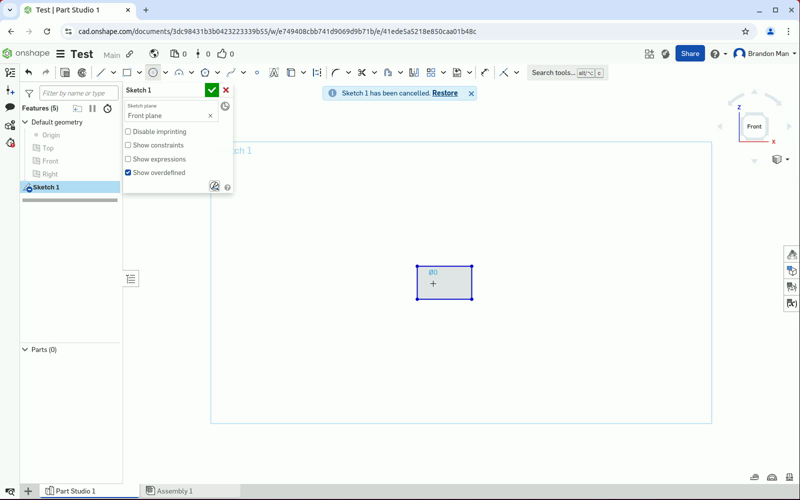
mouse_move(434, 283)
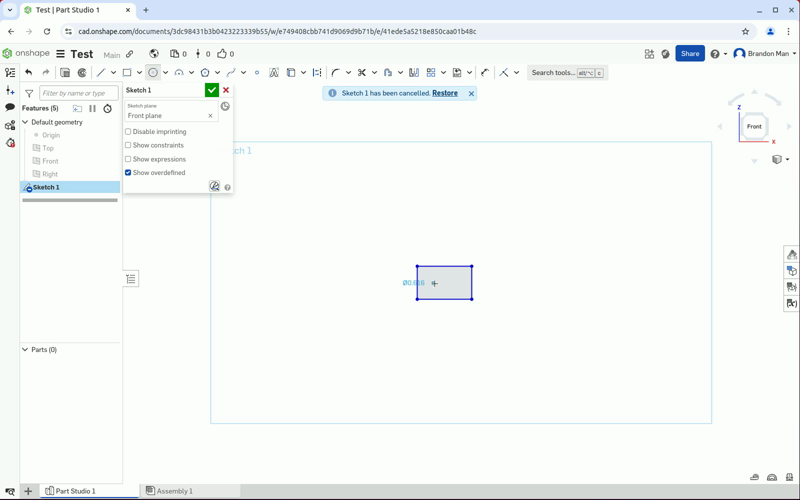
scroll(6)
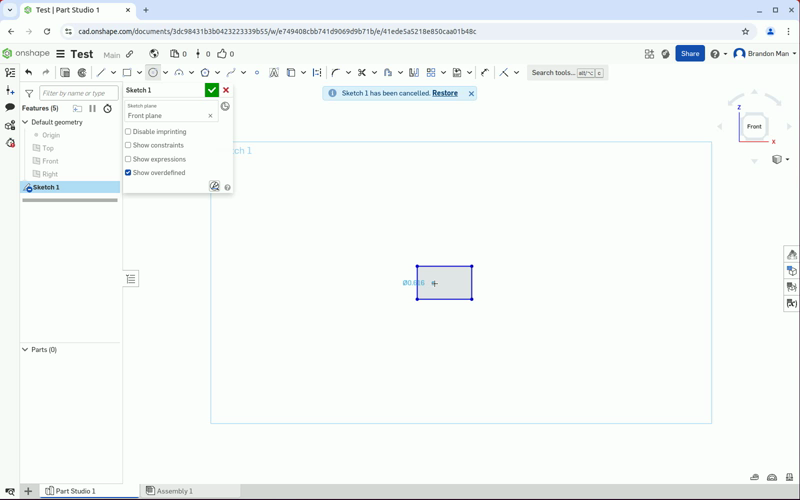
scroll(6)
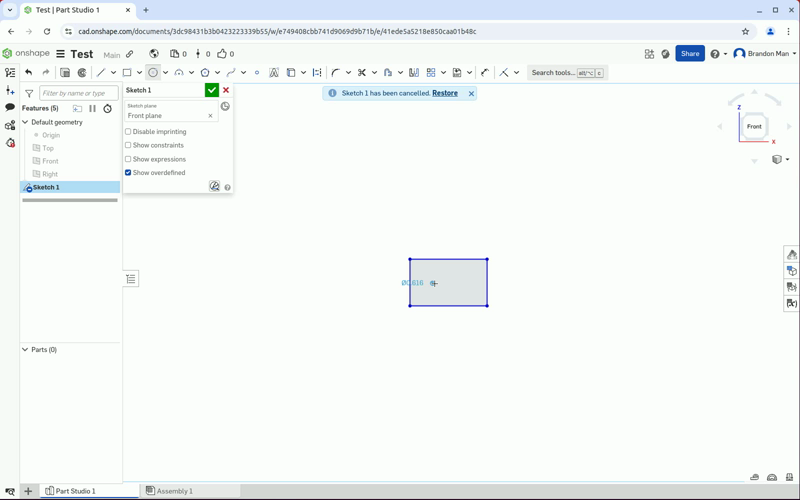
scroll(6)
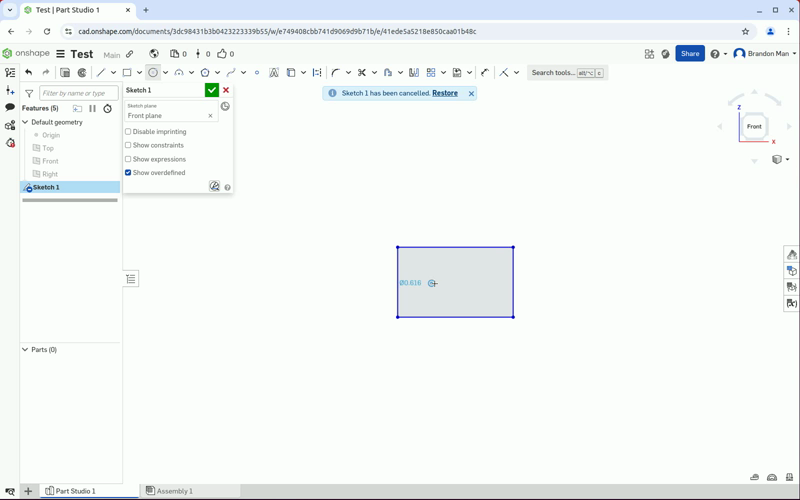
scroll(6)
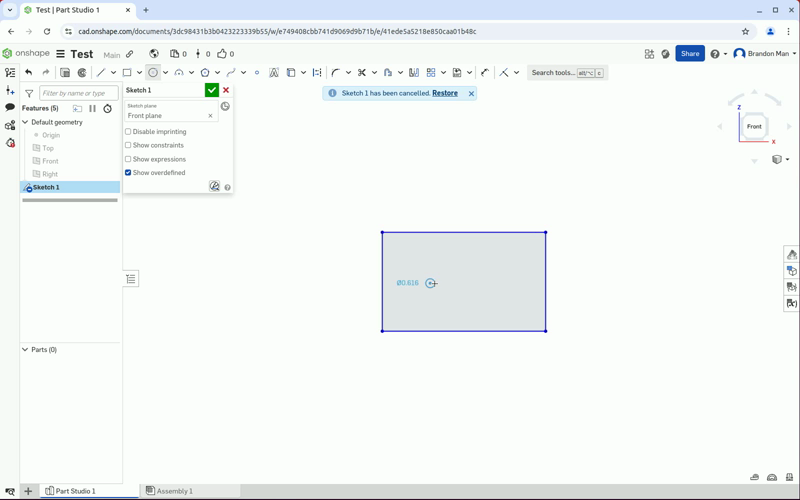
scroll(6)
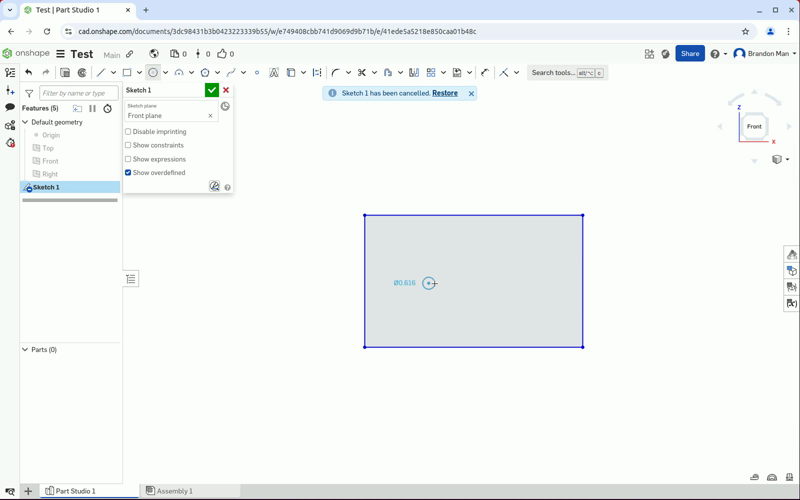
scroll(6)
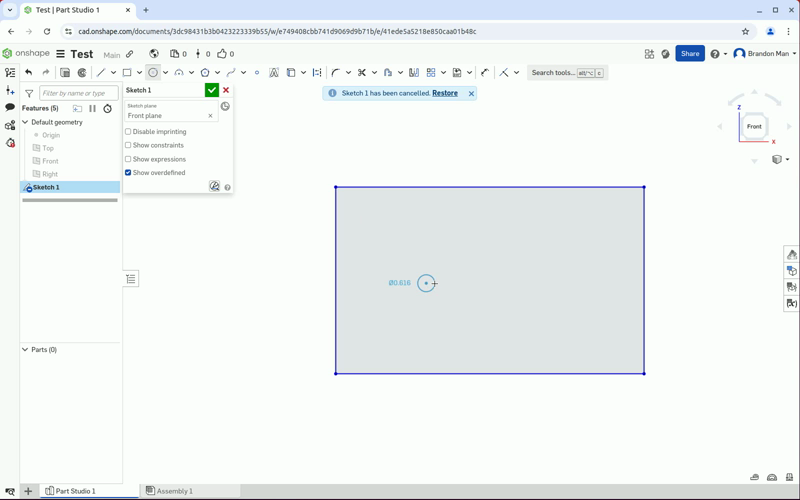
scroll(6)
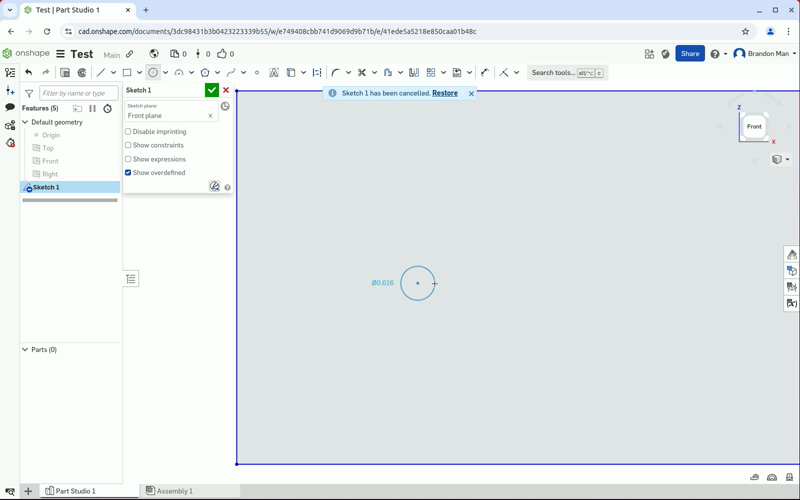
click(434, 283)
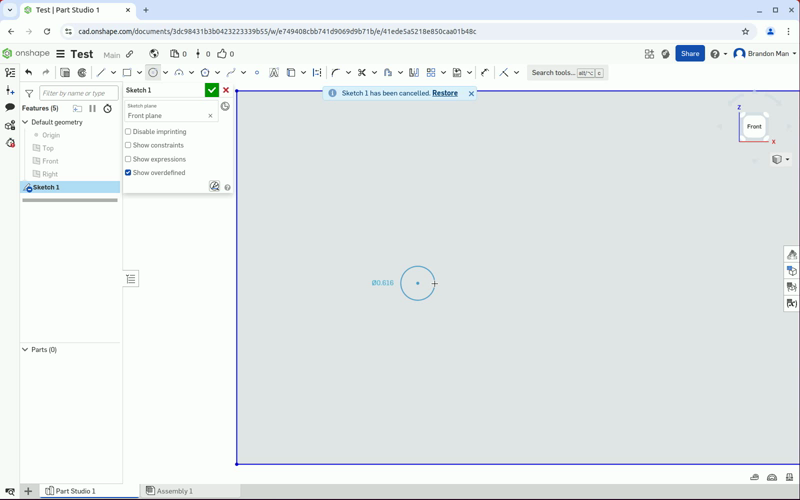
scroll(-6)
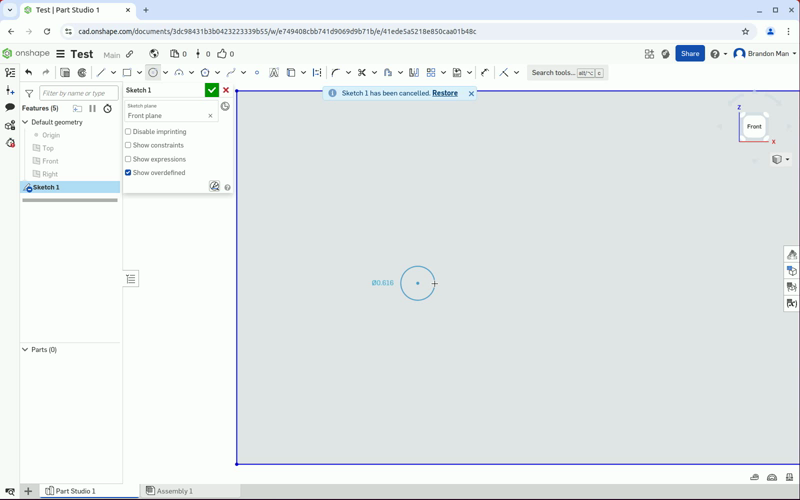
scroll(-6)
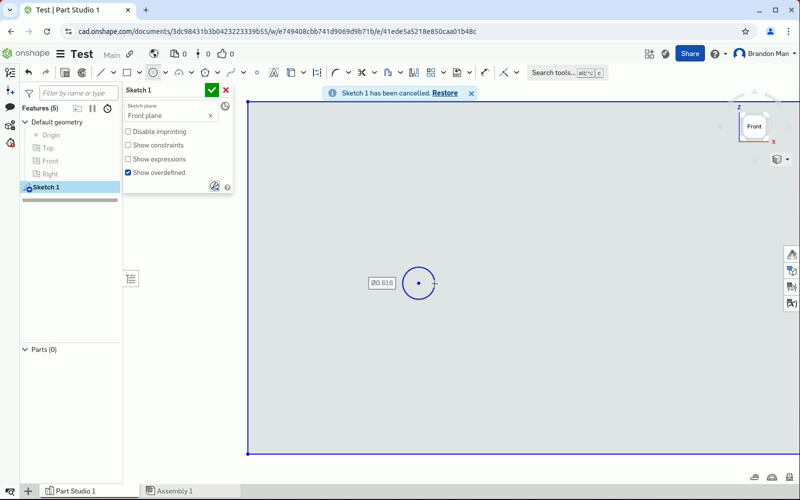
scroll(-6)
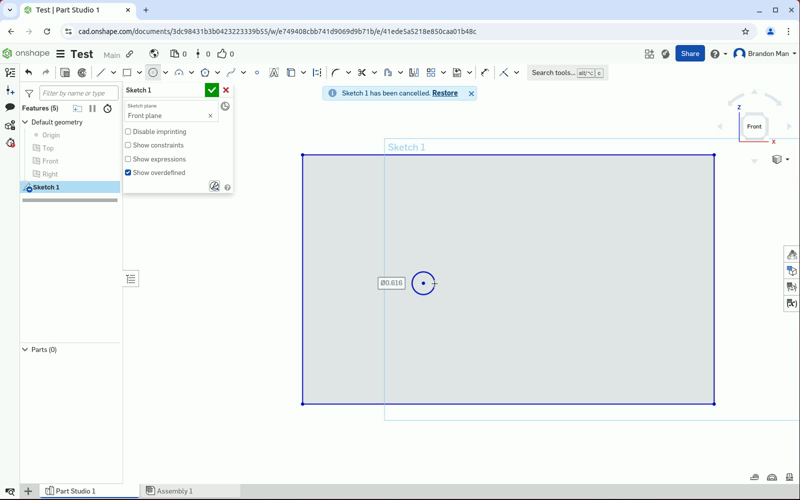
scroll(-6)
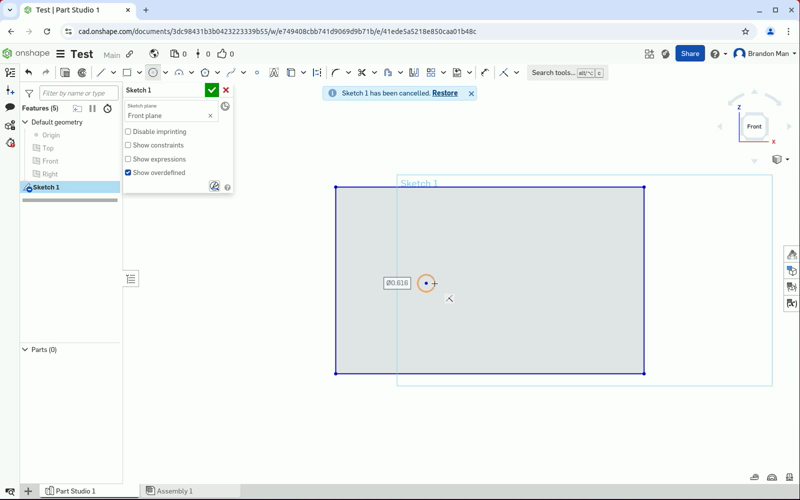
scroll(-6)
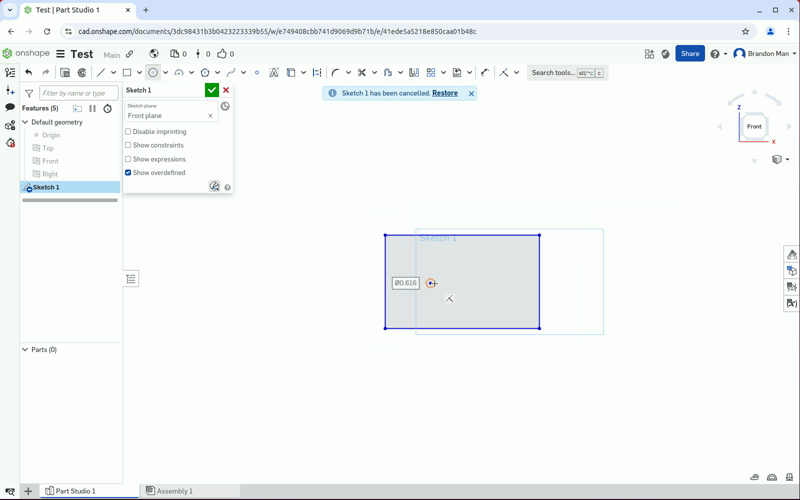
scroll(-6)
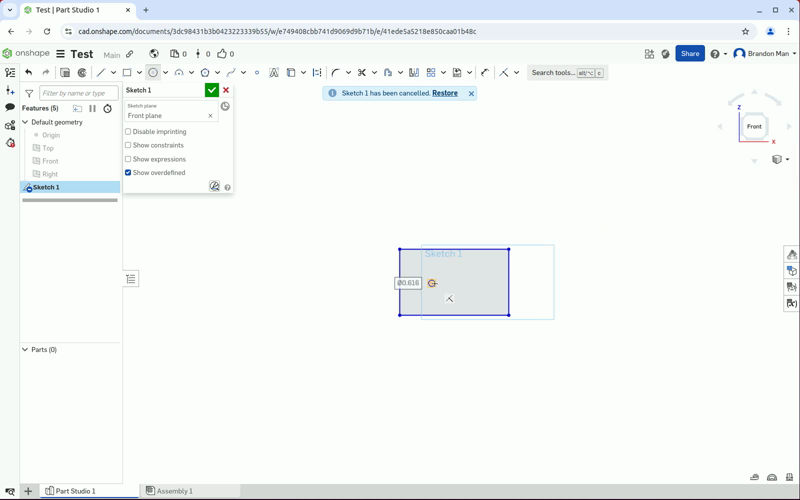
scroll(-6)
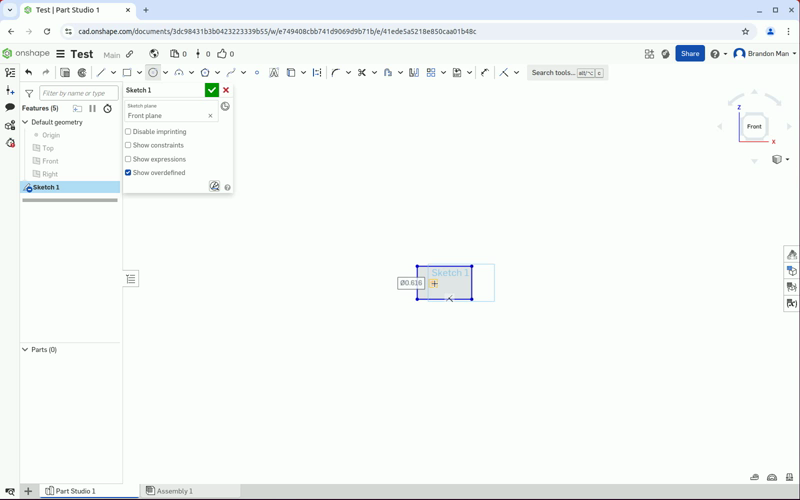
key(esc)
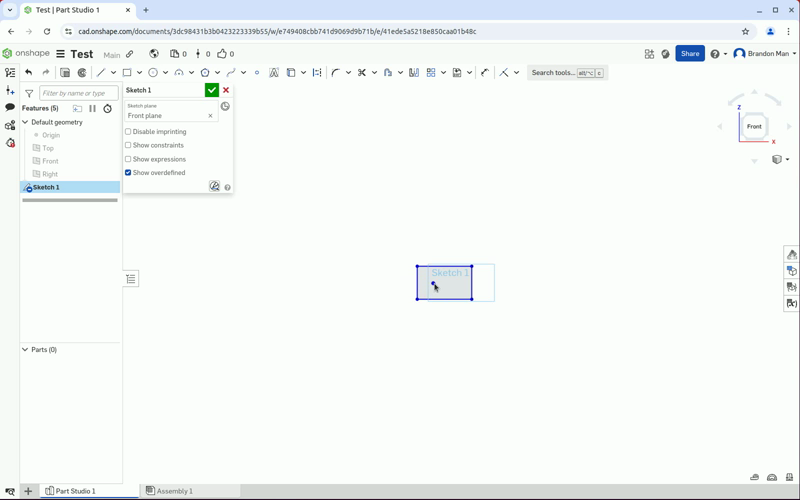
mouse_move(455, 276)
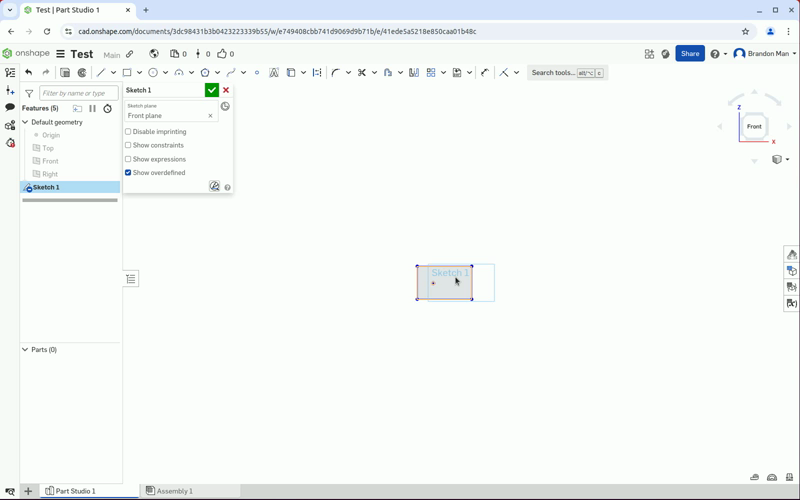
scroll(6)
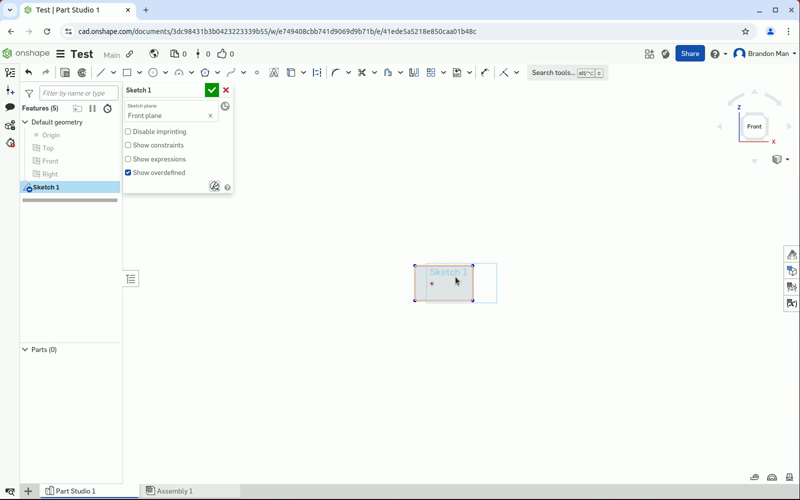
scroll(6)
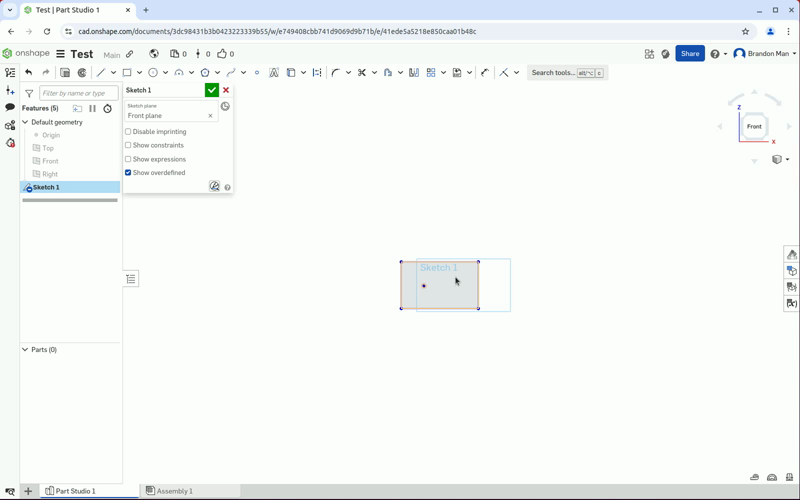
scroll(6)
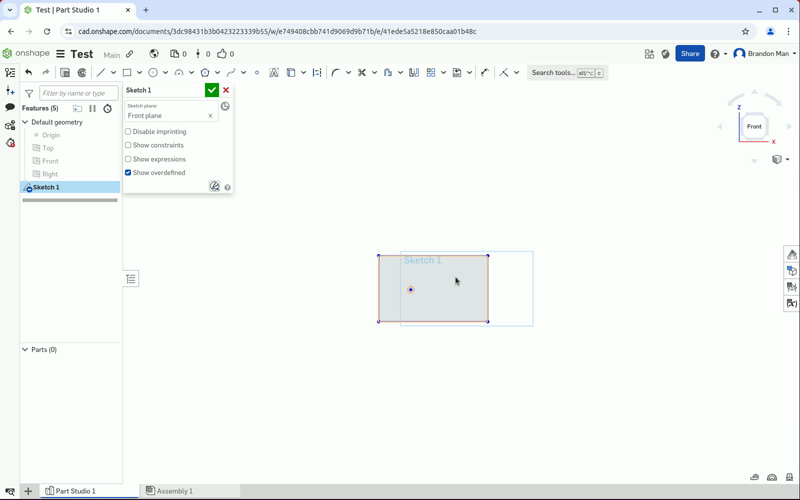
scroll(6)
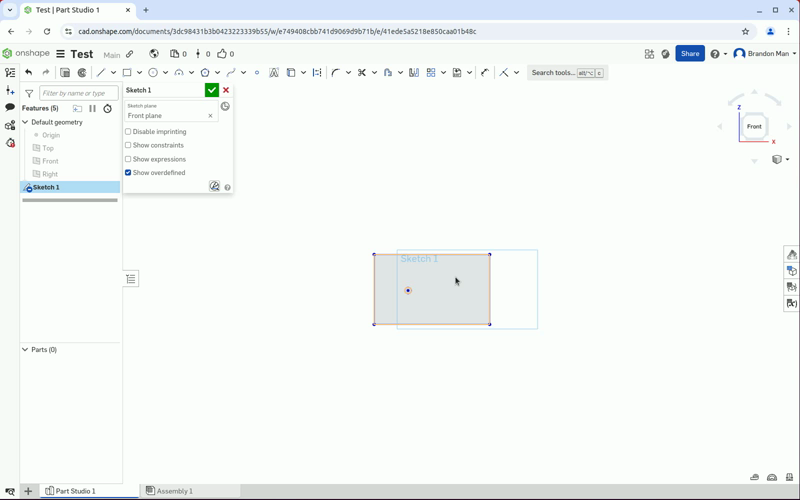
scroll(6)
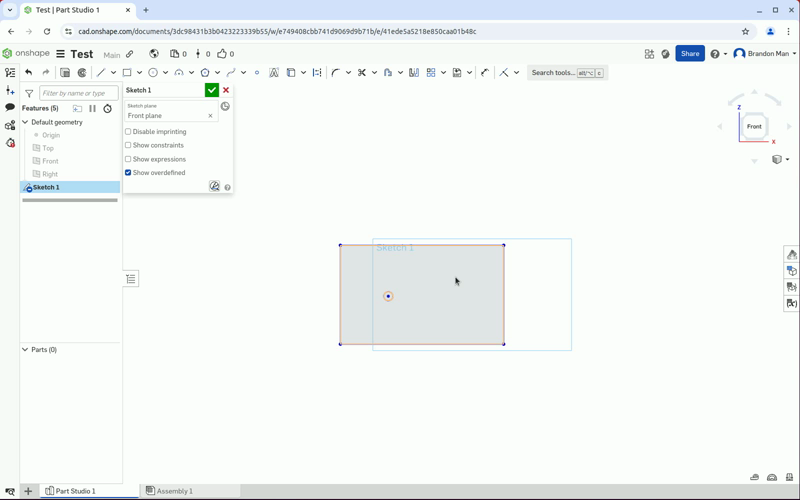
scroll(6)
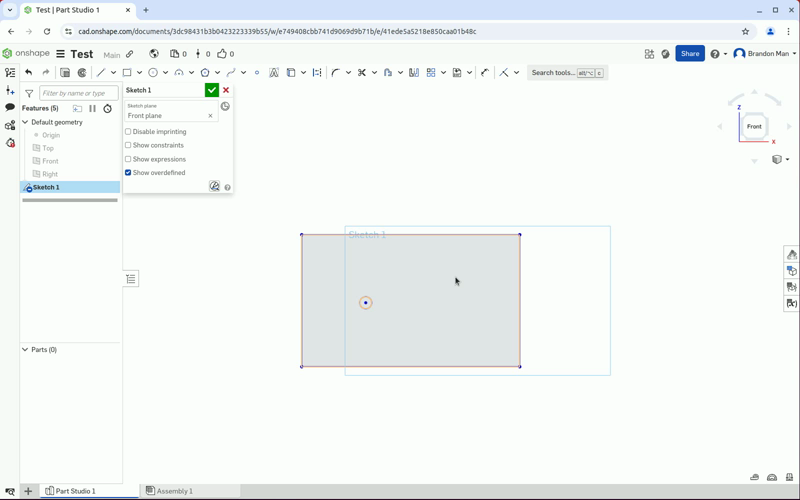
scroll(6)
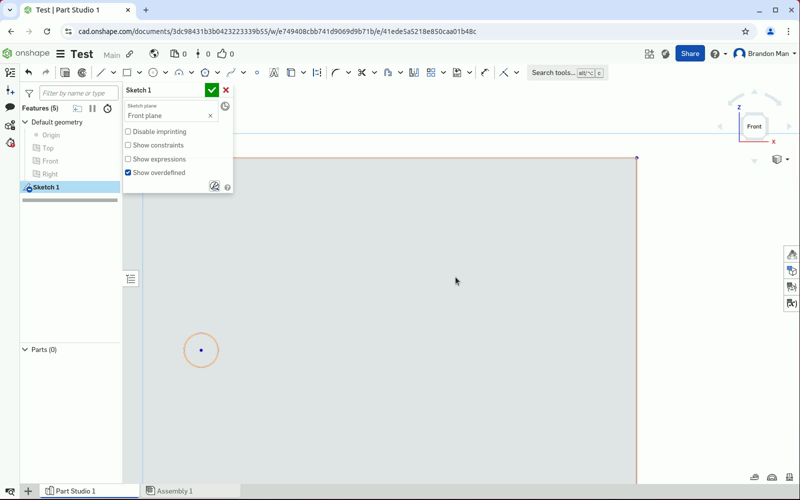
click(455, 276)
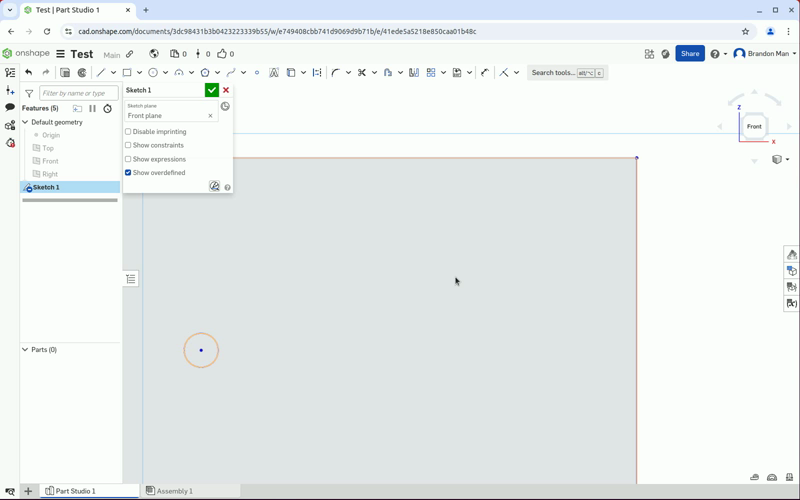
scroll(-6)
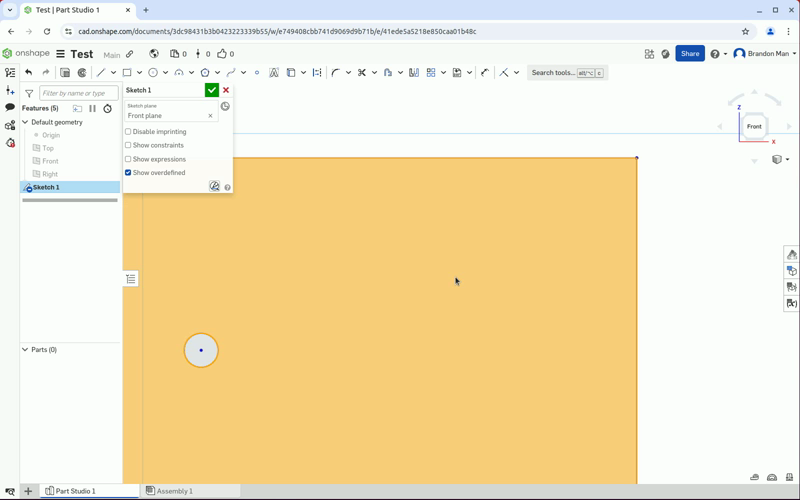
scroll(-6)
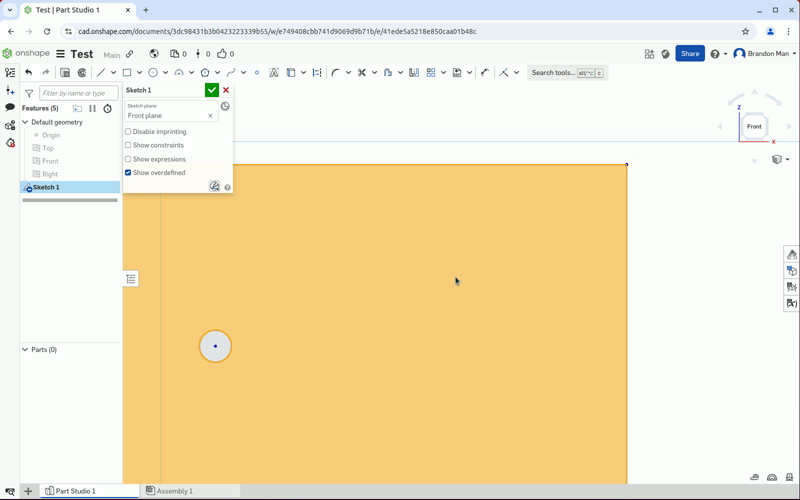
scroll(-6)
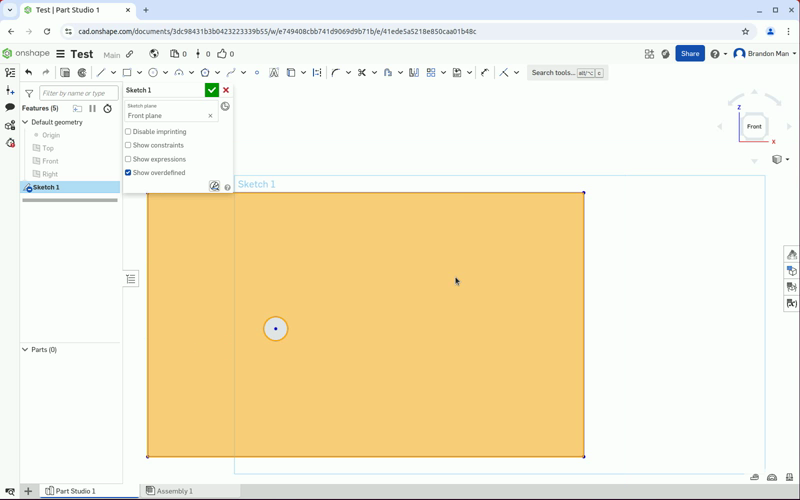
scroll(-6)
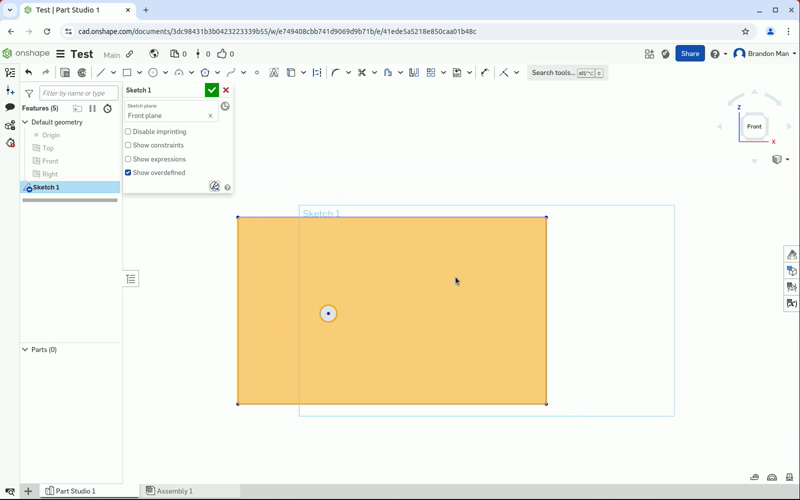
scroll(-6)
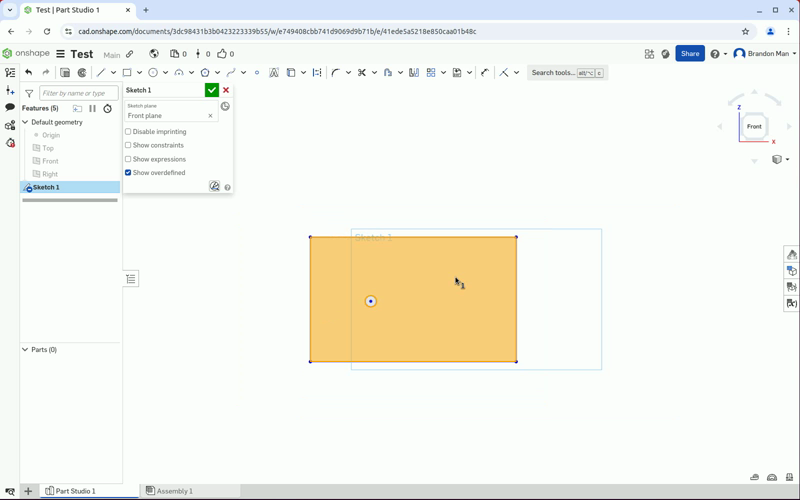
scroll(-6)
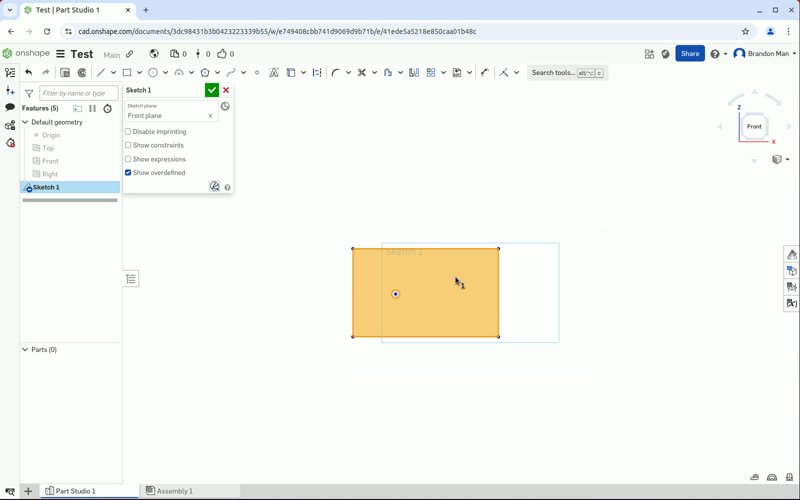
scroll(-6)
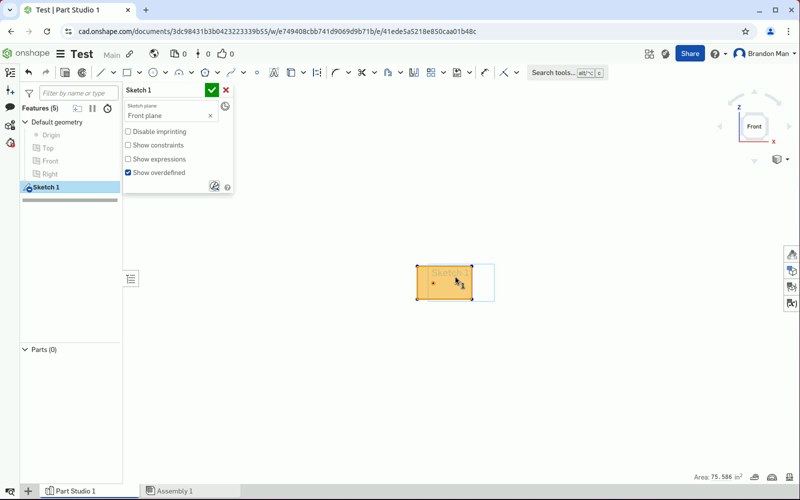
mouse_move(73, 352)
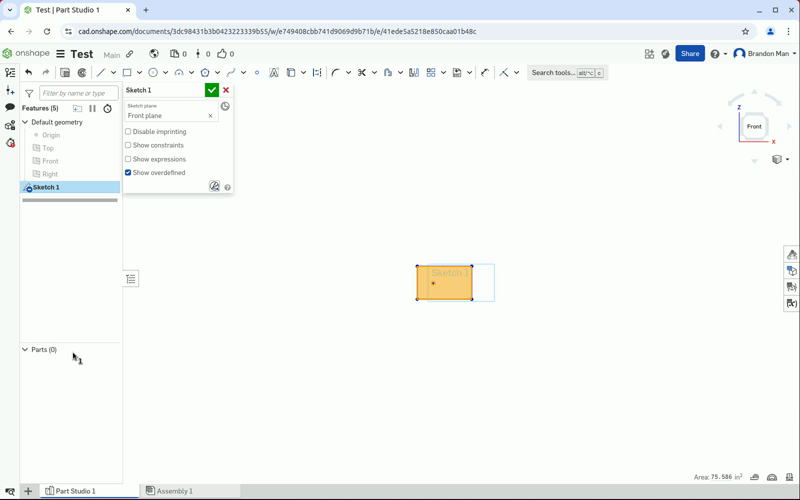
key(shift+y)
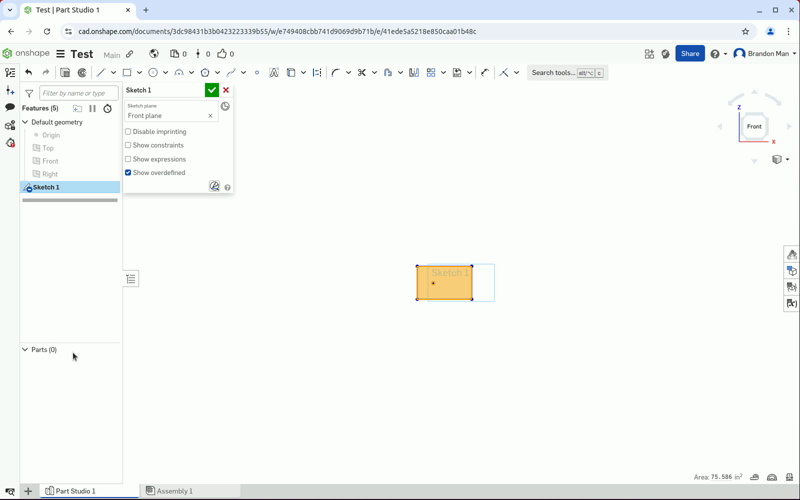
key(shift+e)
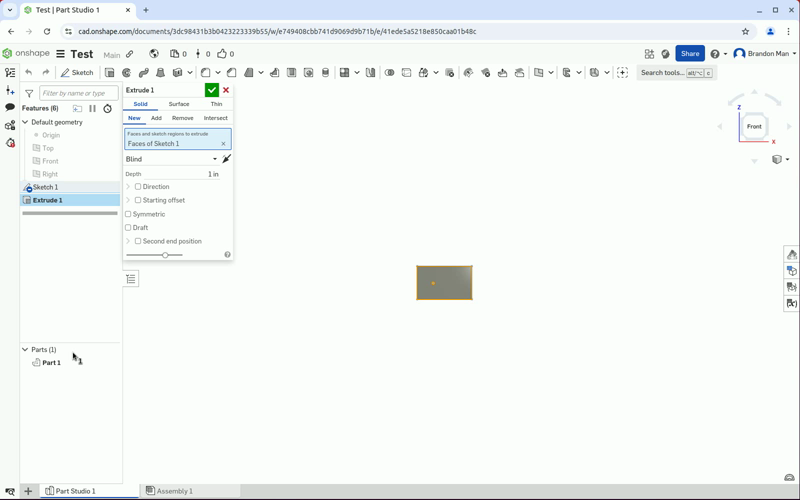
mouse_move(143, 106)
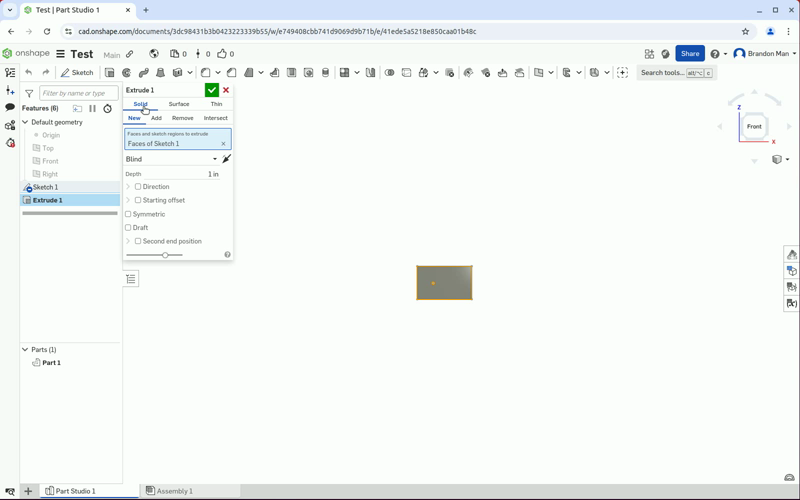
click(143, 106)
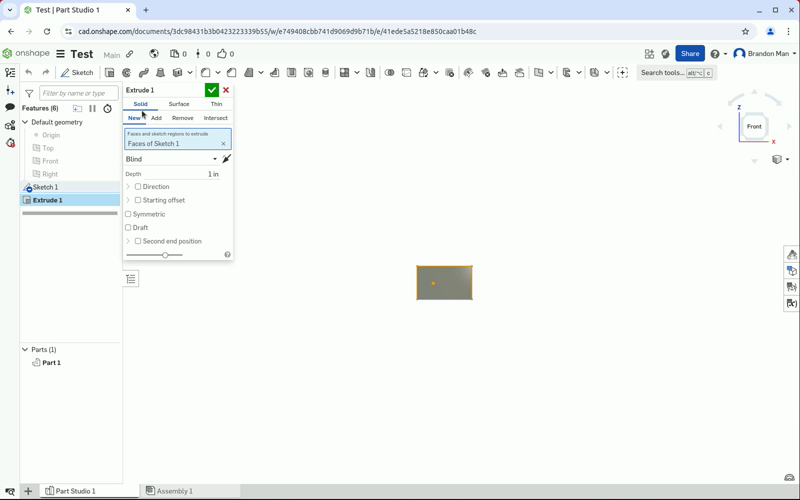
mouse_move(137, 120)
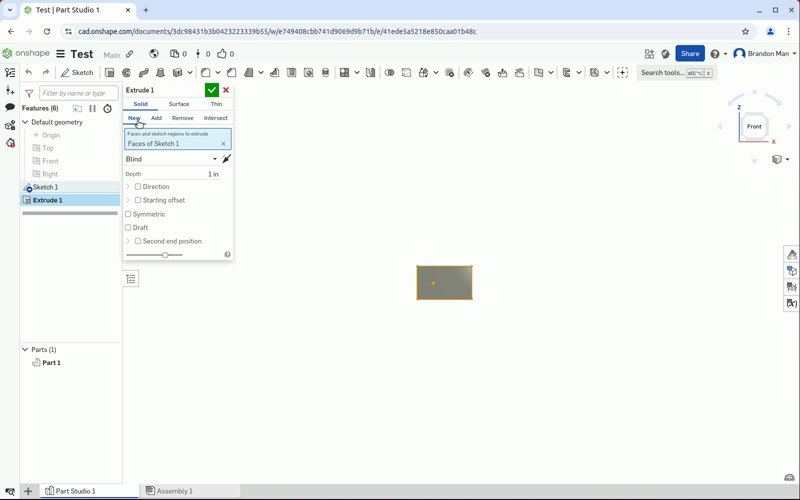
click(137, 120)
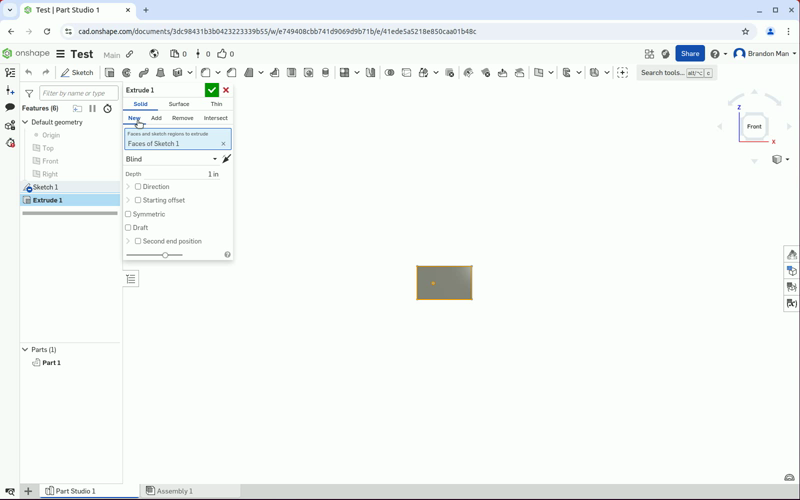
key(tab, 4)
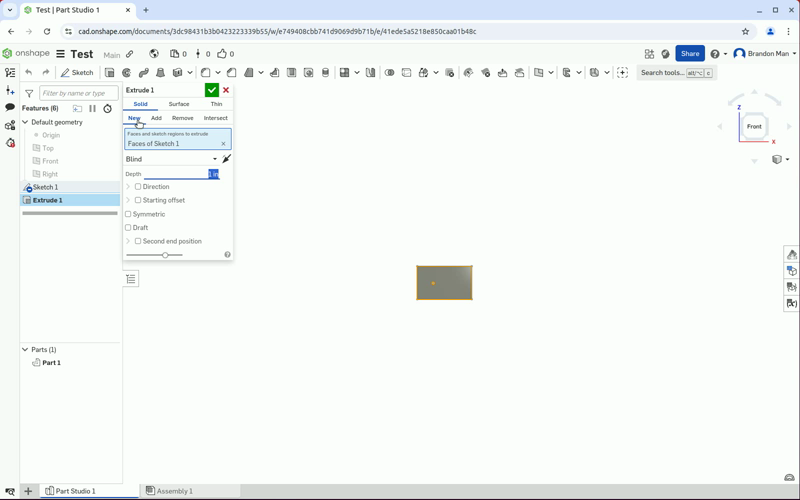
text(0.481)
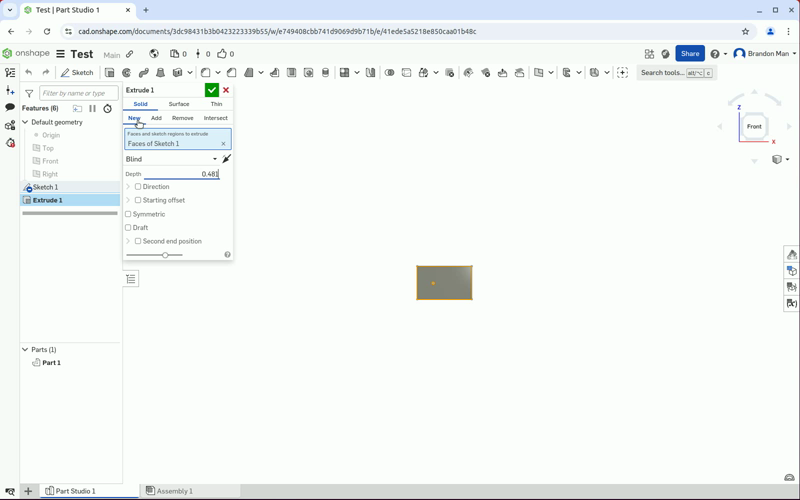
key(enter)
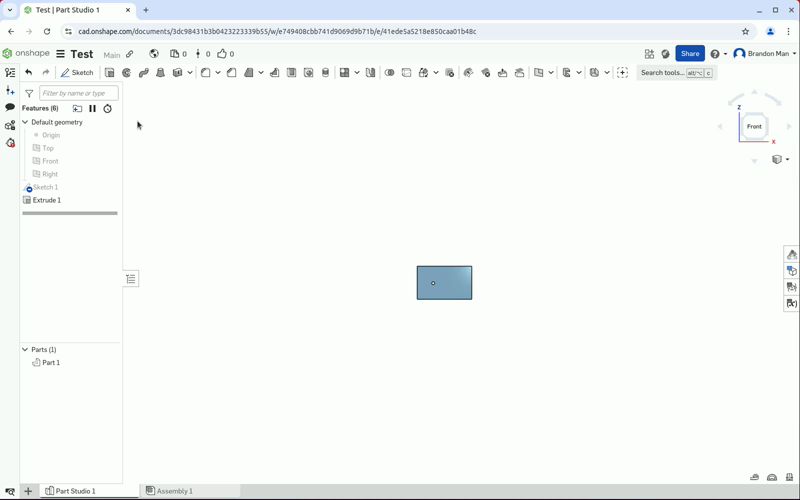
key(shift+h)
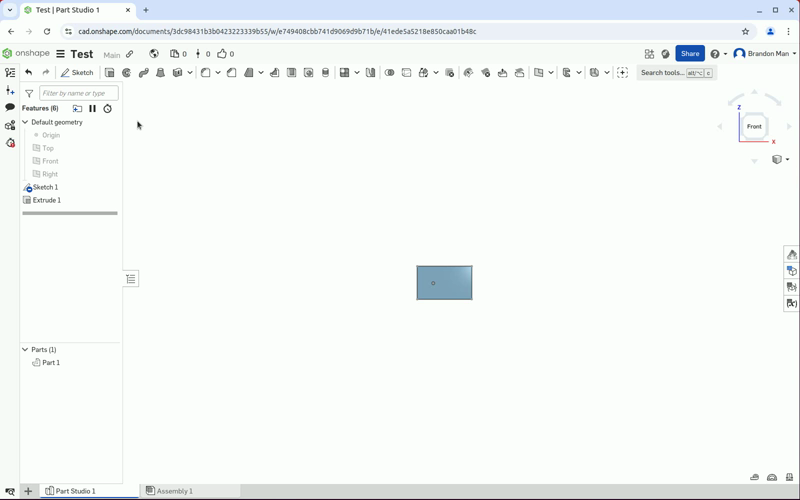
key(shift+h)
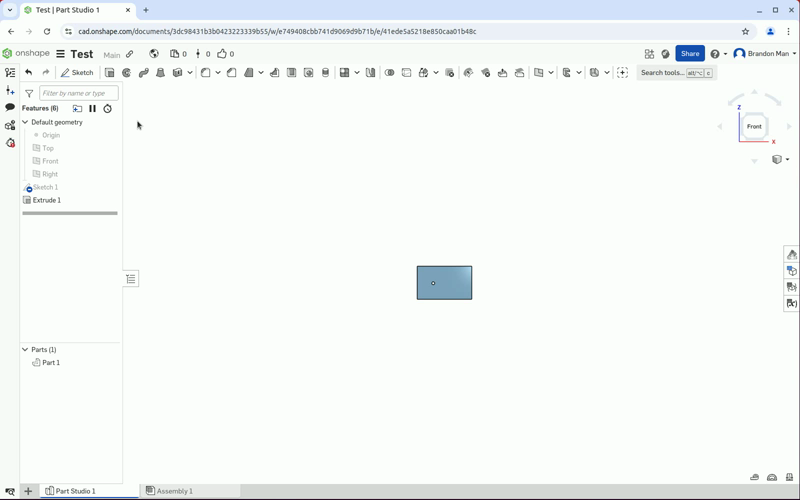
mouse_move(73, 189)
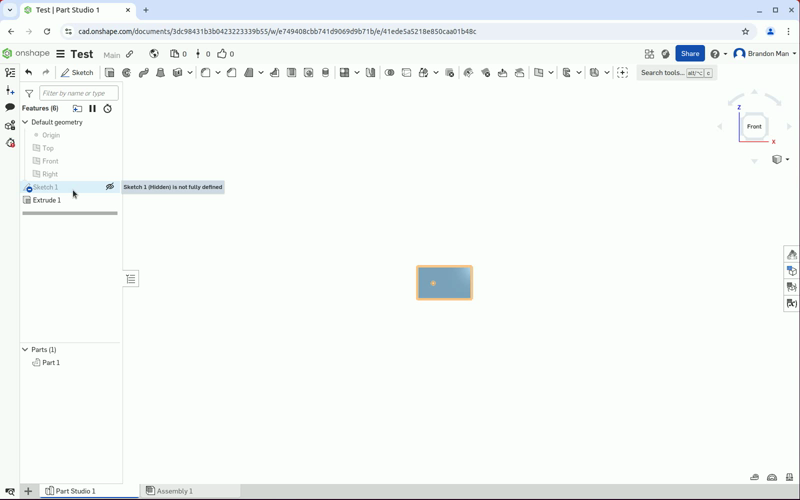
click(73, 189)
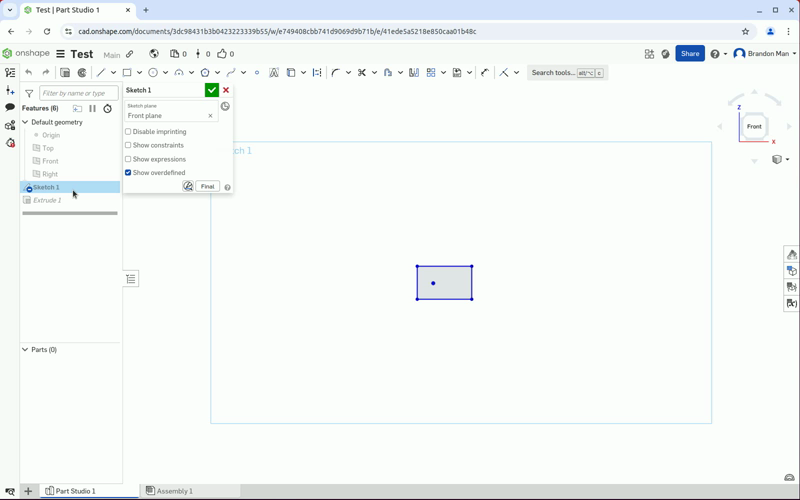
mouse_move(229, 92)
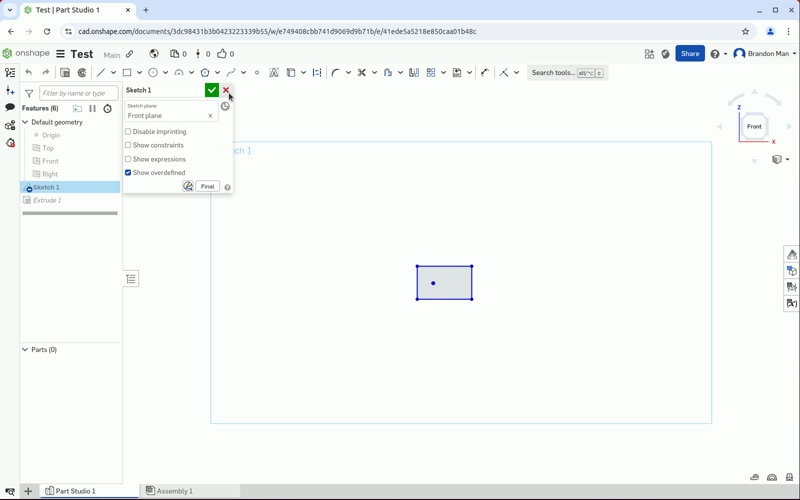
click(229, 92)
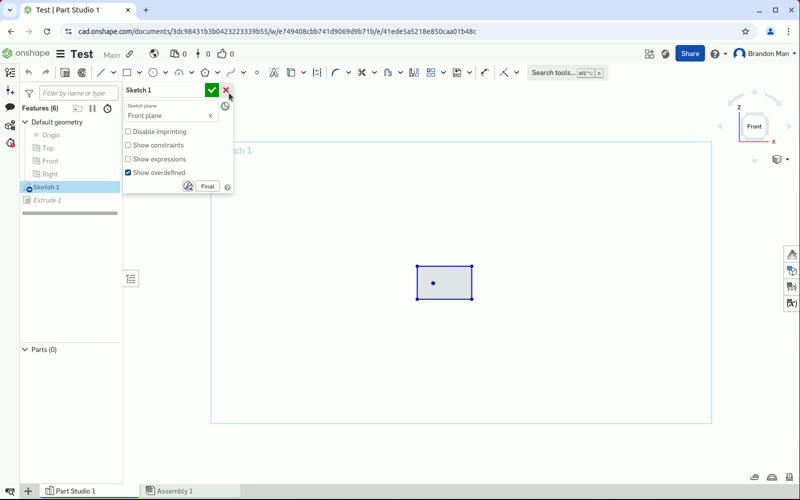
key(shift+s)
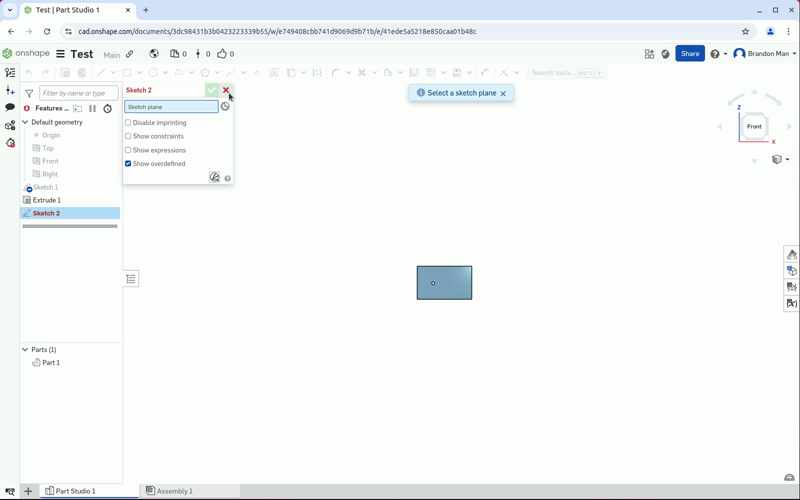
mouse_move(73, 163)
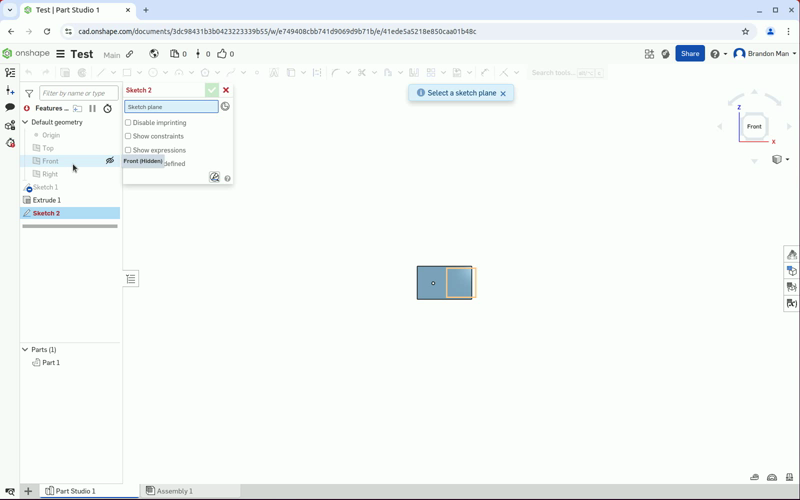
click(73, 163)
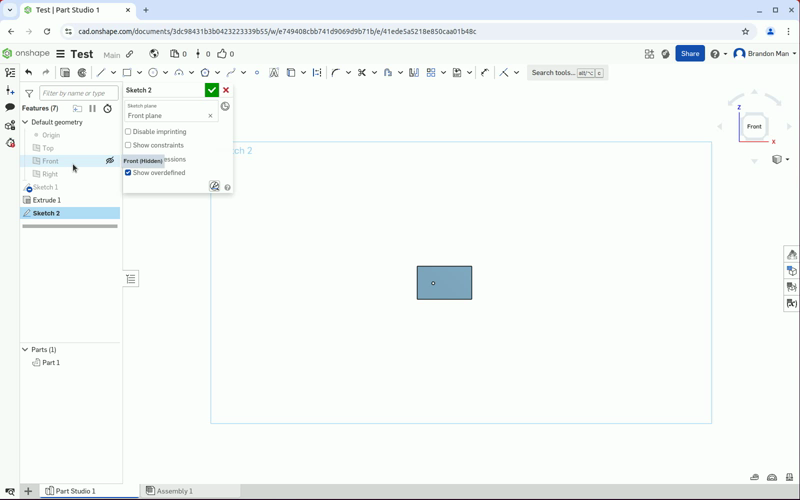
mouse_move(73, 352)
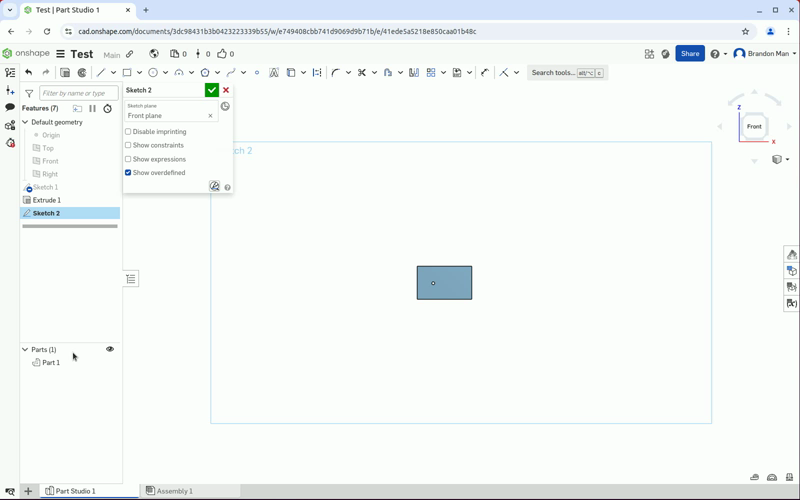
key(y)
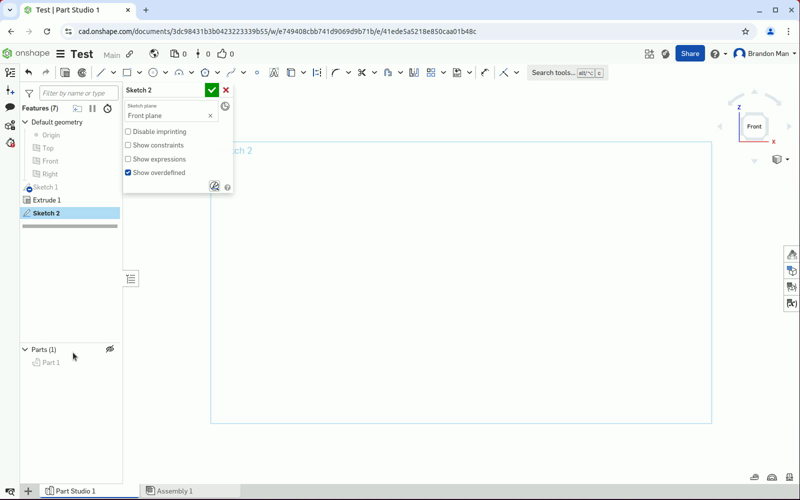
key(l)
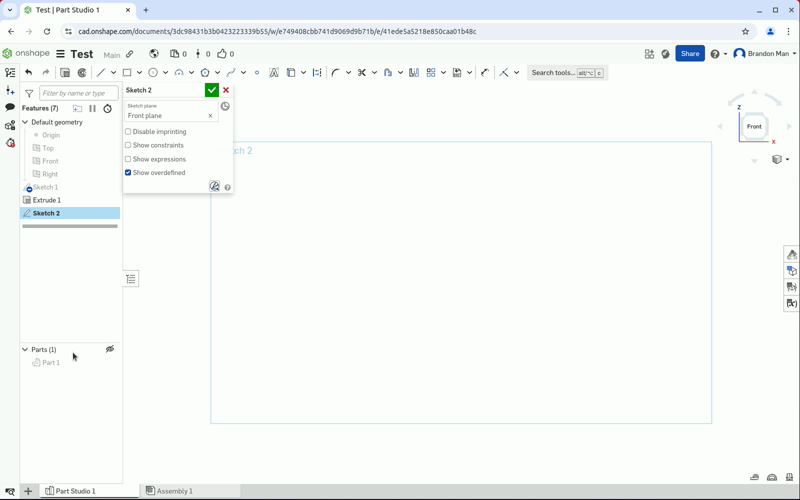
key_down(shift)
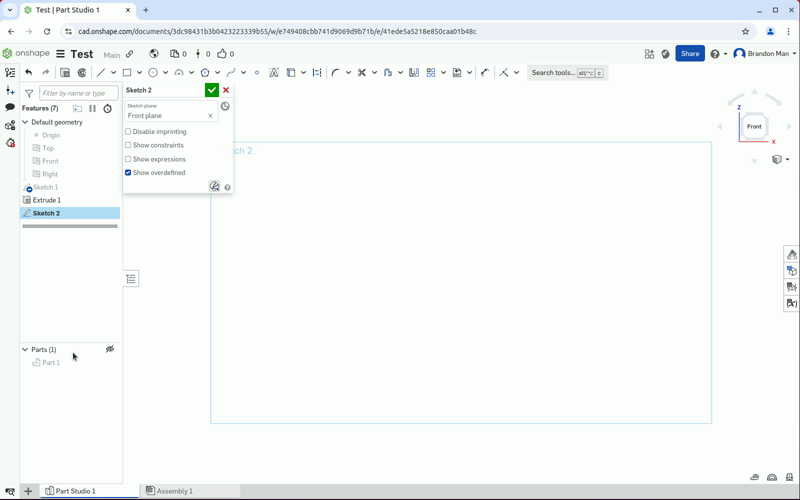
mouse_move(471, 299)
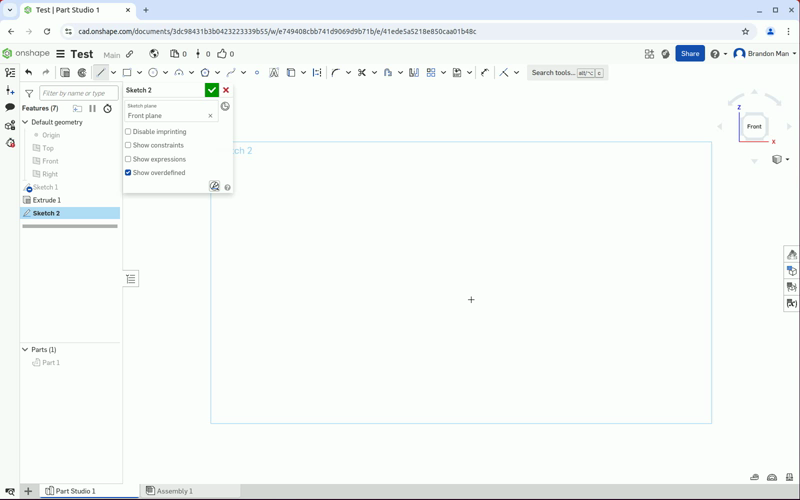
click(471, 299)
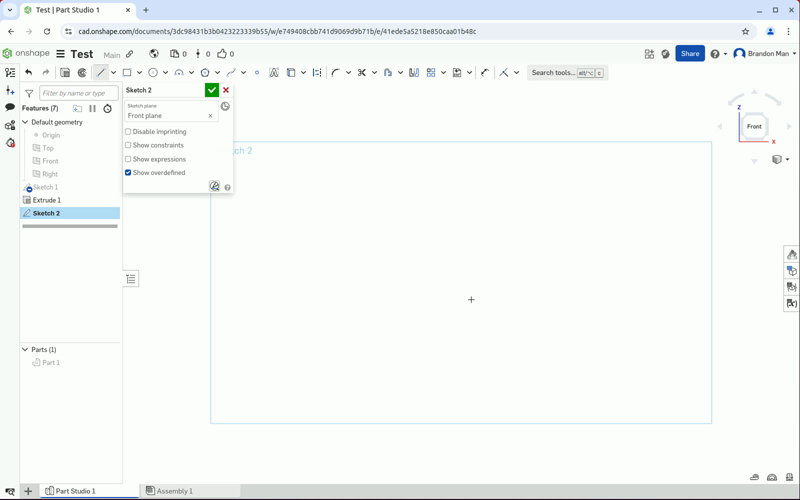
key_up(shift)
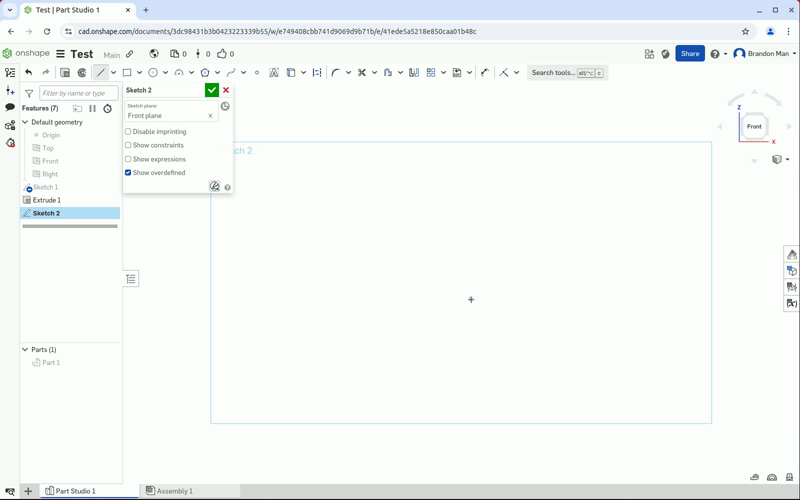
key_down(shift)
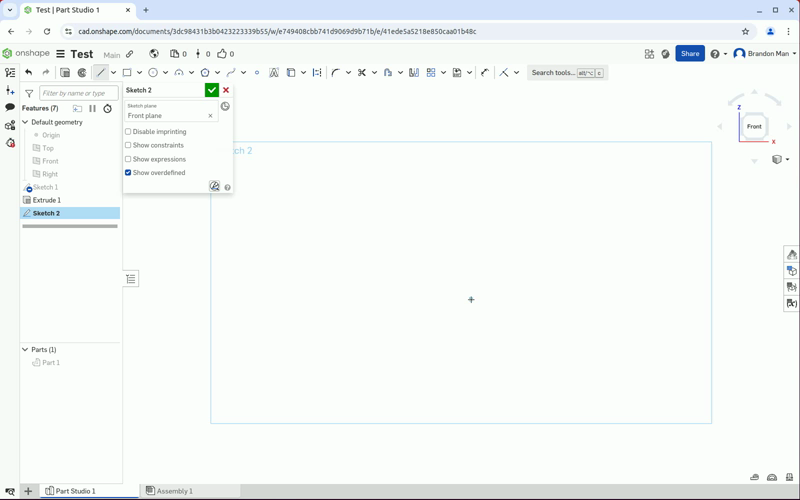
mouse_move(501, 299)
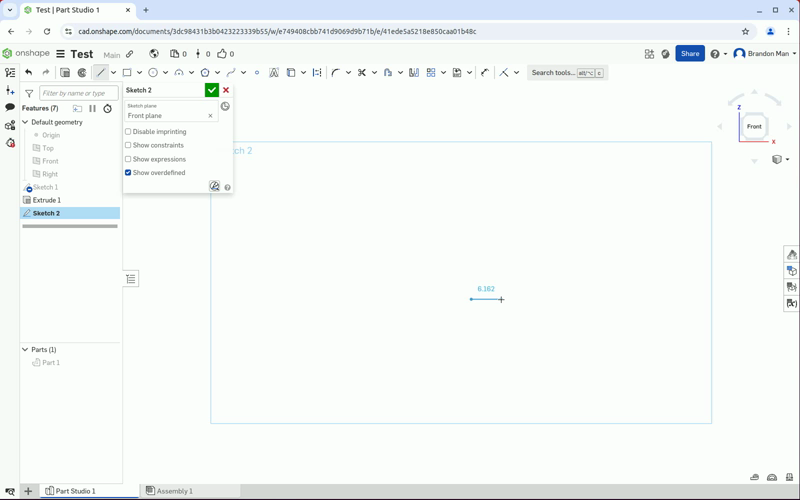
mouse_move(503, 299)
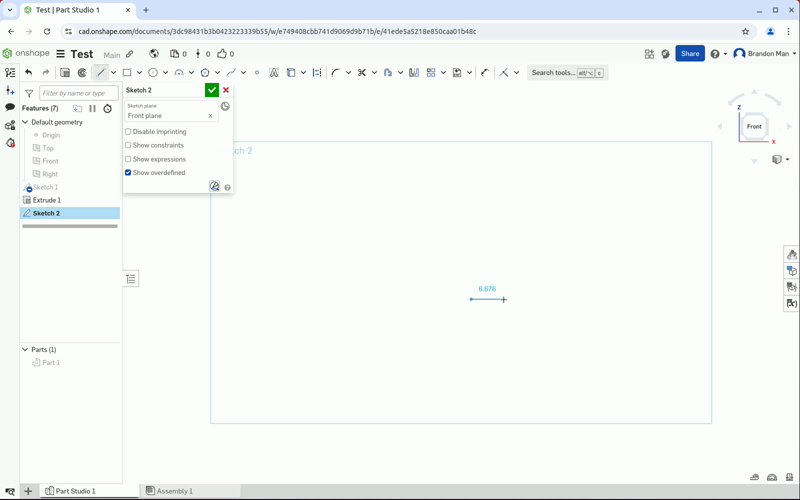
click(503, 299)
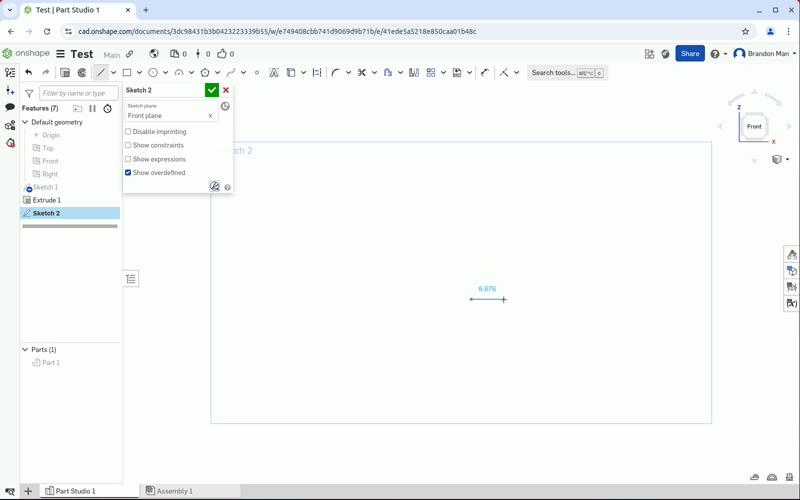
key_up(shift)
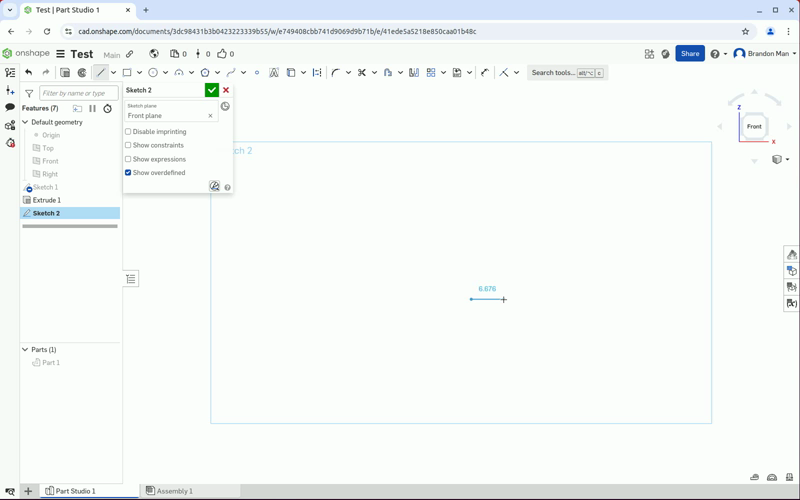
key_down(shift)
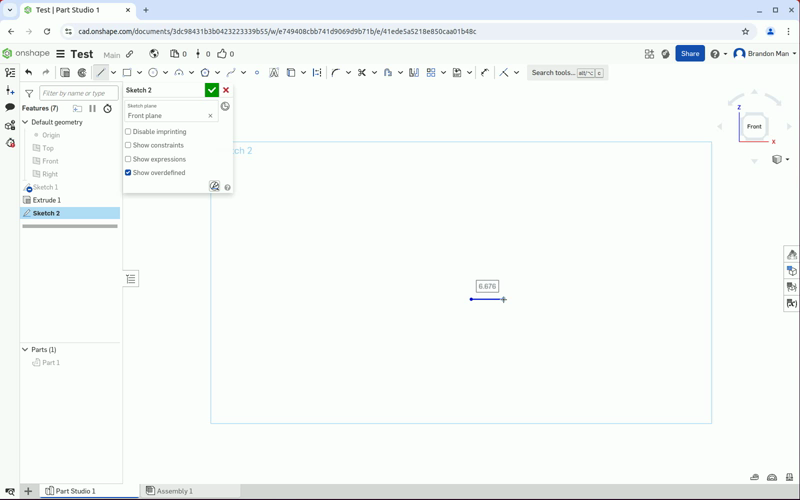
mouse_move(533, 299)
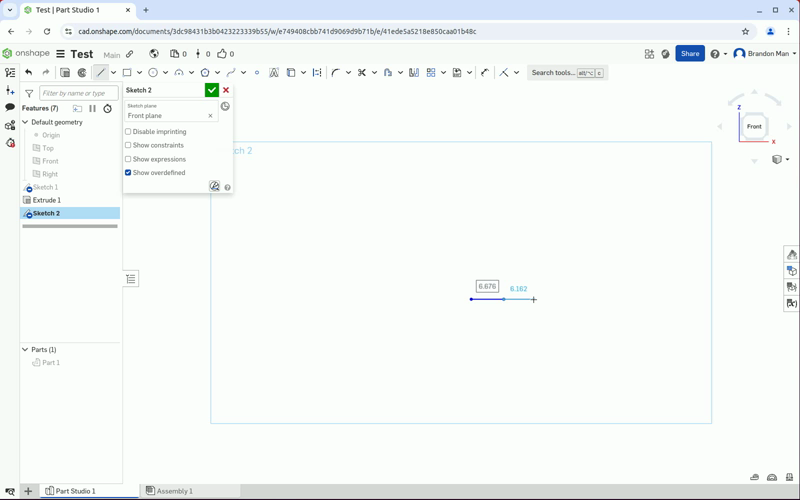
mouse_move(503, 266)
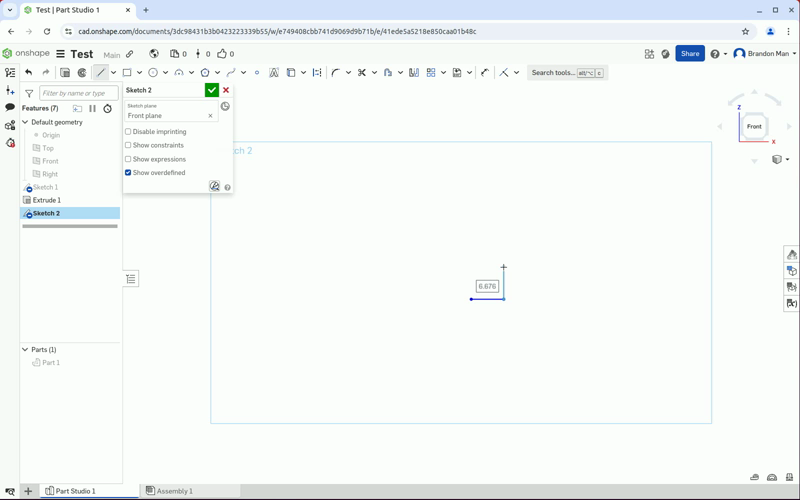
click(503, 266)
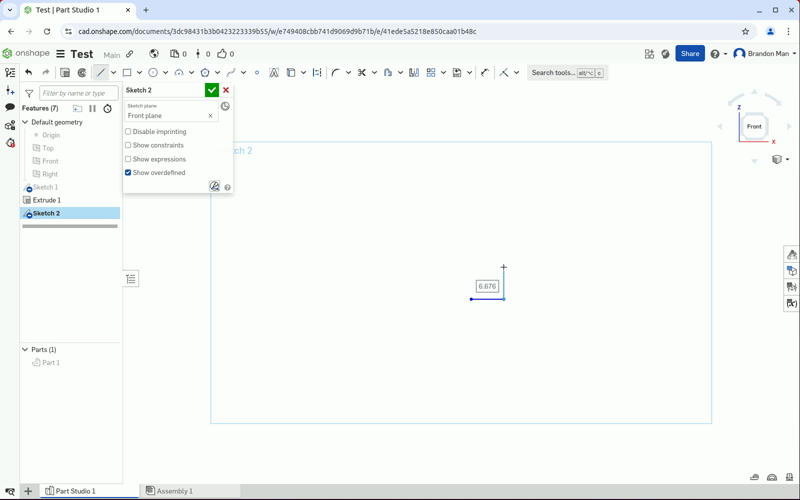
key_up(shift)
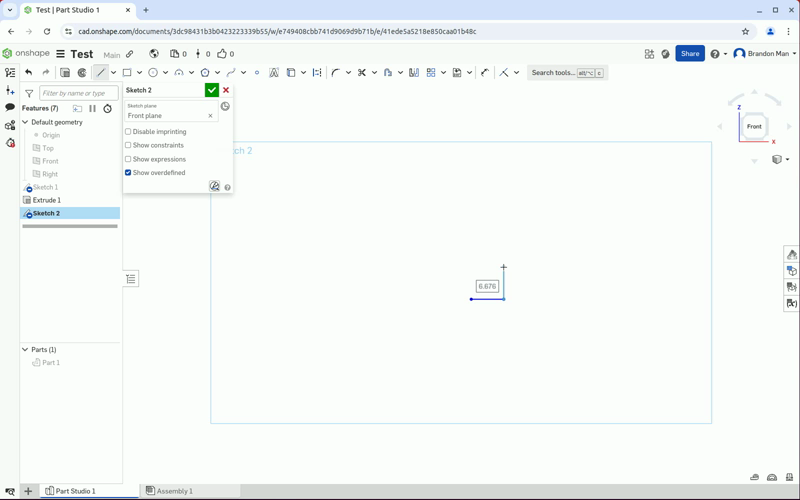
key_down(shift)
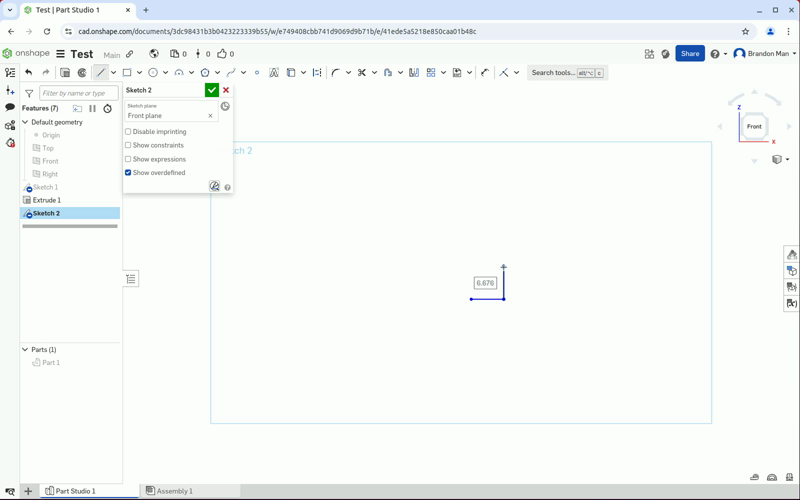
mouse_move(533, 266)
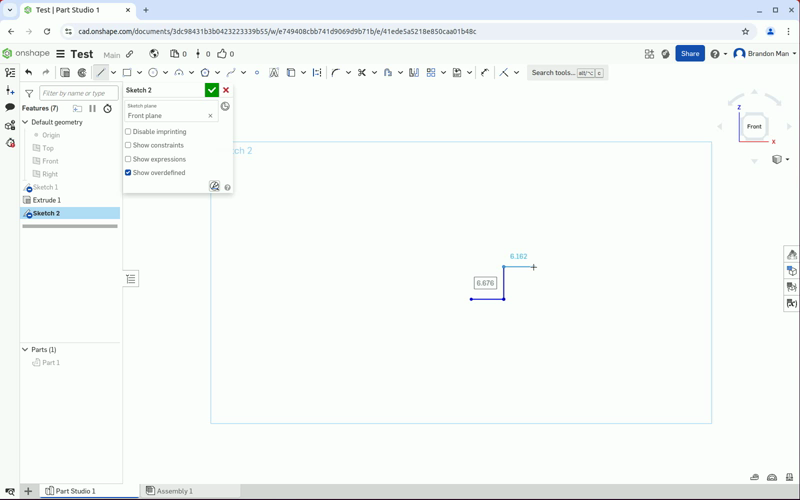
mouse_move(471, 266)
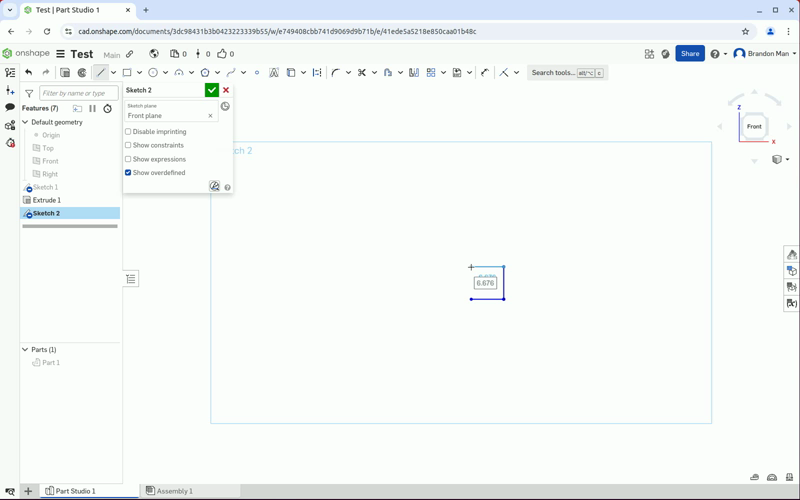
click(471, 266)
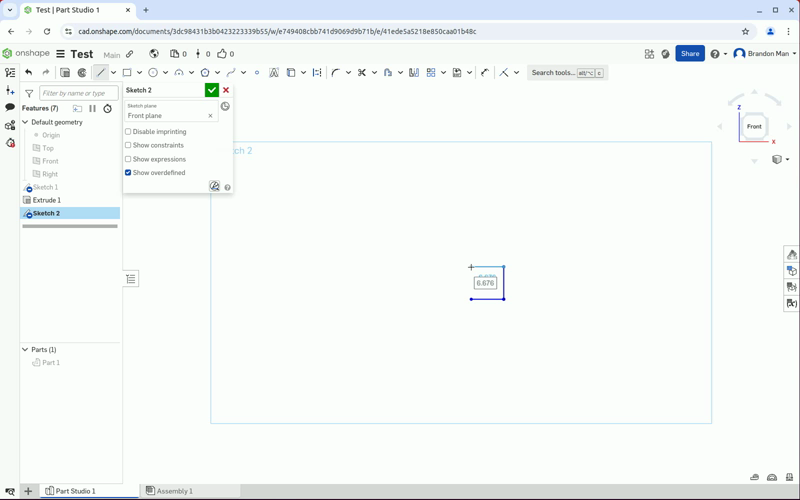
key_up(shift)
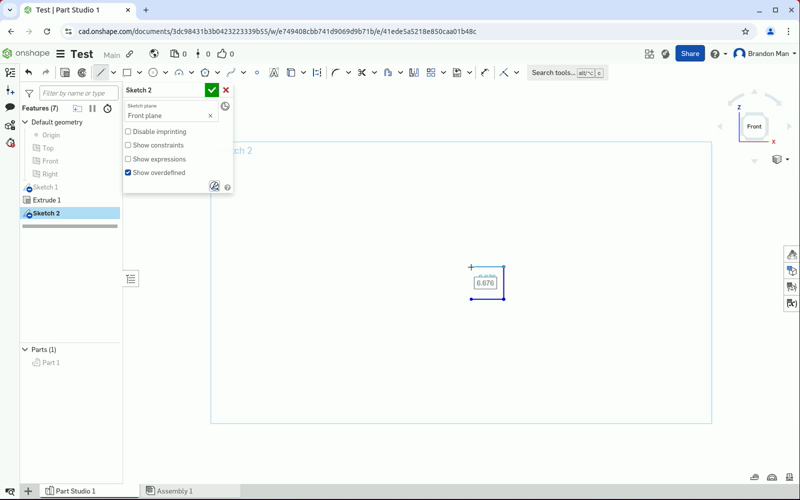
mouse_move(501, 266)
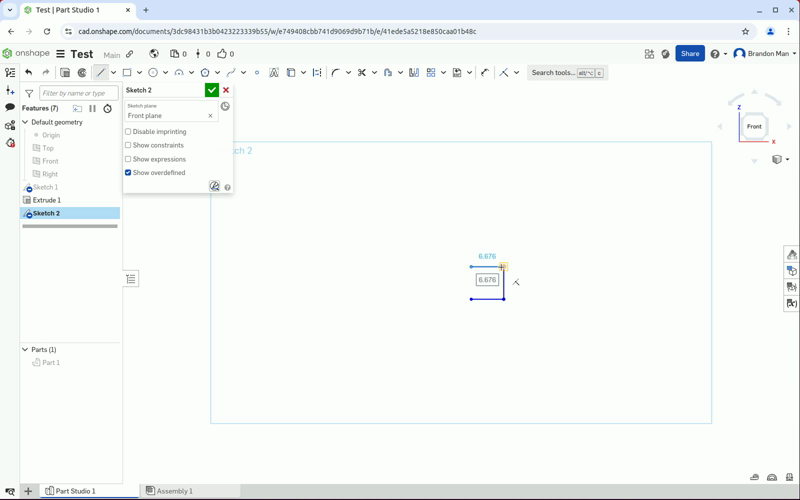
key_down(shift)
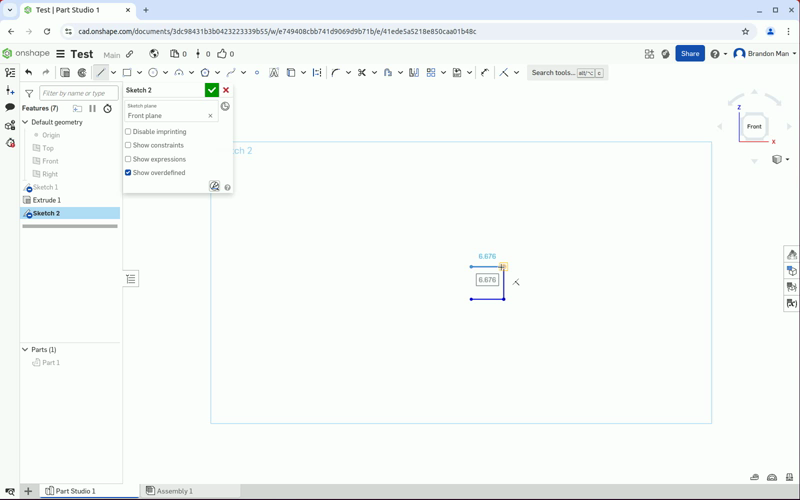
mouse_move(471, 299)
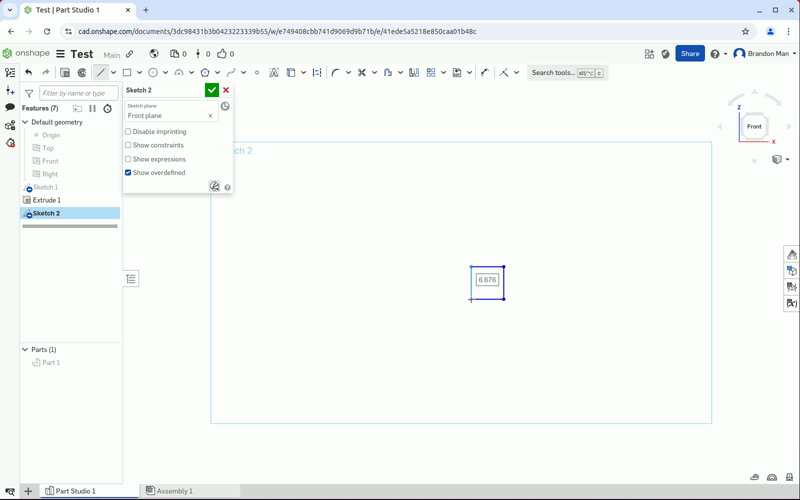
key_up(shift)
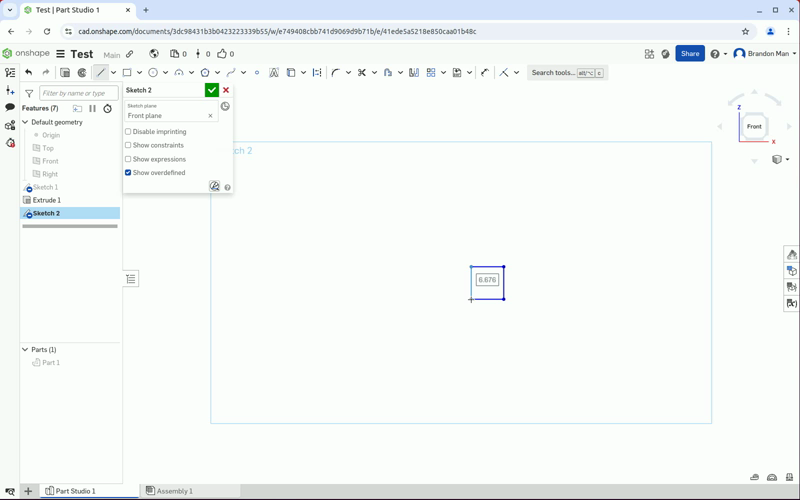
click(471, 299)
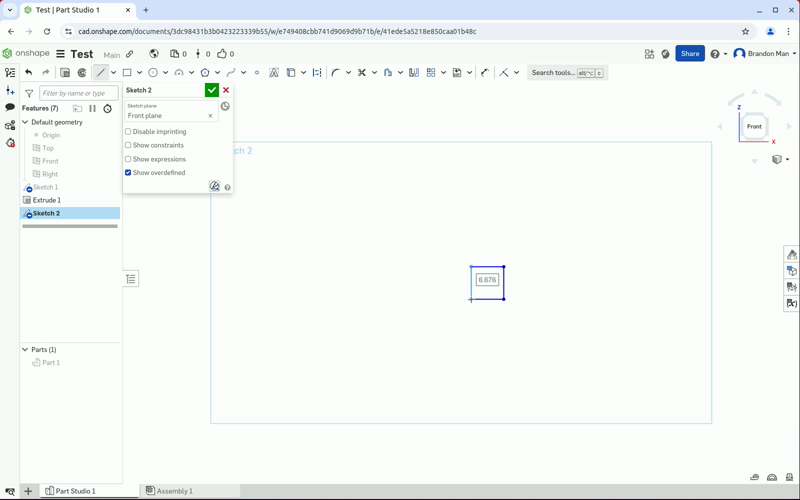
key(esc)
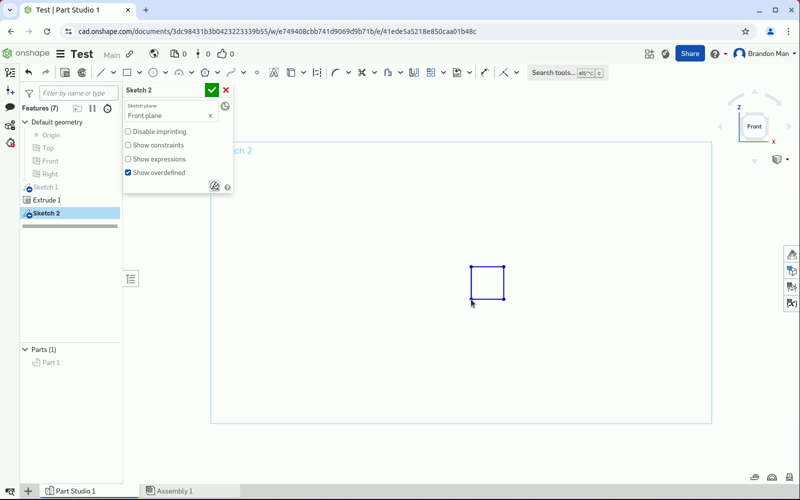
key(c)
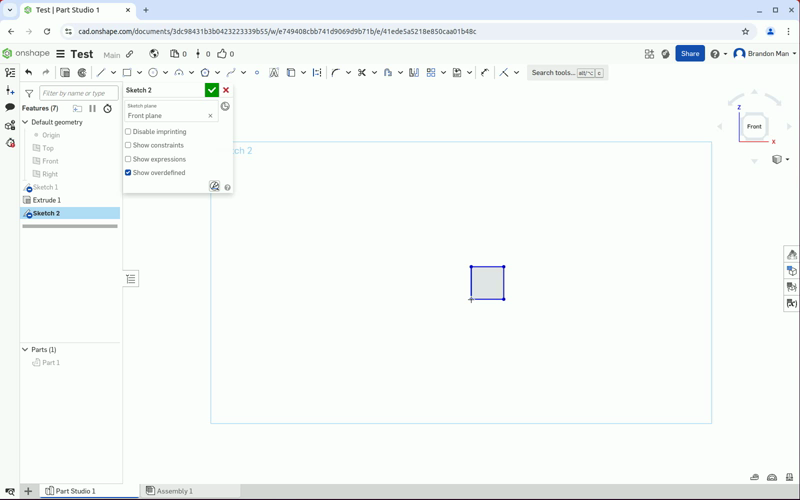
key_down(shift)
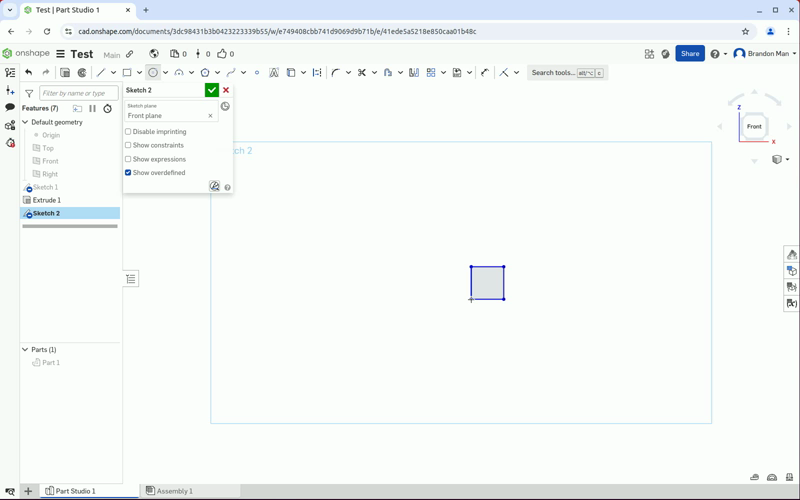
mouse_move(487, 282)
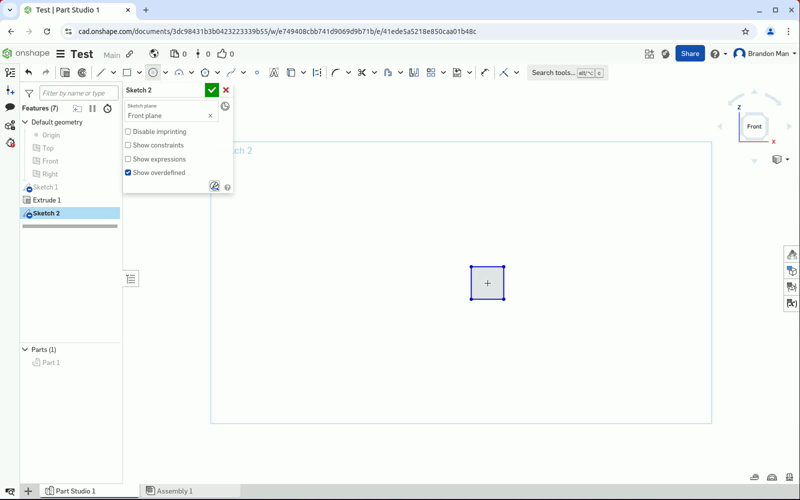
click(487, 282)
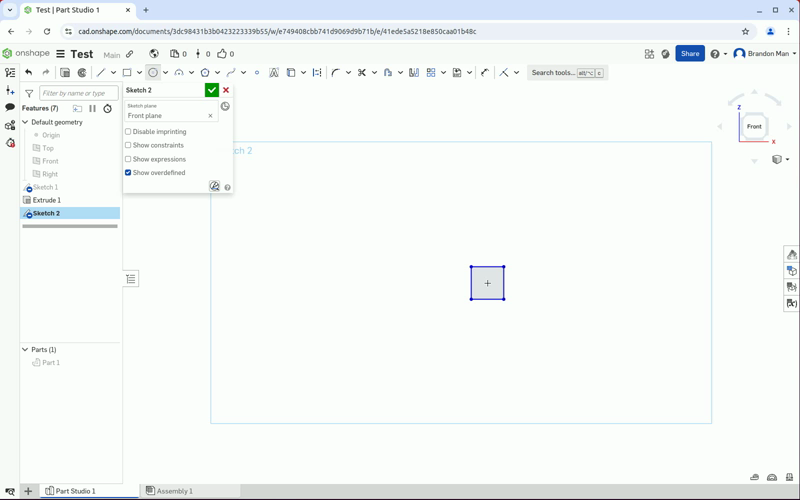
key_up(shift)
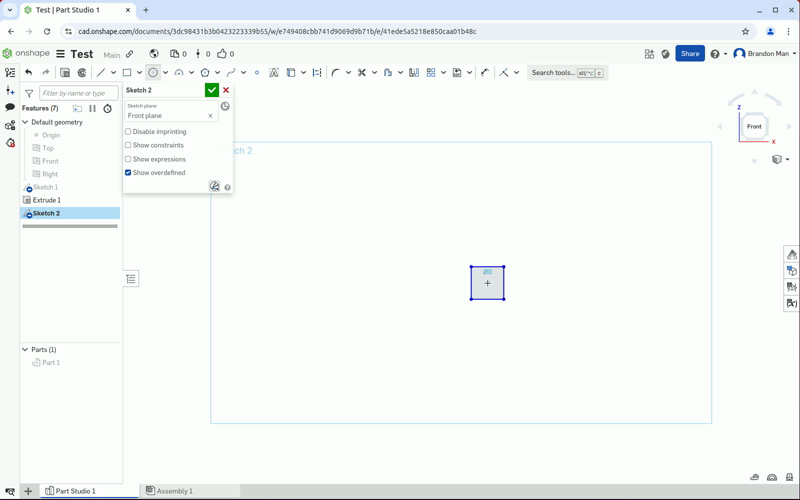
mouse_move(489, 282)
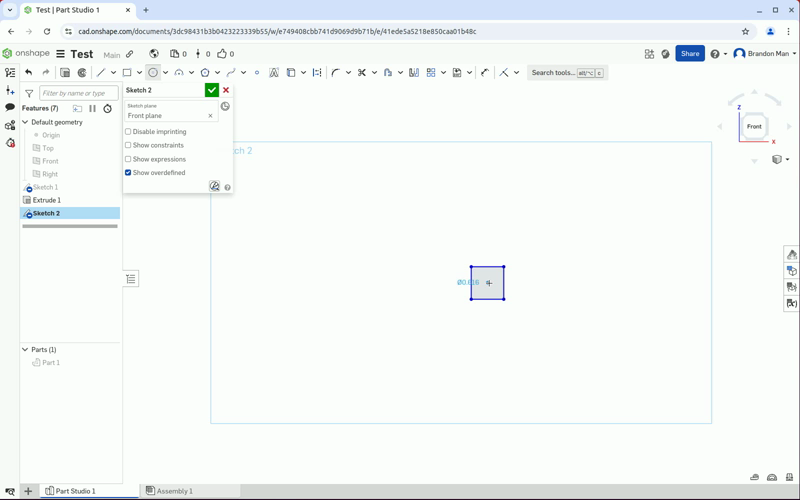
scroll(6)
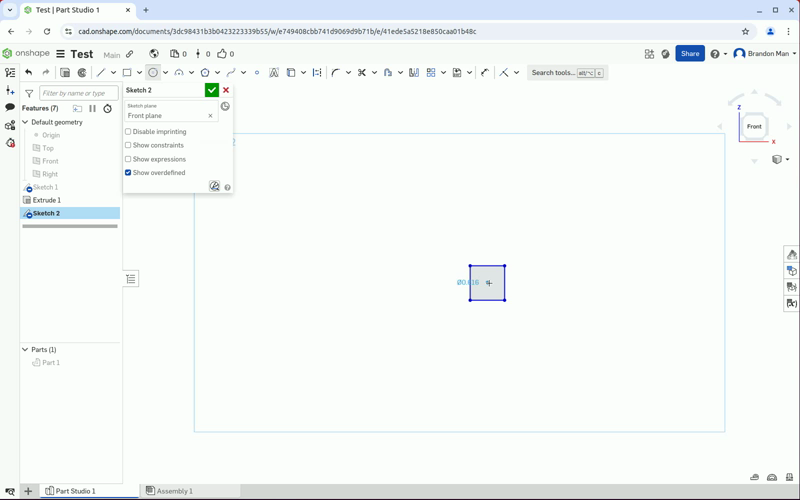
scroll(6)
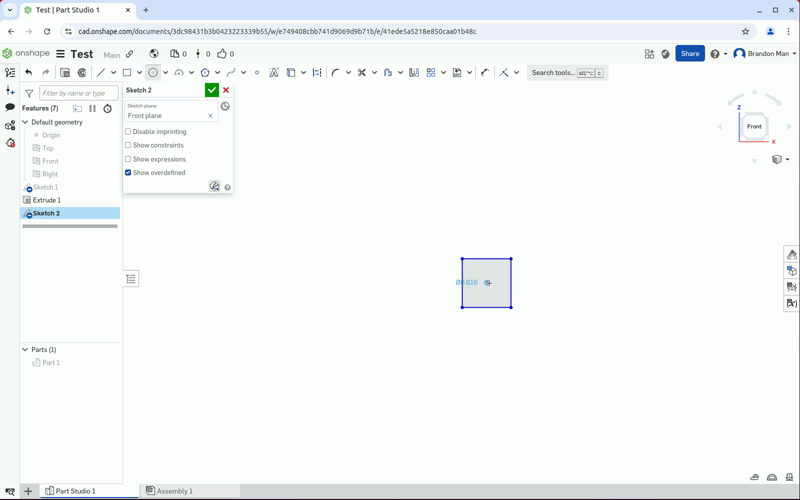
scroll(6)
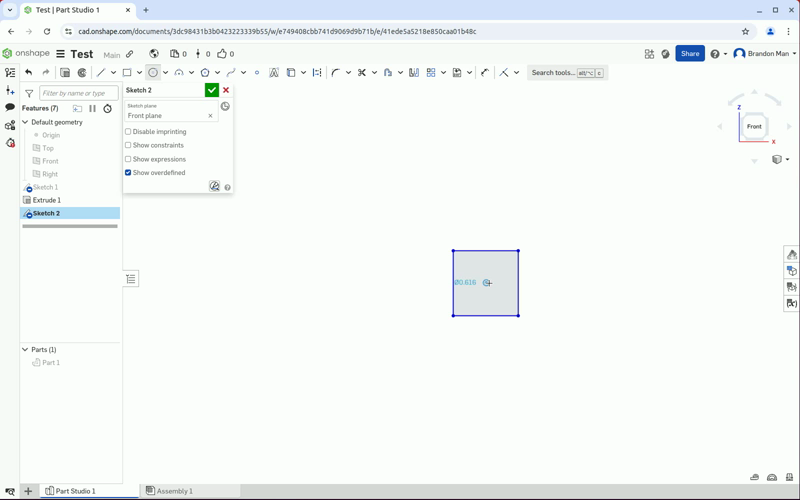
scroll(6)
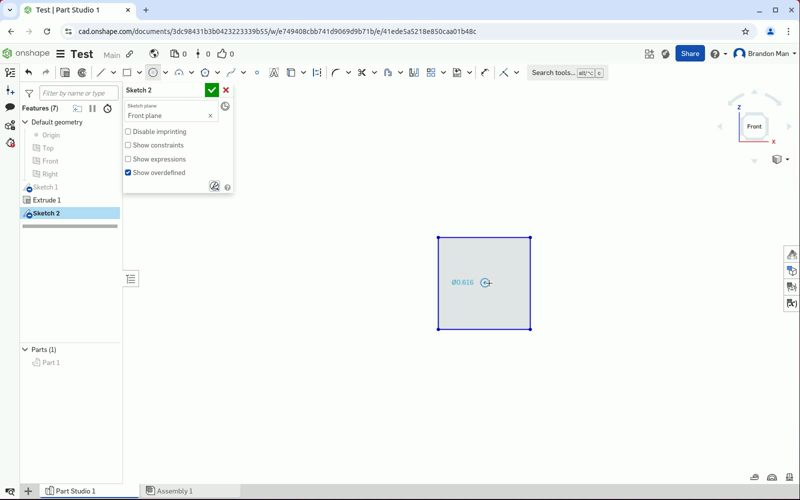
scroll(6)
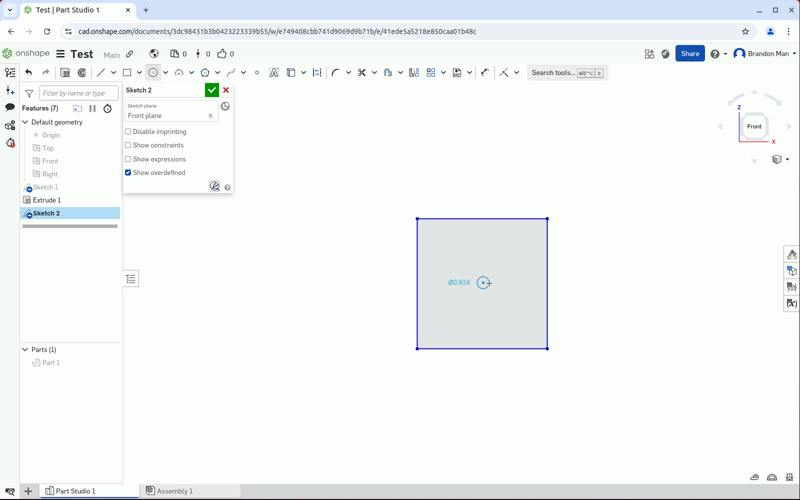
scroll(6)
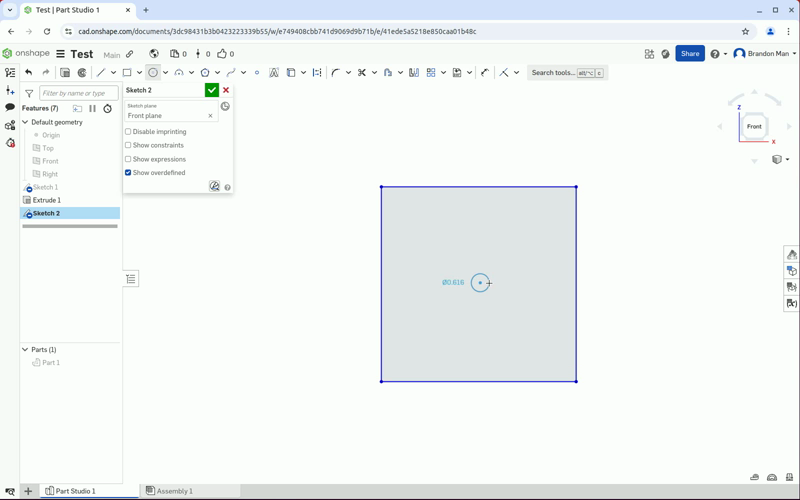
scroll(6)
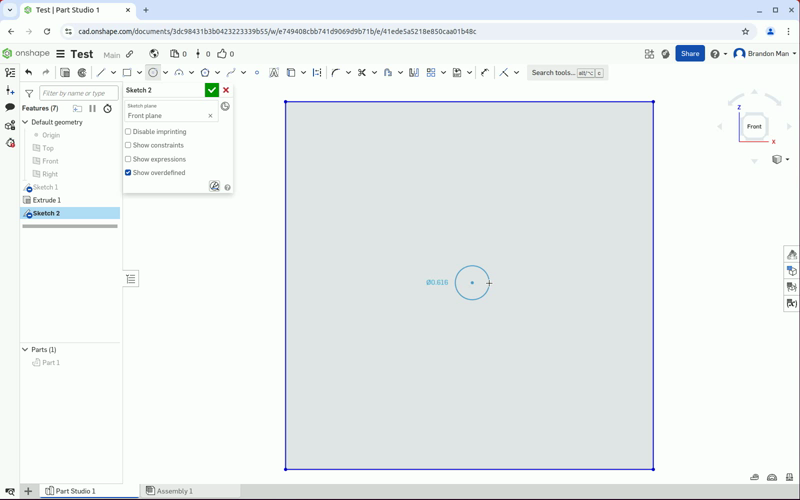
click(489, 282)
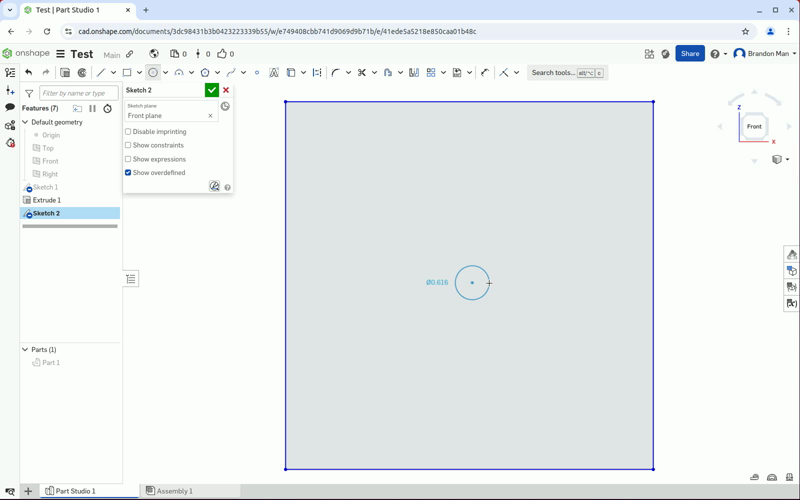
scroll(-6)
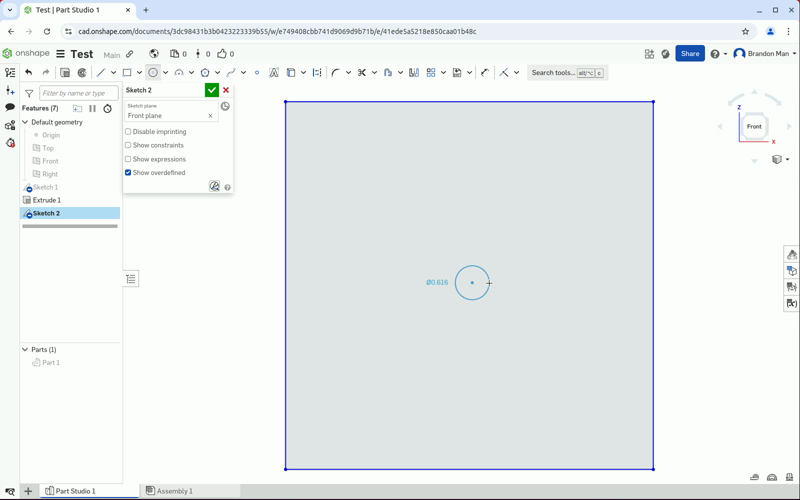
scroll(-6)
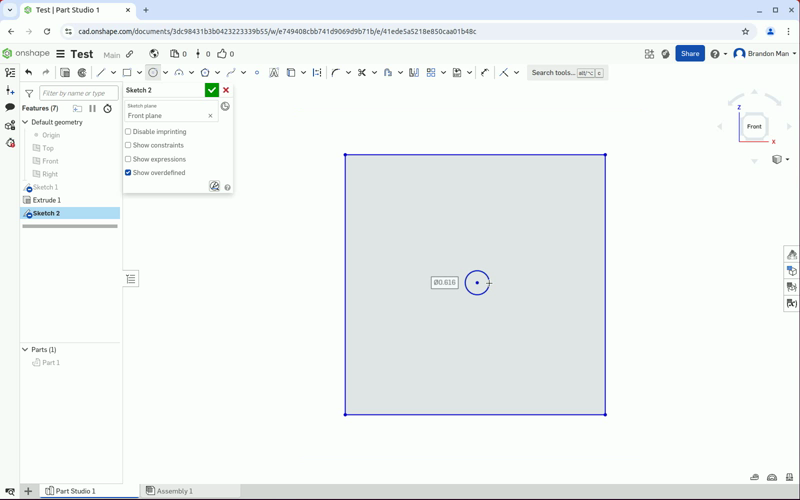
scroll(-6)
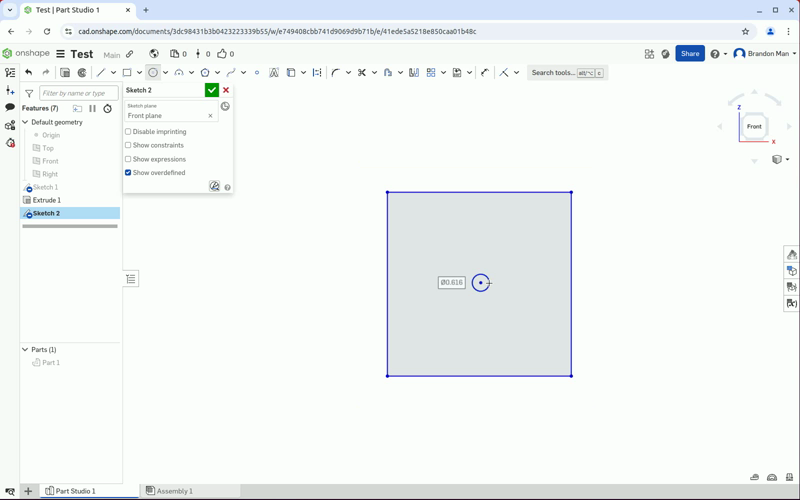
scroll(-6)
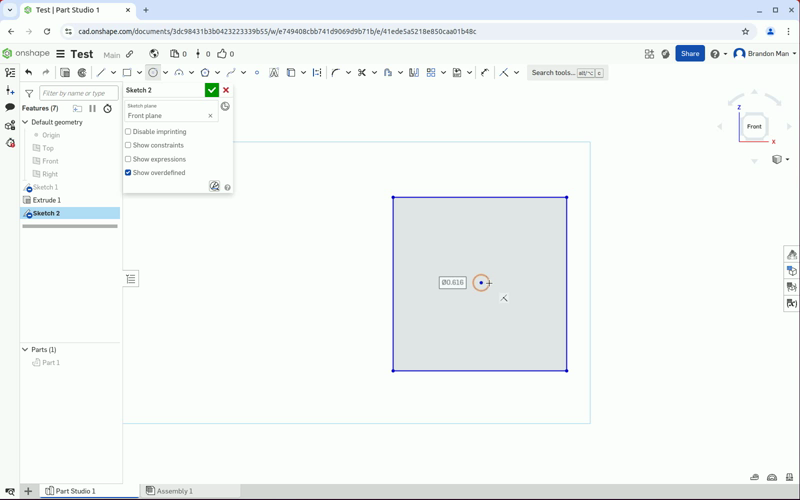
scroll(-6)
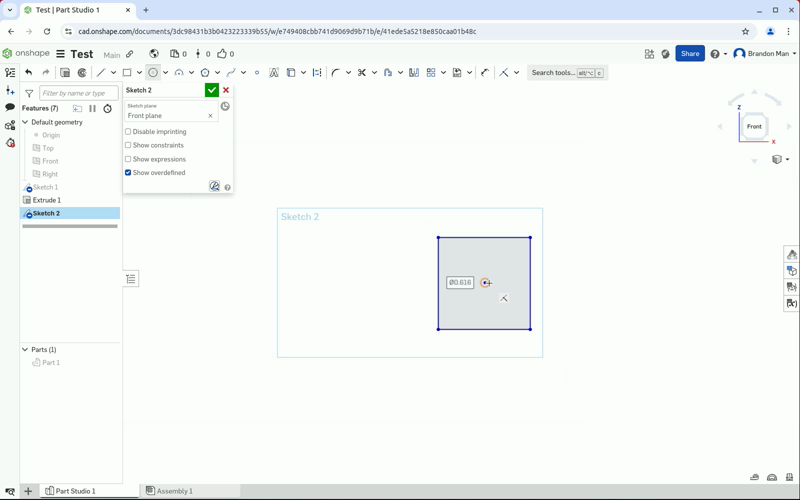
scroll(-6)
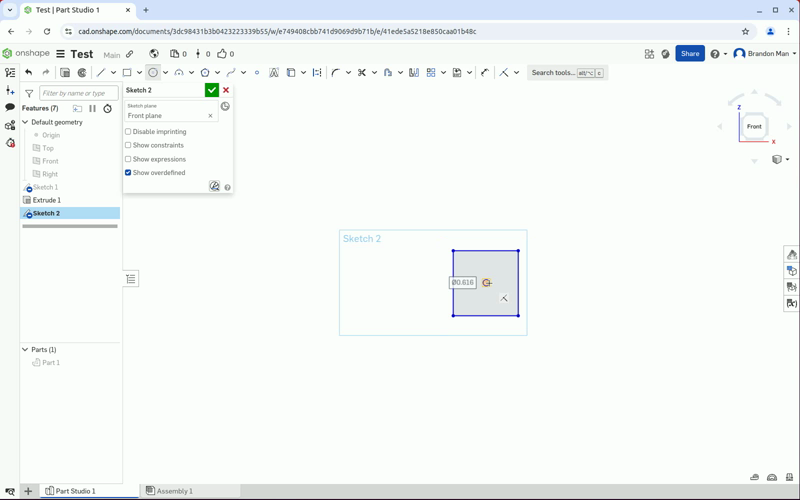
scroll(-6)
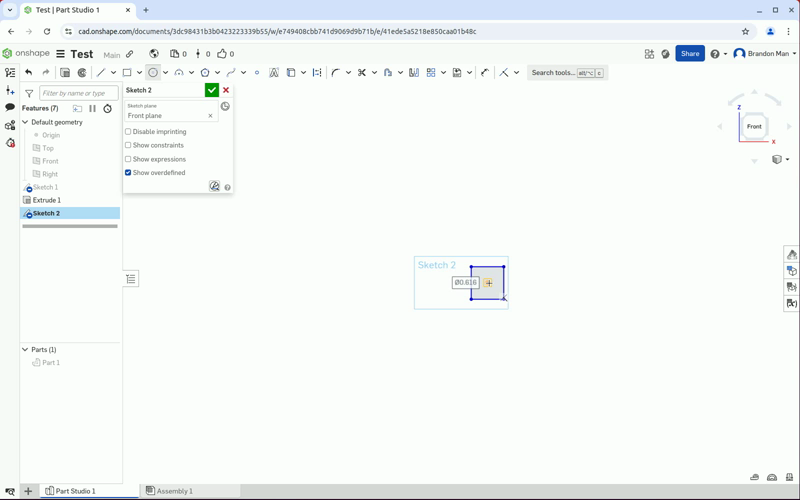
key(esc)
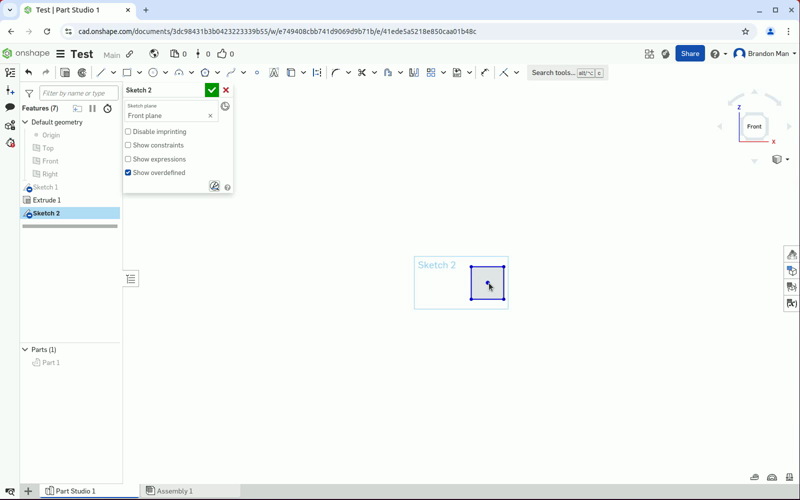
mouse_move(476, 283)
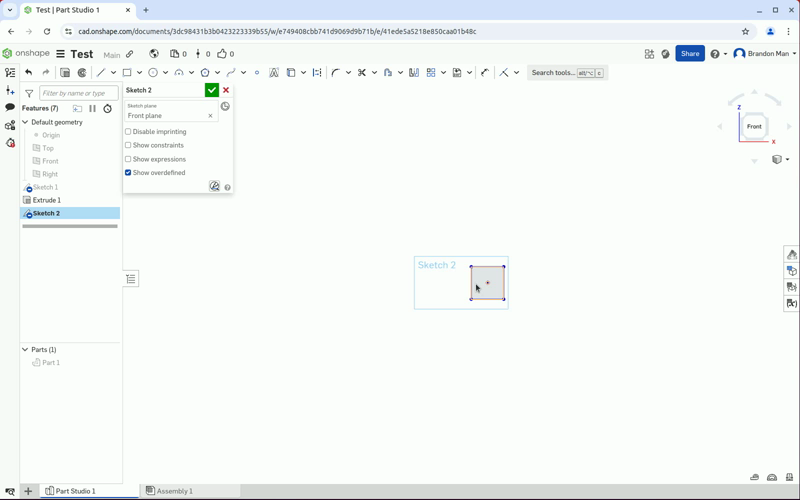
scroll(6)
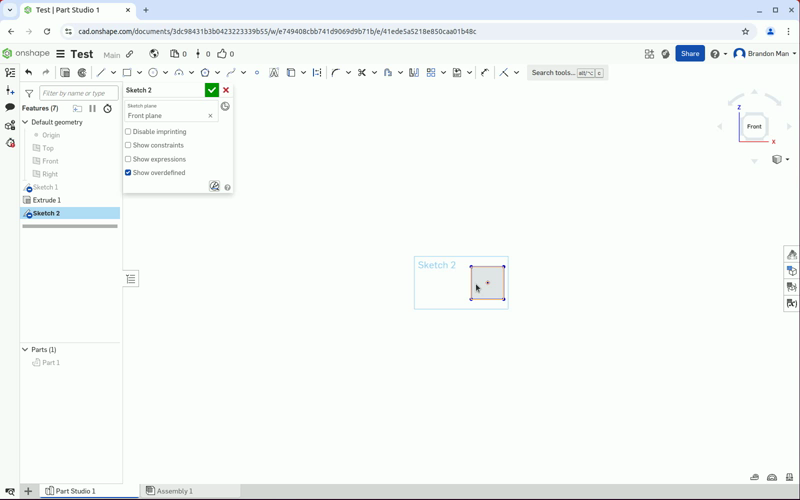
scroll(6)
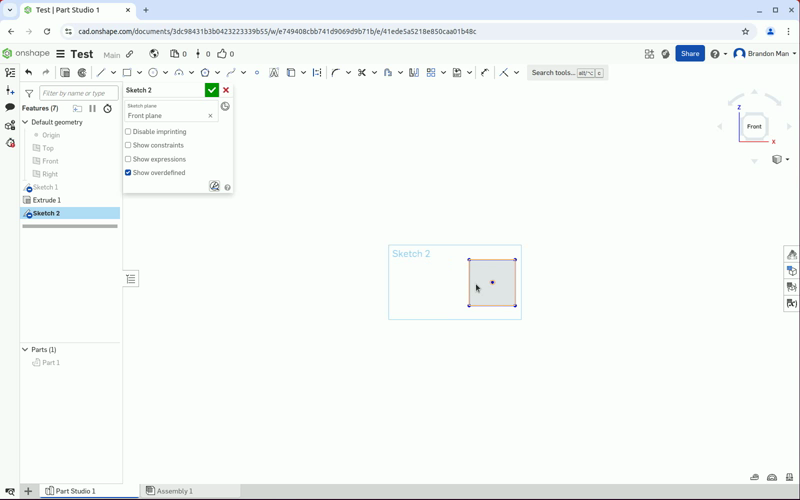
scroll(6)
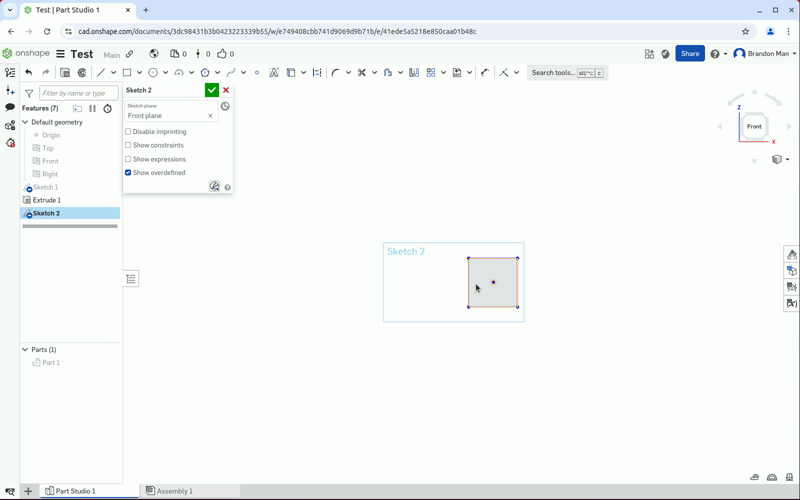
scroll(6)
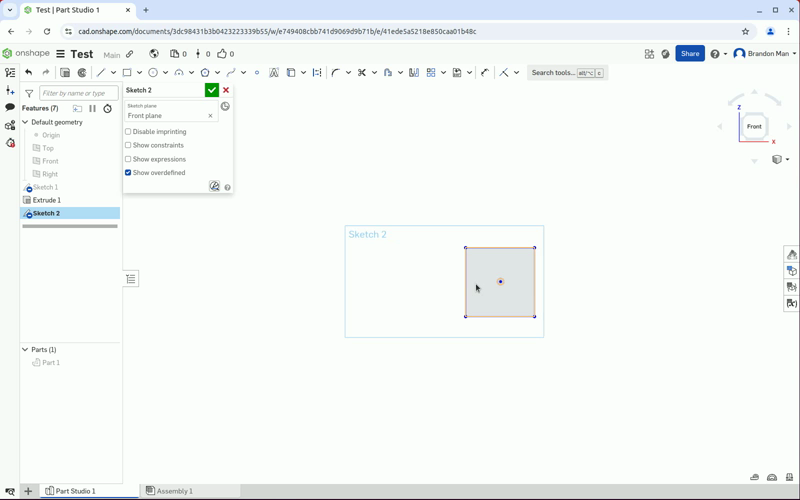
scroll(6)
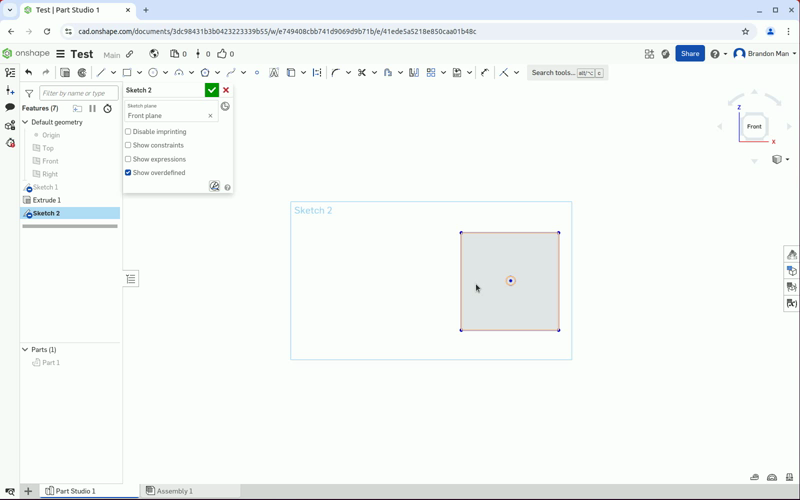
scroll(6)
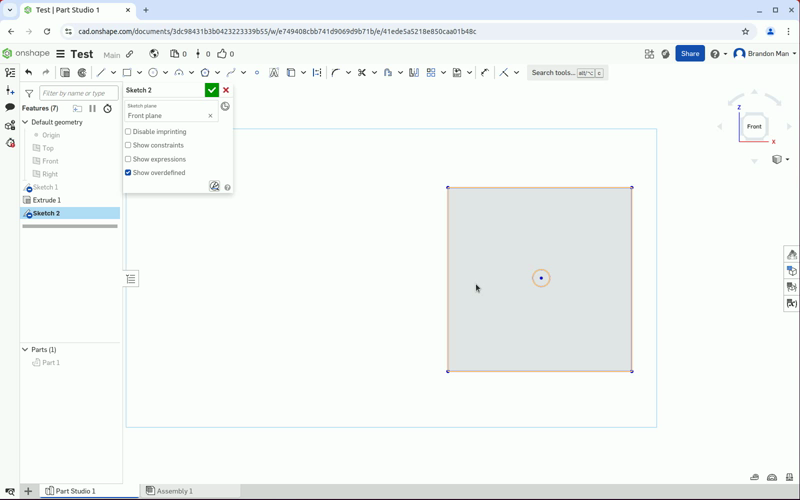
scroll(6)
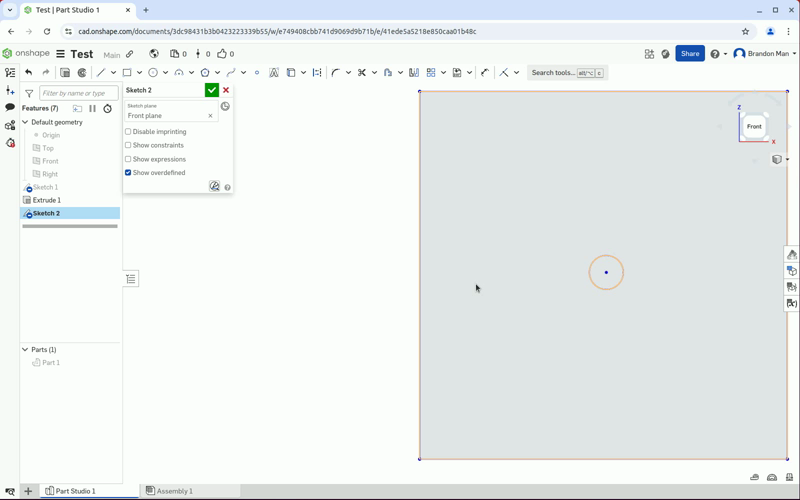
click(476, 283)
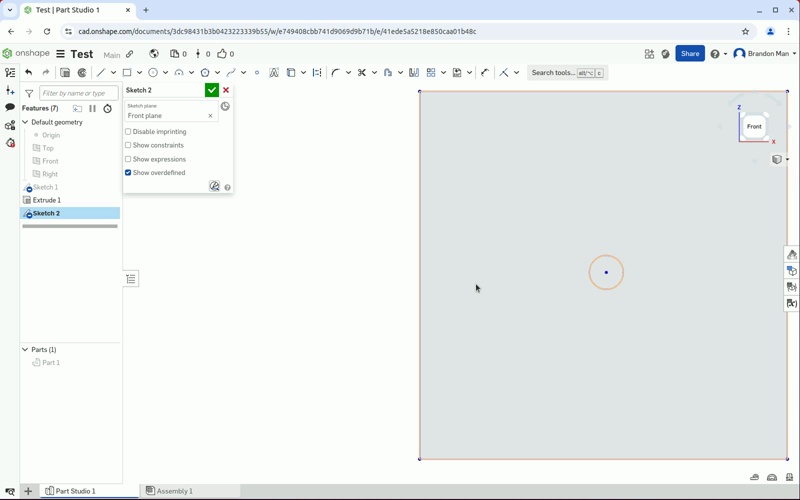
scroll(-6)
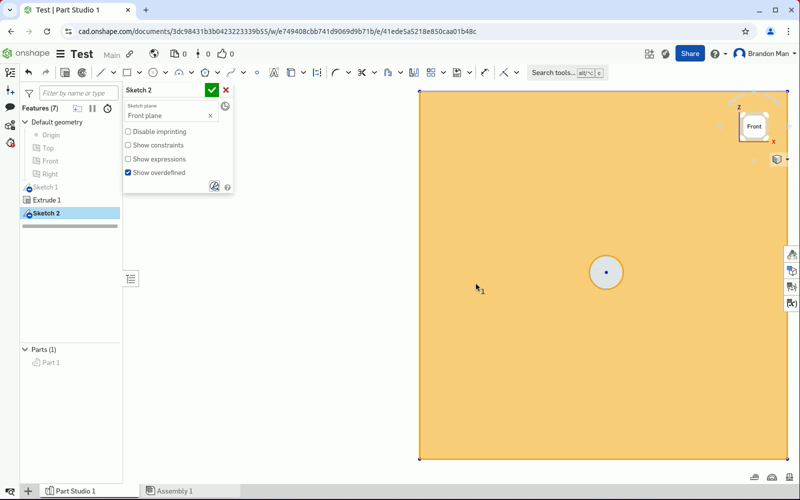
scroll(-6)
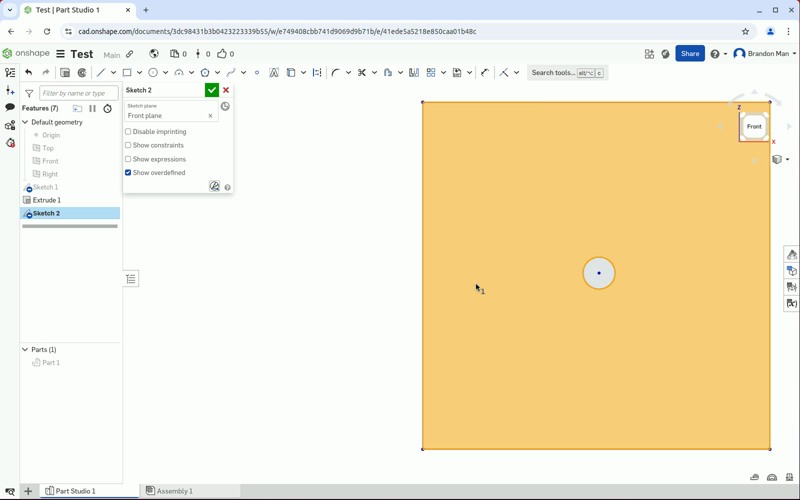
scroll(-6)
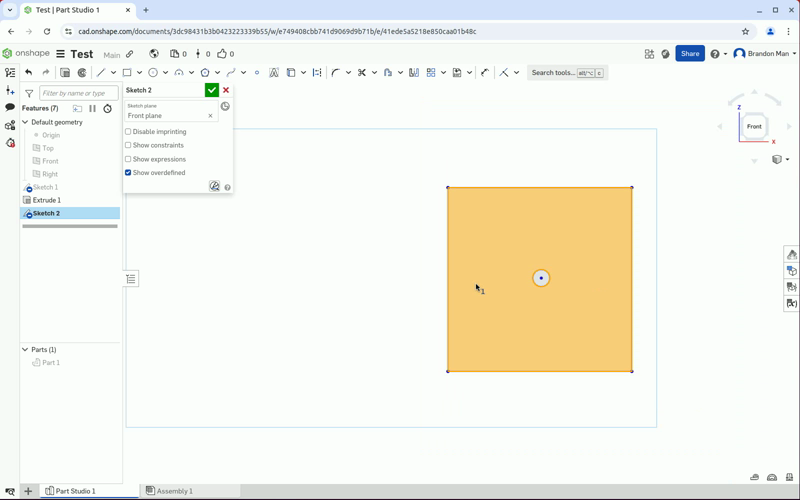
scroll(-6)
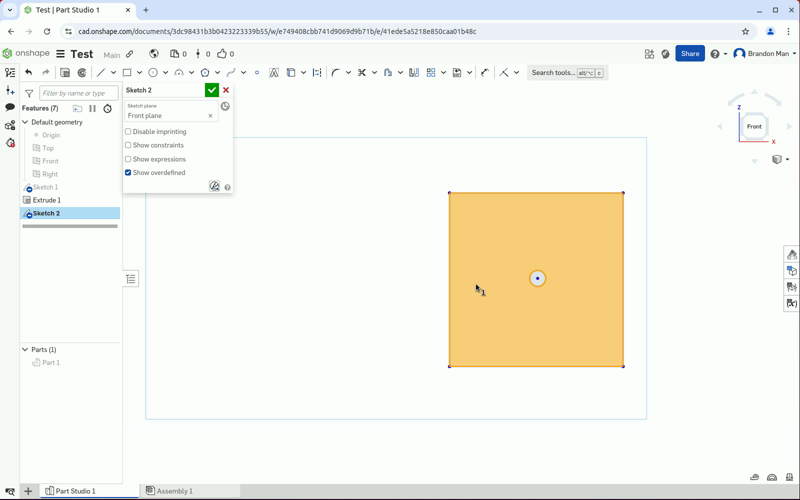
scroll(-6)
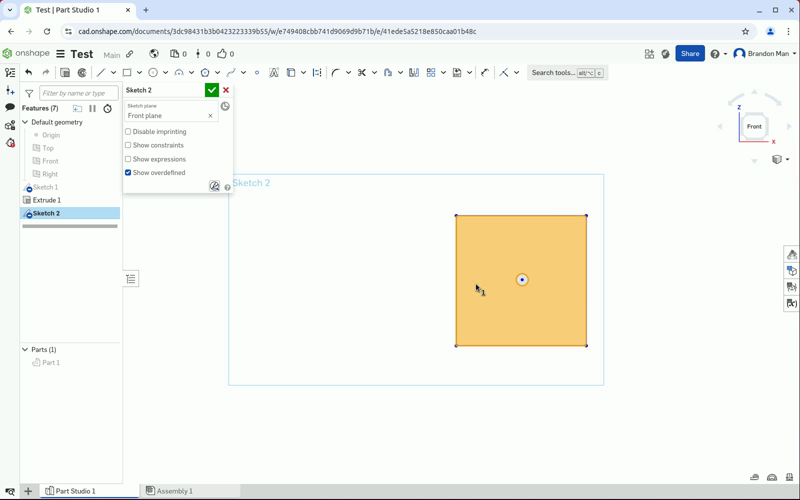
scroll(-6)
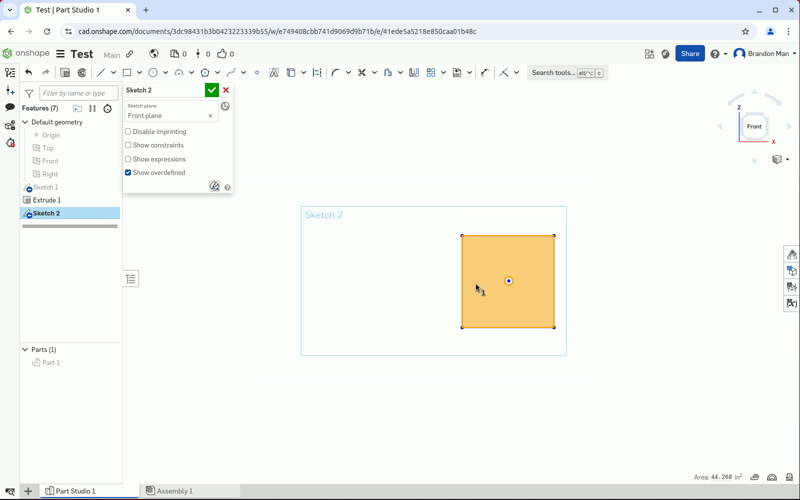
scroll(-6)
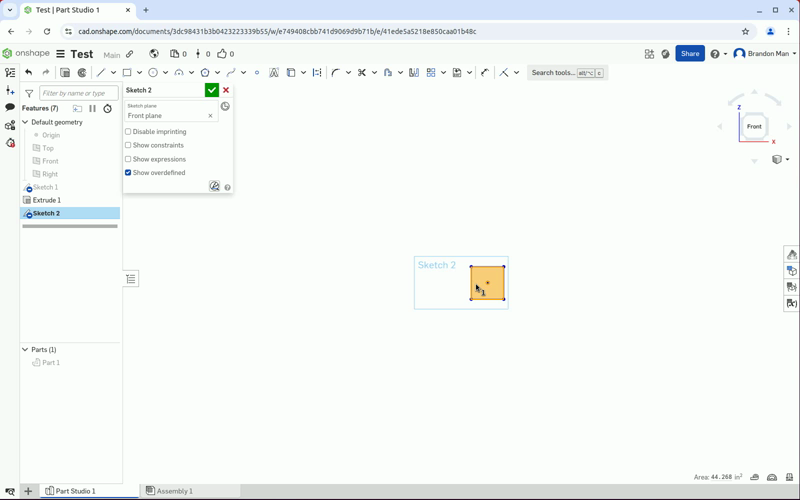
mouse_move(73, 352)
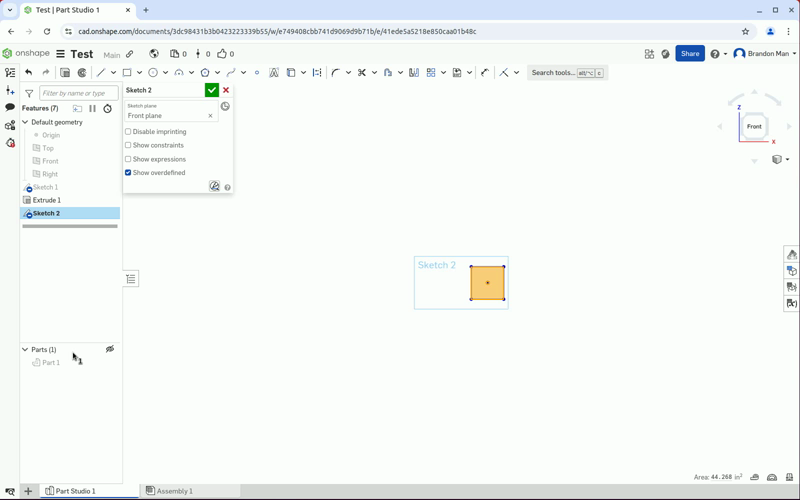
key(shift+y)
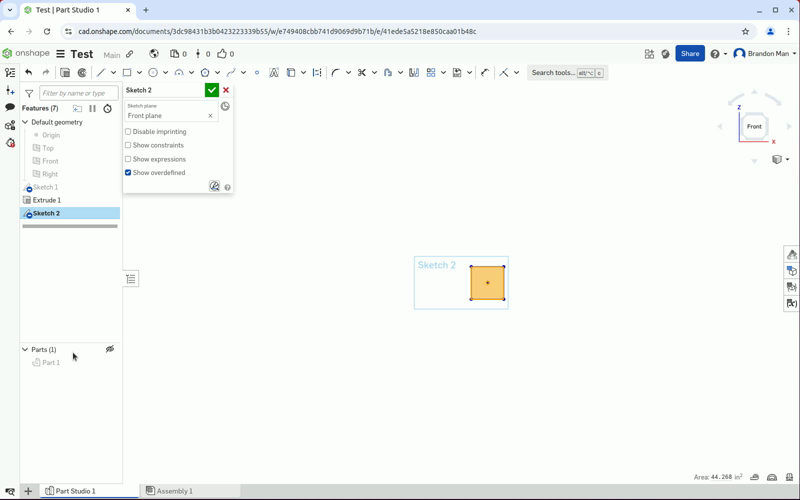
key(shift+e)
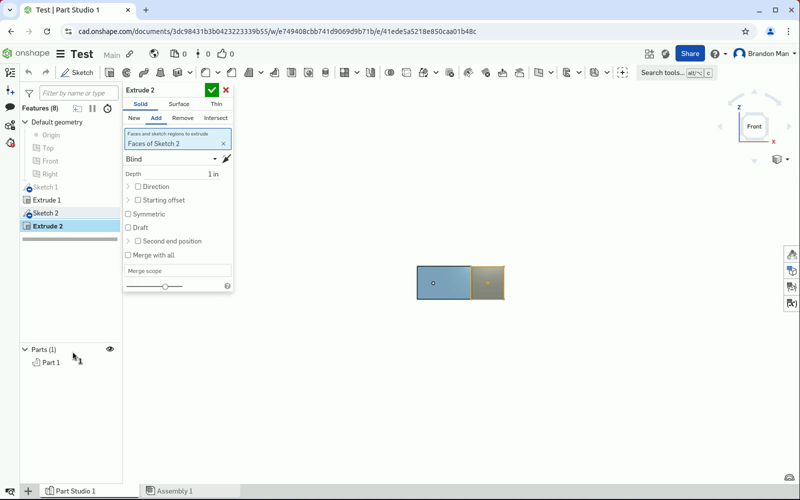
mouse_move(143, 106)
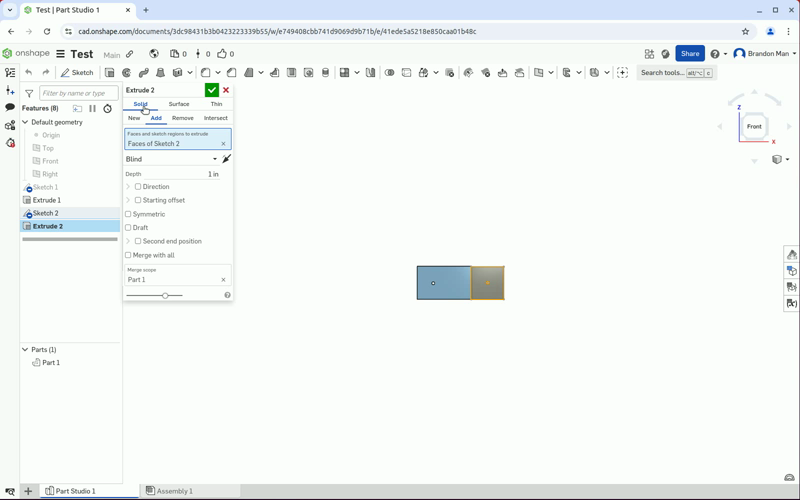
click(143, 106)
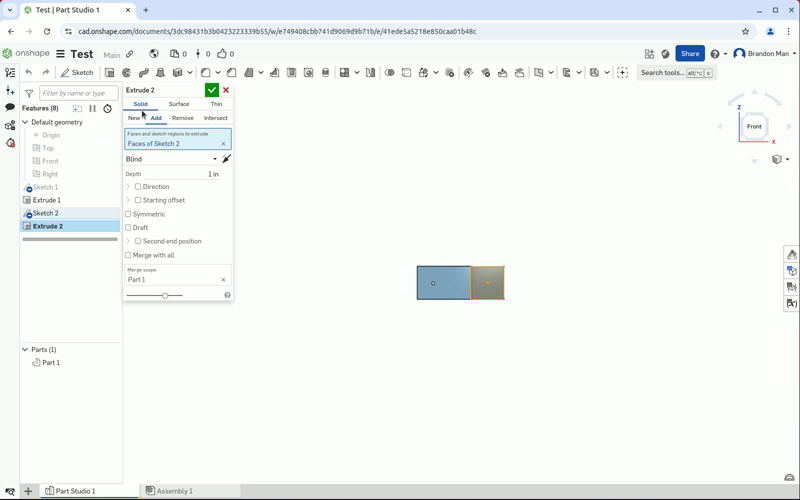
mouse_move(137, 120)
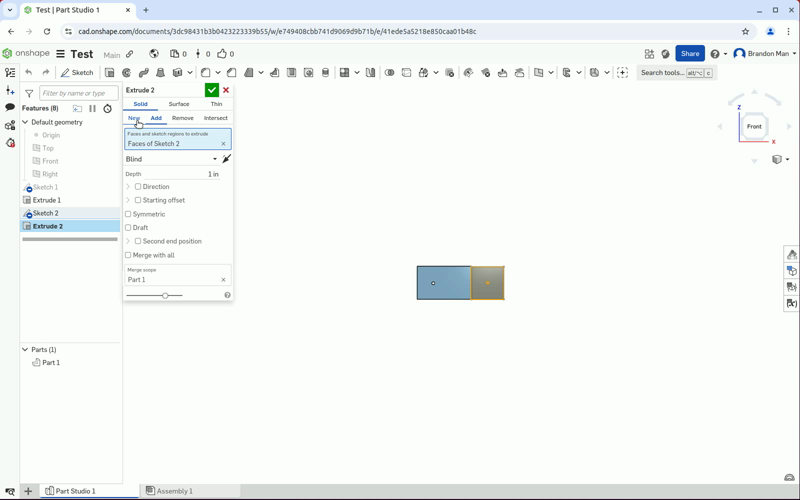
click(137, 120)
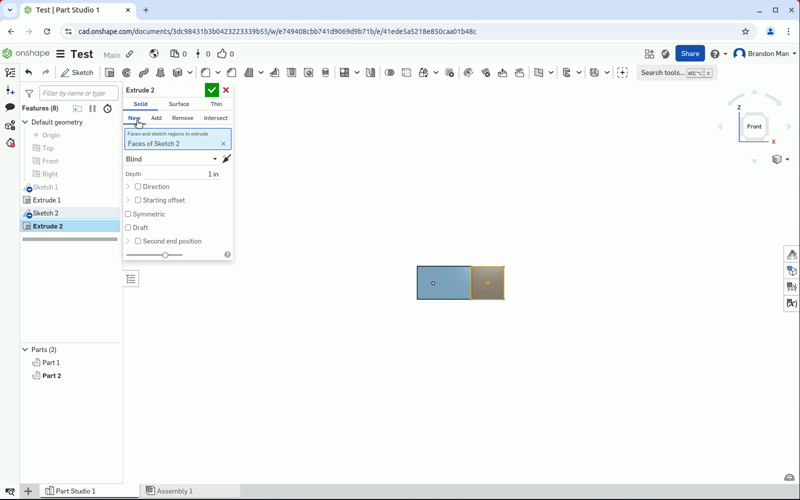
key(tab, 4)
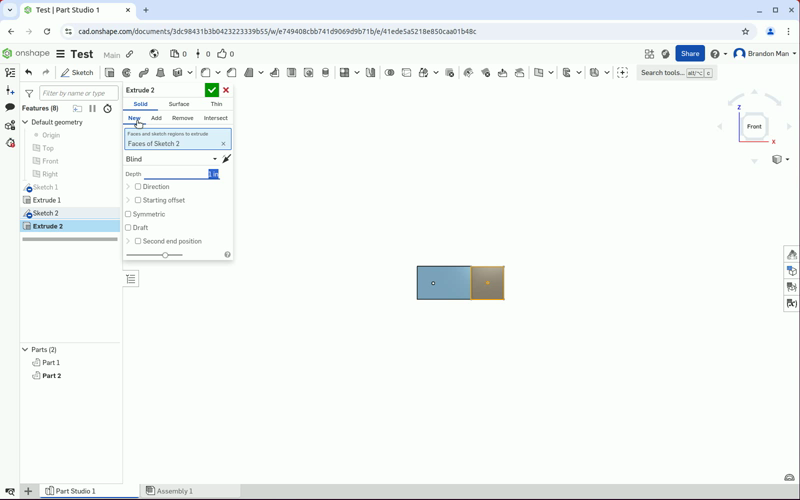
text(0.481)
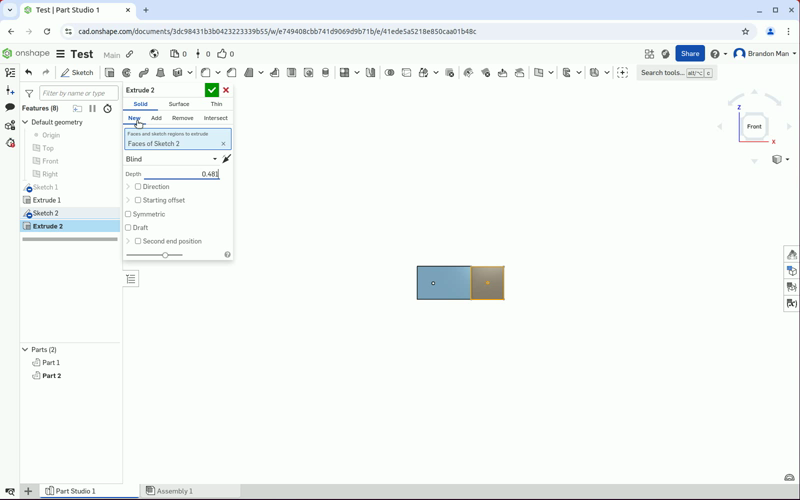
key(enter)
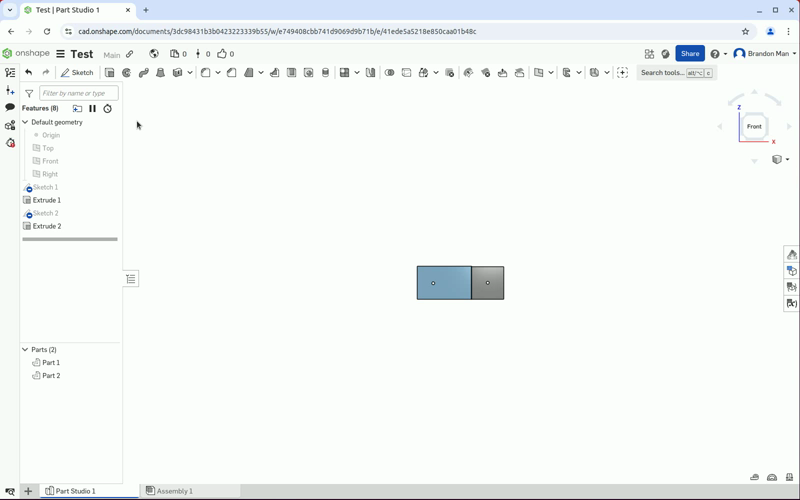
key(shift+h)
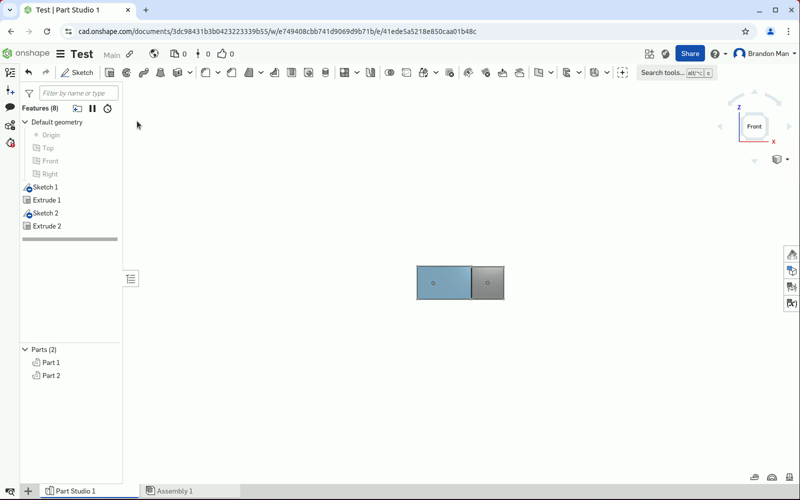
key(shift+h)
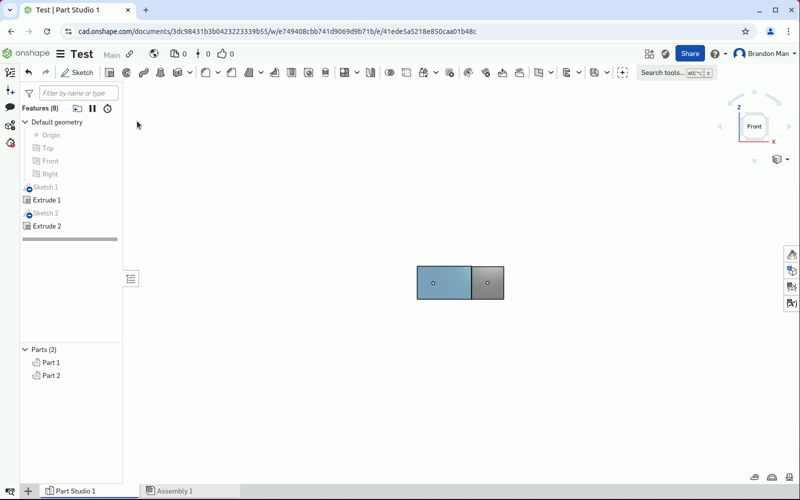
mouse_move(73, 189)
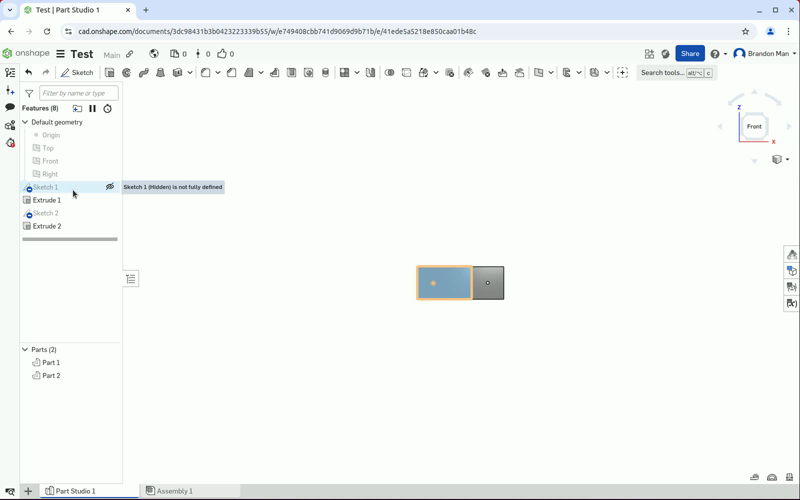
click(73, 189)
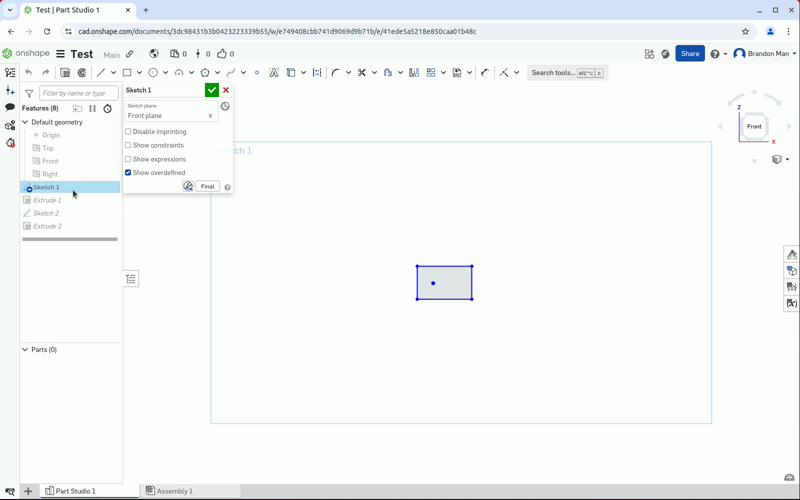
mouse_move(229, 92)
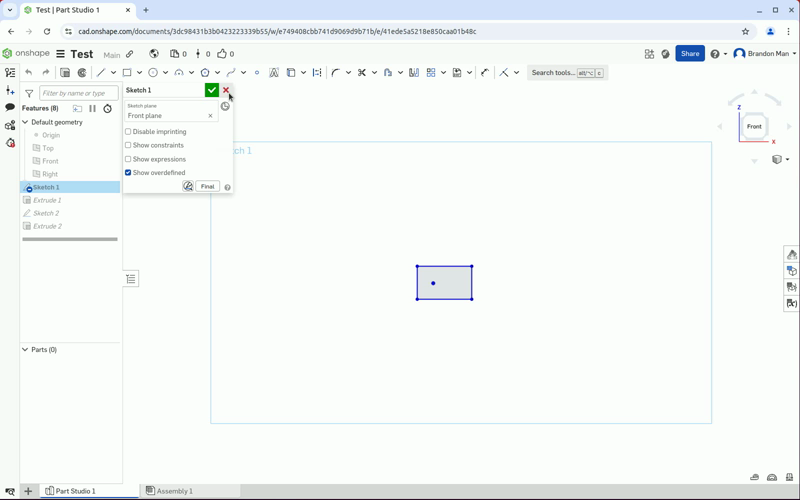
click(229, 92)
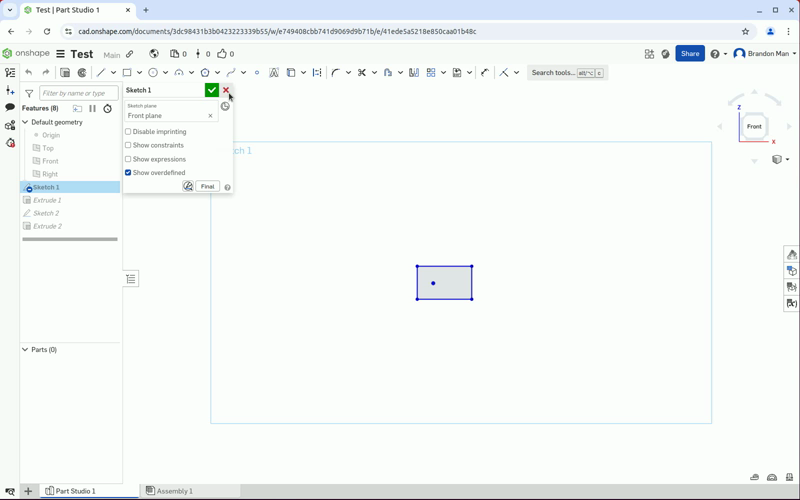
key(shift+s)
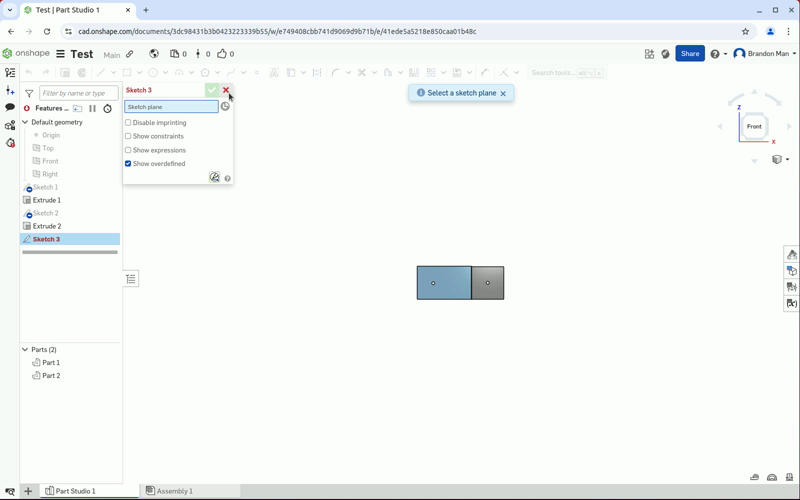
mouse_move(73, 163)
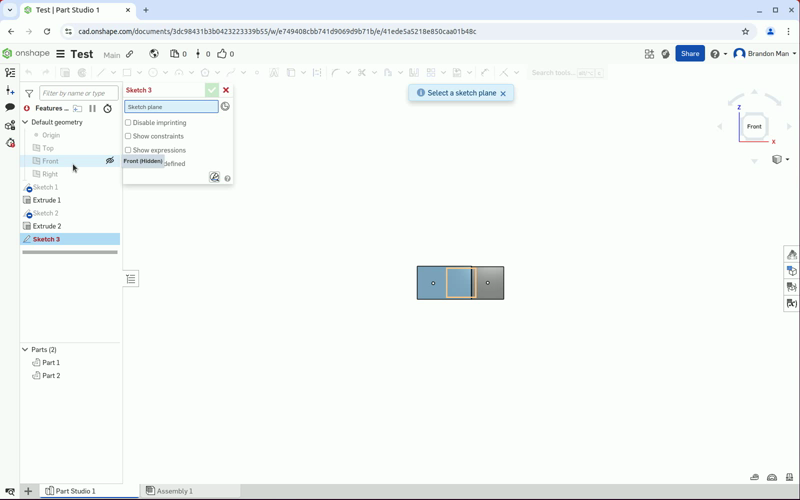
click(73, 163)
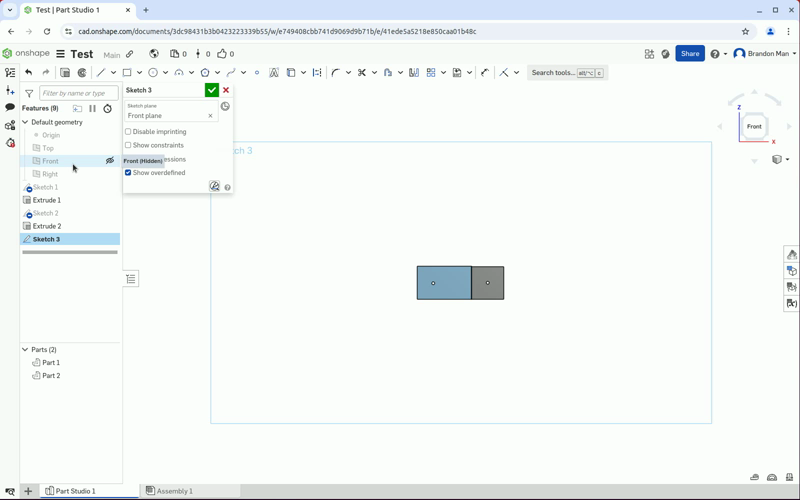
mouse_move(73, 352)
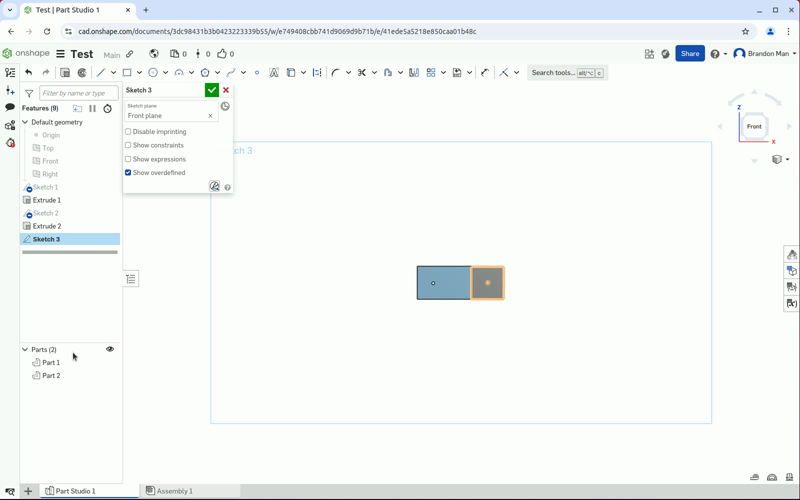
key(y)
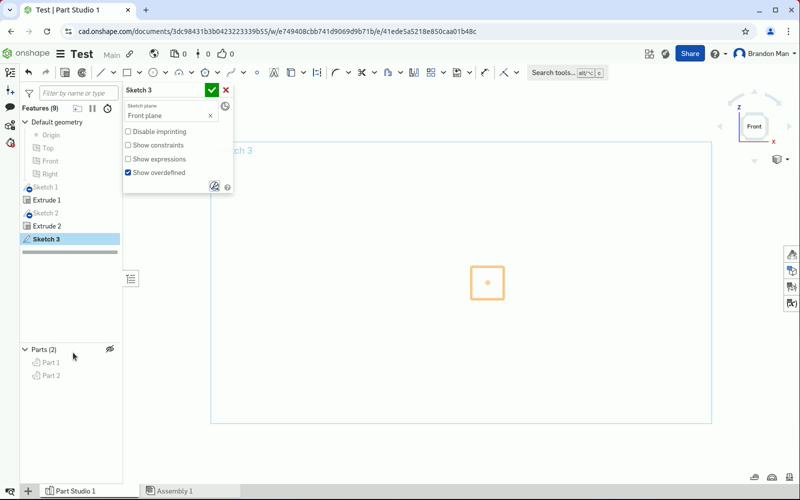
key(l)
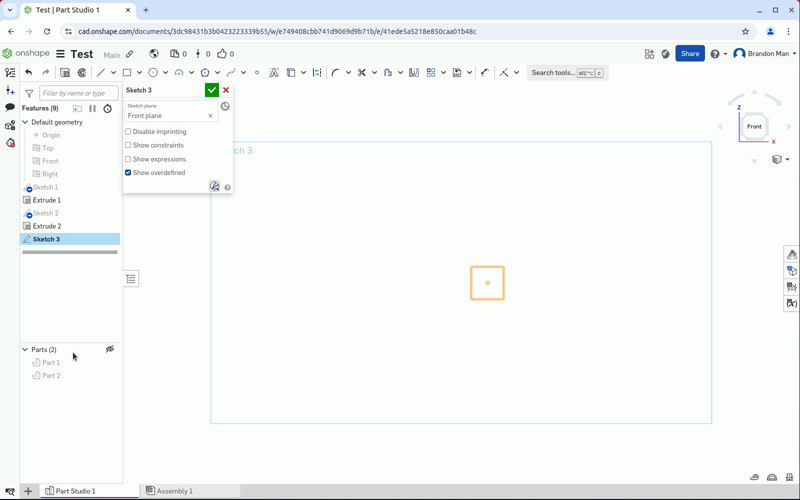
key_down(shift)
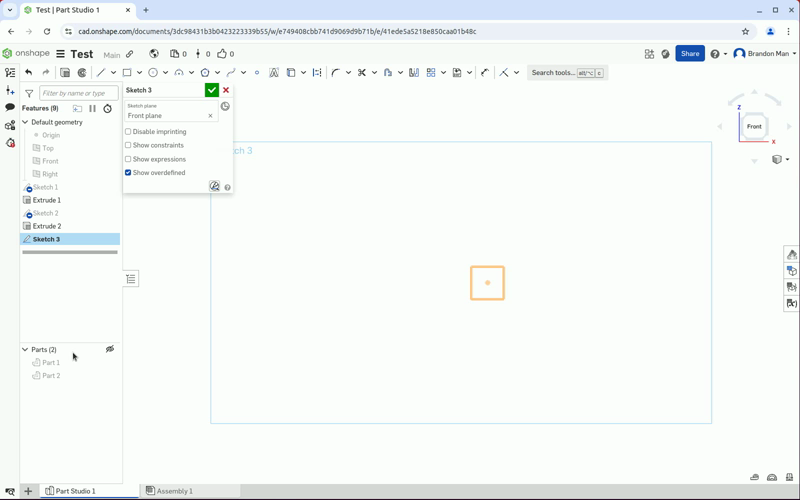
mouse_move(471, 266)
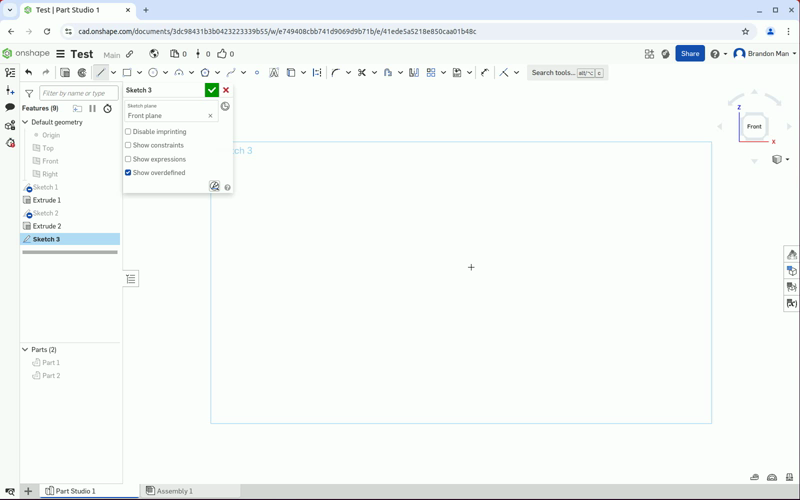
click(471, 266)
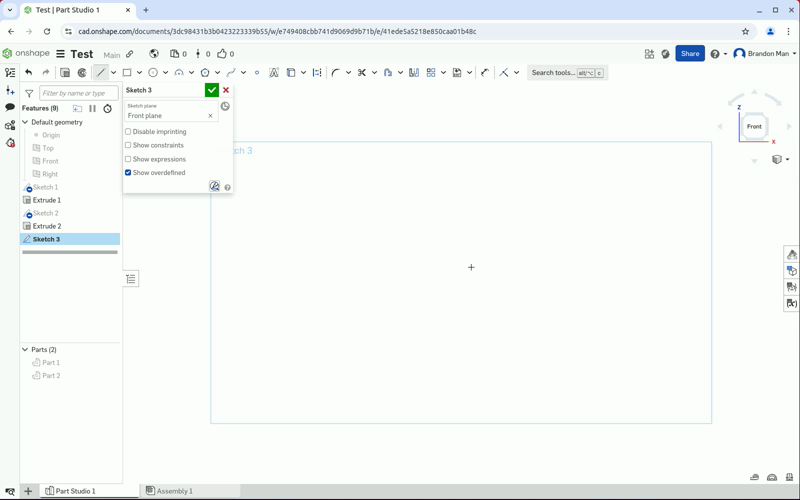
key_up(shift)
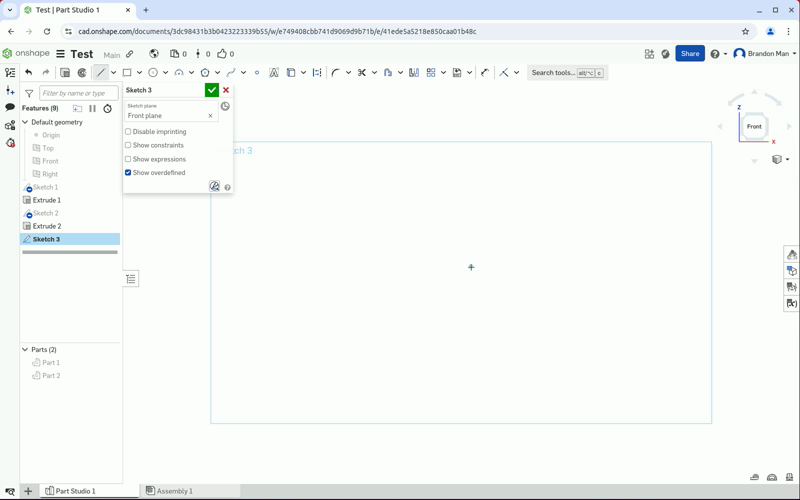
key_down(shift)
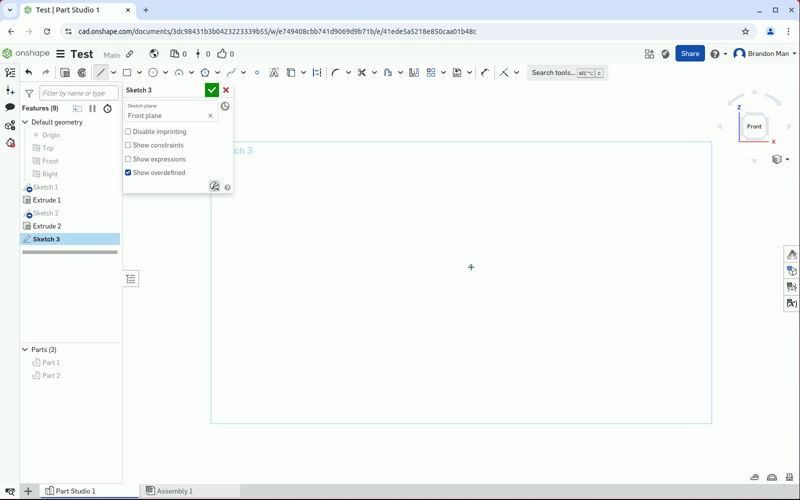
mouse_move(501, 266)
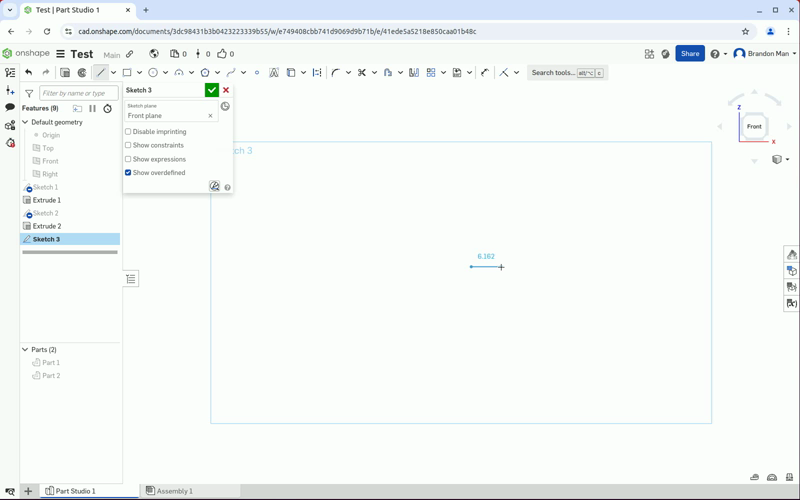
mouse_move(503, 266)
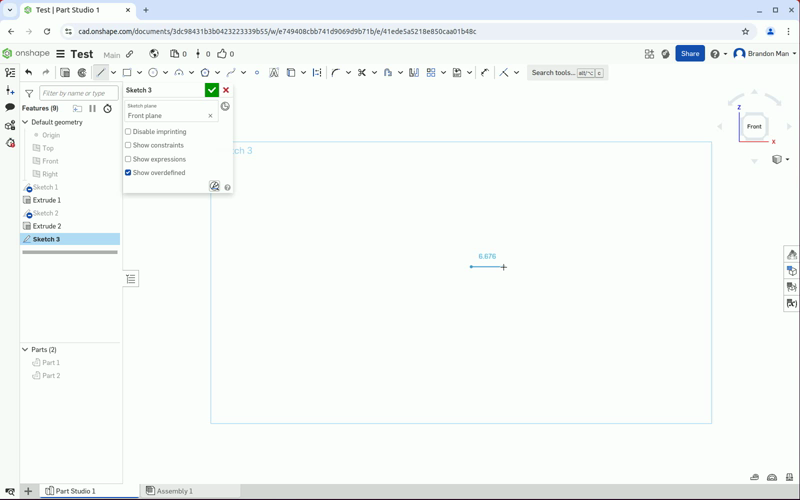
click(503, 266)
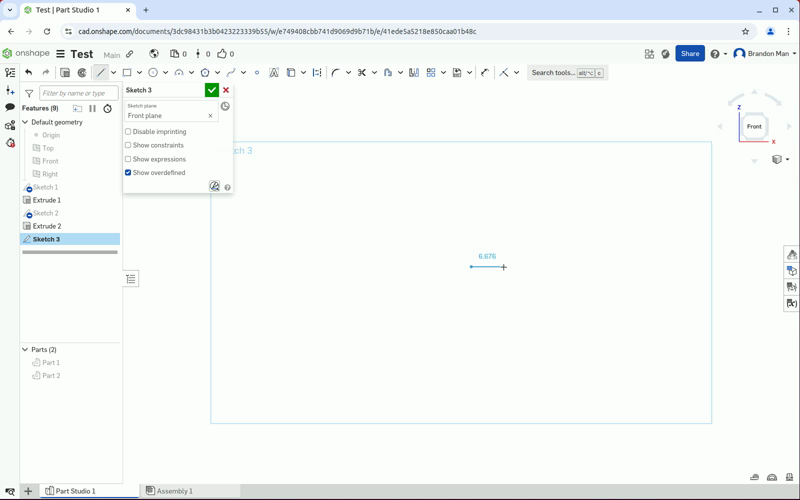
key_up(shift)
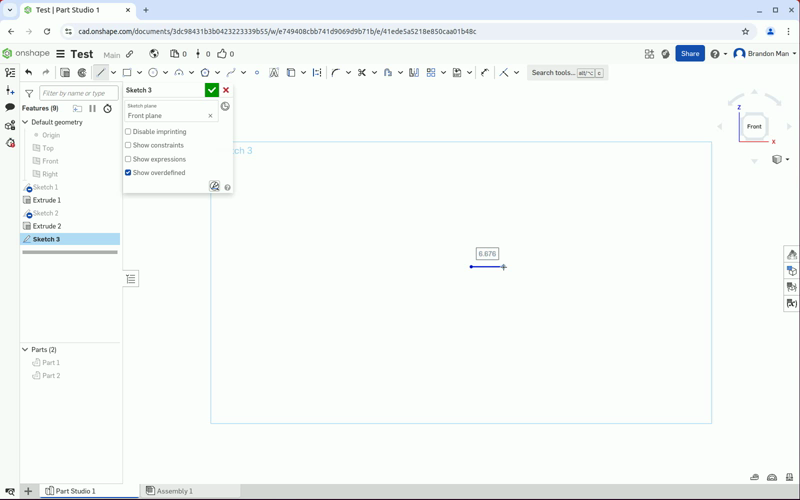
key_down(shift)
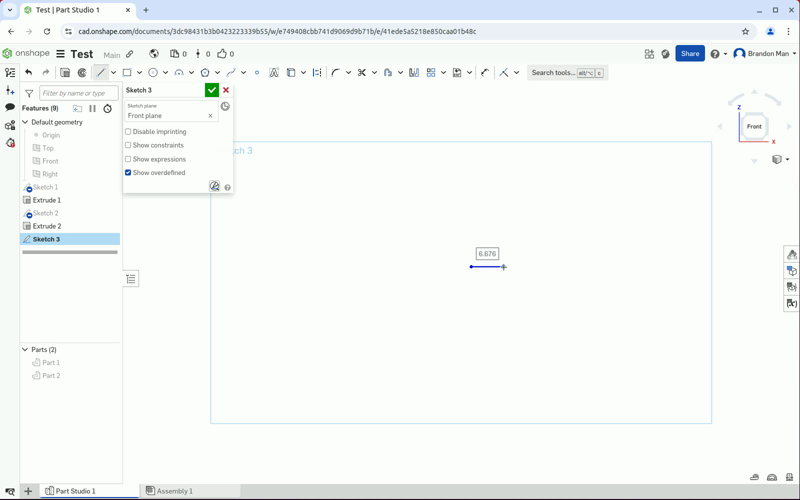
mouse_move(503, 170)
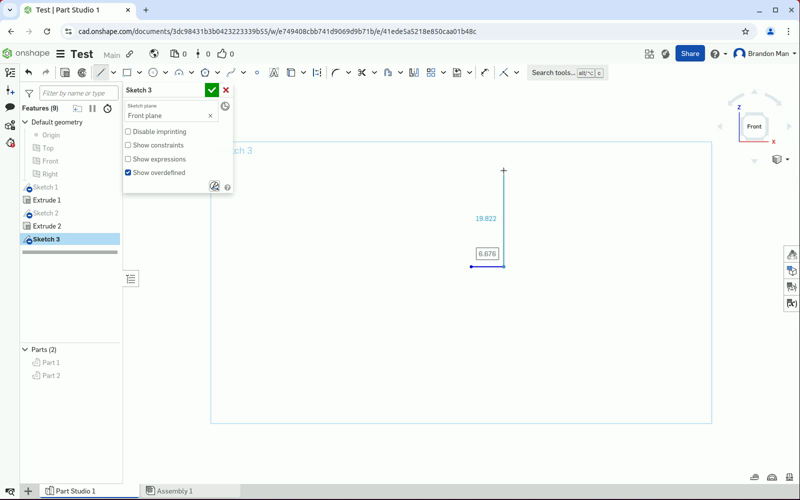
click(503, 170)
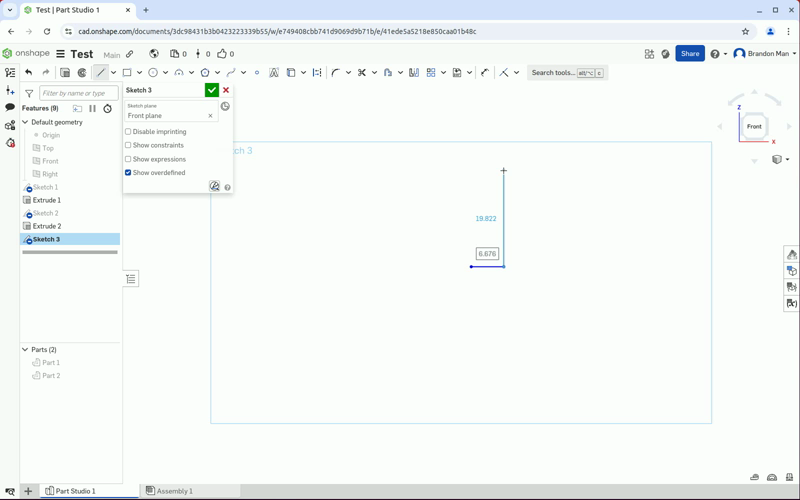
key_up(shift)
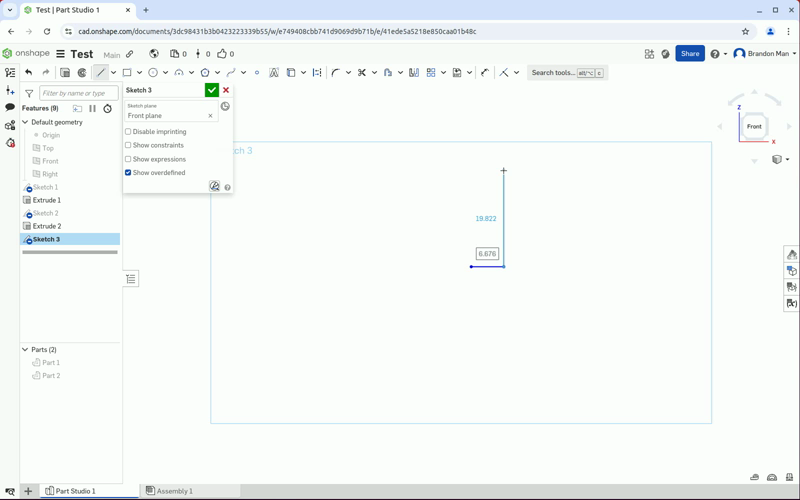
key_down(shift)
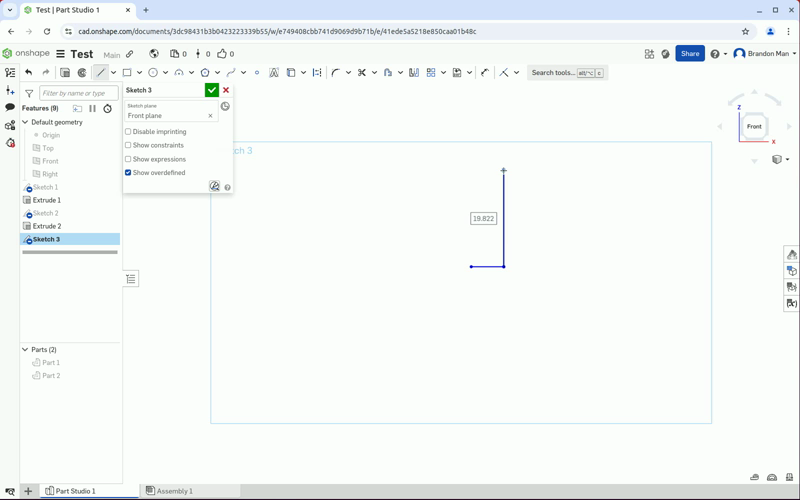
mouse_move(533, 170)
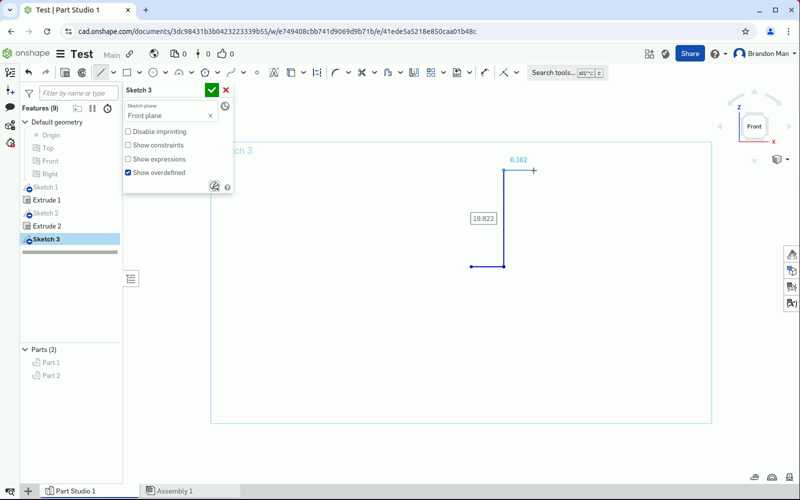
mouse_move(471, 170)
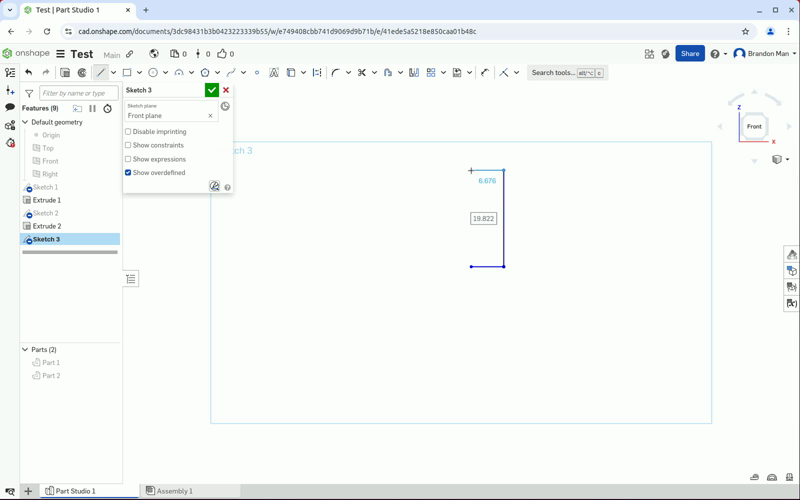
click(471, 170)
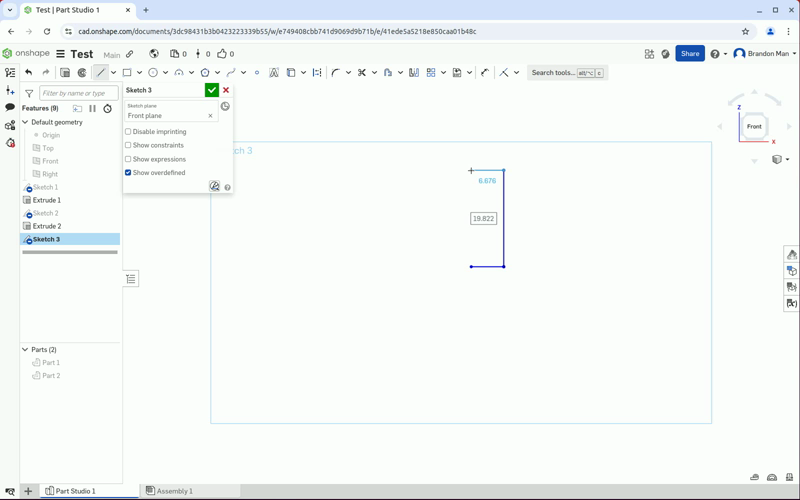
key_up(shift)
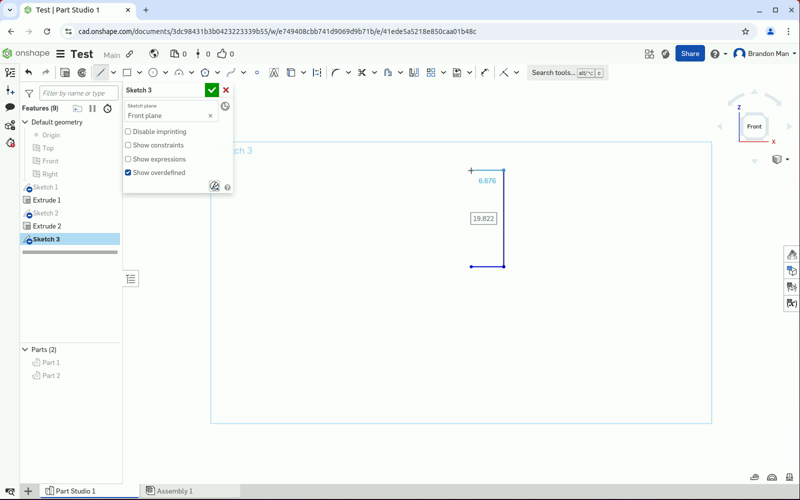
key_down(shift)
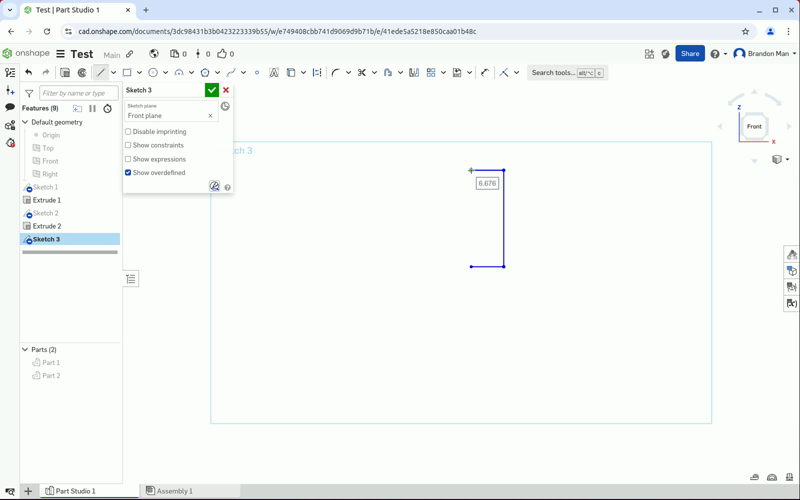
mouse_move(471, 266)
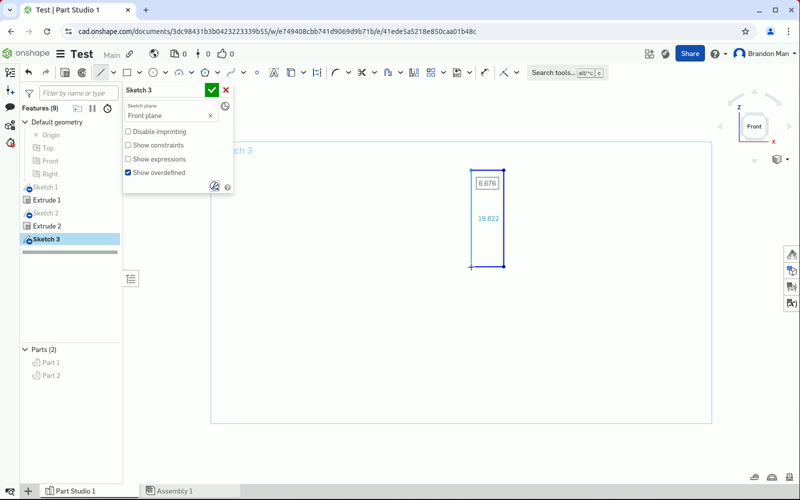
key_up(shift)
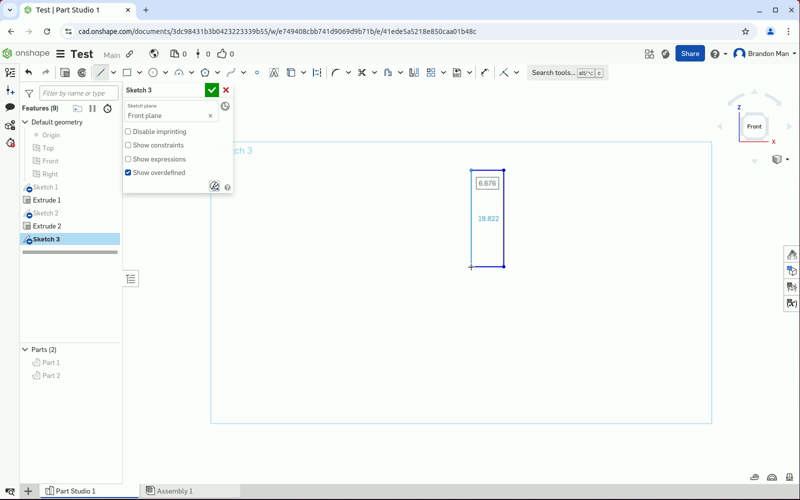
click(471, 266)
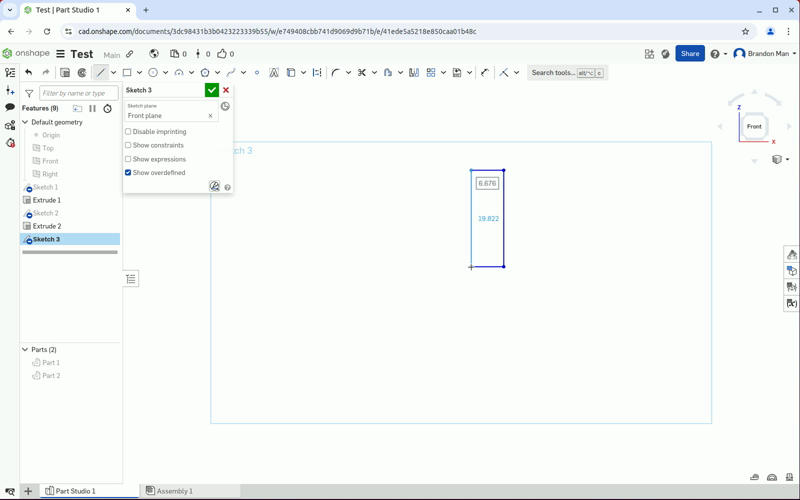
key(esc)
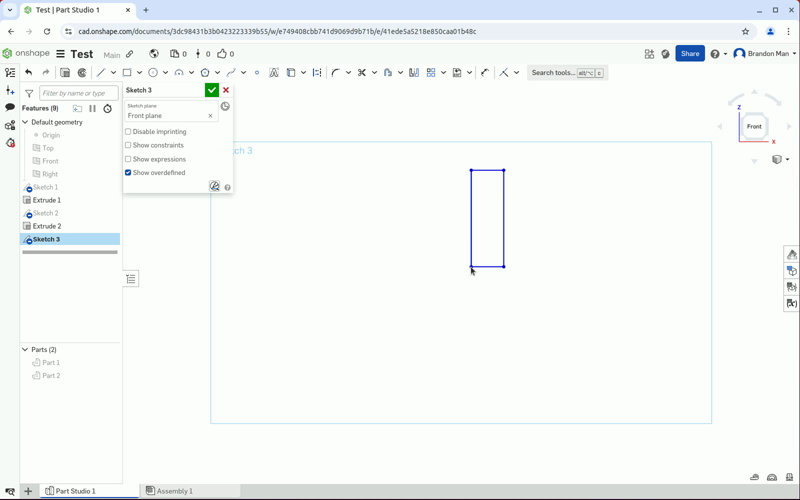
mouse_move(477, 217)
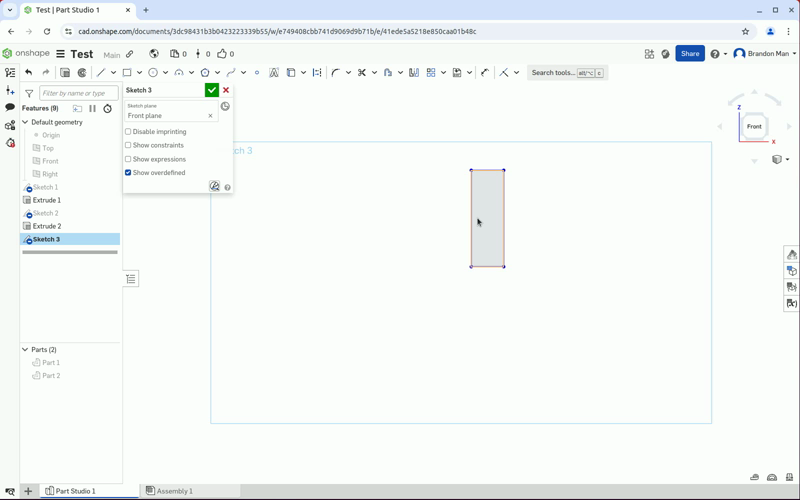
click(477, 217)
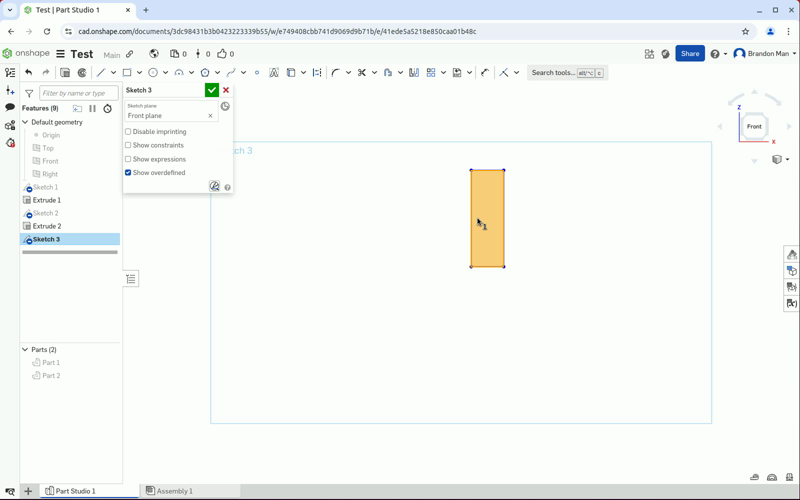
mouse_move(73, 352)
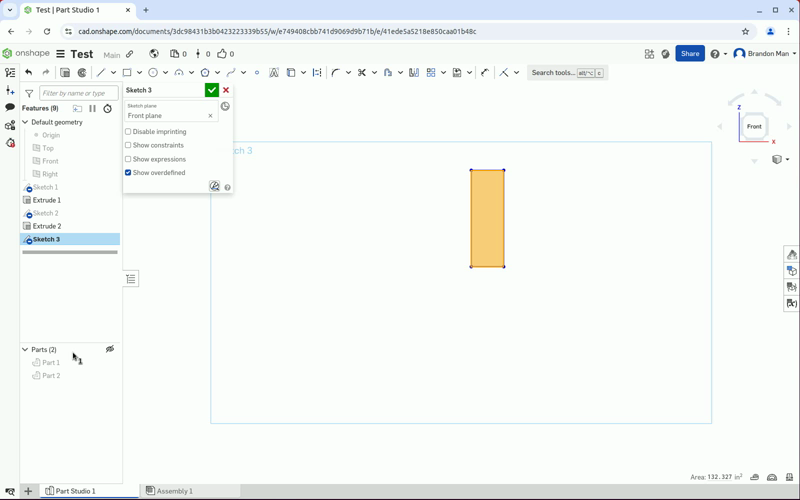
key(shift+y)
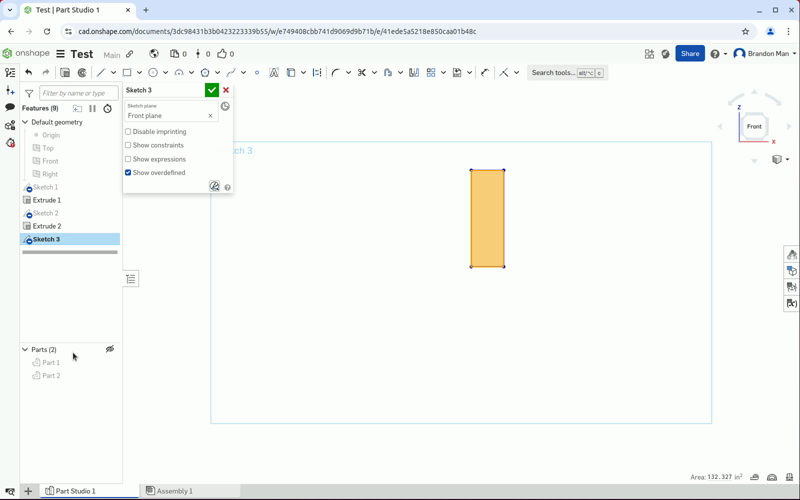
key(shift+e)
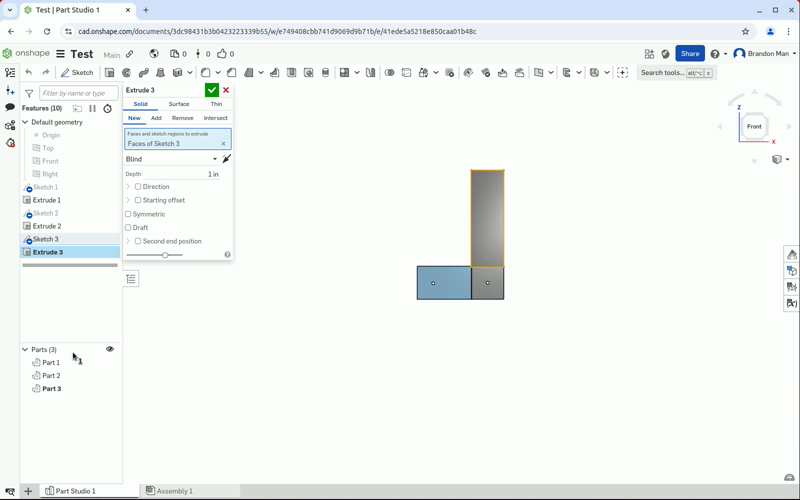
mouse_move(143, 106)
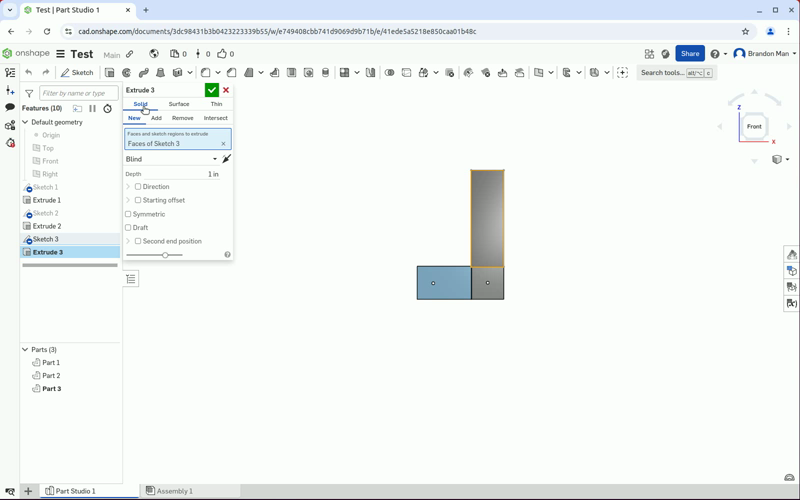
click(143, 106)
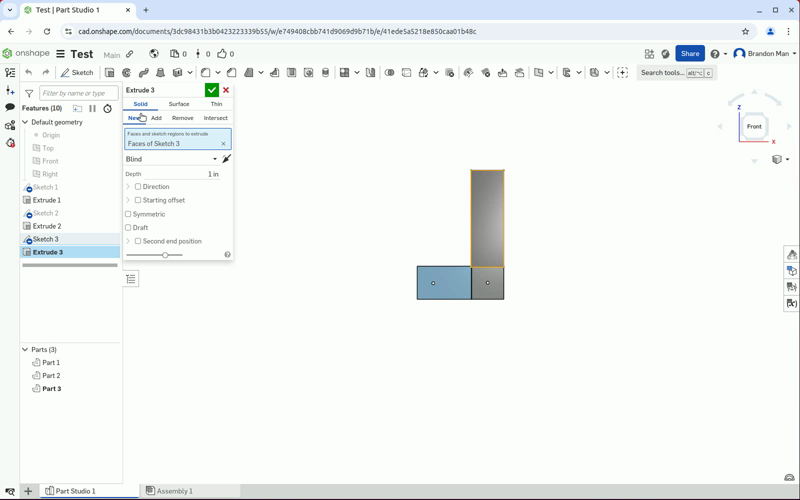
mouse_move(137, 120)
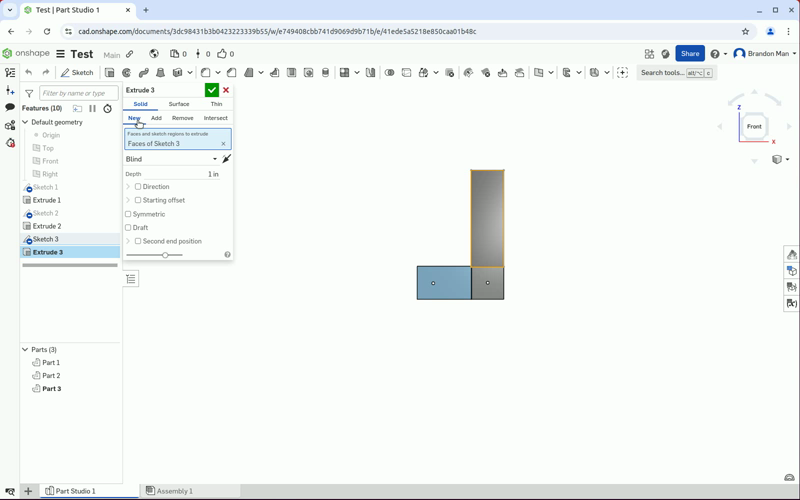
click(137, 120)
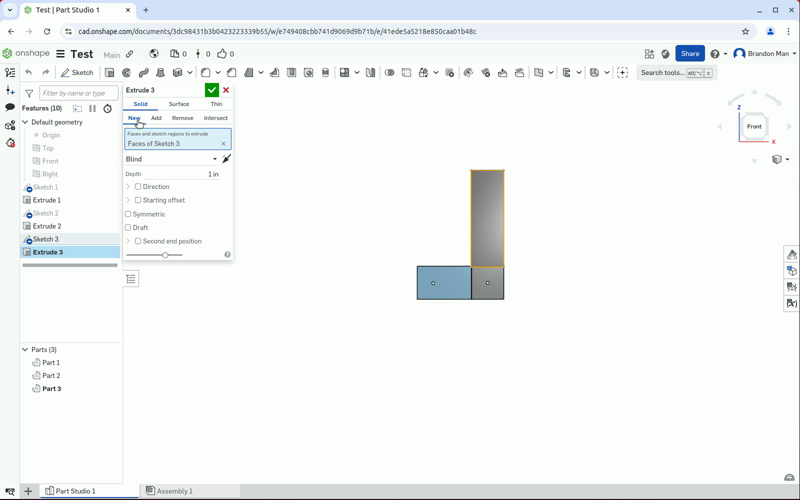
key(tab, 4)
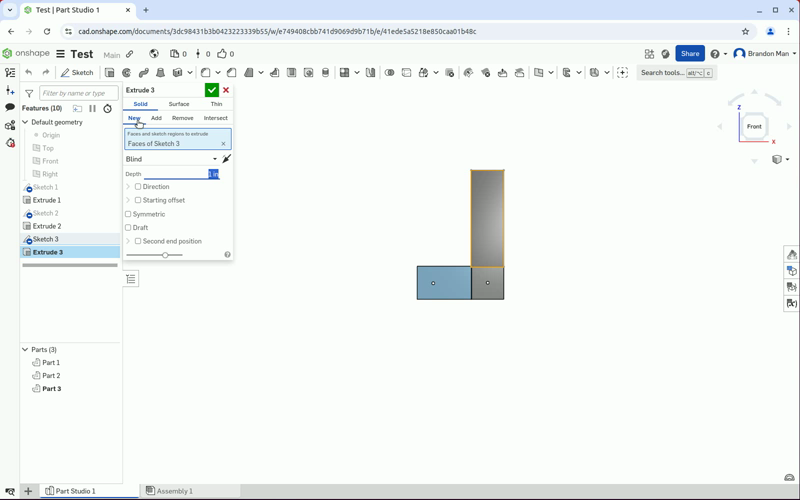
text(-0.481)
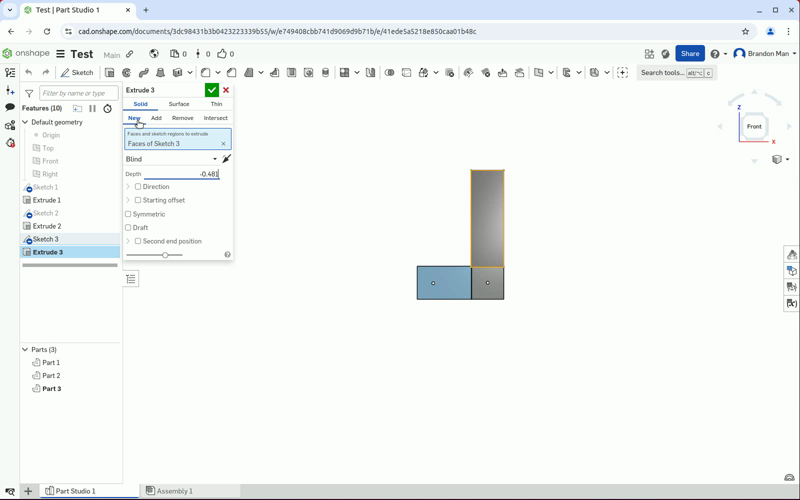
key(enter)
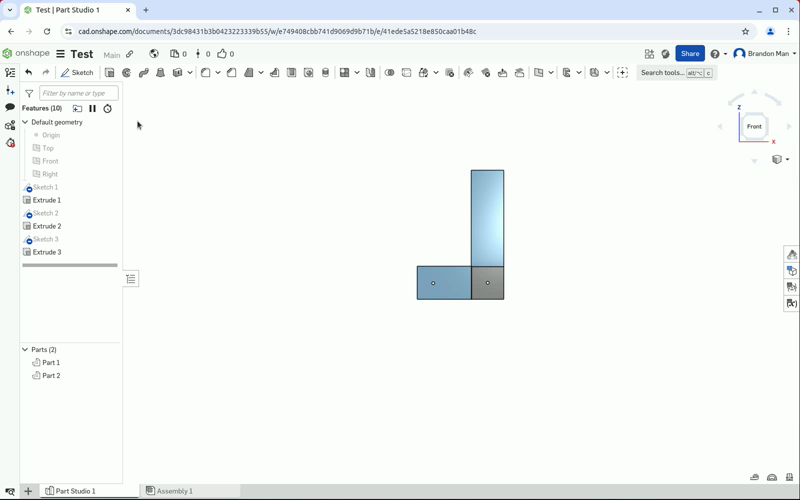
key(shift+h)
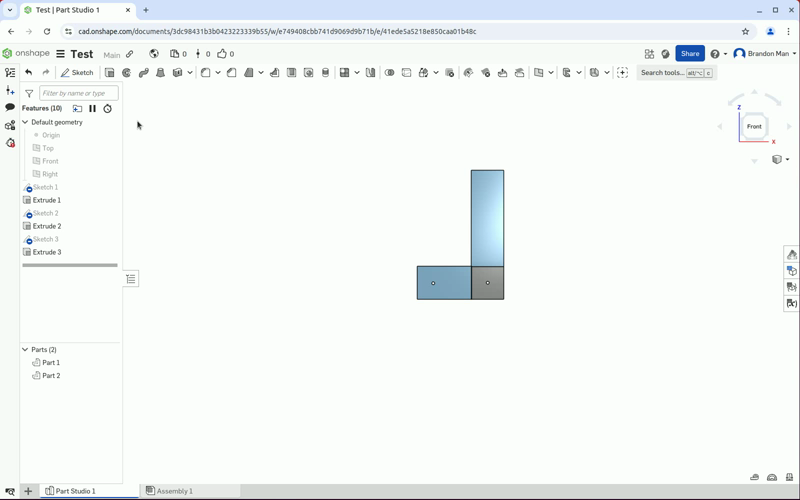
key(shift+h)
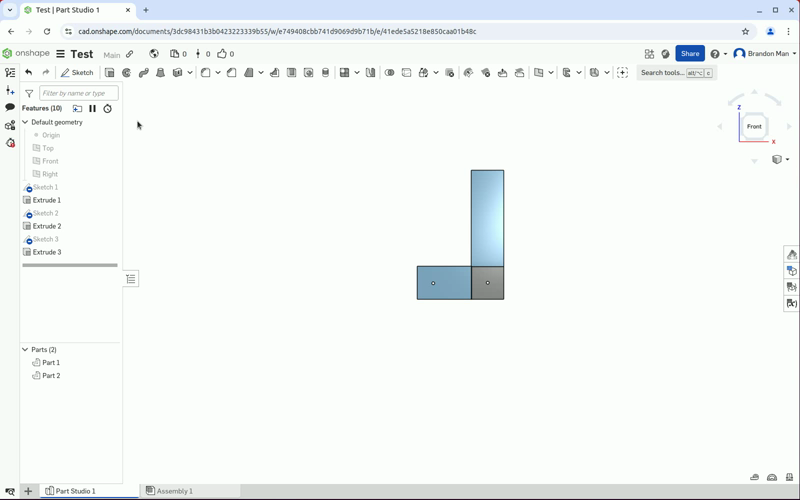
mouse_move(73, 189)
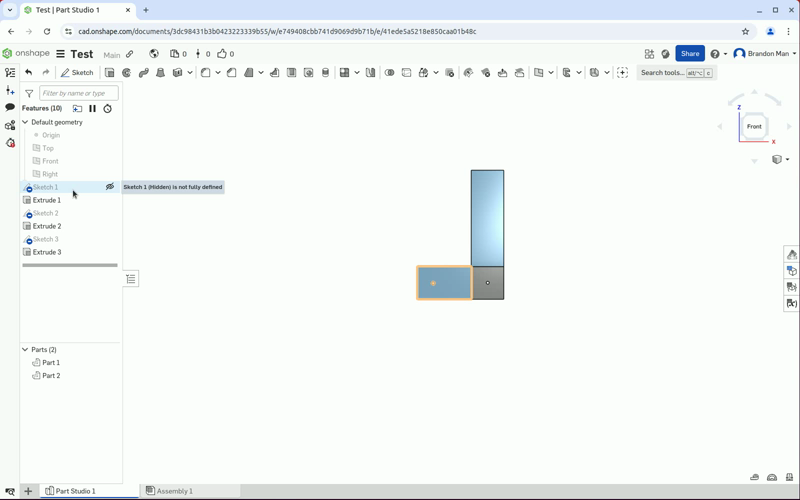
click(73, 189)
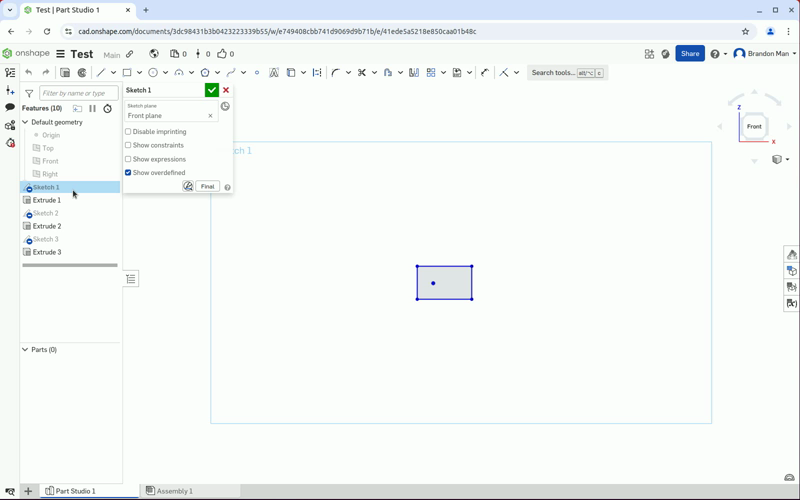
mouse_move(229, 92)
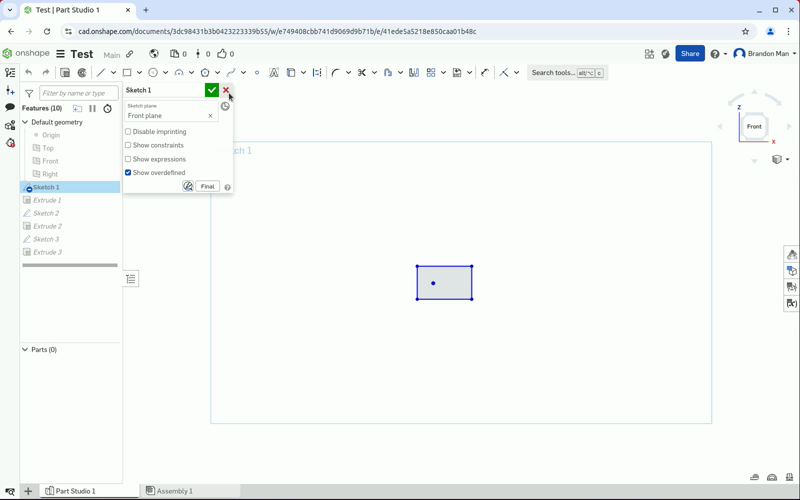
click(229, 92)
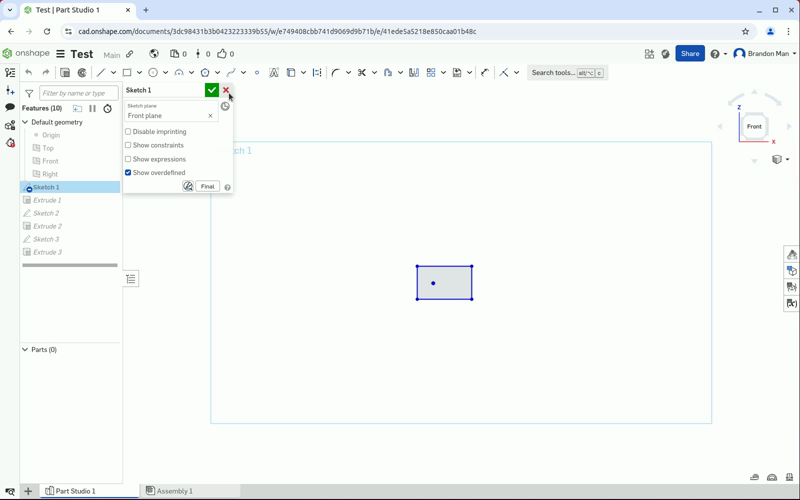
key(shift+s)
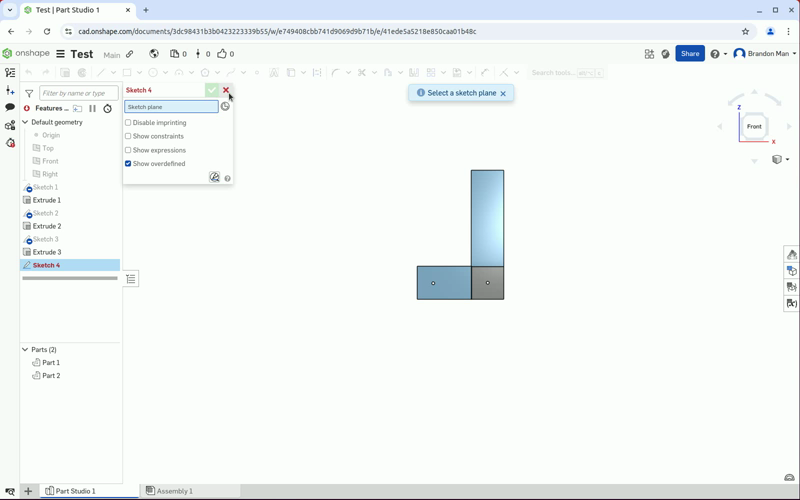
mouse_move(73, 163)
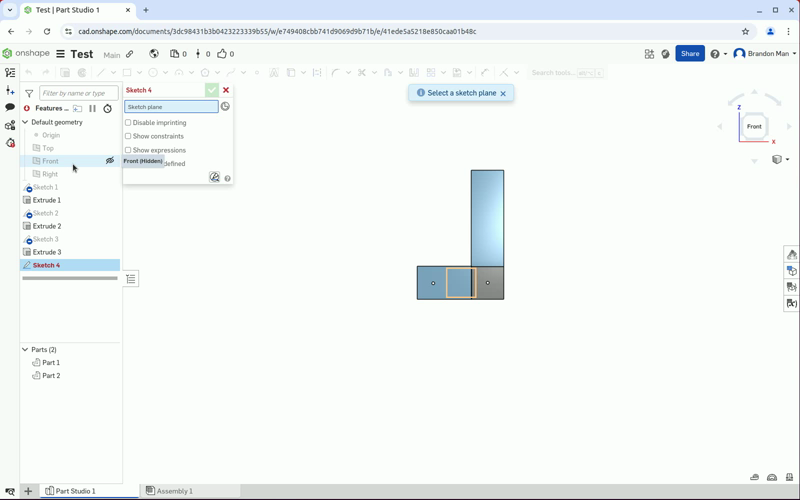
click(73, 163)
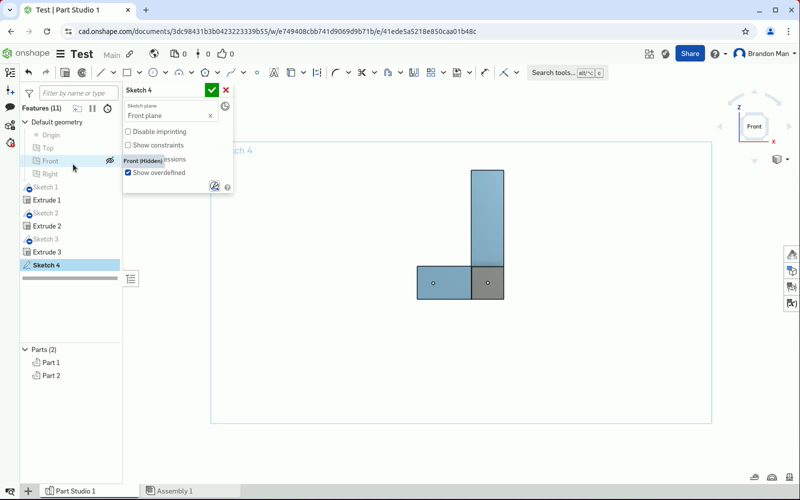
mouse_move(73, 352)
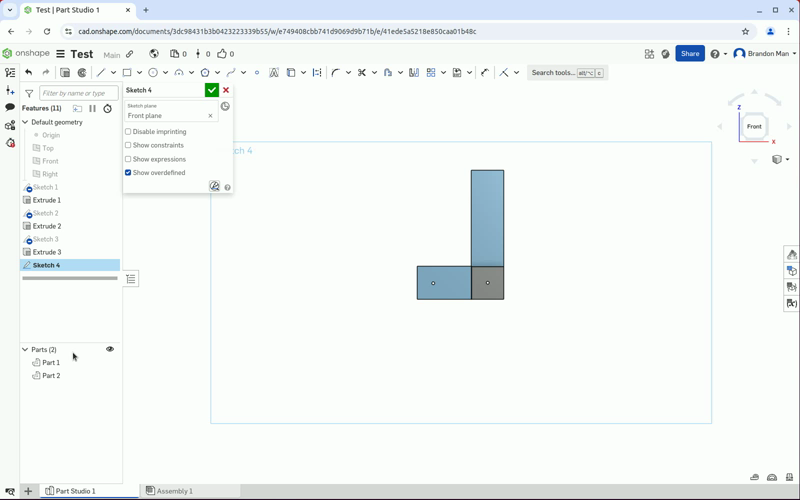
key(y)
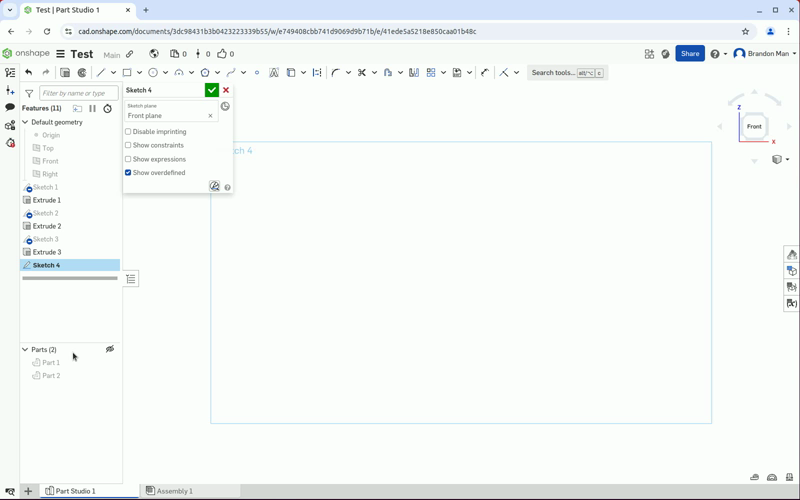
key(l)
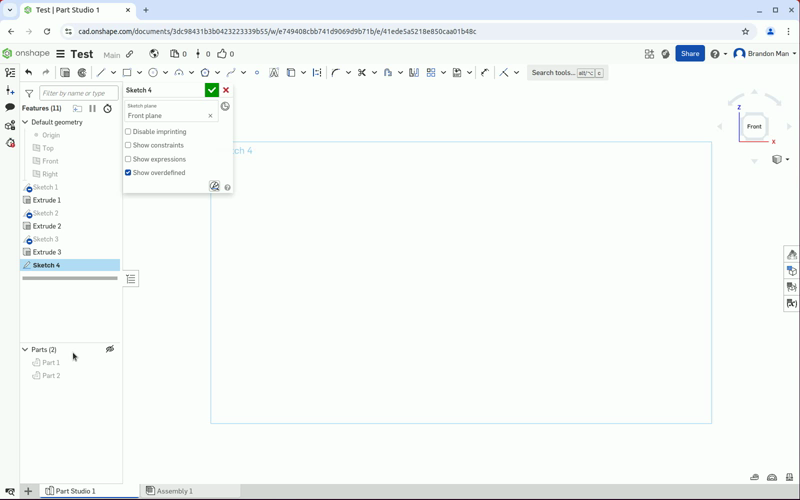
key_down(shift)
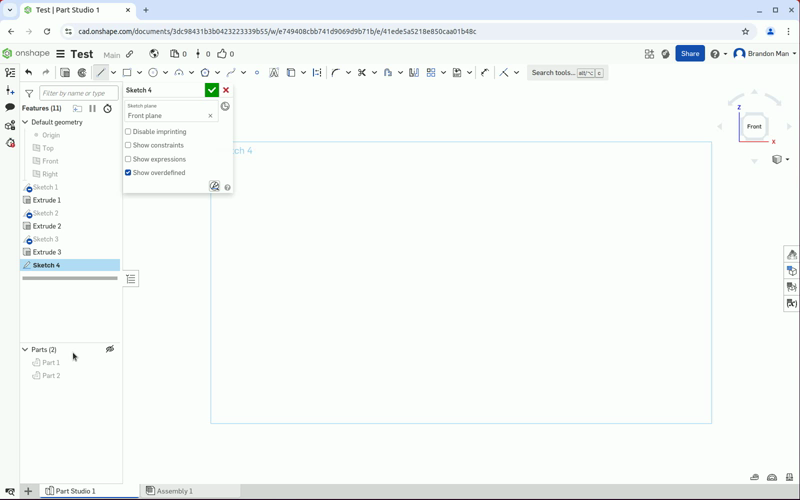
mouse_move(471, 299)
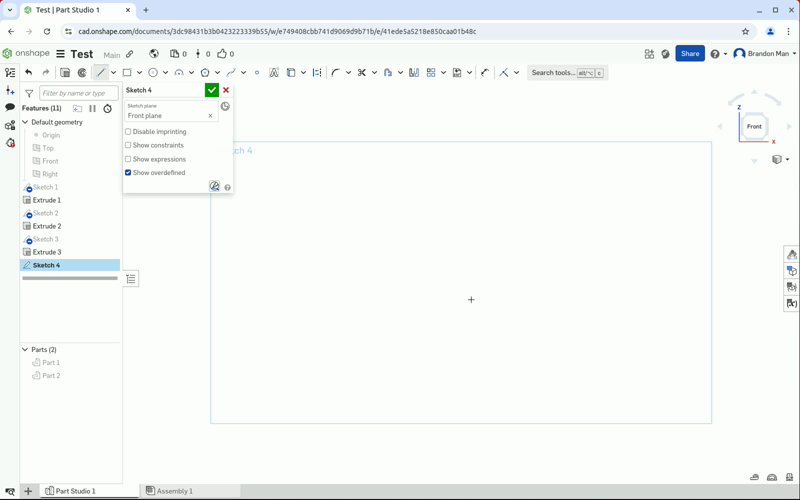
click(471, 299)
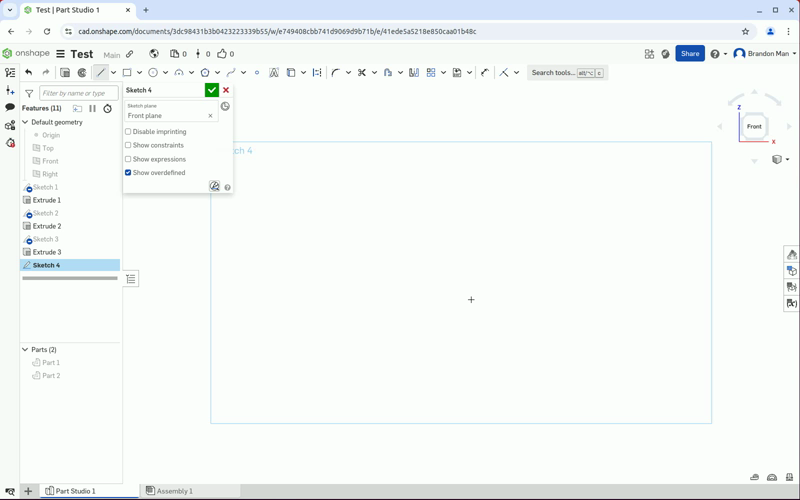
key_up(shift)
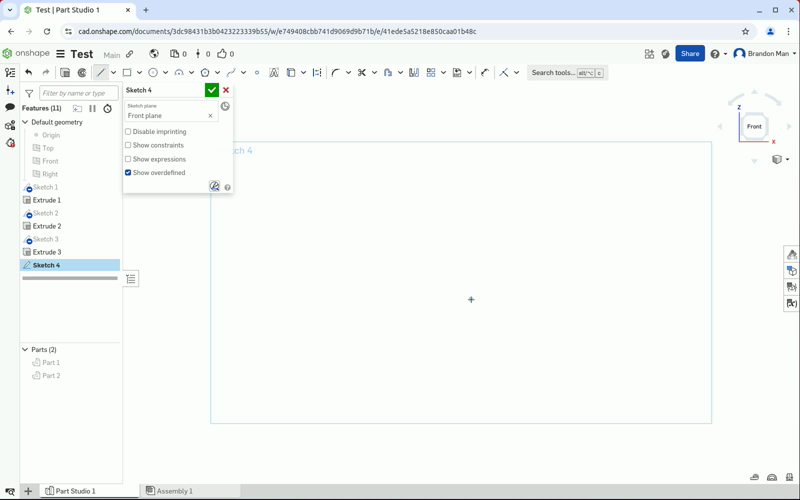
key_down(shift)
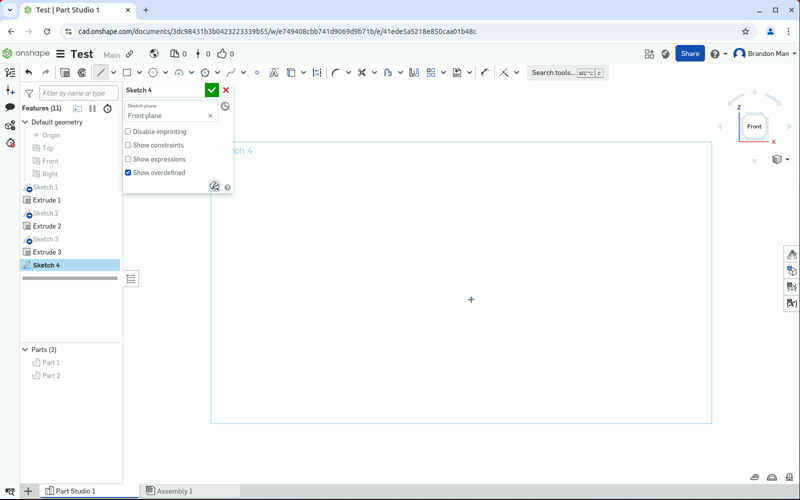
mouse_move(501, 299)
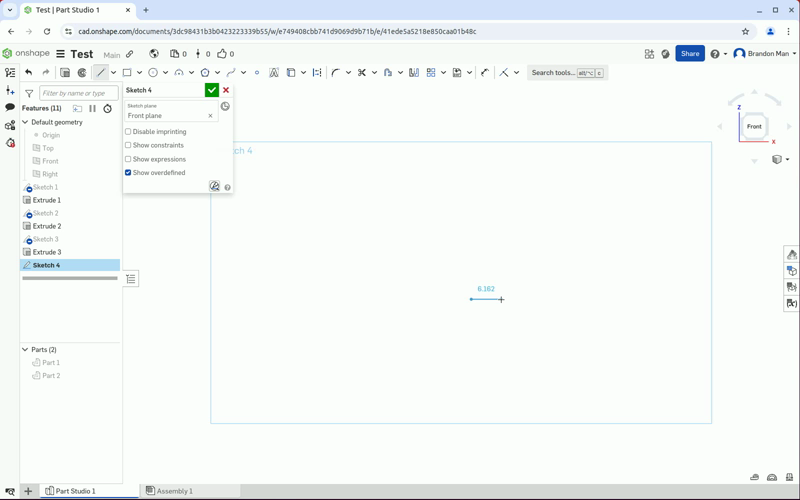
mouse_move(503, 299)
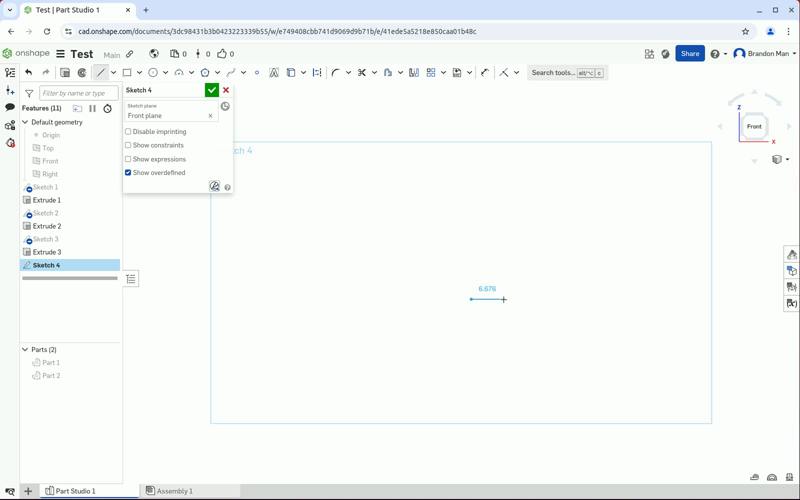
click(503, 299)
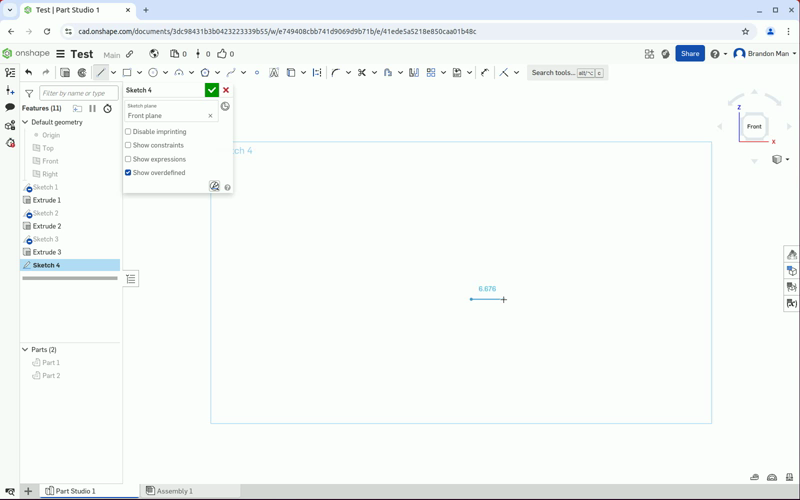
key_up(shift)
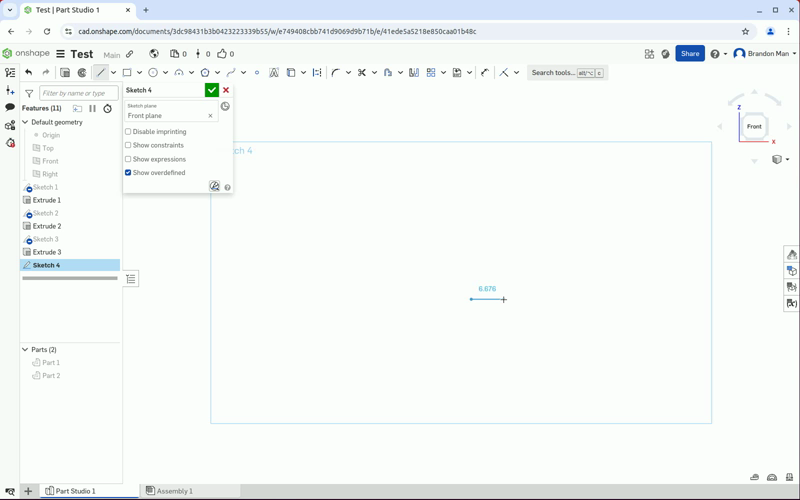
key_down(shift)
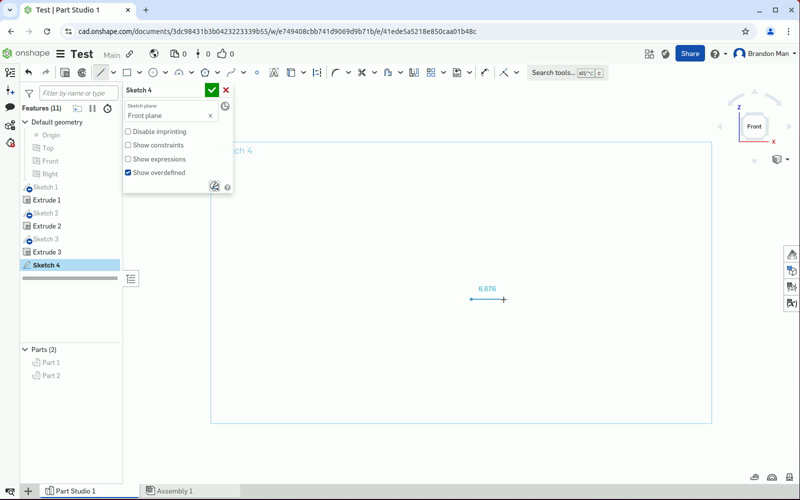
mouse_move(533, 299)
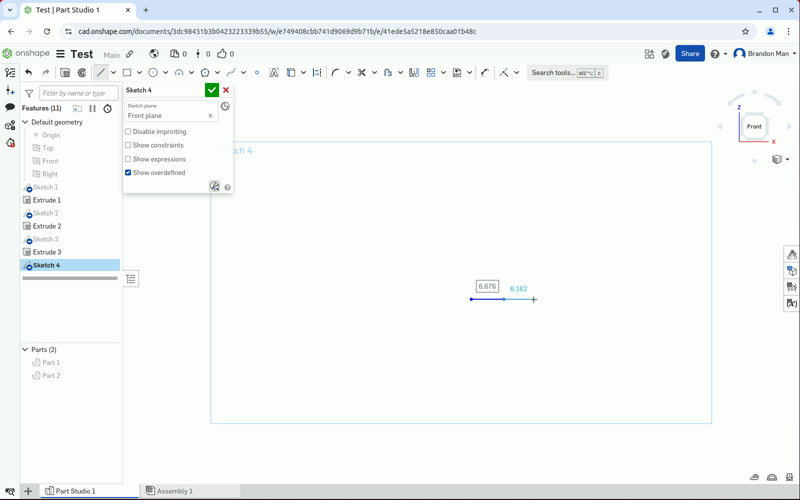
mouse_move(503, 266)
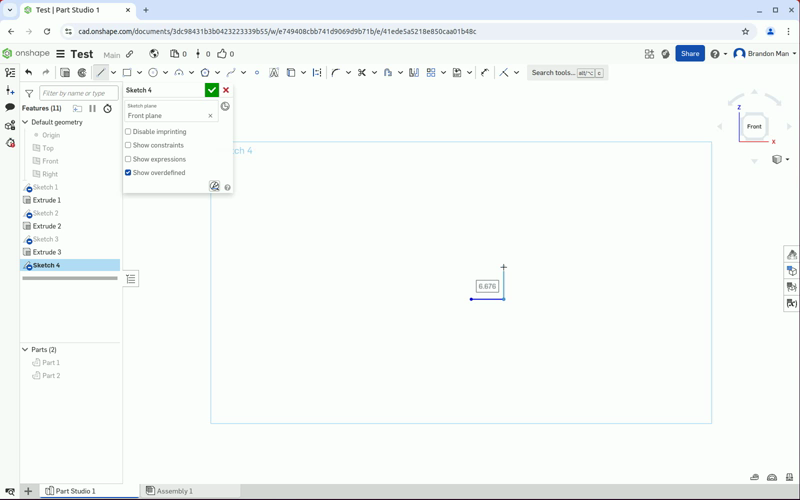
click(503, 266)
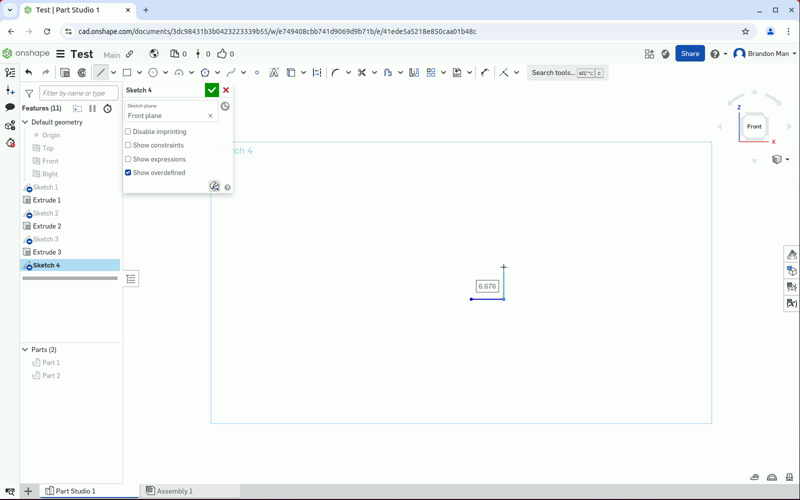
key_up(shift)
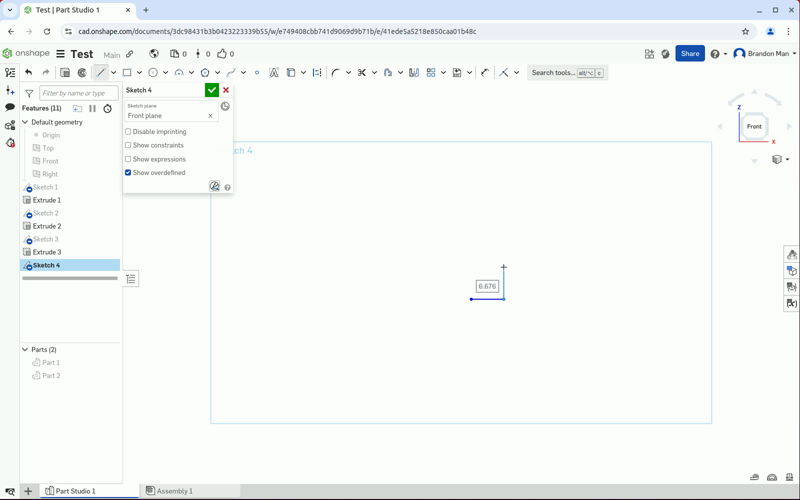
key_down(shift)
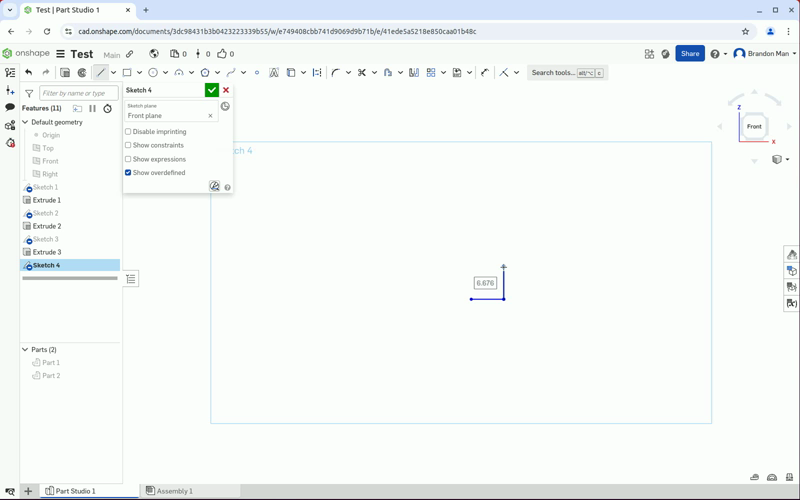
mouse_move(533, 266)
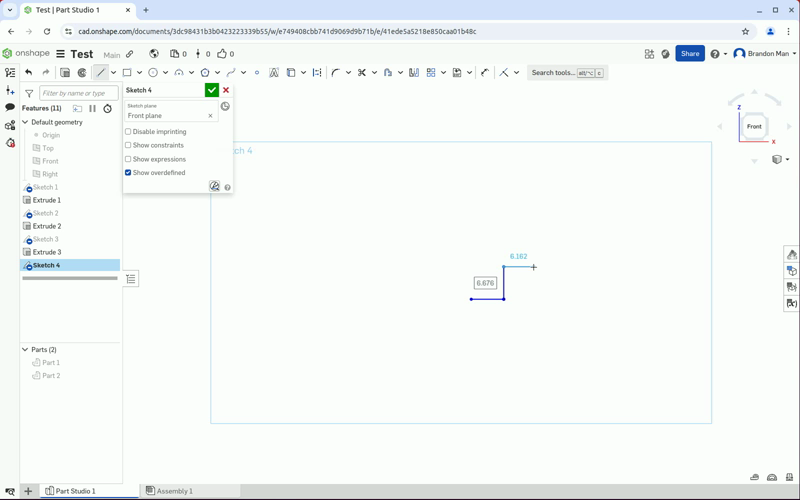
mouse_move(471, 266)
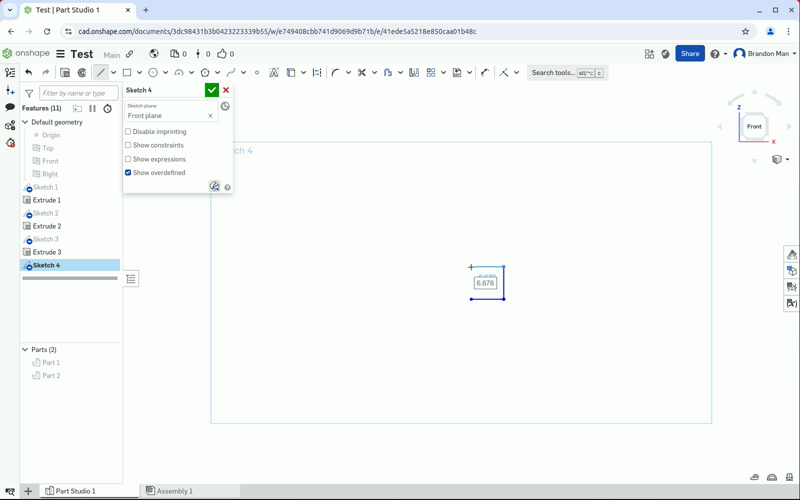
click(471, 266)
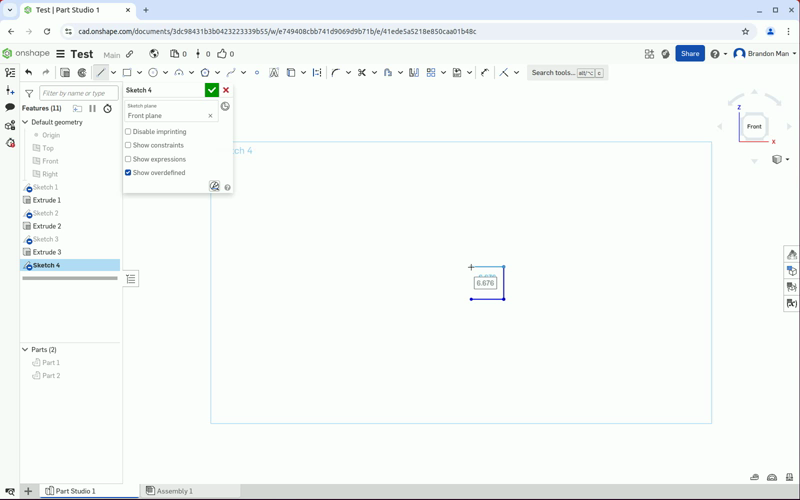
key_up(shift)
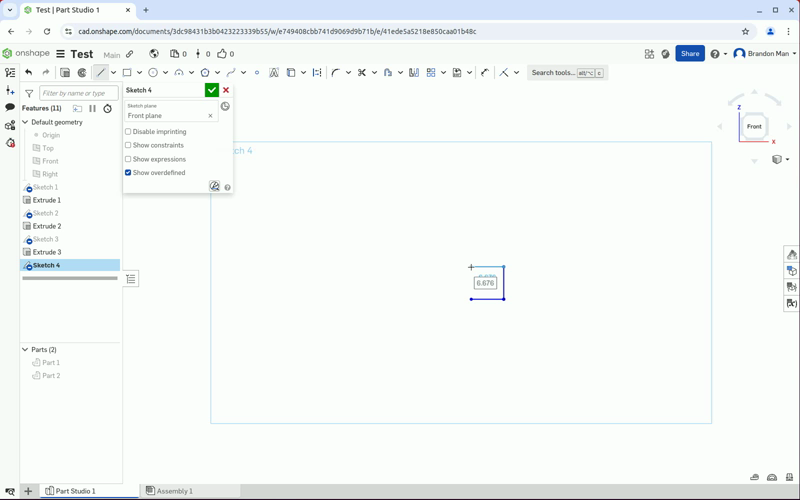
mouse_move(501, 266)
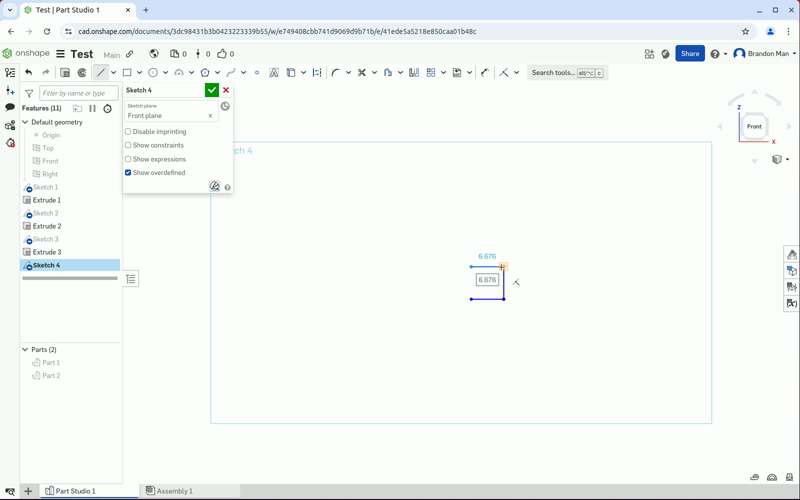
key_down(shift)
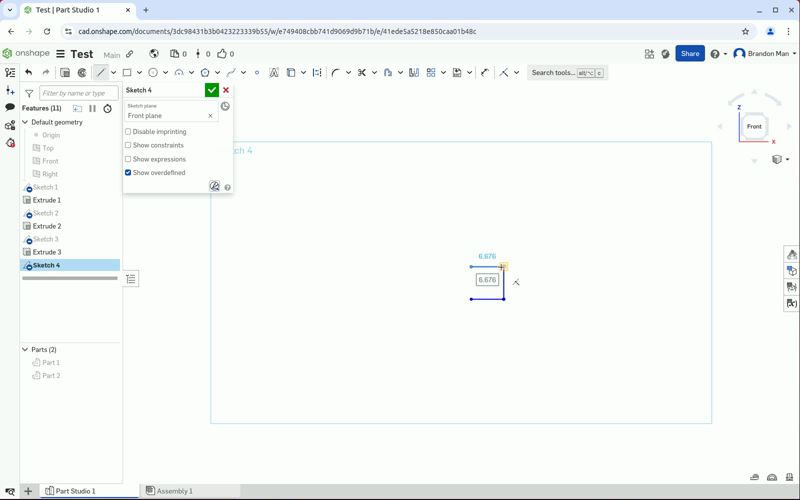
mouse_move(471, 299)
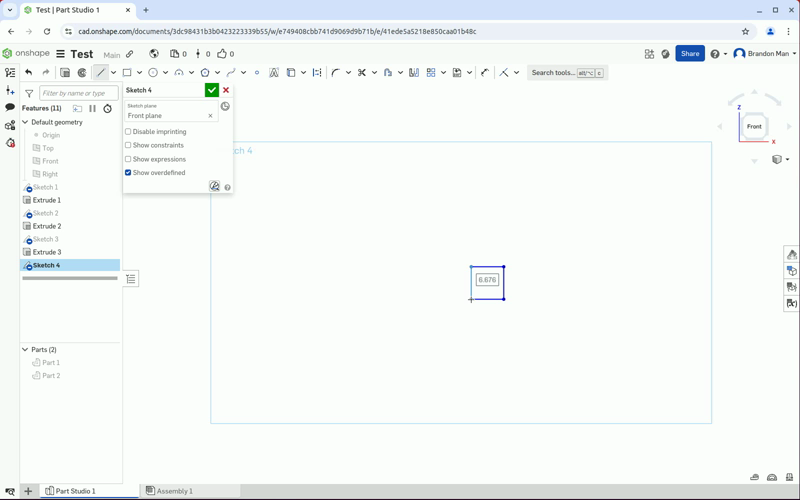
key_up(shift)
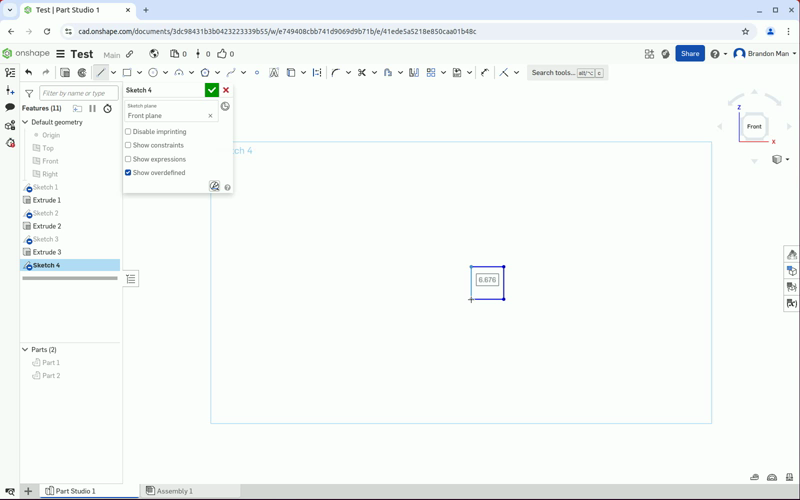
click(471, 299)
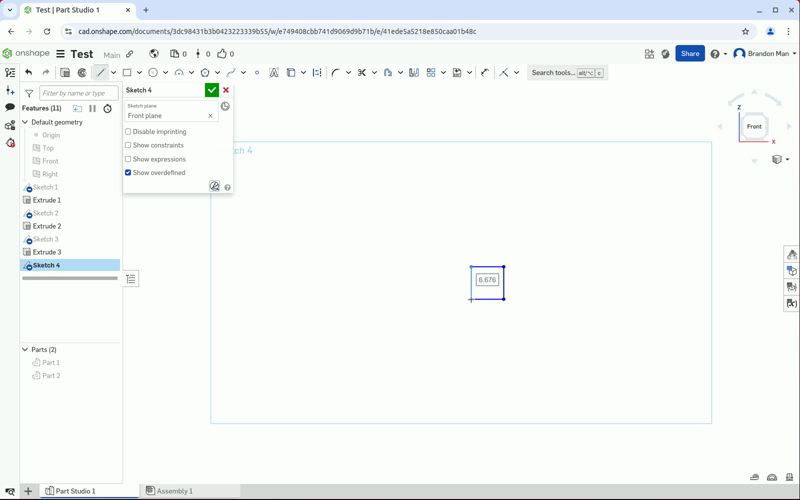
key(esc)
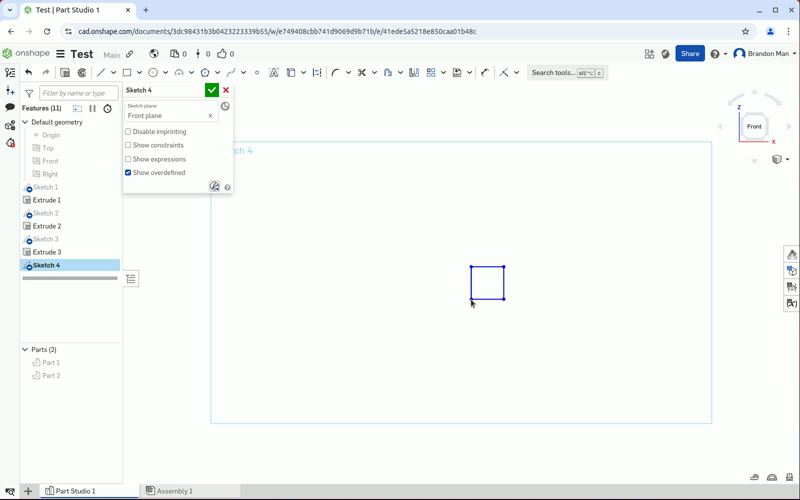
key(c)
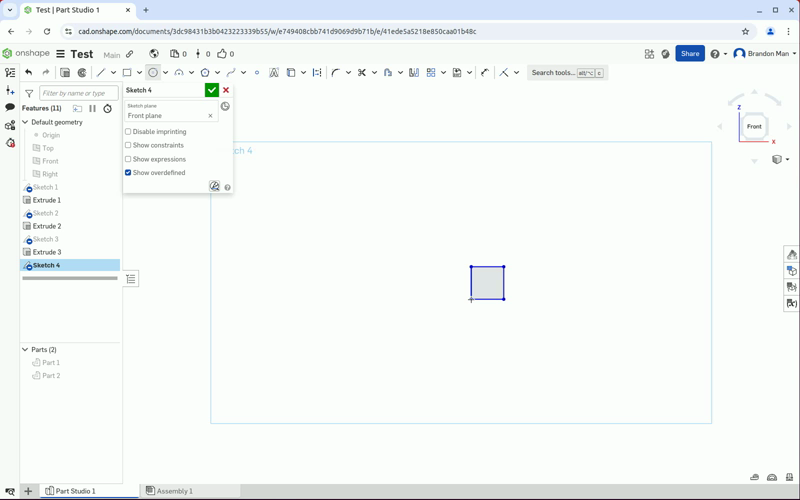
key_down(shift)
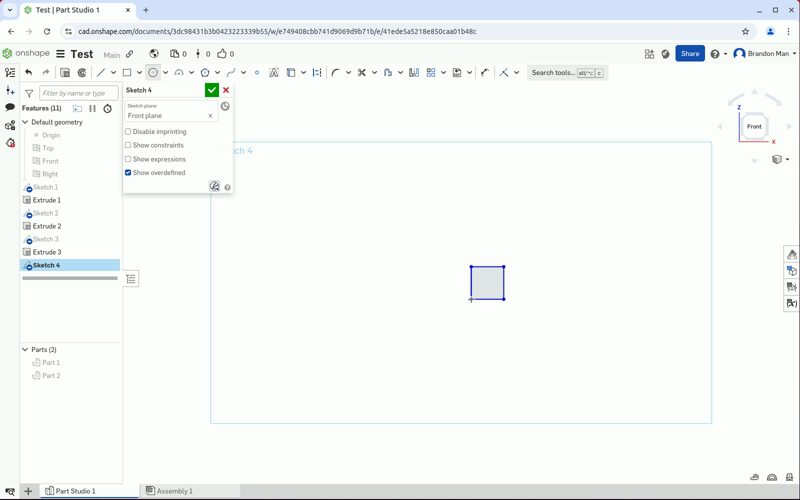
mouse_move(487, 282)
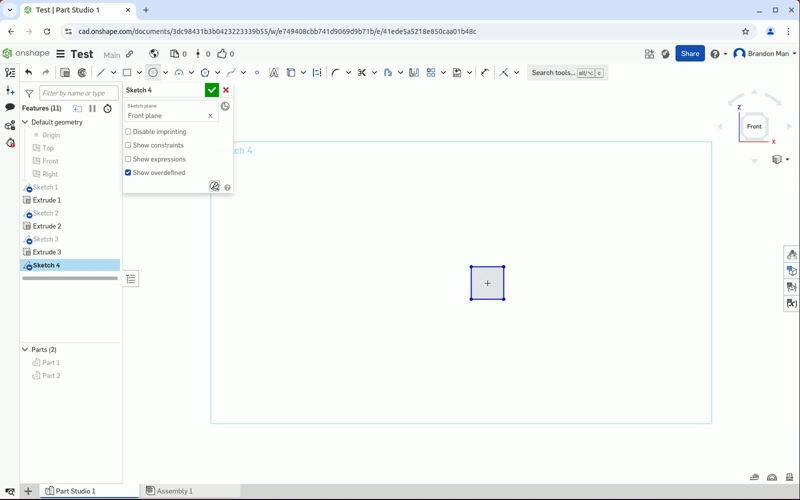
click(487, 282)
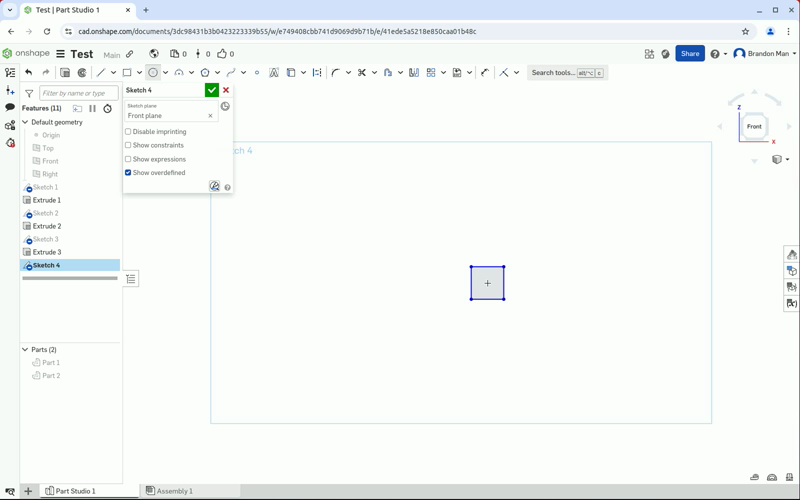
key_up(shift)
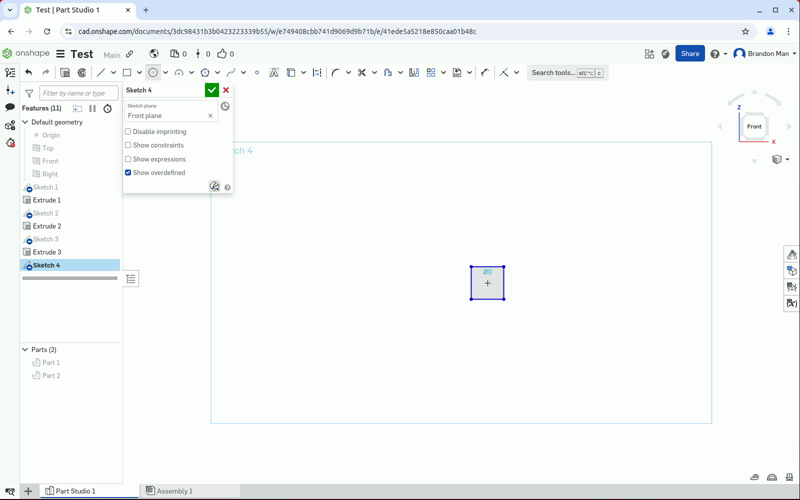
mouse_move(489, 282)
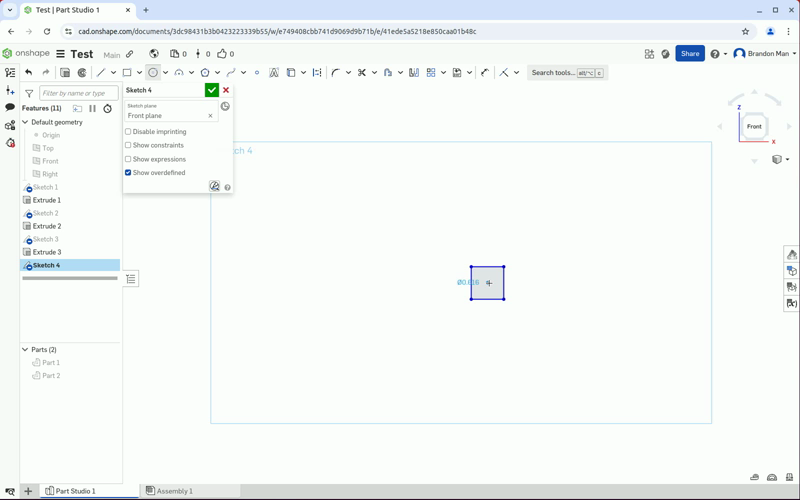
scroll(6)
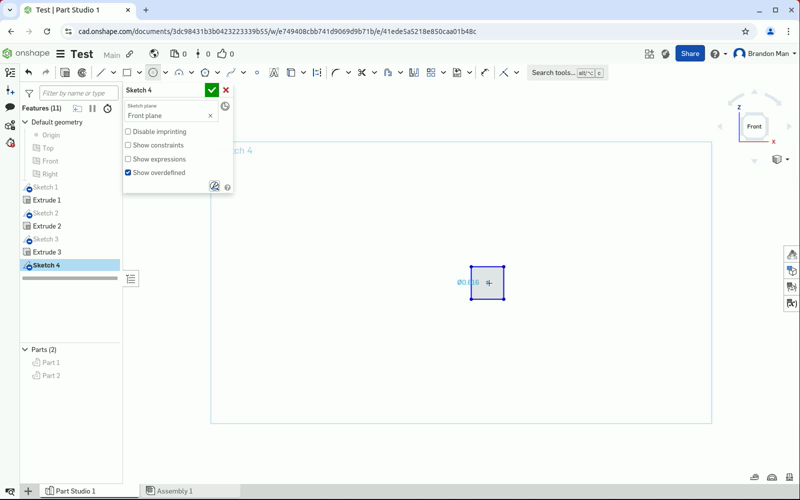
scroll(6)
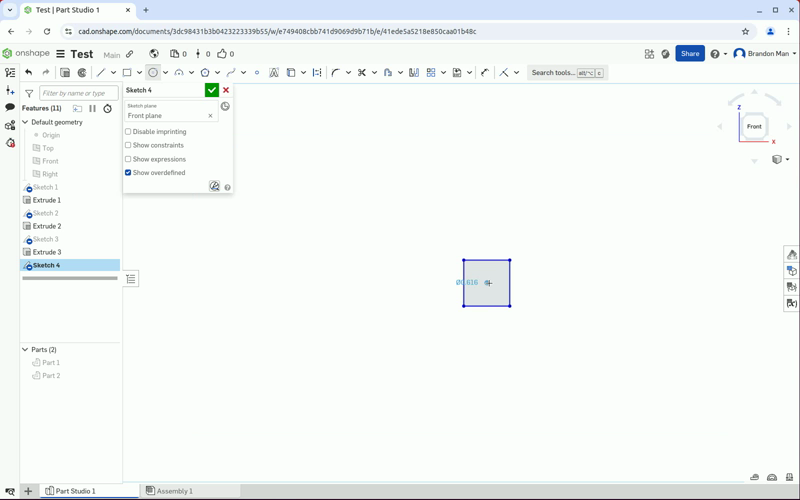
scroll(6)
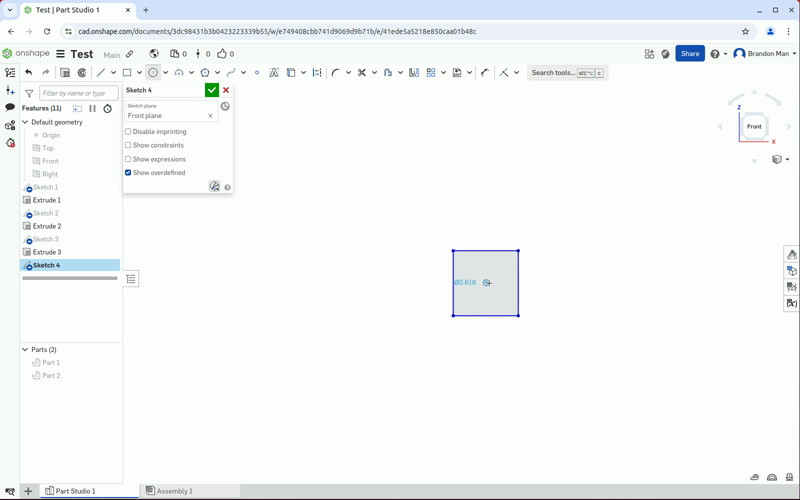
scroll(6)
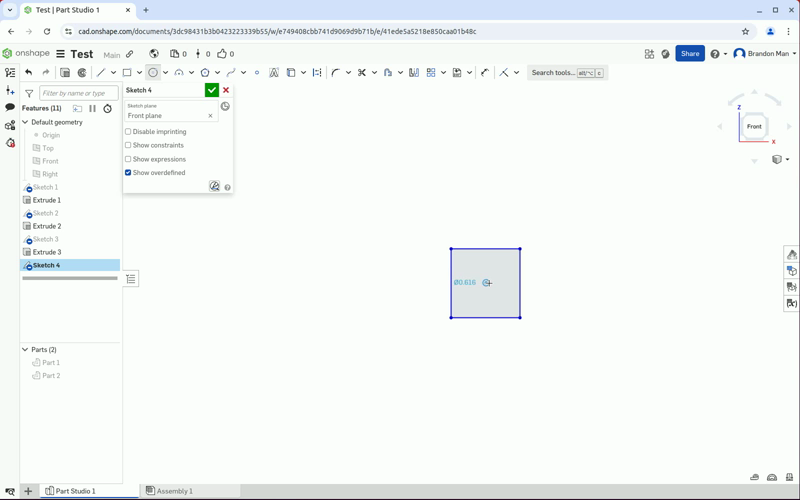
scroll(6)
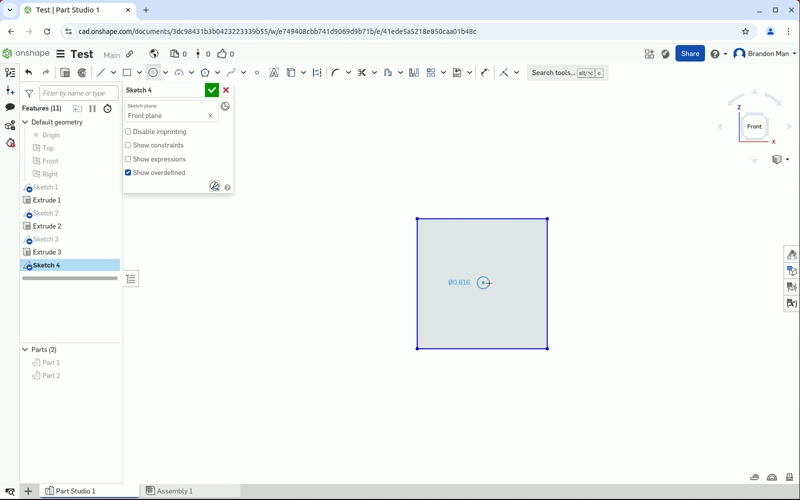
scroll(6)
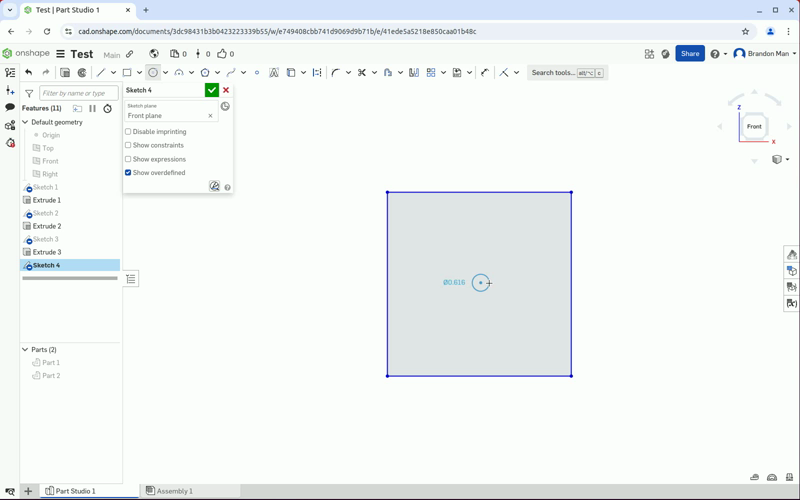
scroll(6)
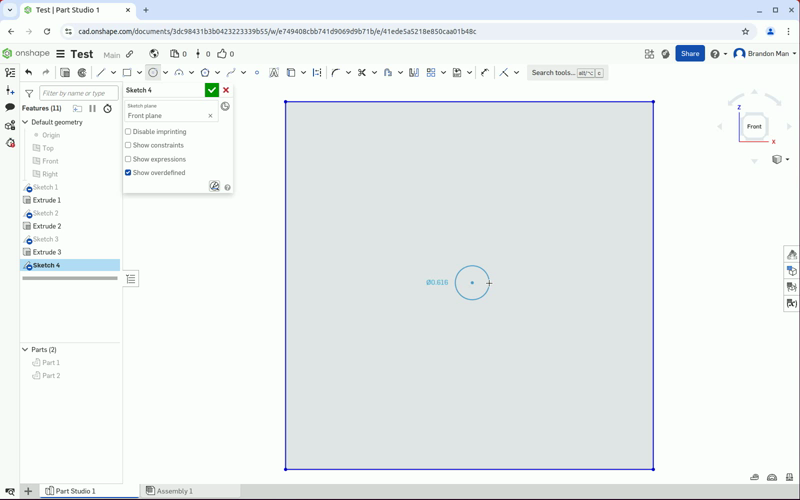
click(489, 282)
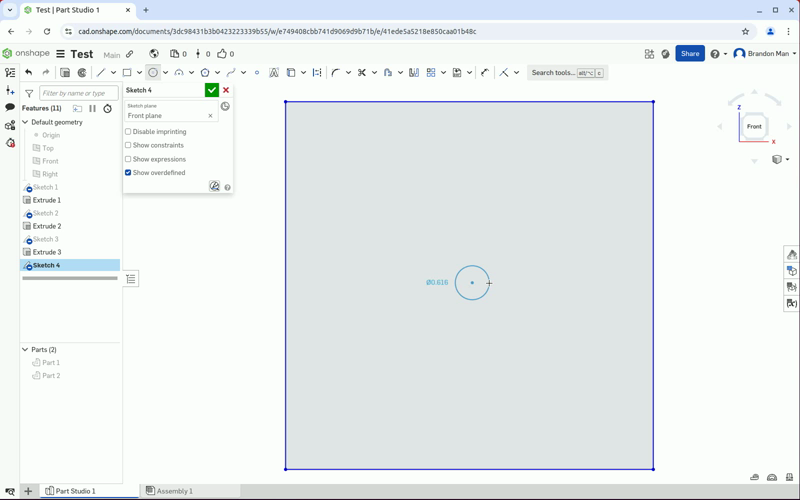
scroll(-6)
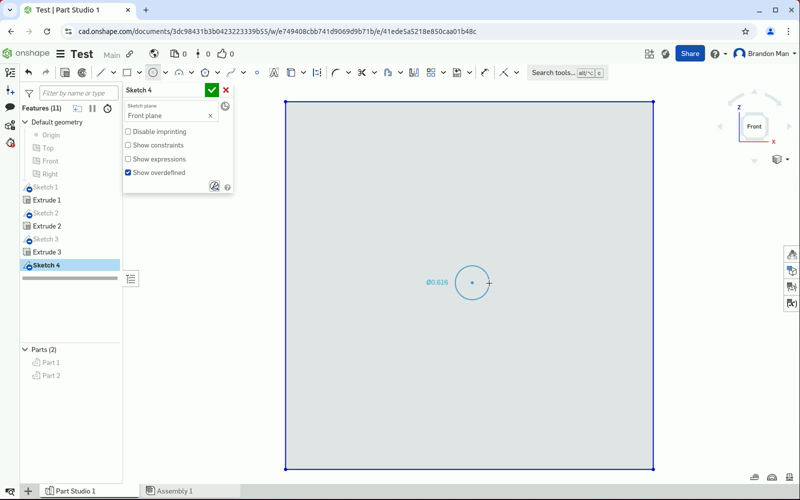
scroll(-6)
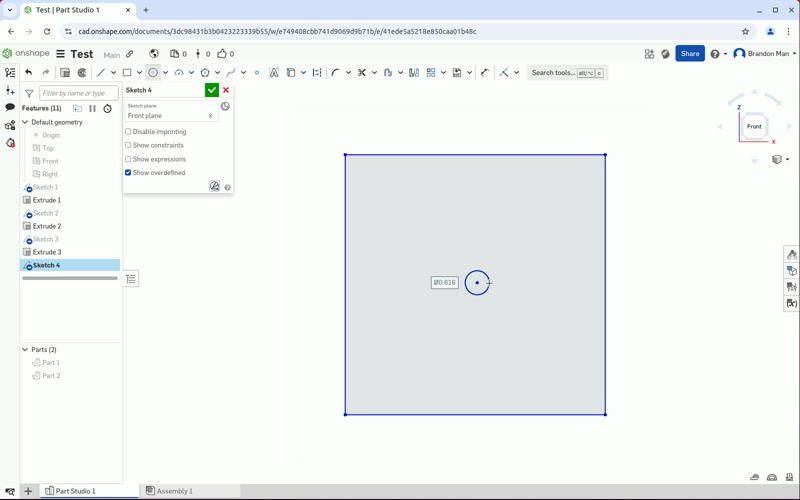
scroll(-6)
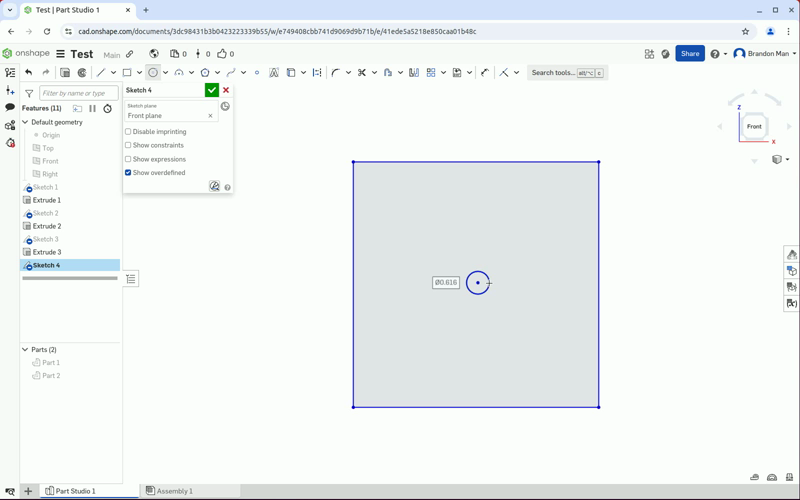
scroll(-6)
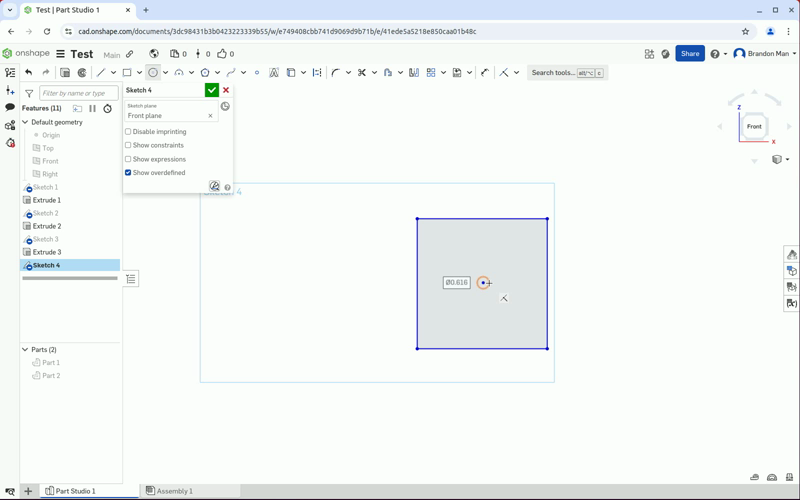
scroll(-6)
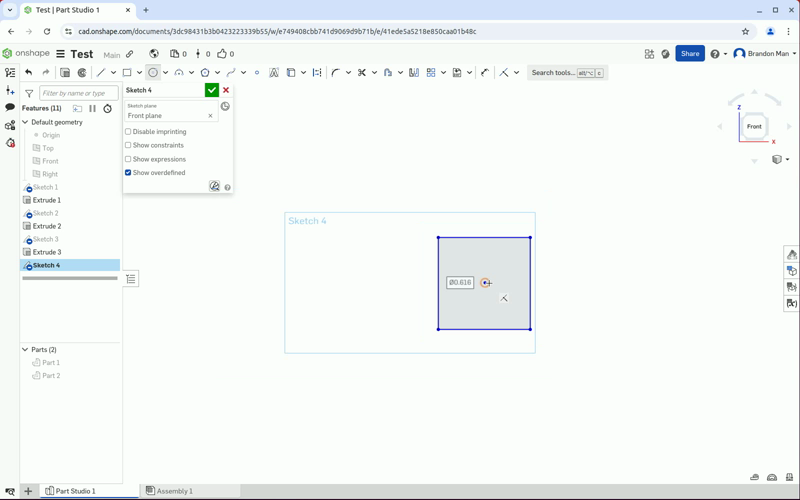
scroll(-6)
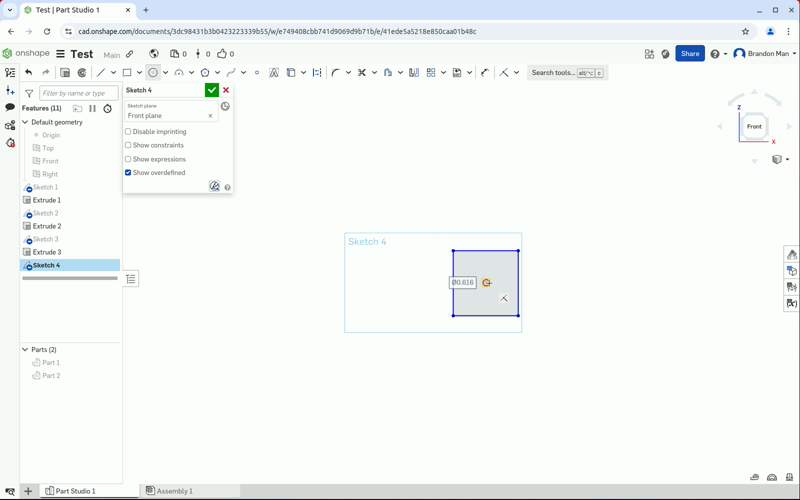
scroll(-6)
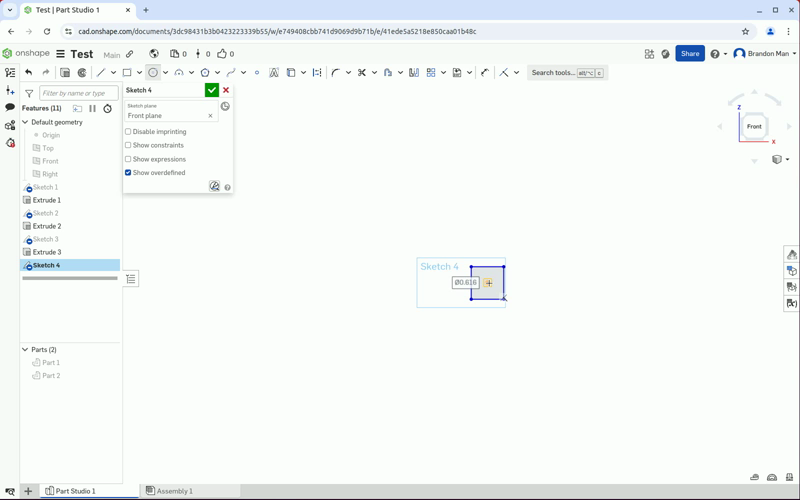
key(esc)
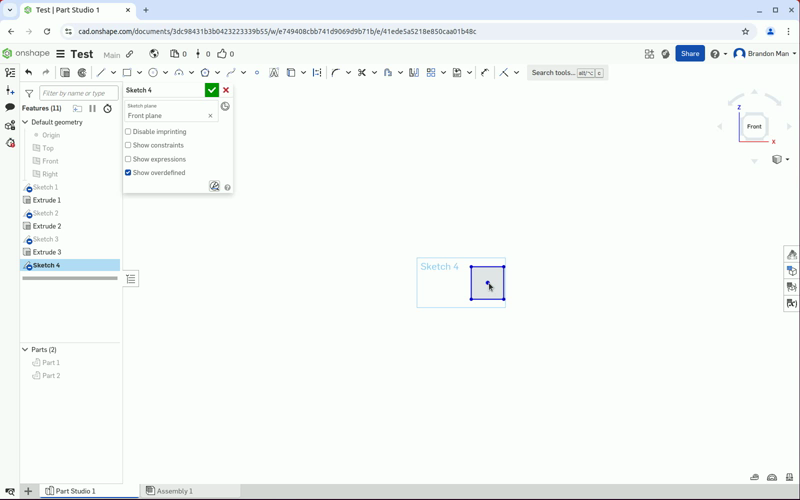
mouse_move(500, 284)
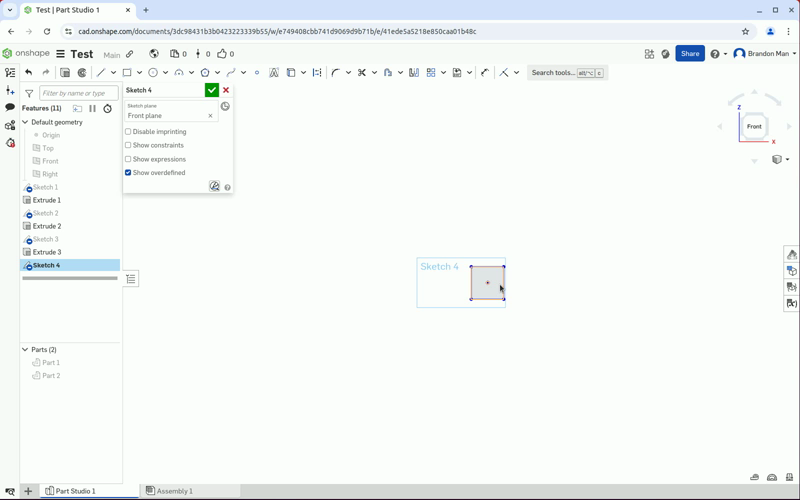
scroll(6)
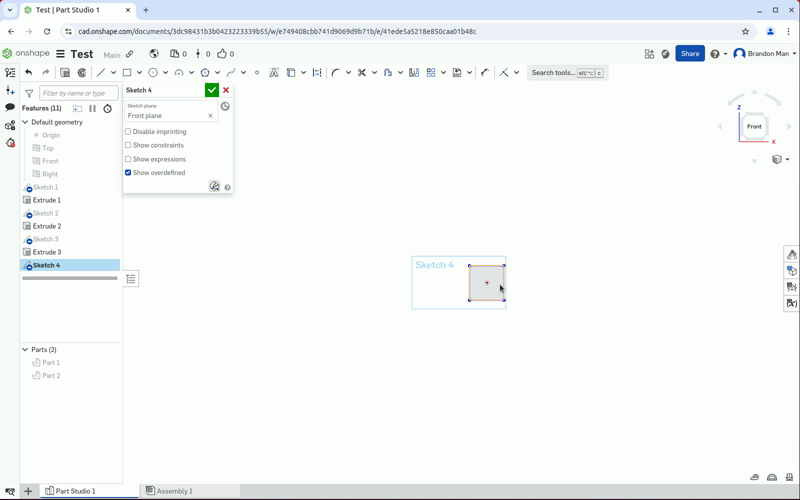
scroll(6)
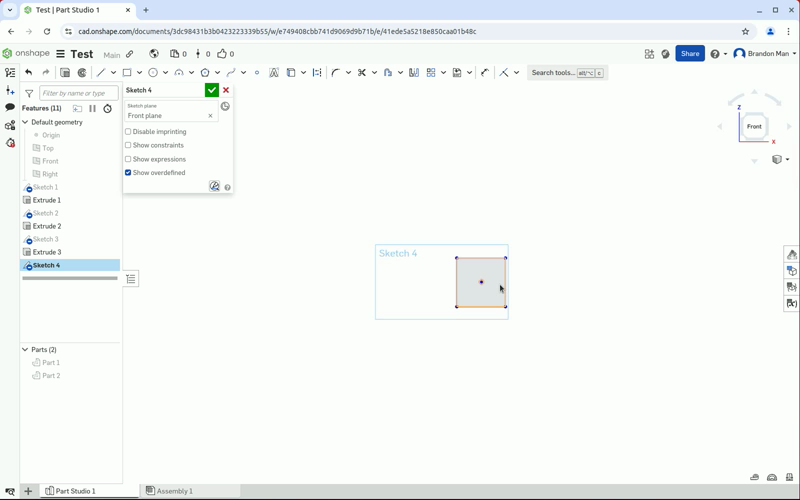
scroll(6)
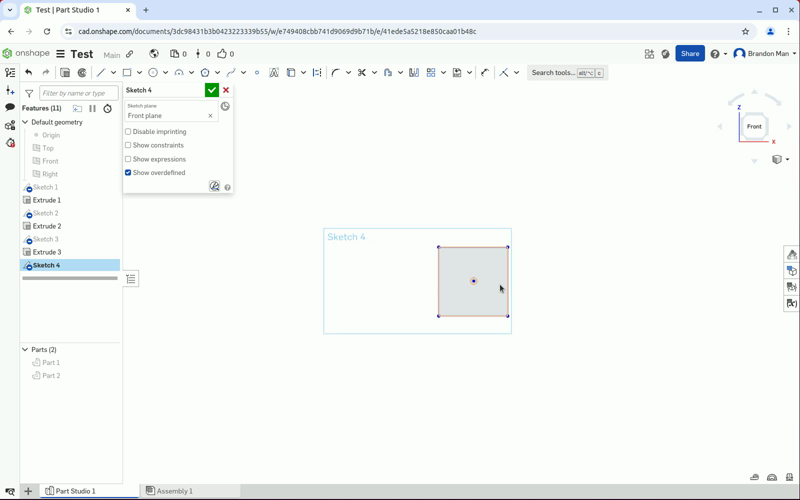
scroll(6)
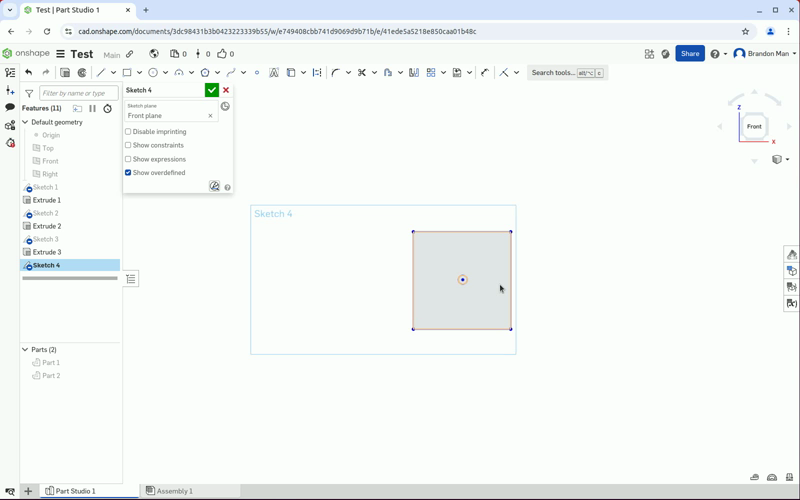
scroll(6)
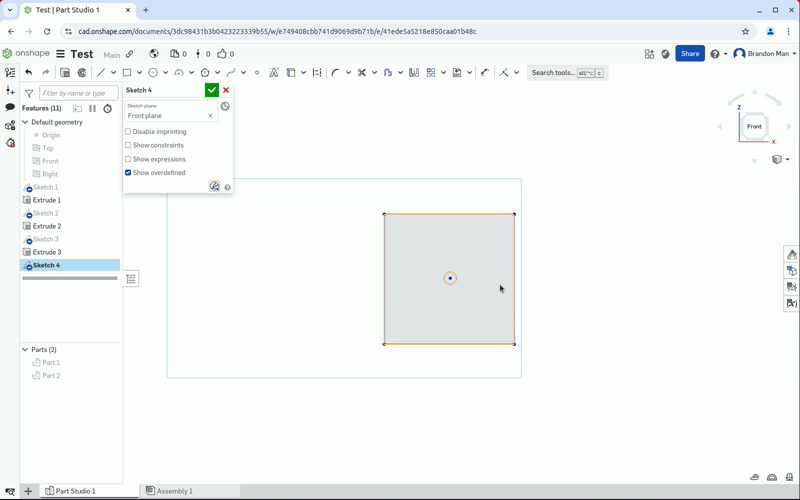
scroll(6)
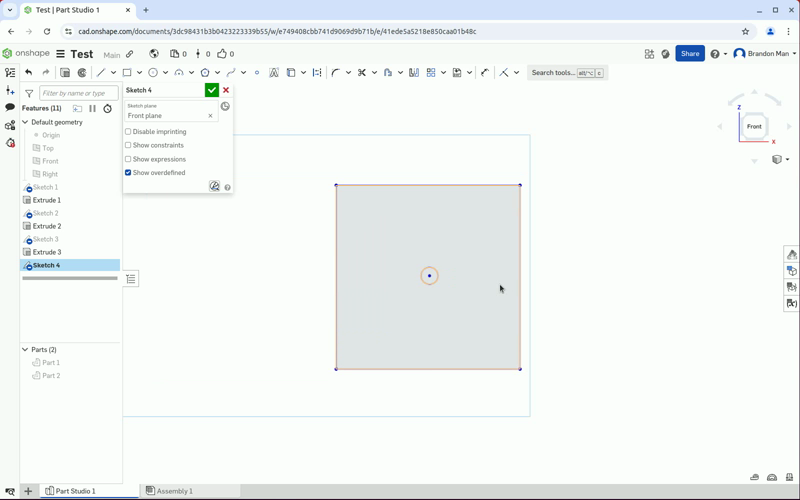
scroll(6)
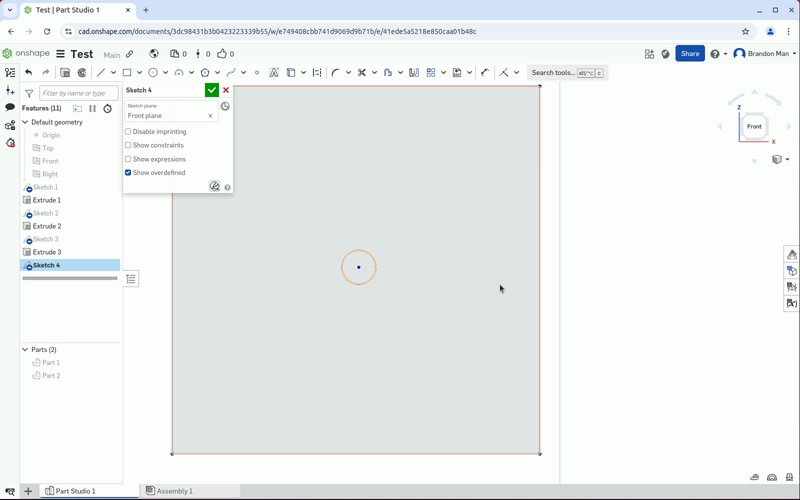
click(500, 284)
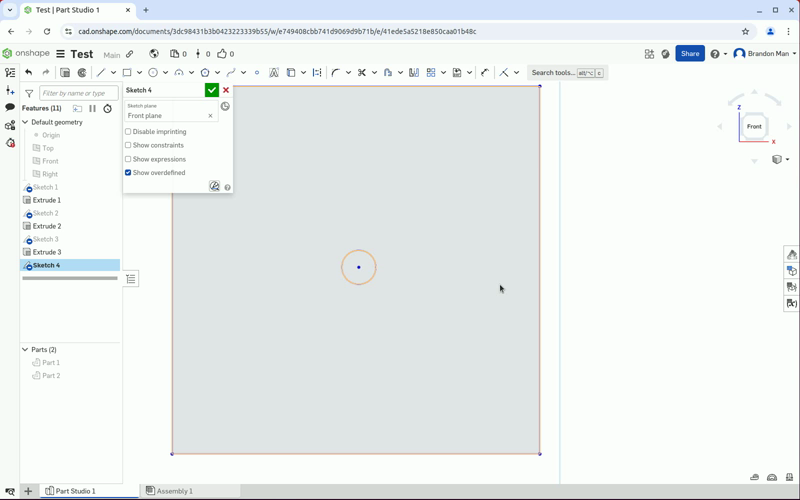
scroll(-6)
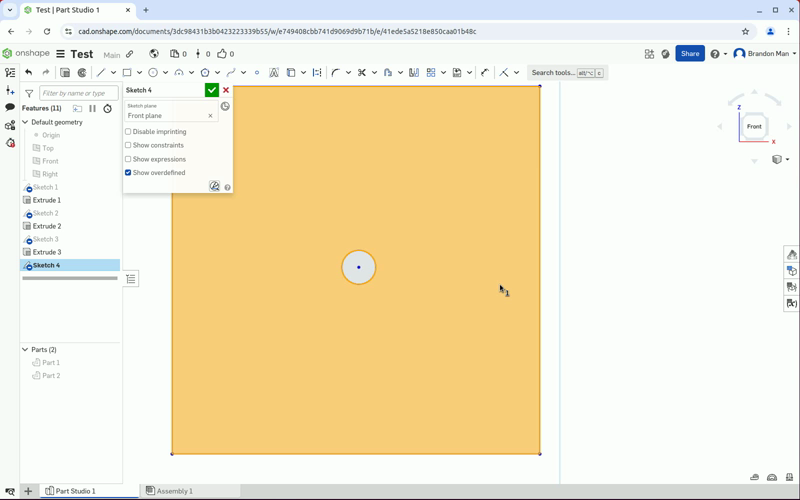
scroll(-6)
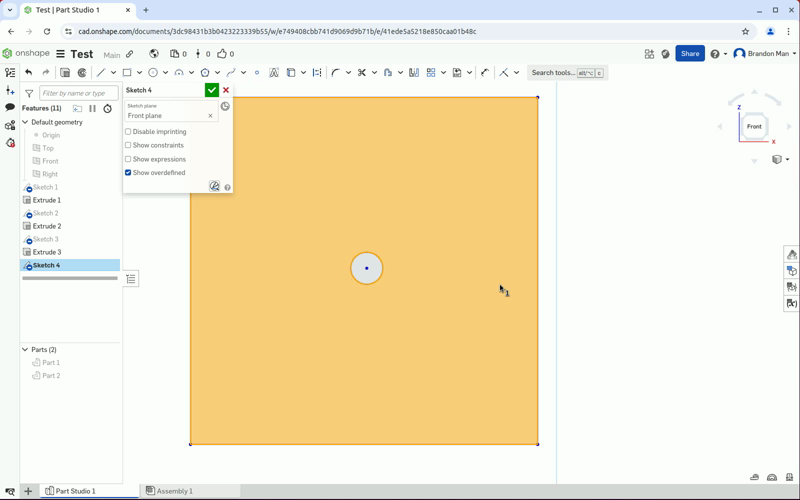
scroll(-6)
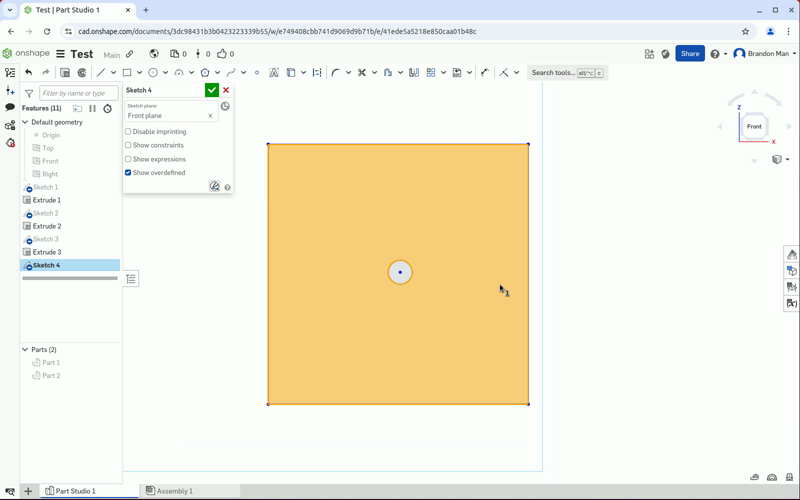
scroll(-6)
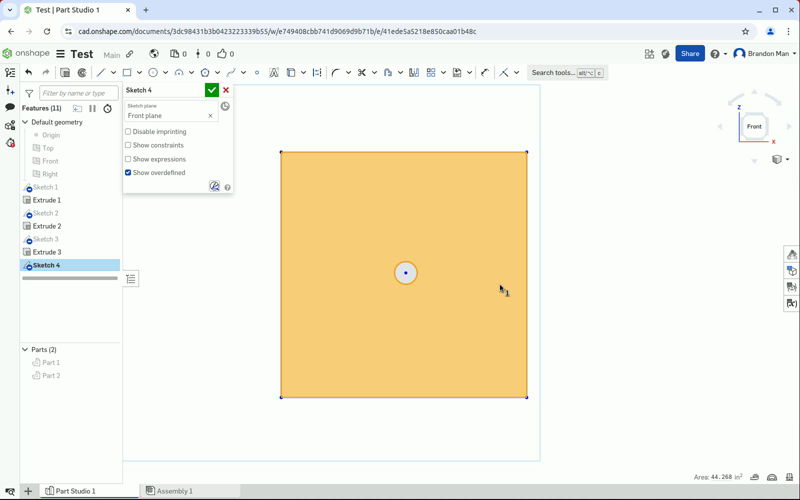
scroll(-6)
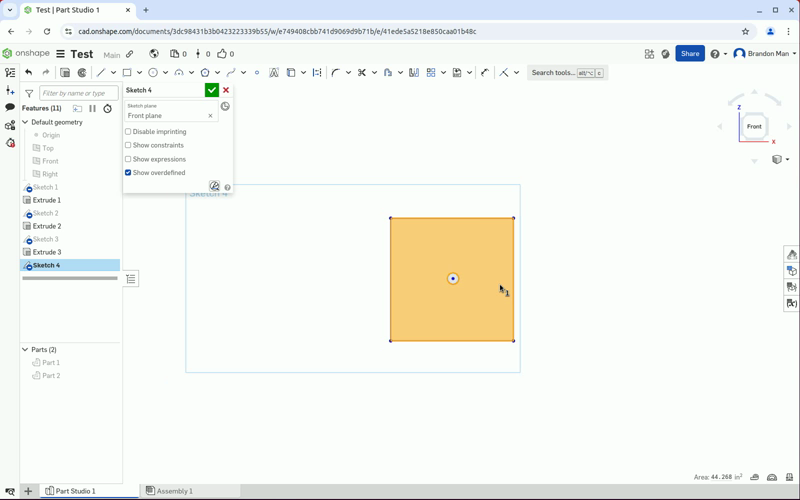
scroll(-6)
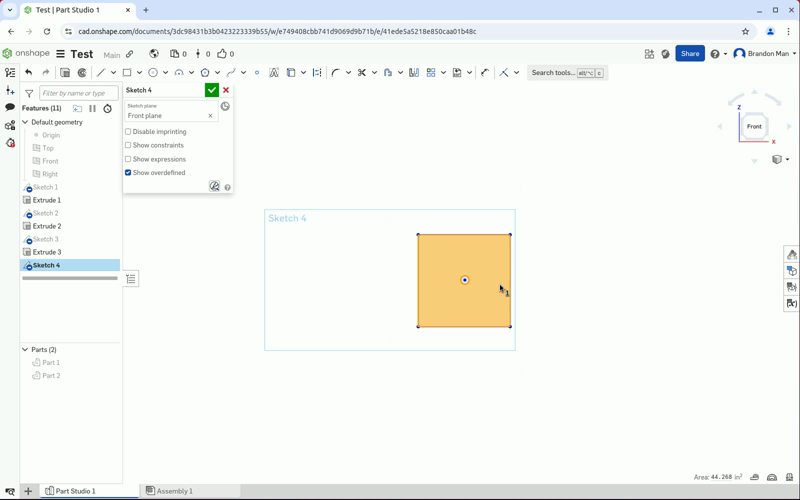
scroll(-6)
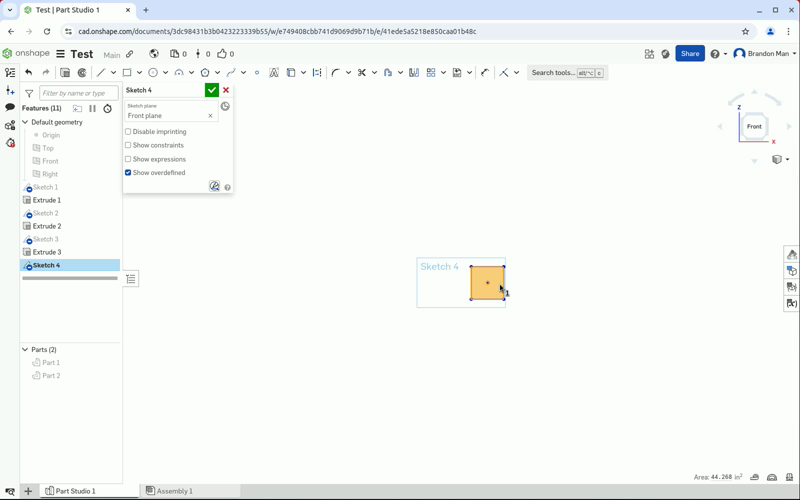
mouse_move(73, 352)
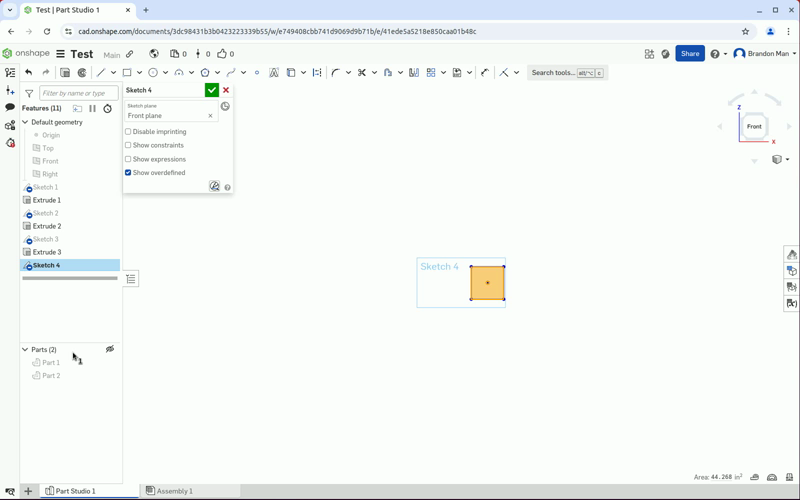
key(shift+y)
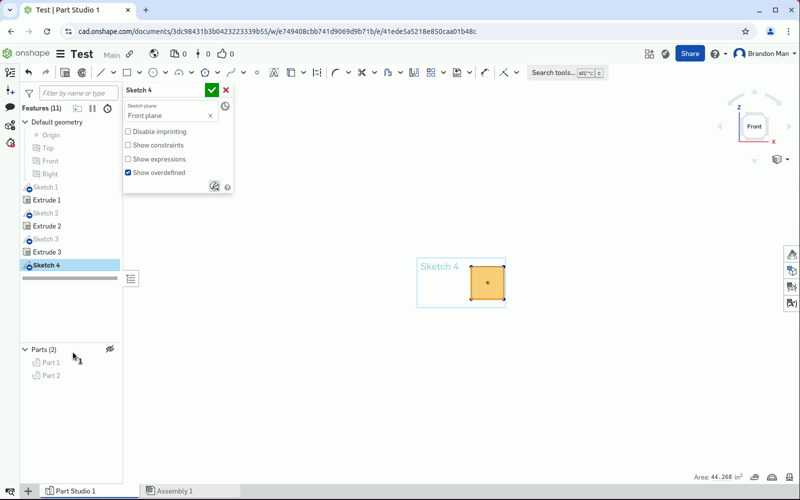
key(shift+e)
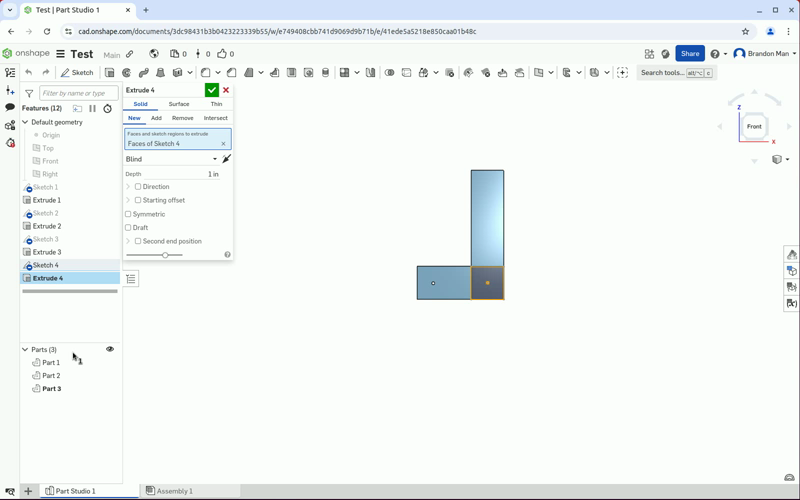
mouse_move(143, 106)
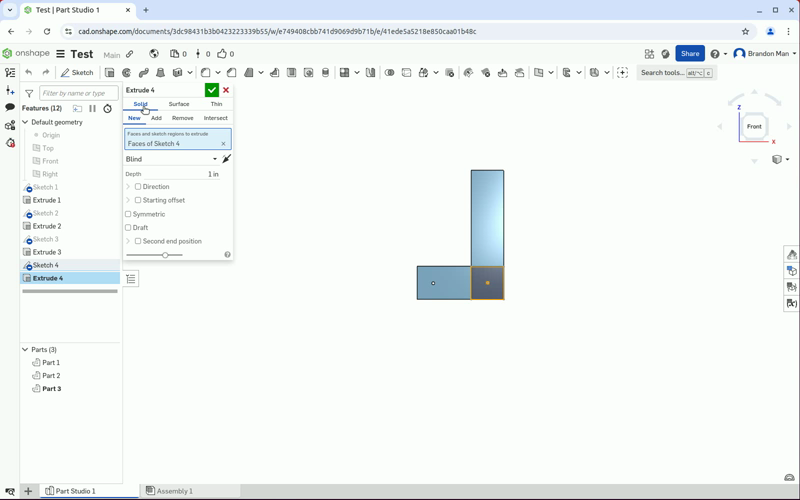
click(143, 106)
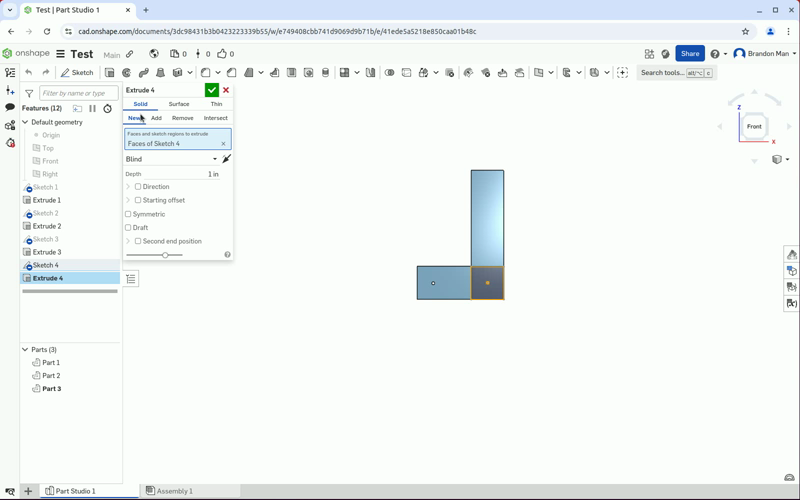
mouse_move(137, 120)
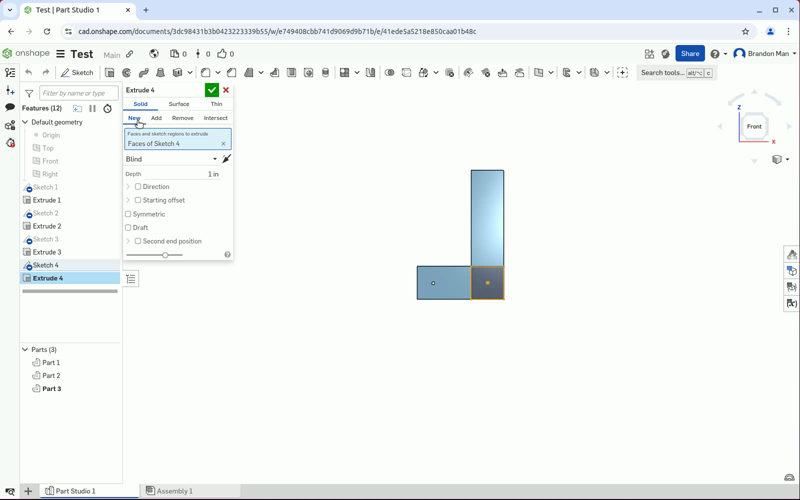
click(137, 120)
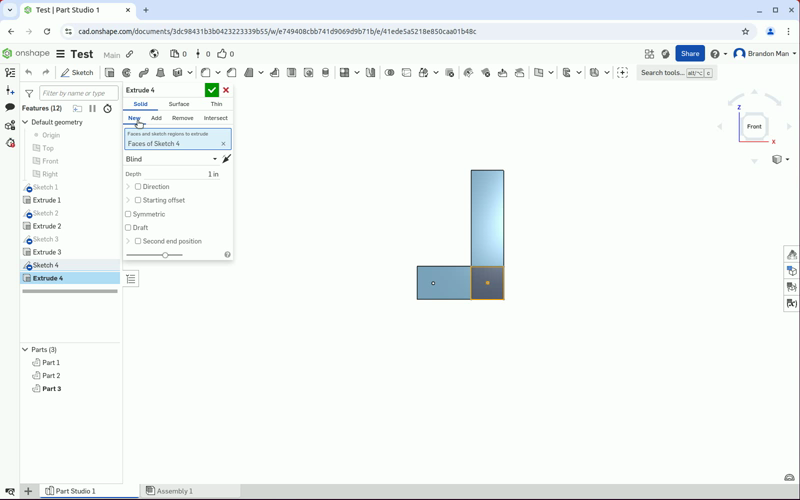
key(tab, 4)
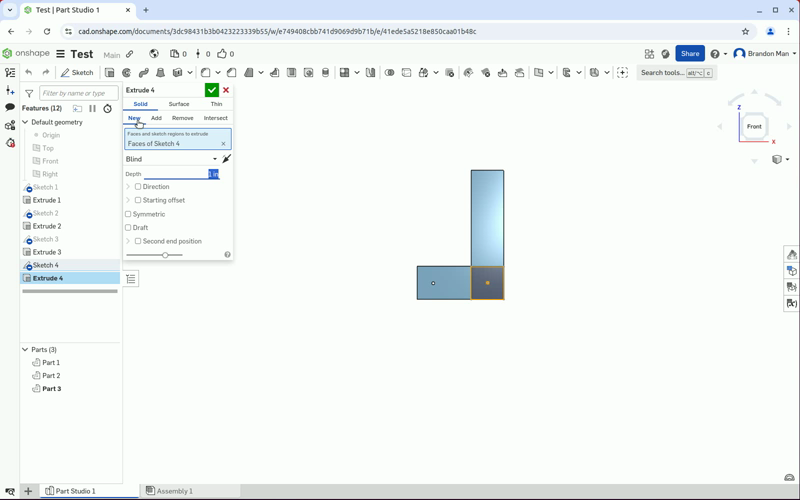
text(-0.481)
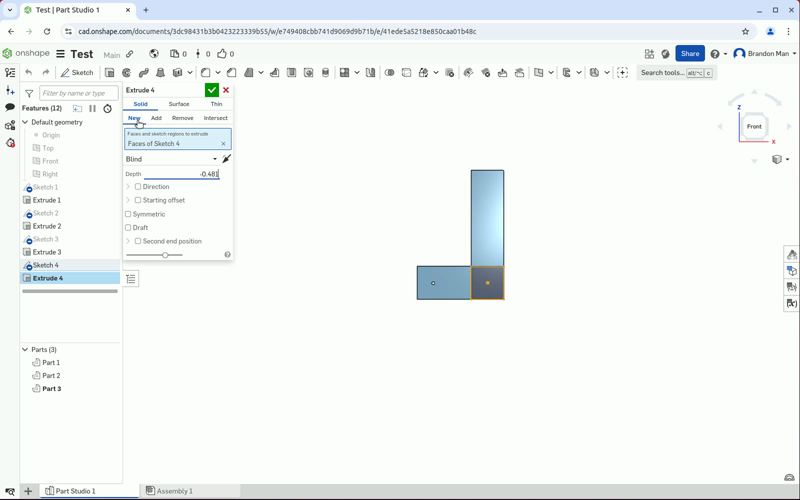
key(enter)
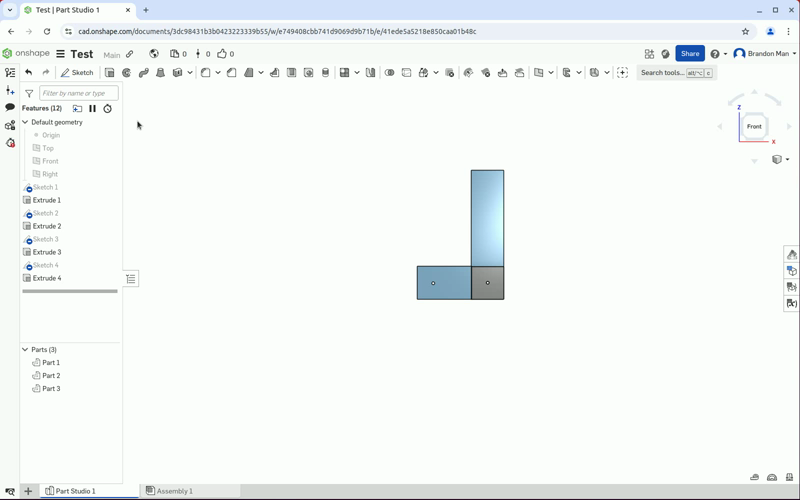
key(shift+h)
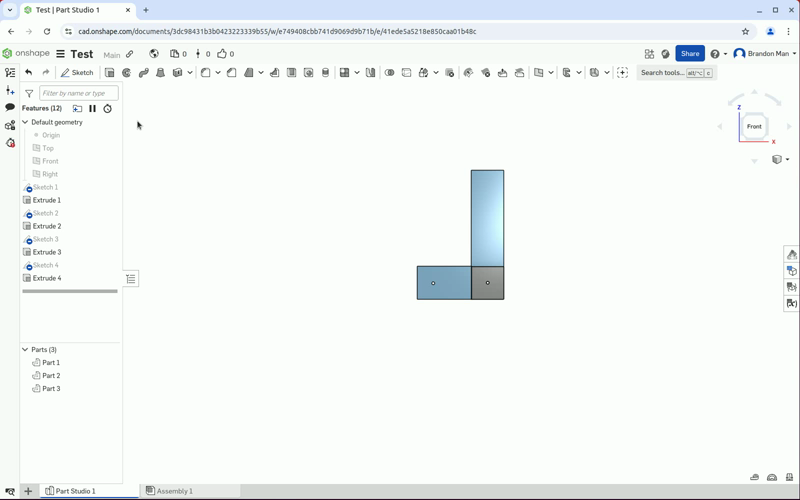
key(shift+h)
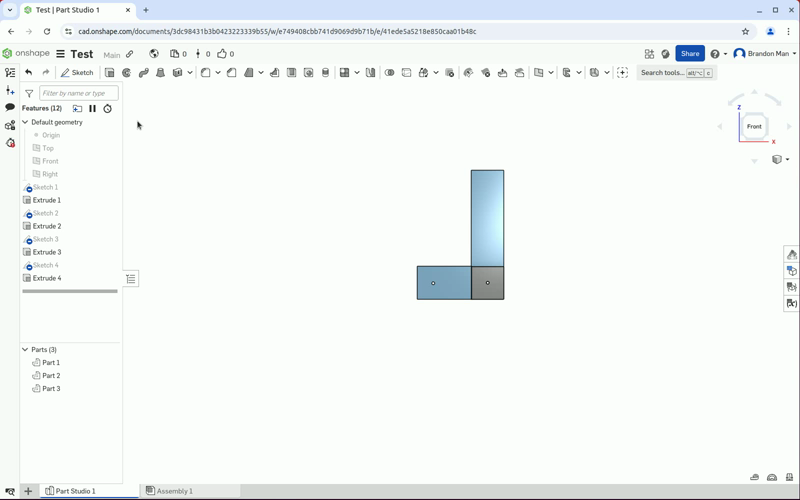
mouse_move(73, 189)
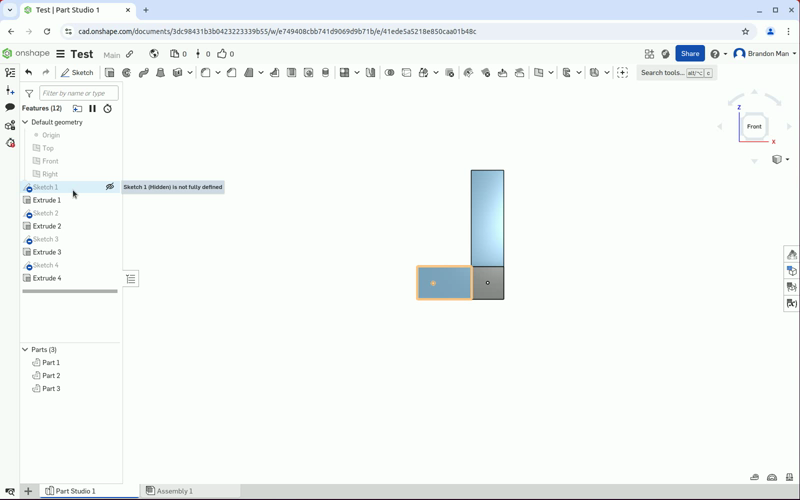
click(73, 189)
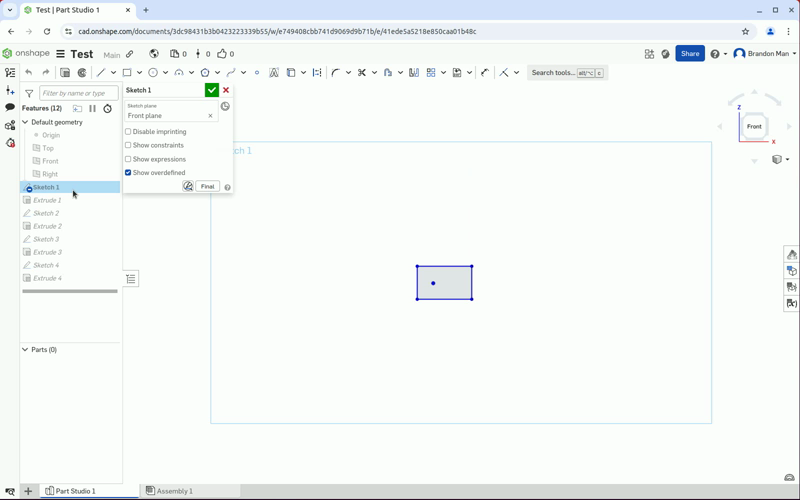
mouse_move(229, 92)
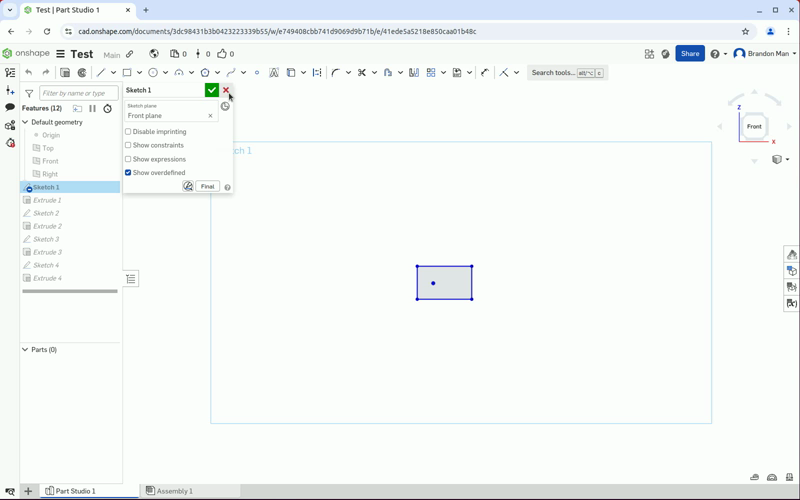
click(229, 92)
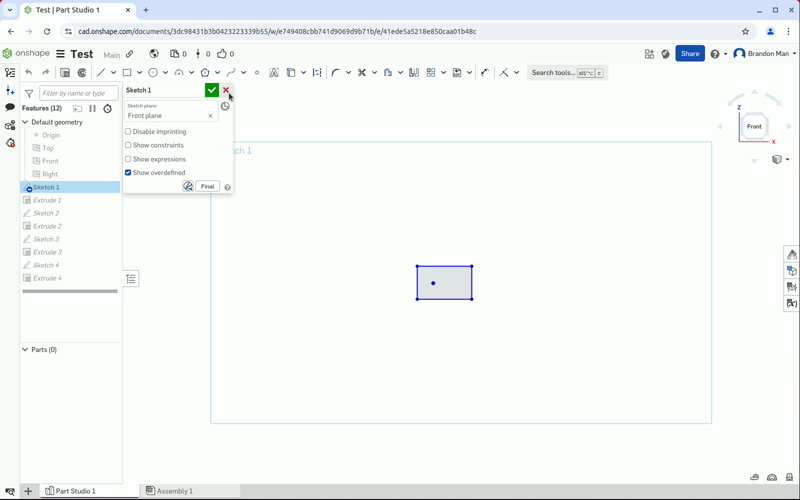
key(shift+s)
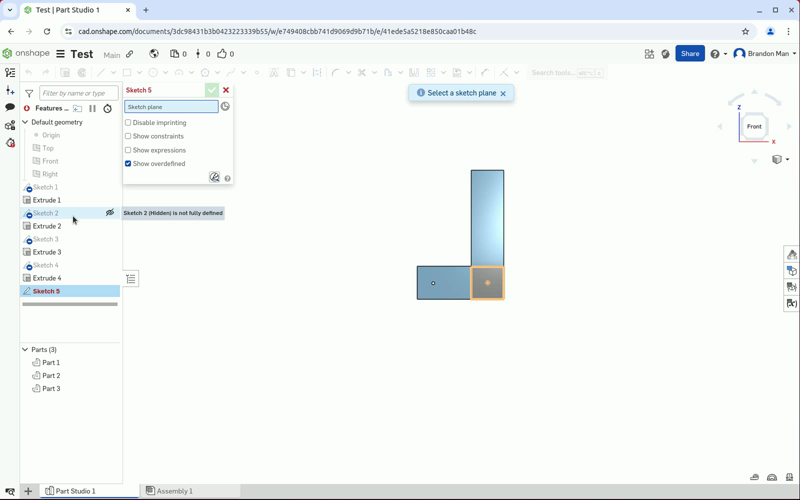
scroll(3)
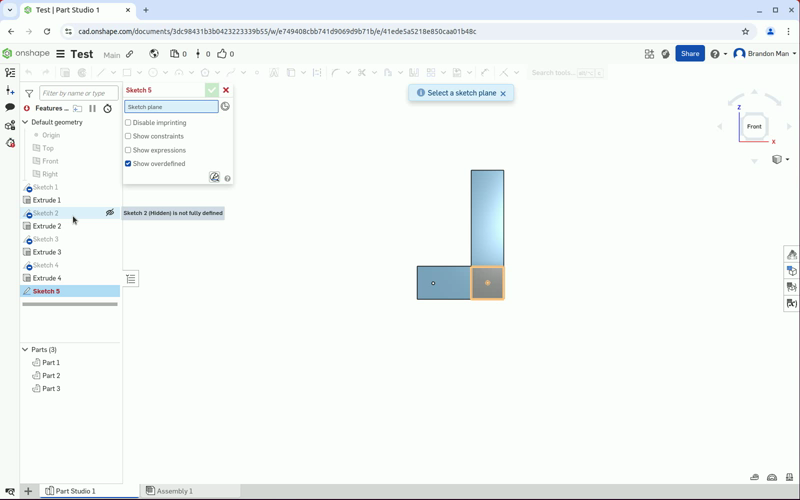
mouse_move(73, 163)
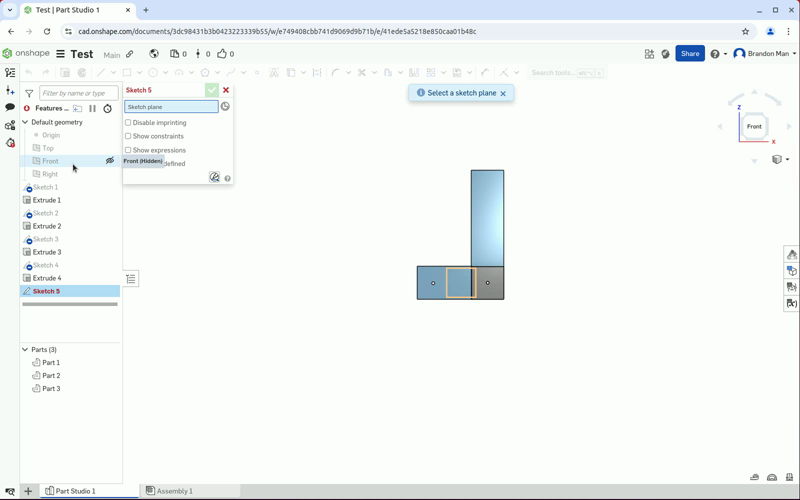
click(73, 163)
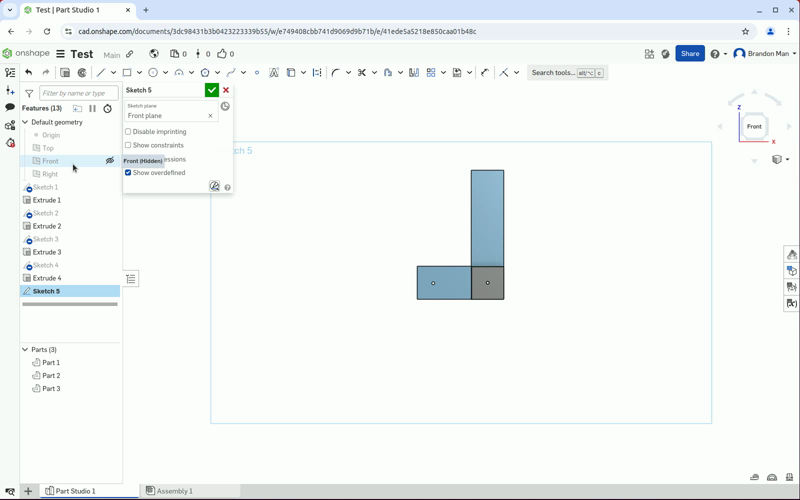
mouse_move(73, 352)
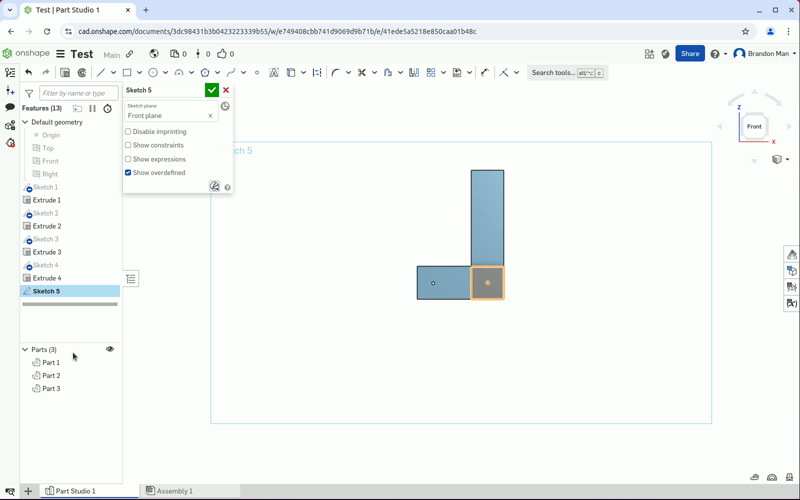
key(y)
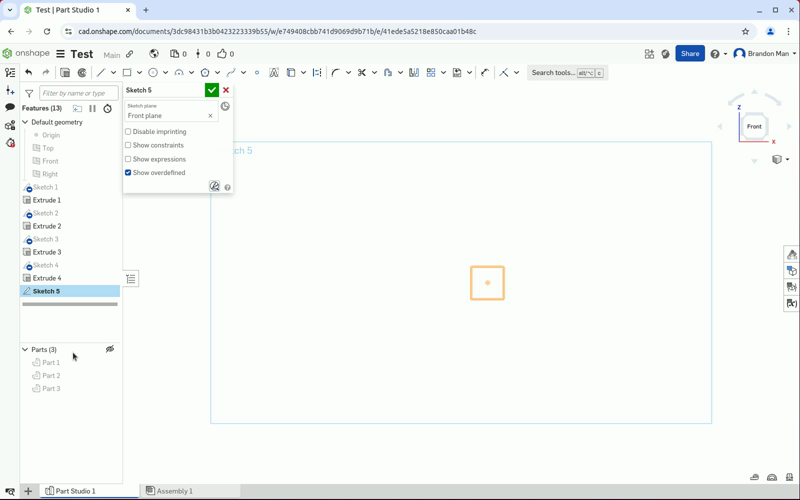
key(c)
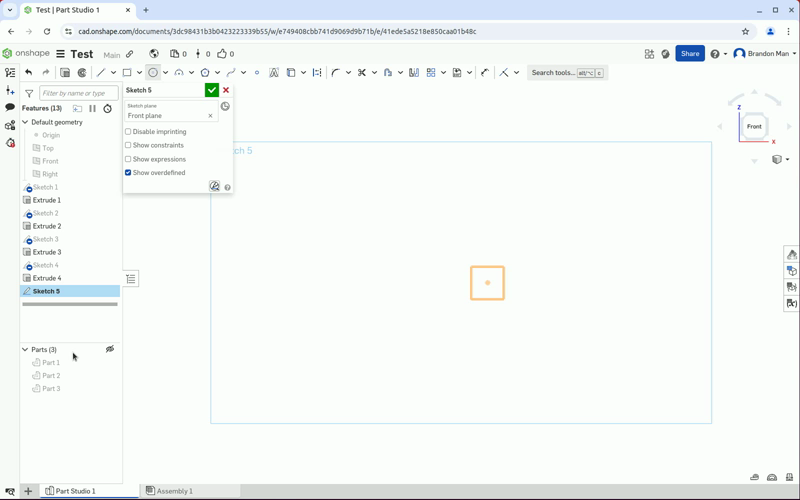
key_down(shift)
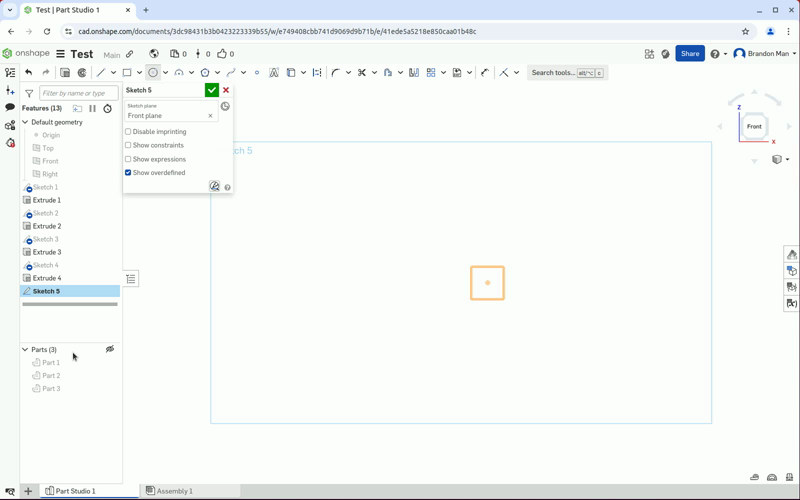
mouse_move(488, 282)
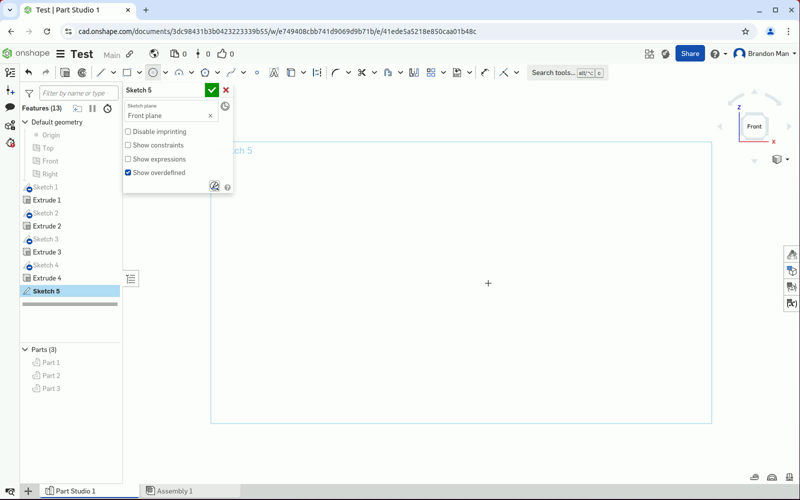
click(488, 282)
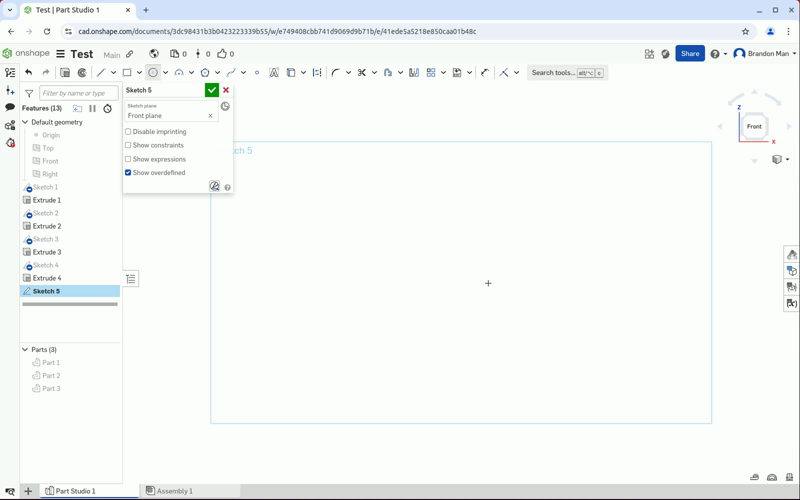
key_up(shift)
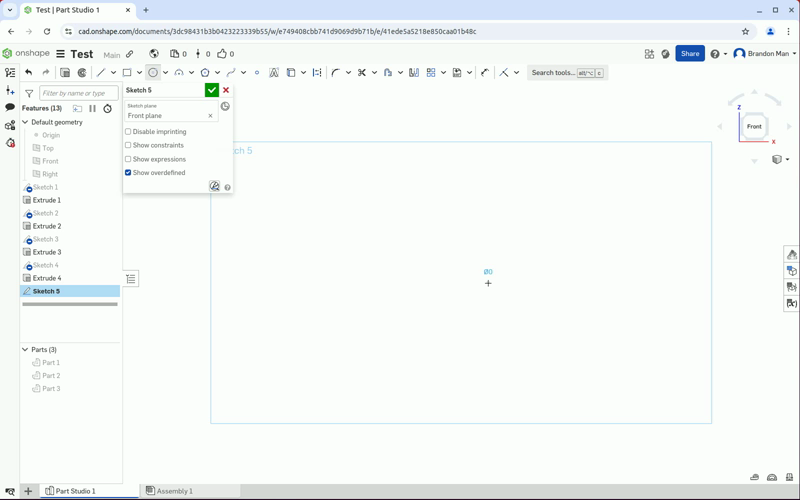
mouse_move(490, 282)
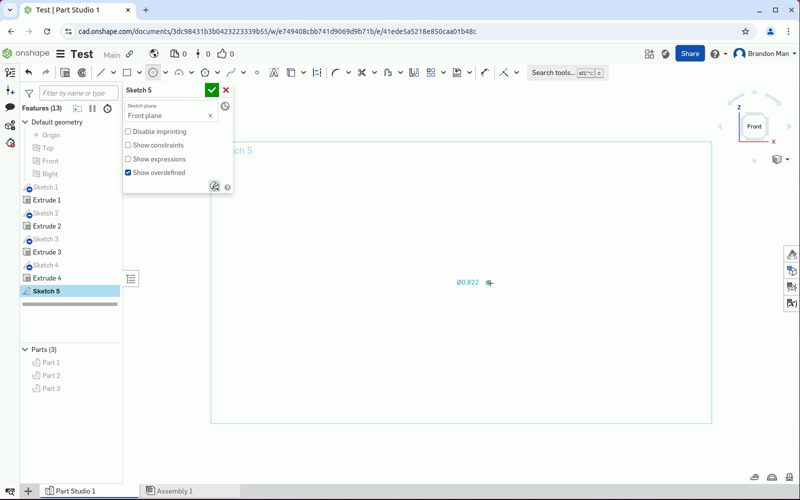
scroll(6)
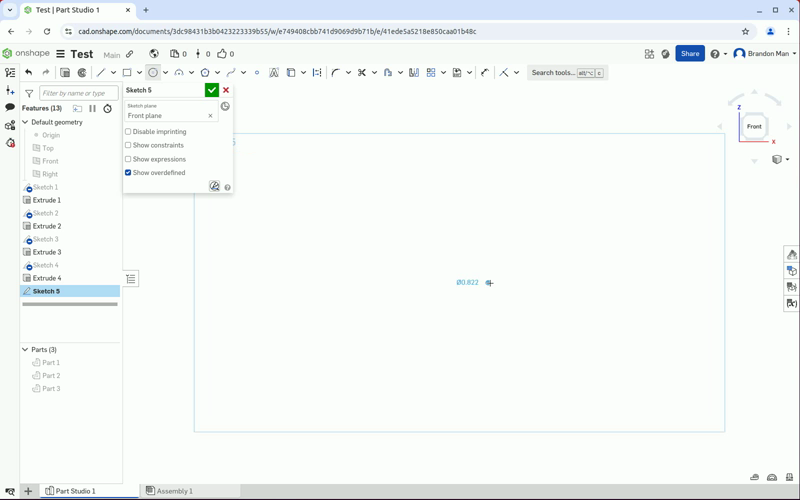
scroll(6)
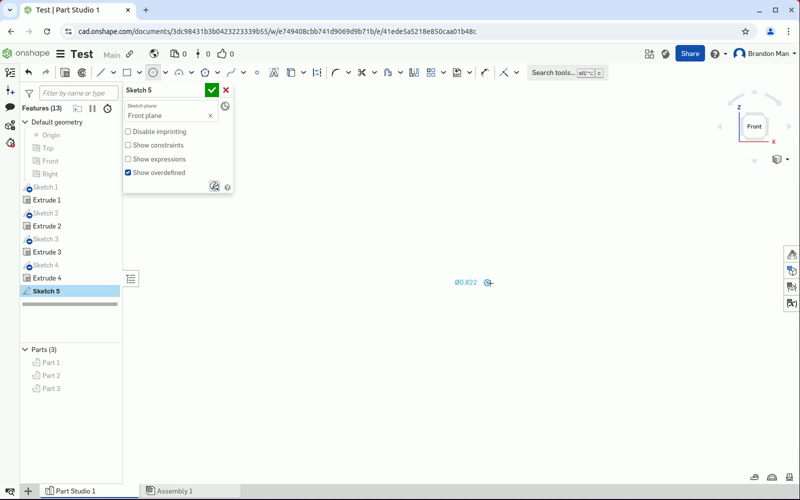
scroll(6)
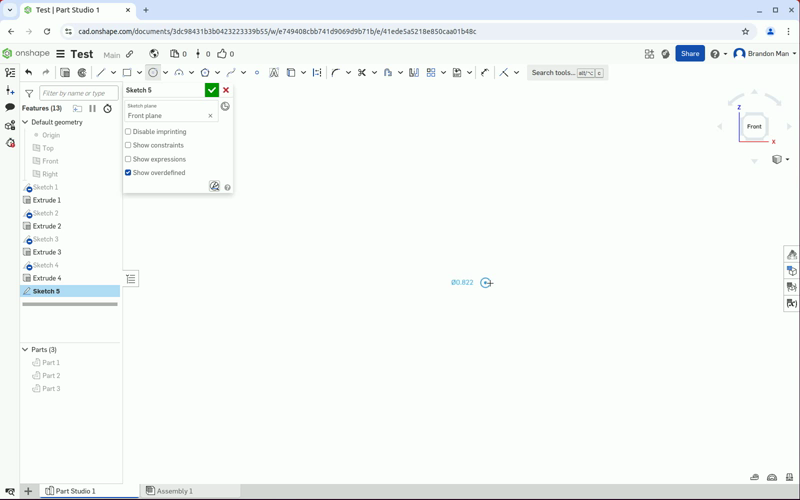
scroll(6)
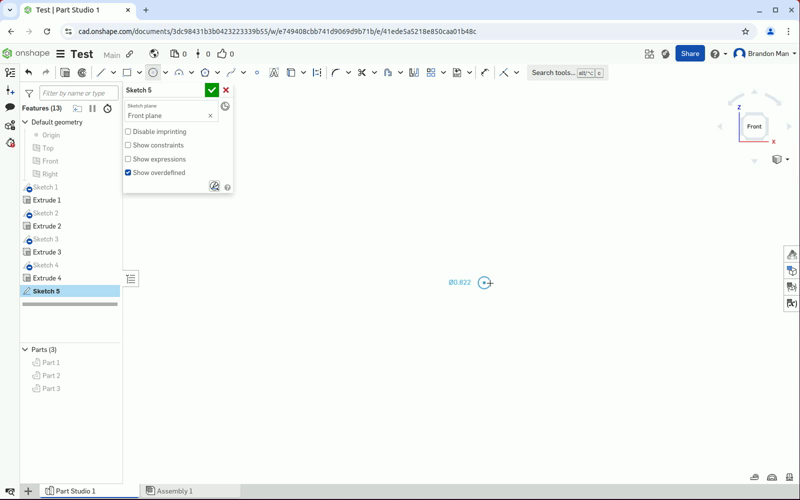
scroll(6)
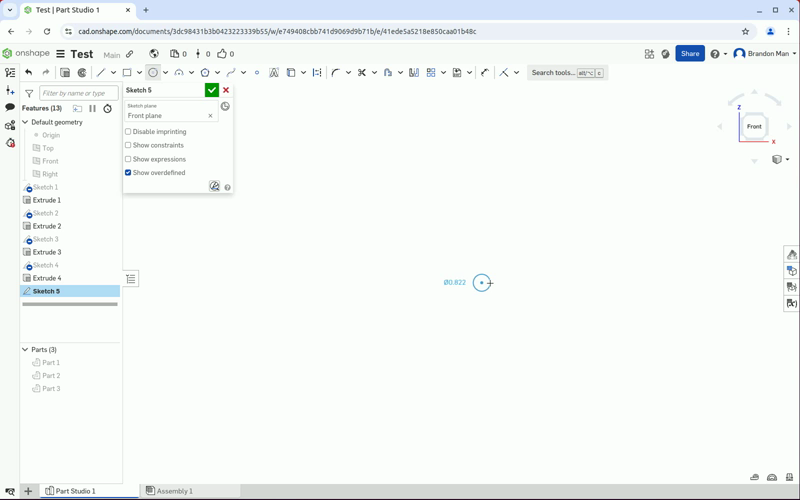
scroll(6)
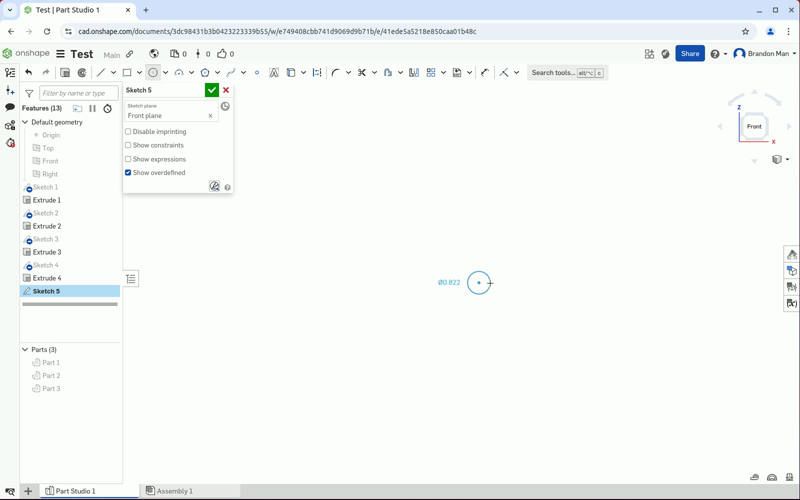
scroll(6)
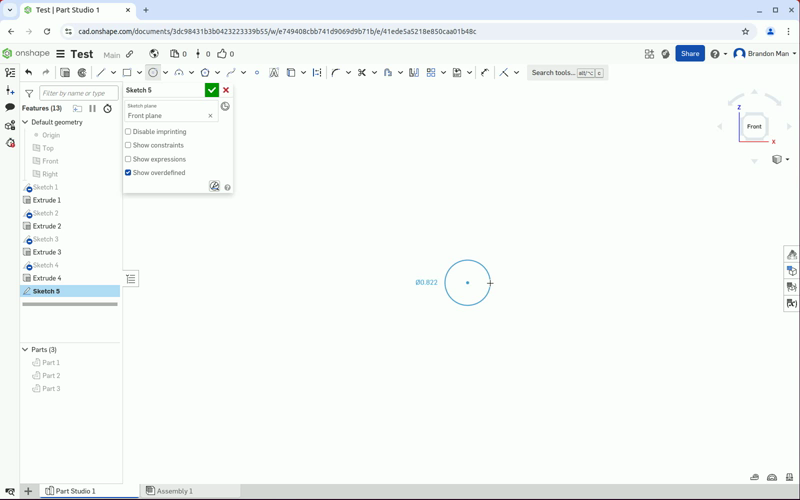
click(490, 282)
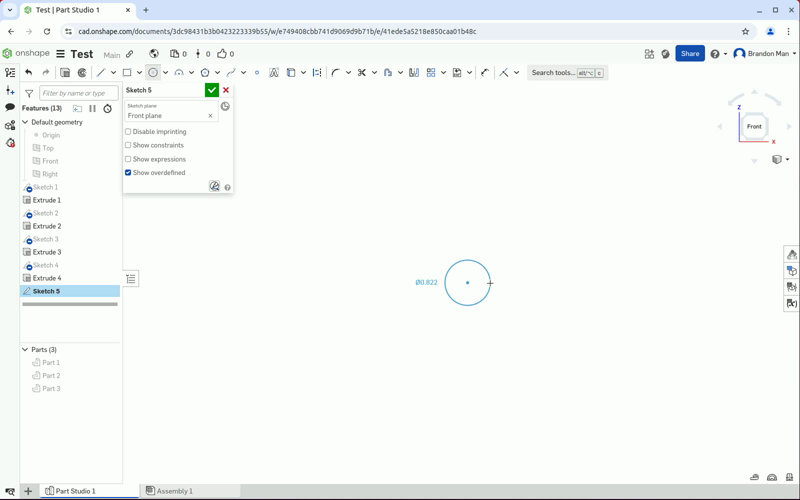
scroll(-6)
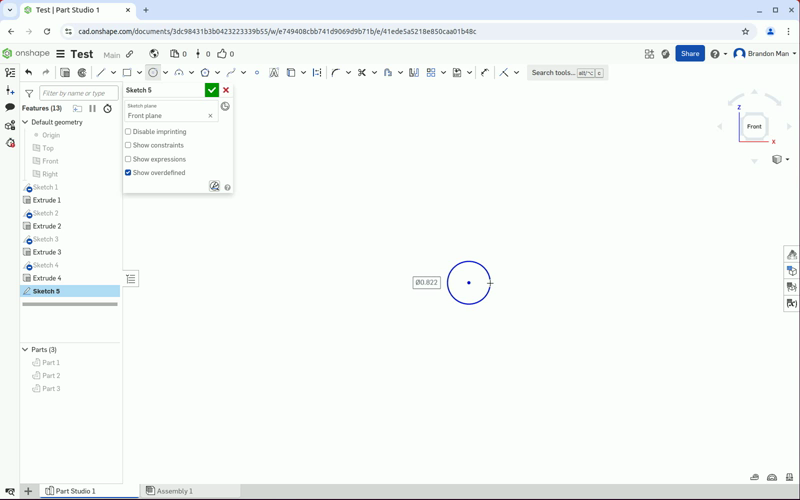
scroll(-6)
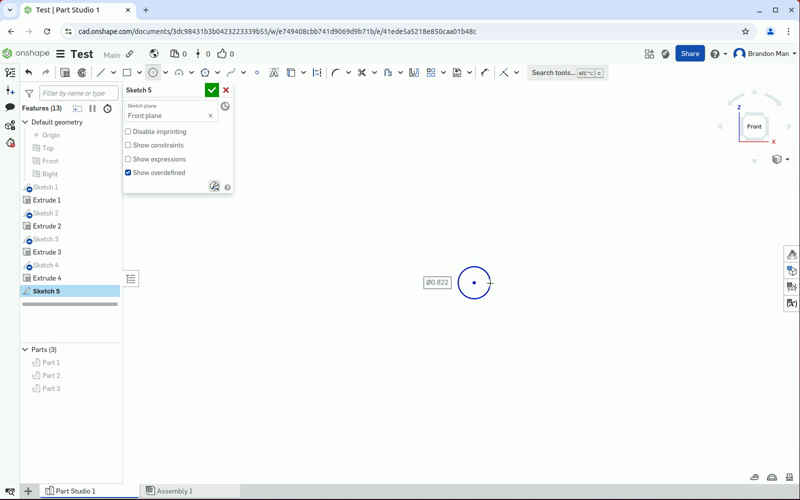
scroll(-6)
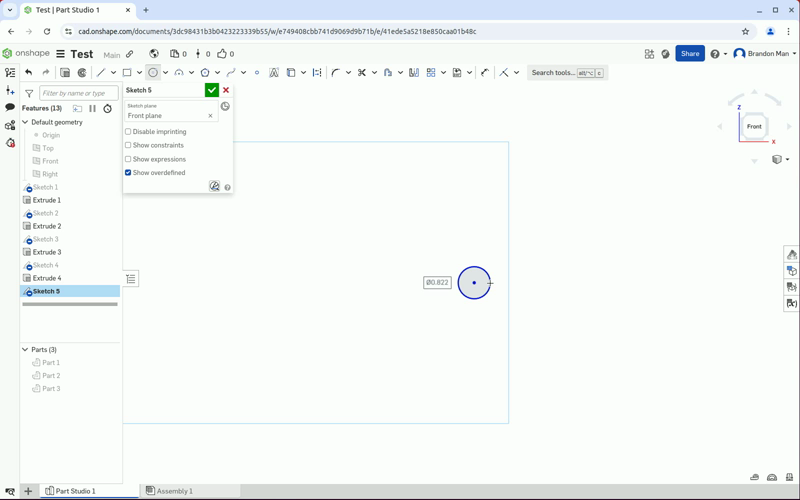
scroll(-6)
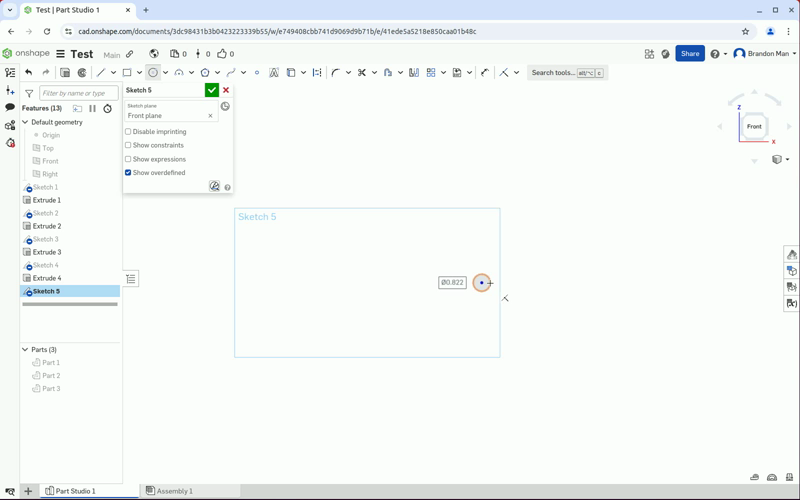
scroll(-6)
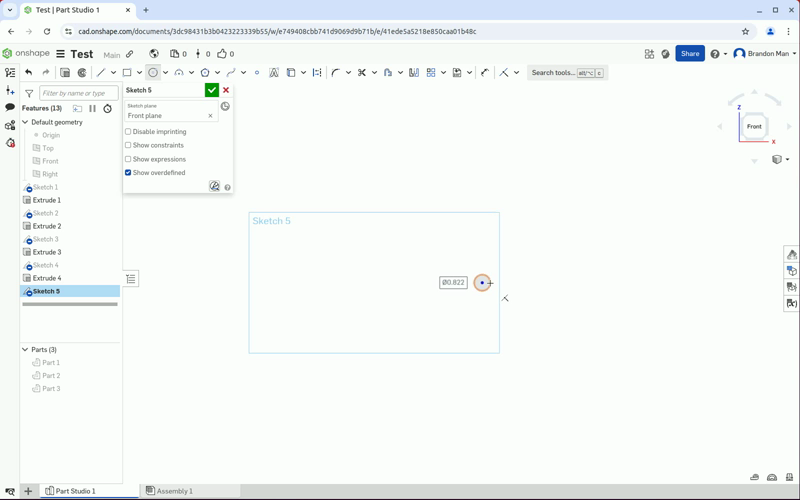
scroll(-6)
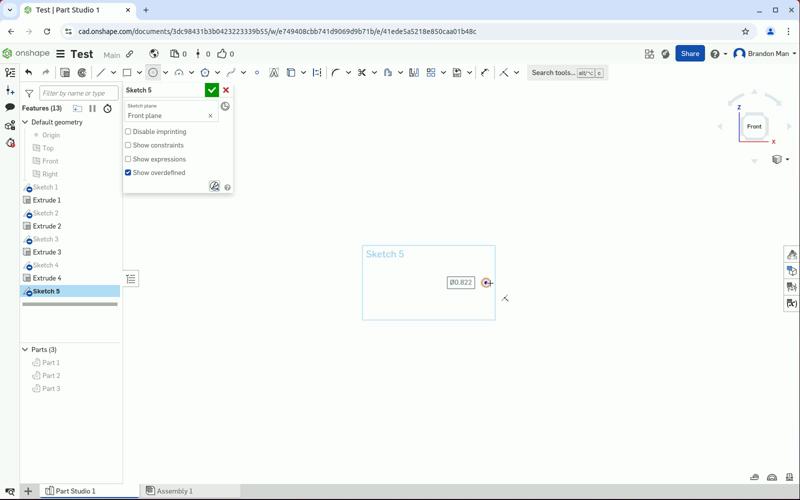
scroll(-6)
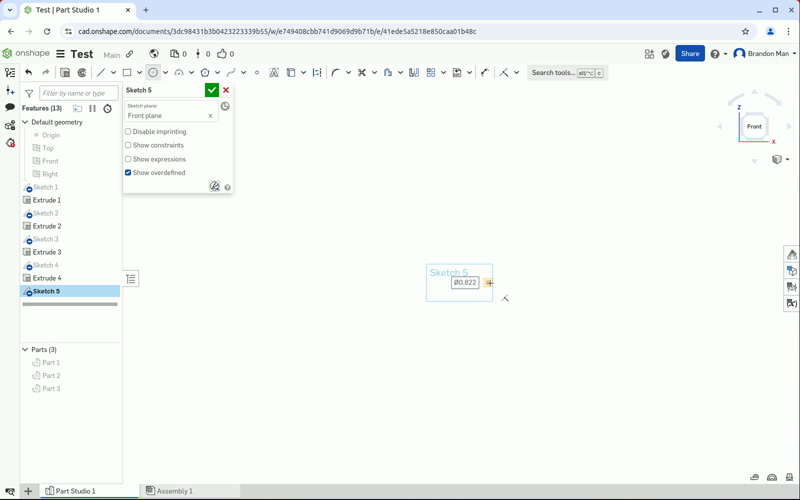
key(esc)
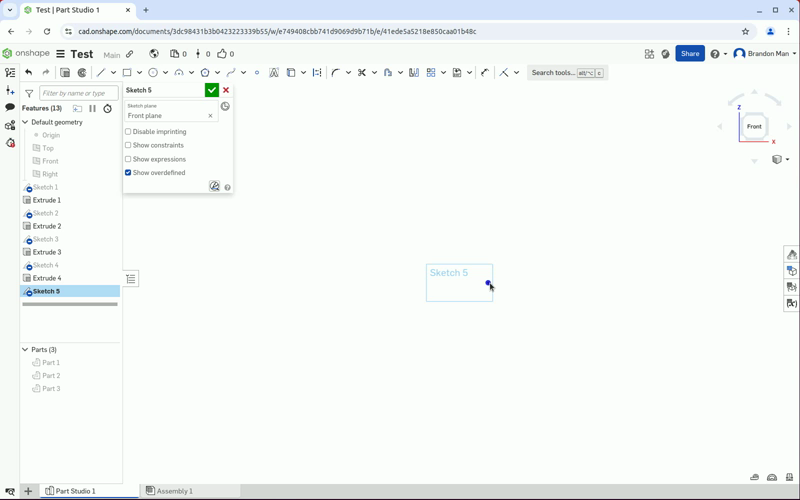
mouse_move(488, 281)
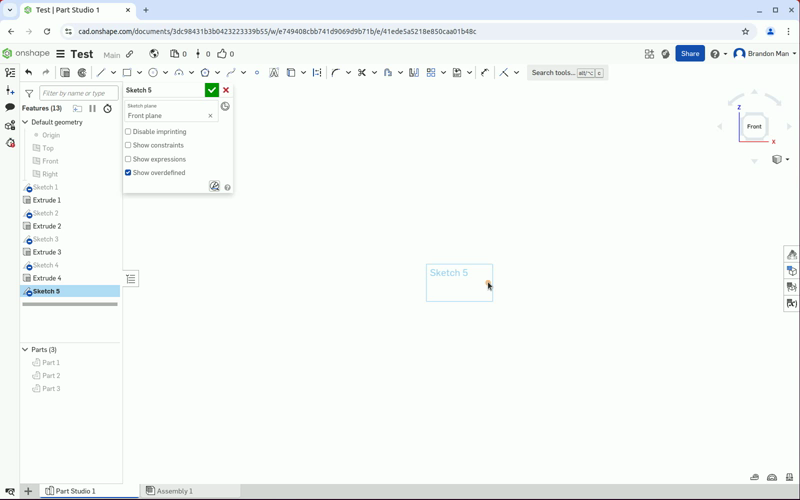
scroll(6)
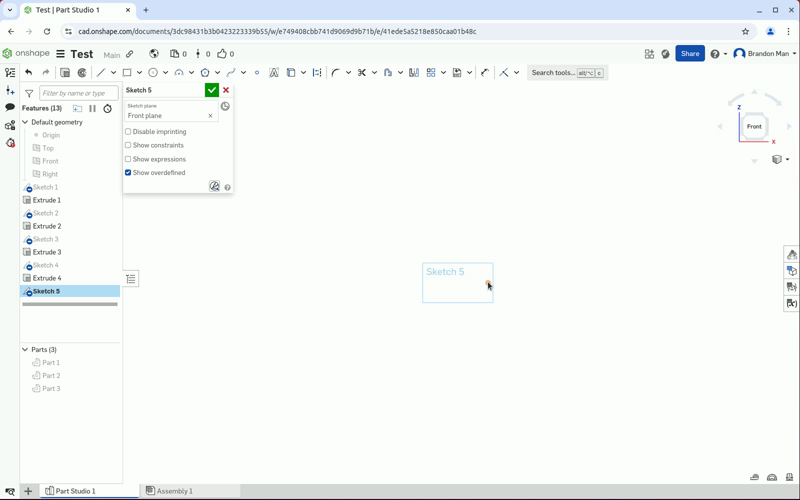
scroll(6)
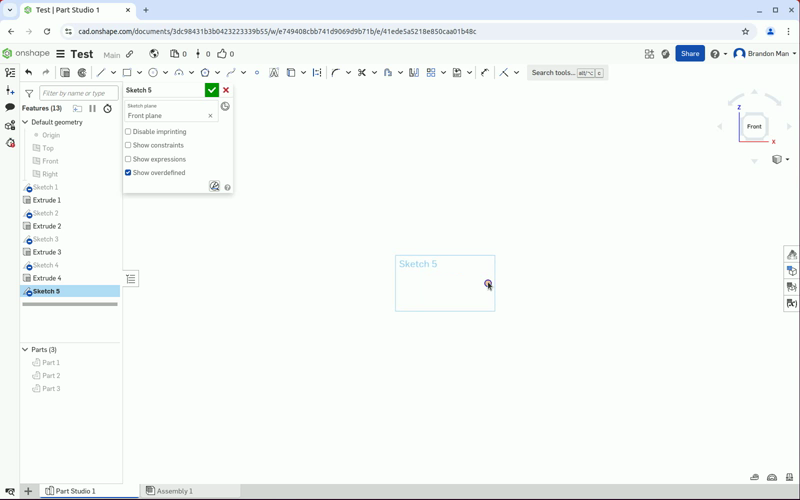
scroll(6)
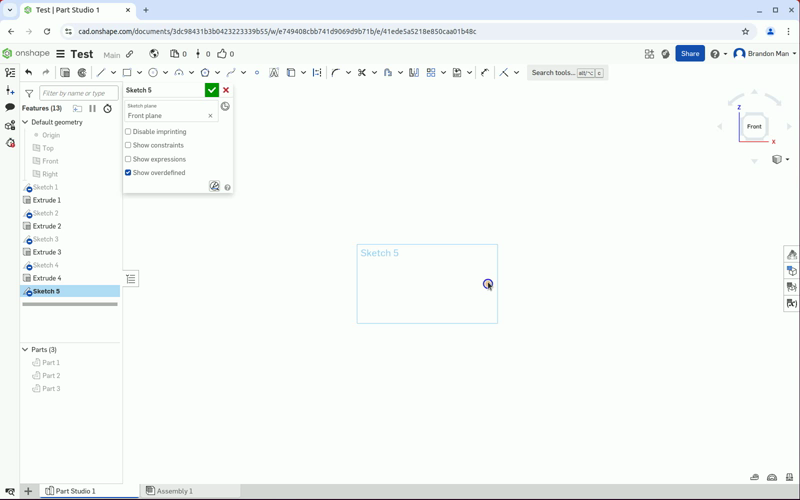
scroll(6)
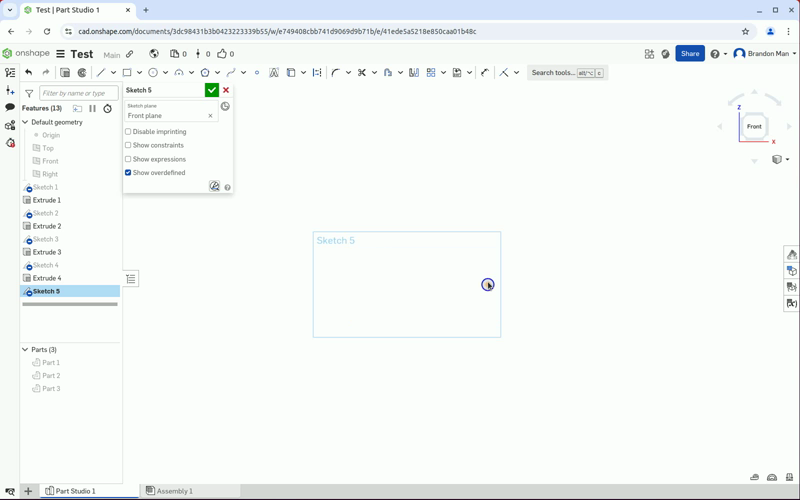
scroll(6)
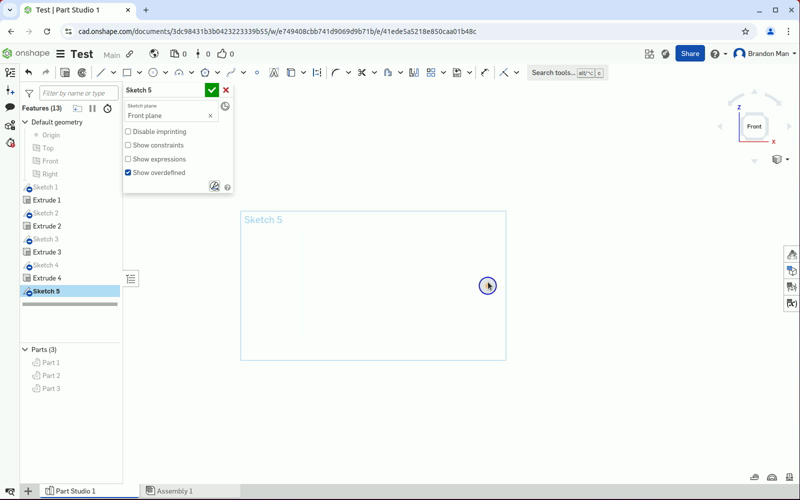
scroll(6)
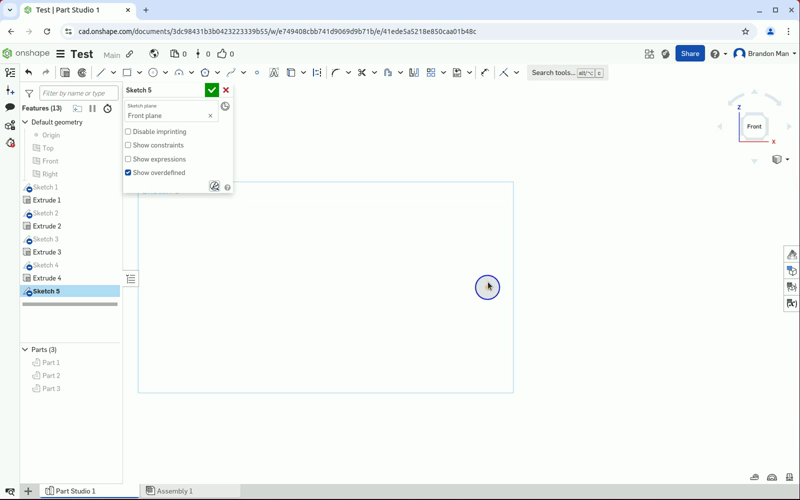
scroll(6)
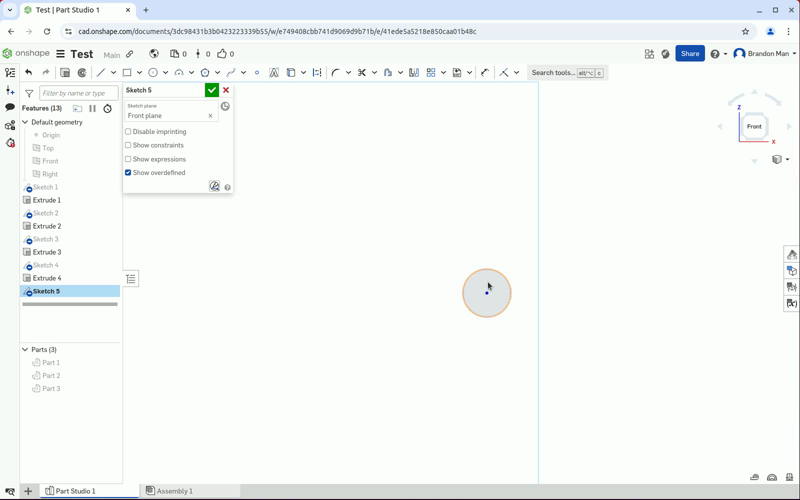
click(488, 281)
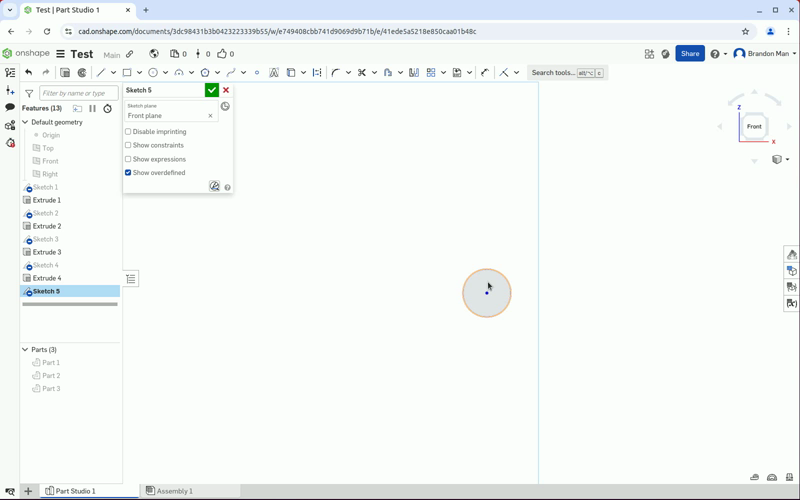
scroll(-6)
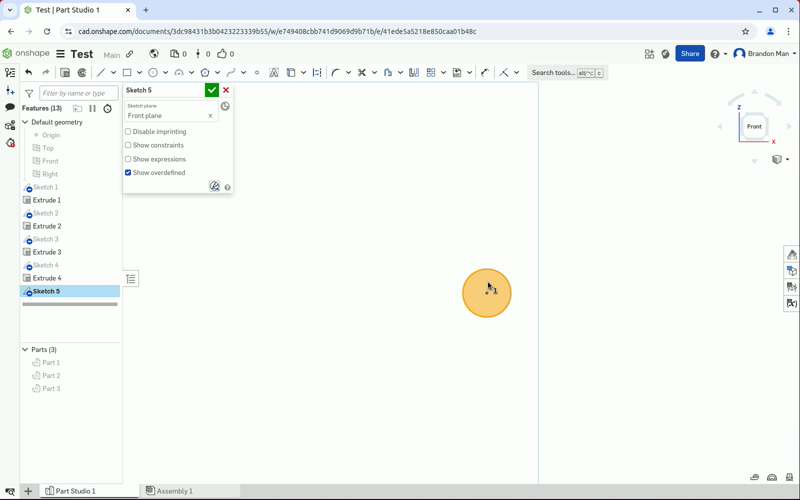
scroll(-6)
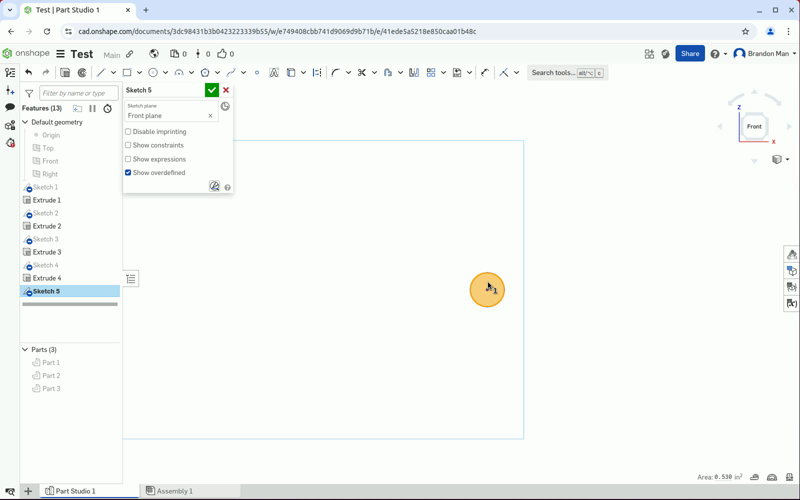
scroll(-6)
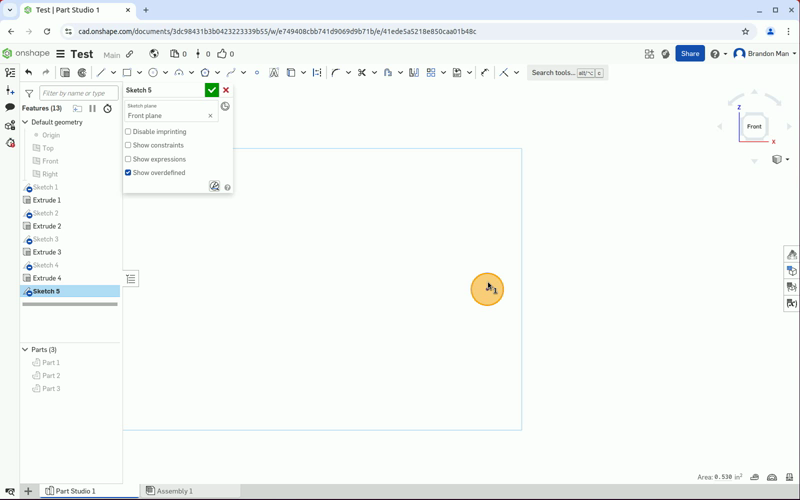
scroll(-6)
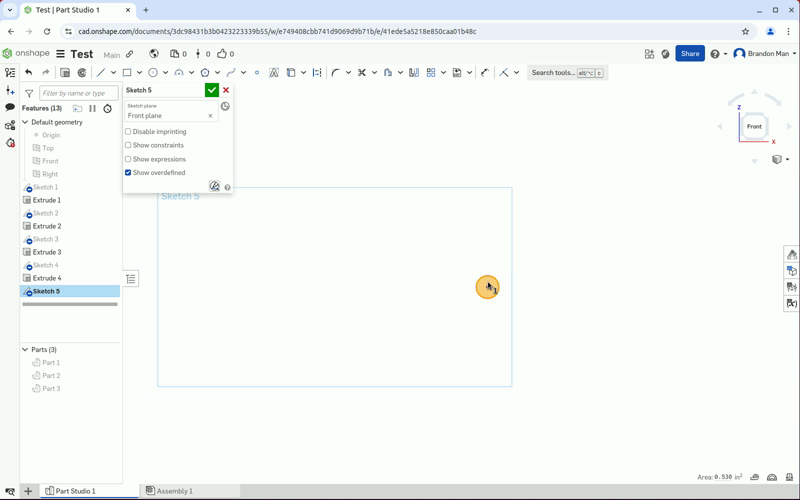
scroll(-6)
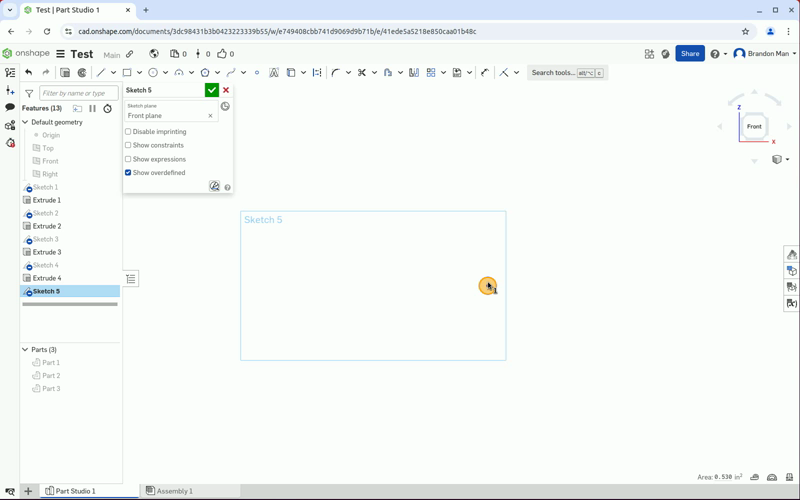
scroll(-6)
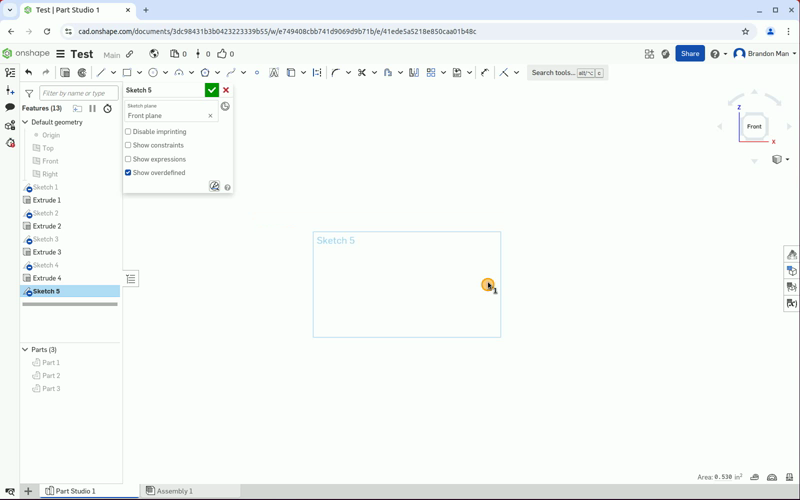
scroll(-6)
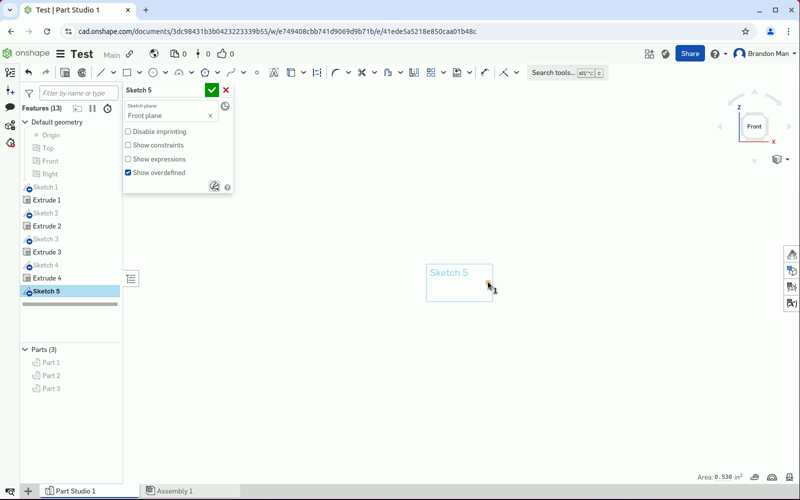
mouse_move(73, 352)
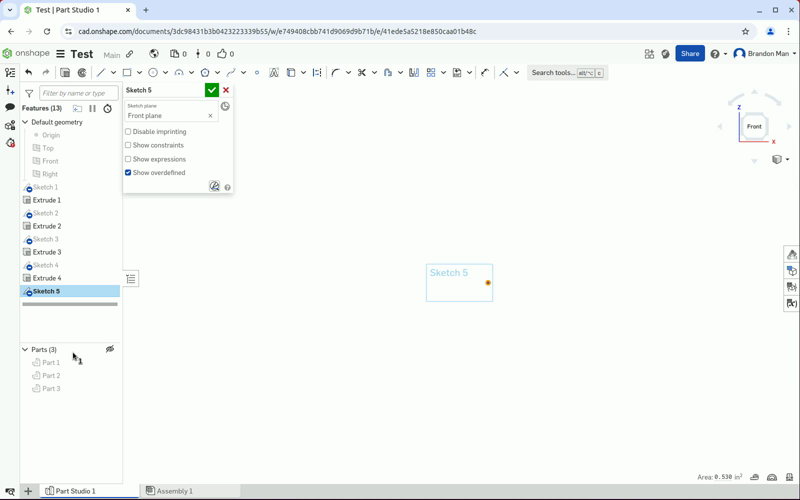
key(shift+y)
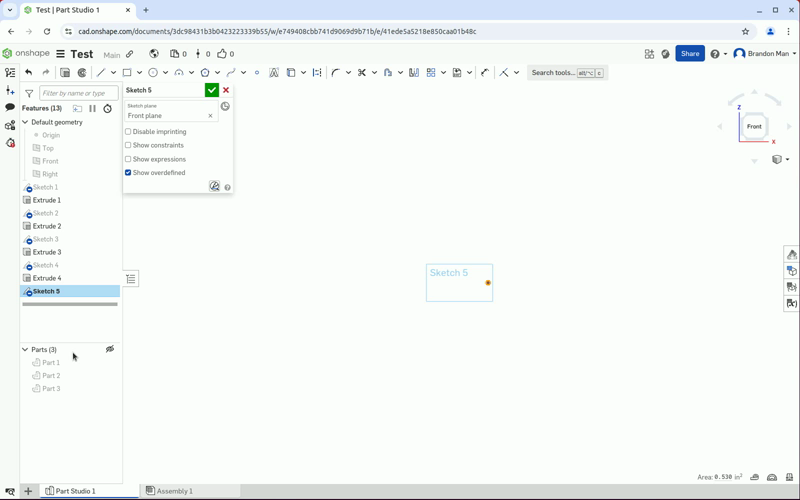
key(shift+e)
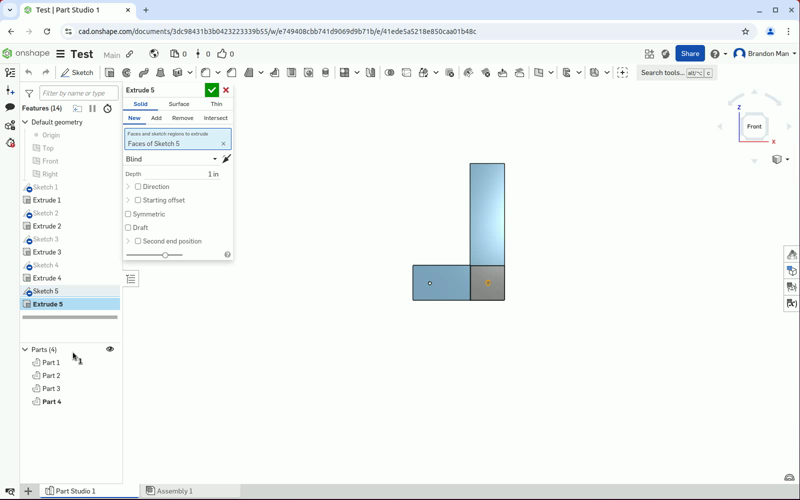
mouse_move(143, 106)
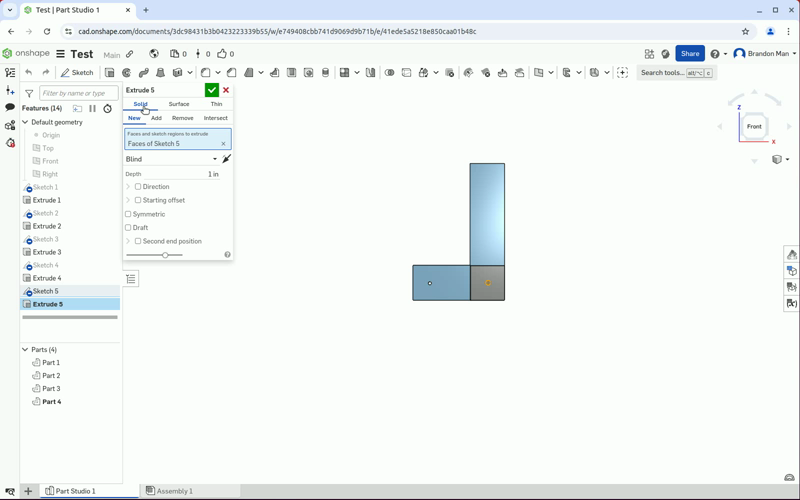
click(143, 106)
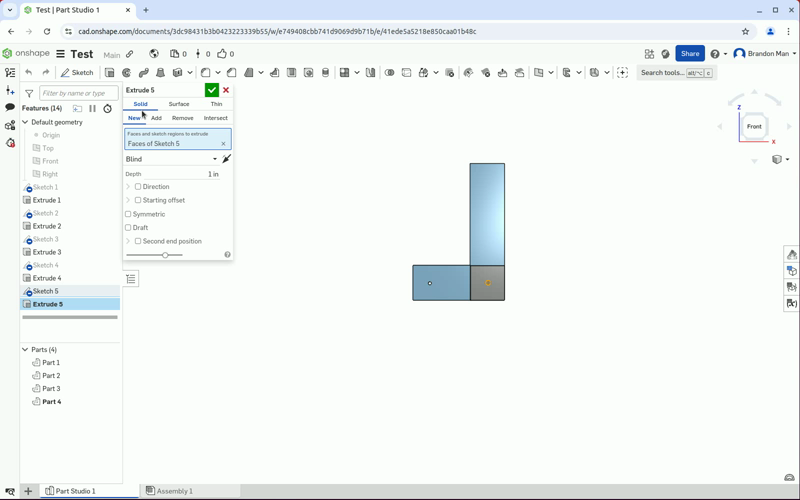
mouse_move(137, 120)
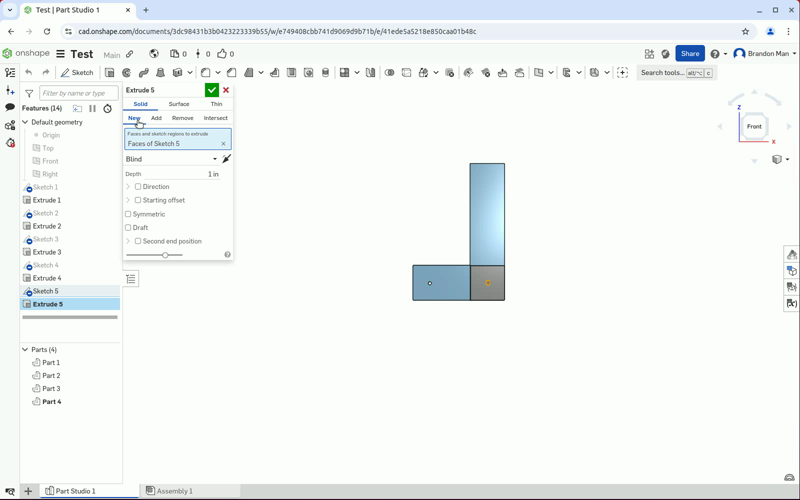
click(137, 120)
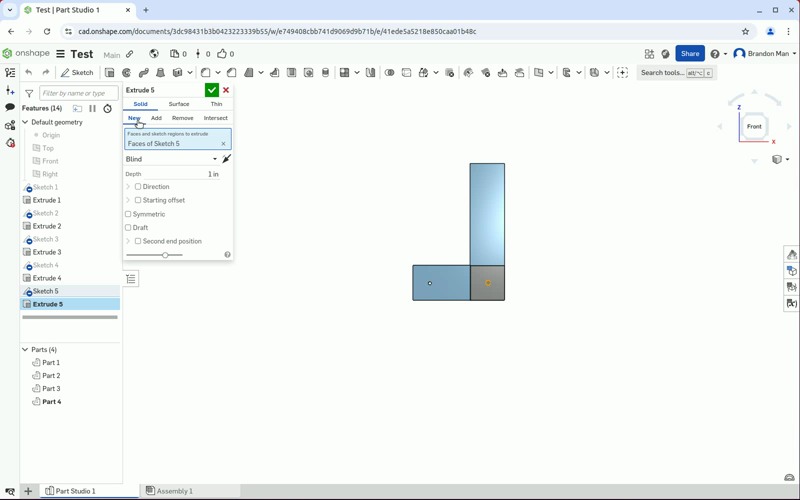
key(tab, 4)
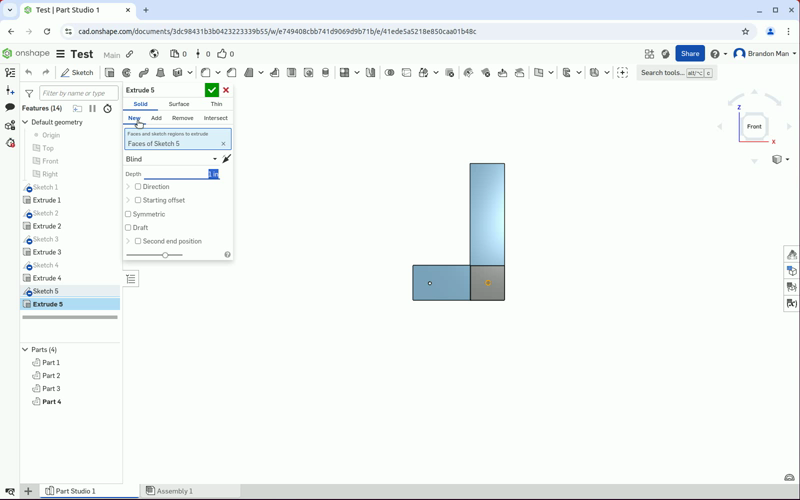
text(0.962)
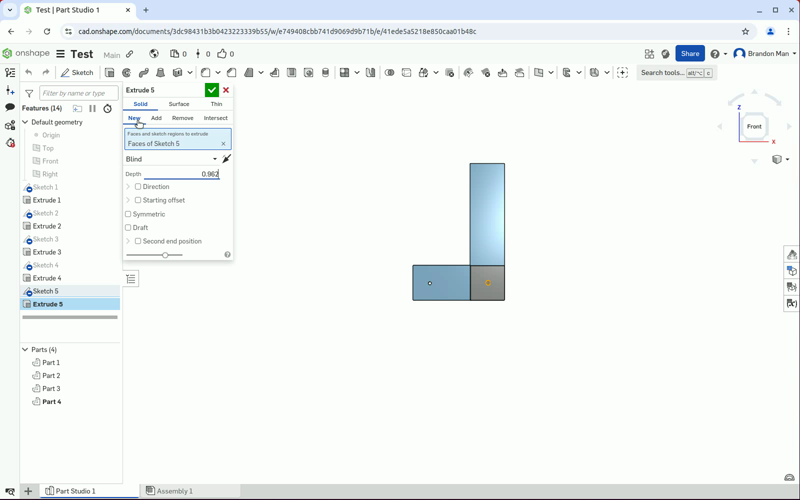
key(tab, 3)
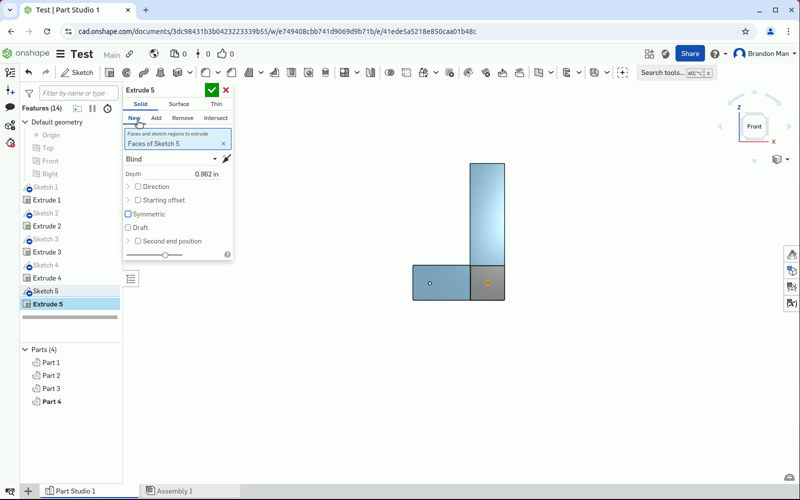
key(space)
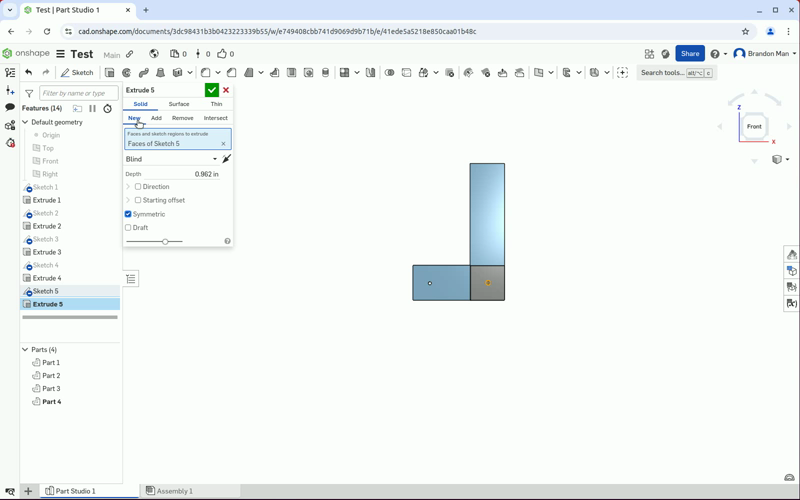
key(enter)
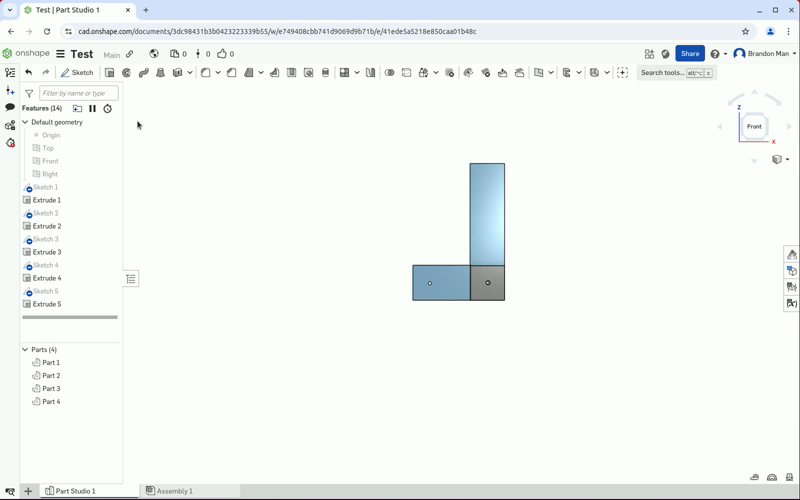
key(shift+h)
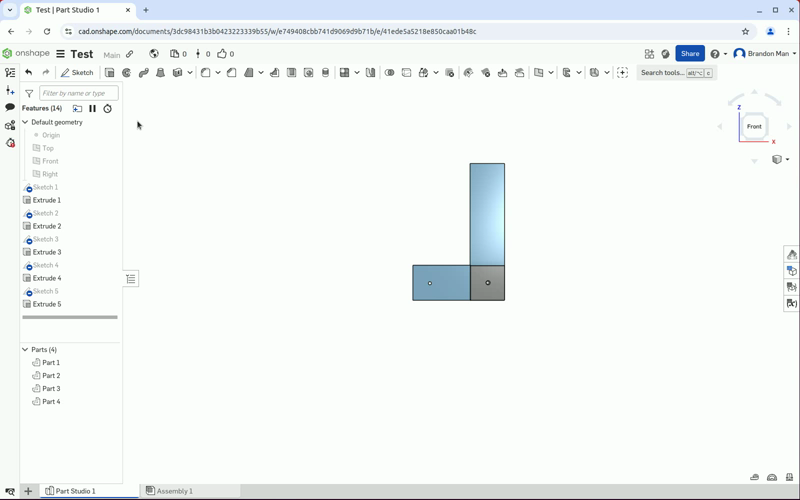
key(shift+h)
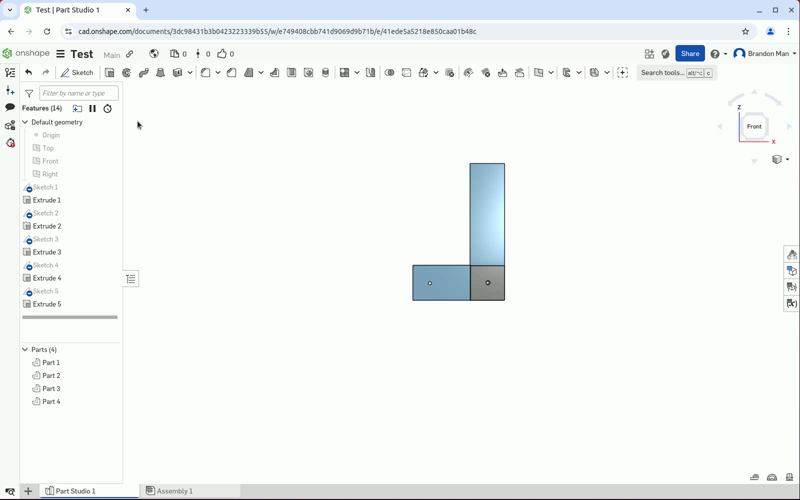
mouse_move(73, 189)
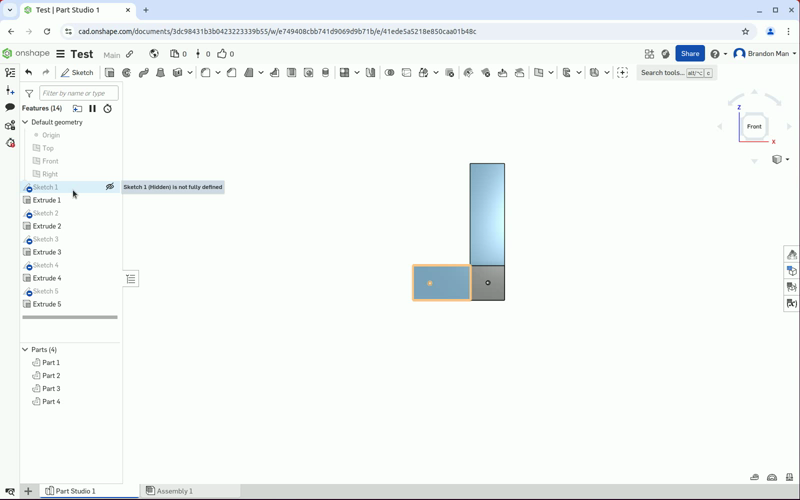
click(73, 189)
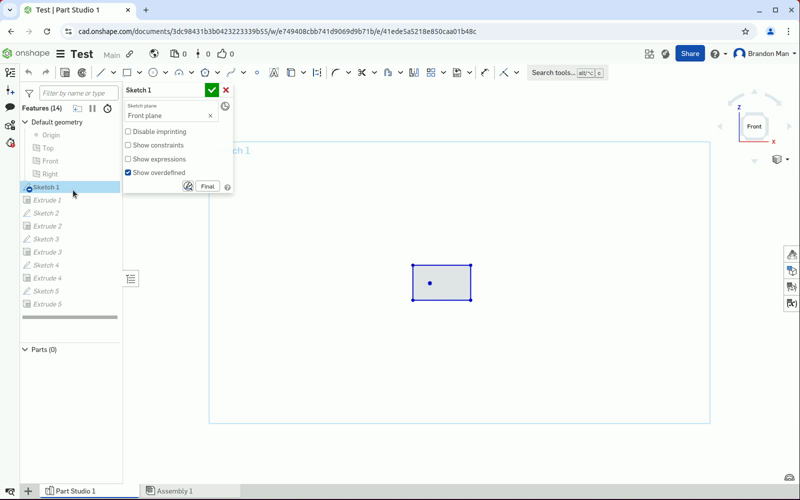
mouse_move(229, 92)
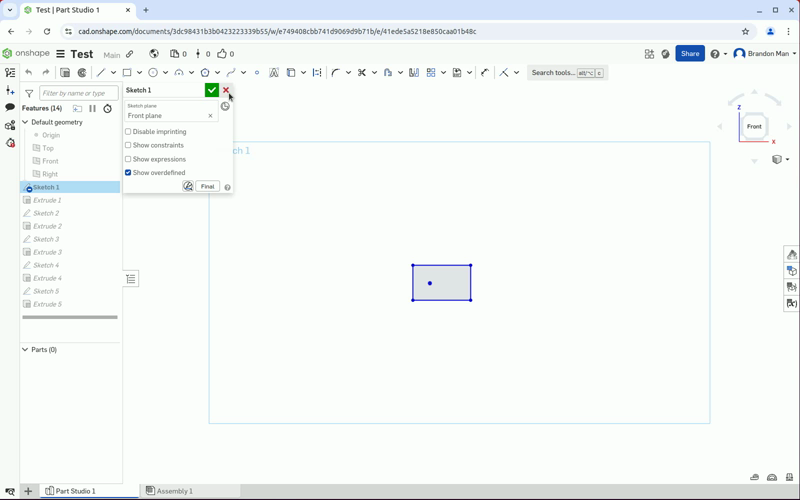
click(229, 92)
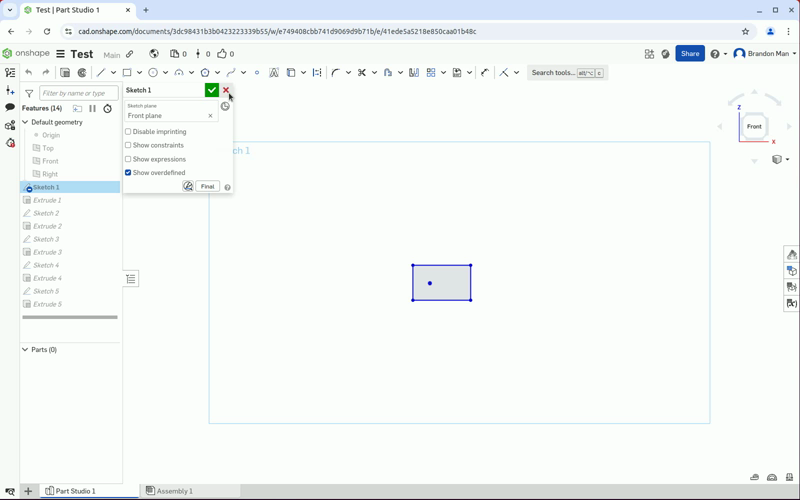
key(shift+s)
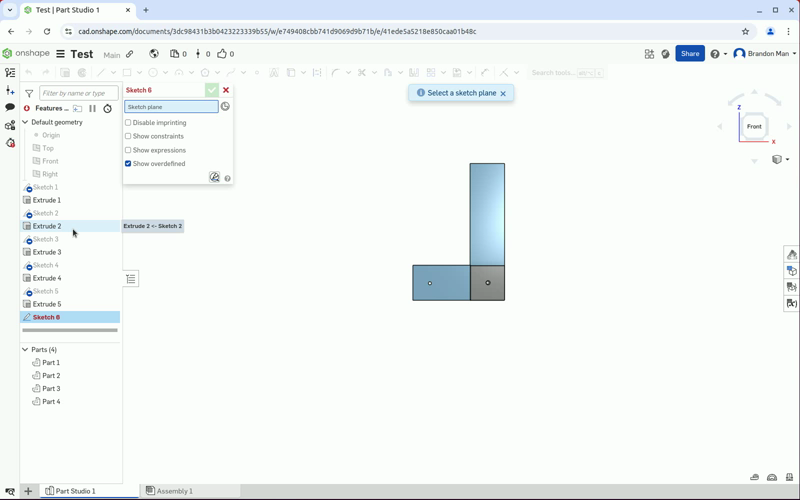
scroll(3)
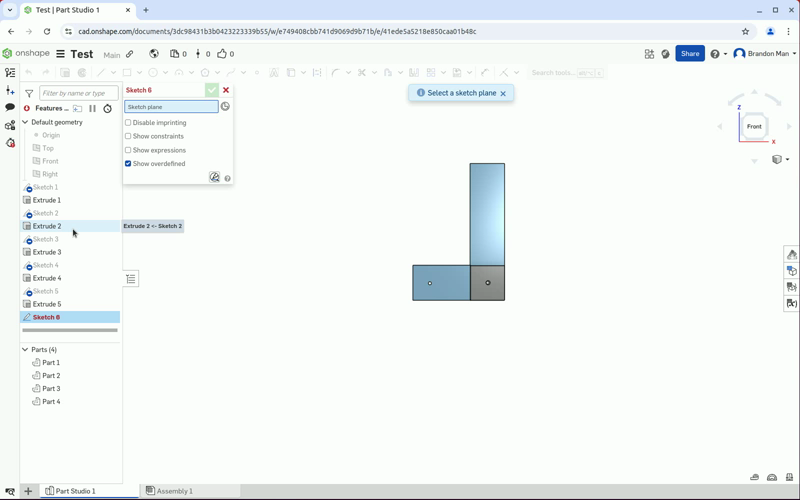
mouse_move(73, 163)
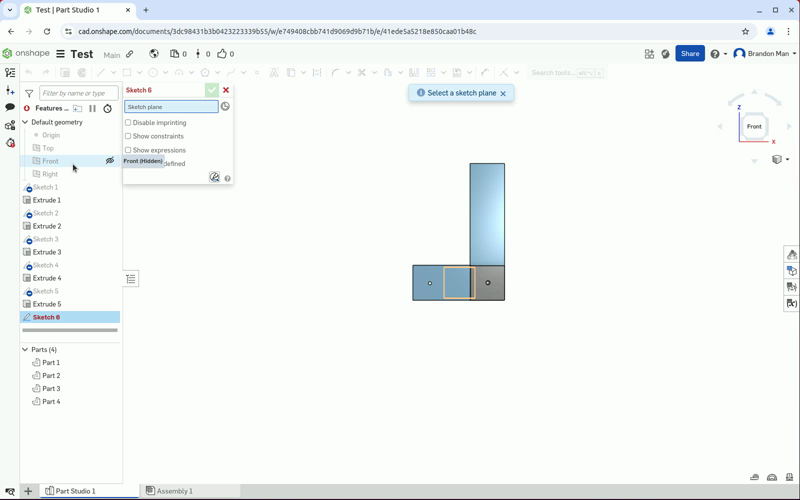
click(73, 163)
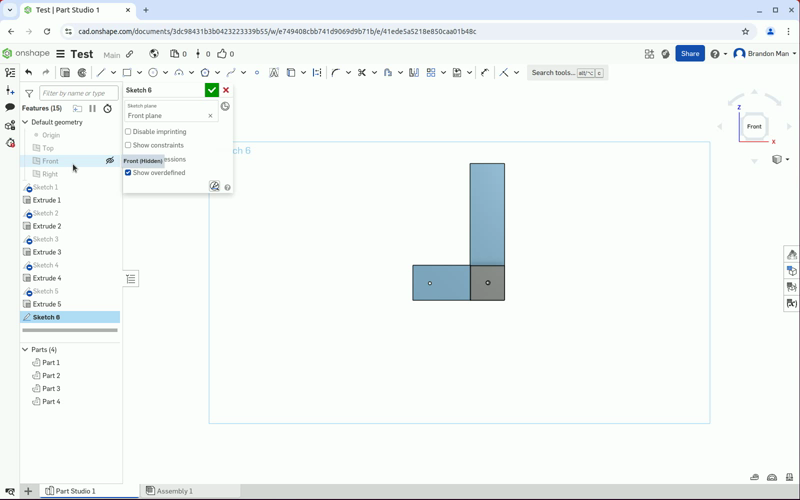
mouse_move(73, 352)
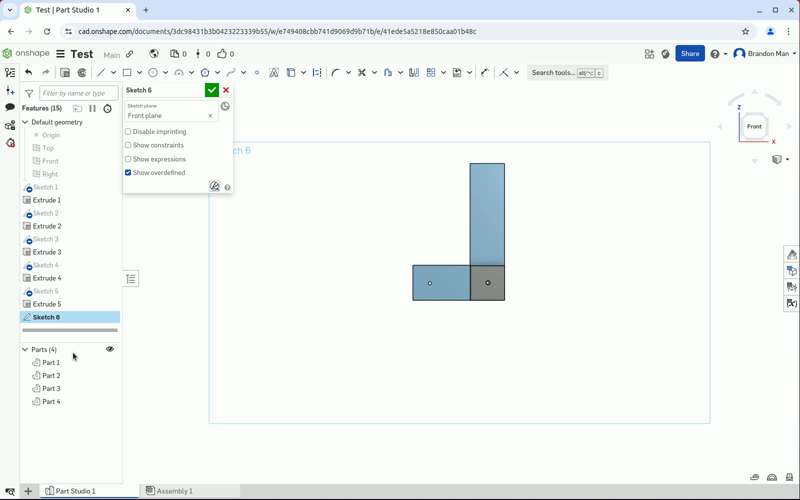
key(y)
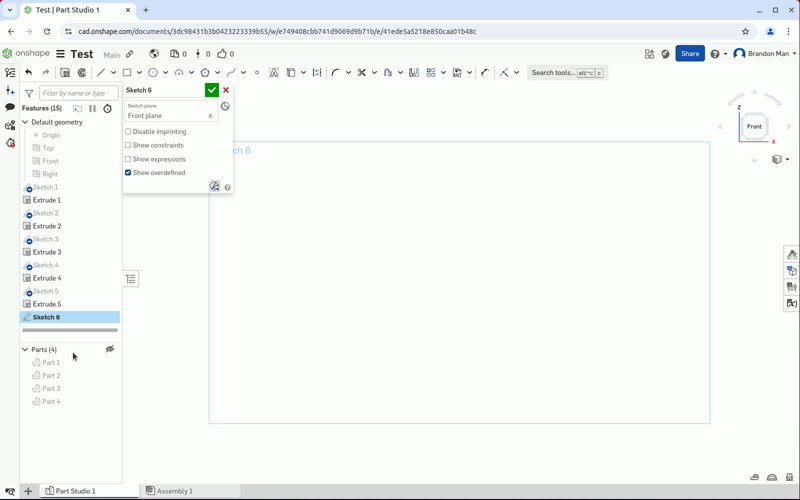
key(c)
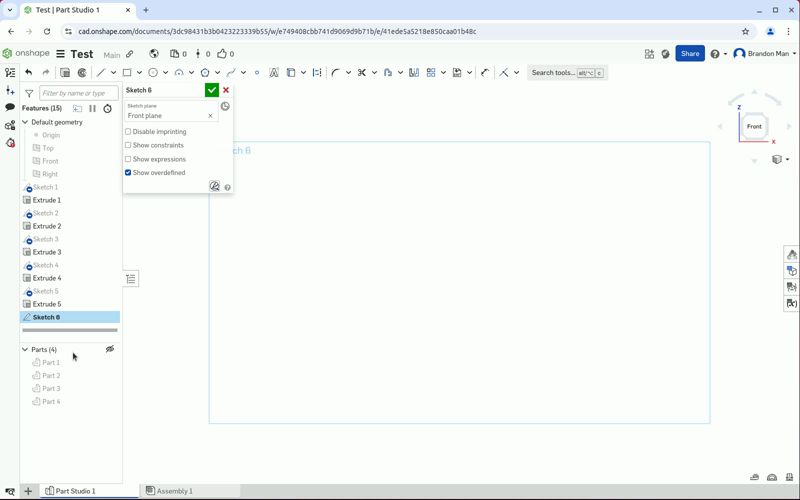
key_down(shift)
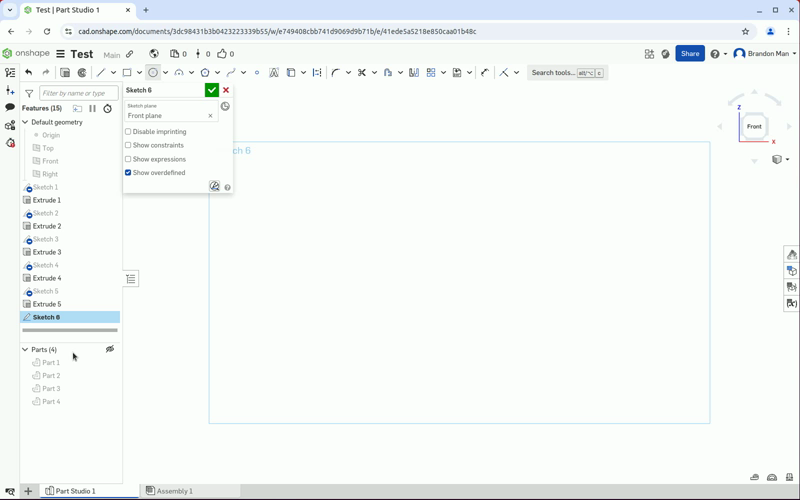
mouse_move(434, 282)
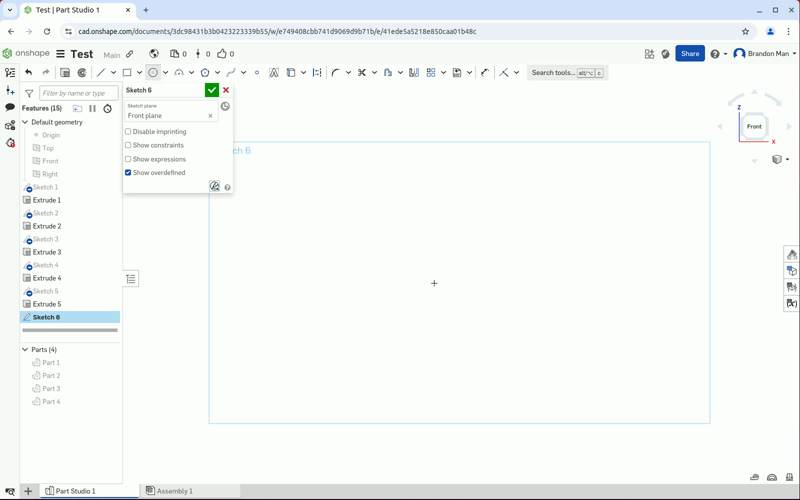
click(434, 282)
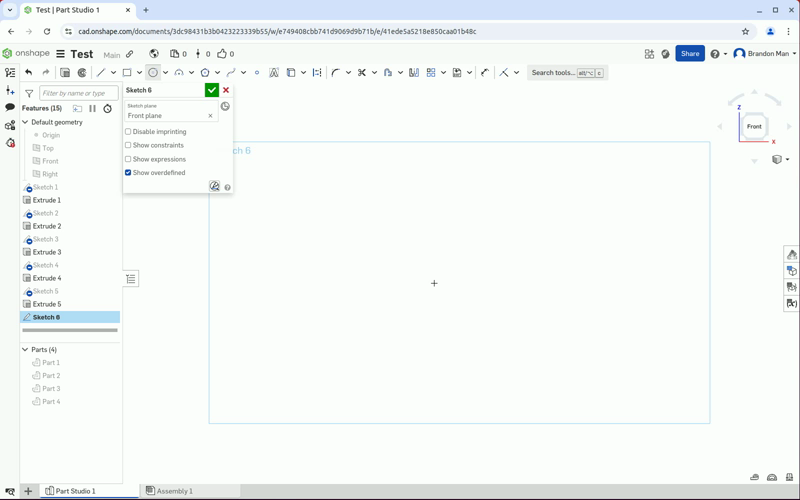
key_up(shift)
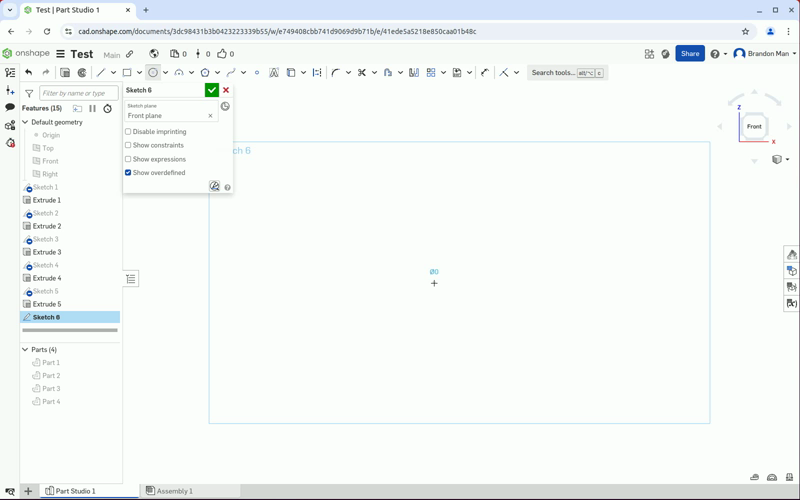
mouse_move(436, 282)
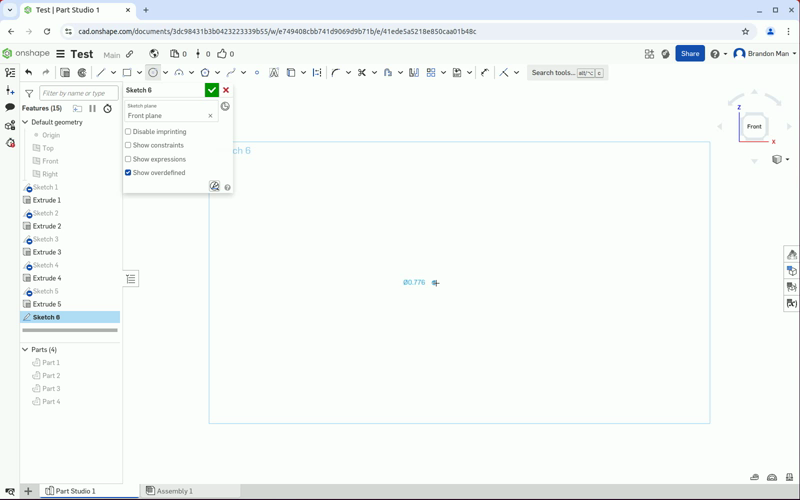
scroll(6)
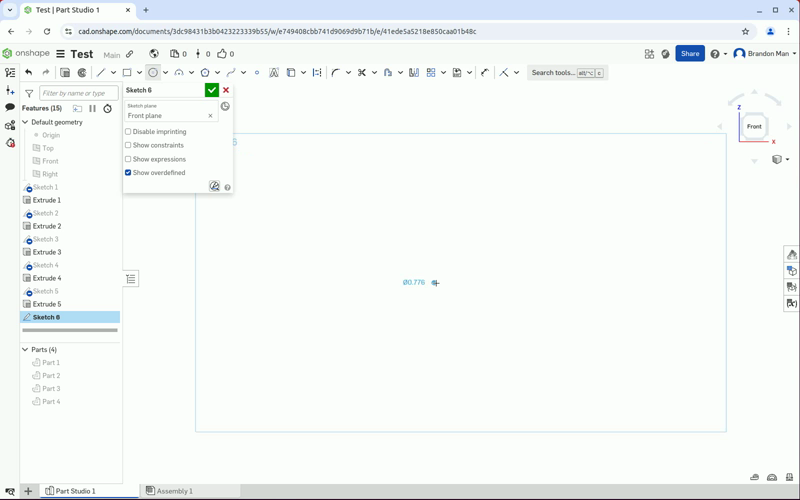
scroll(6)
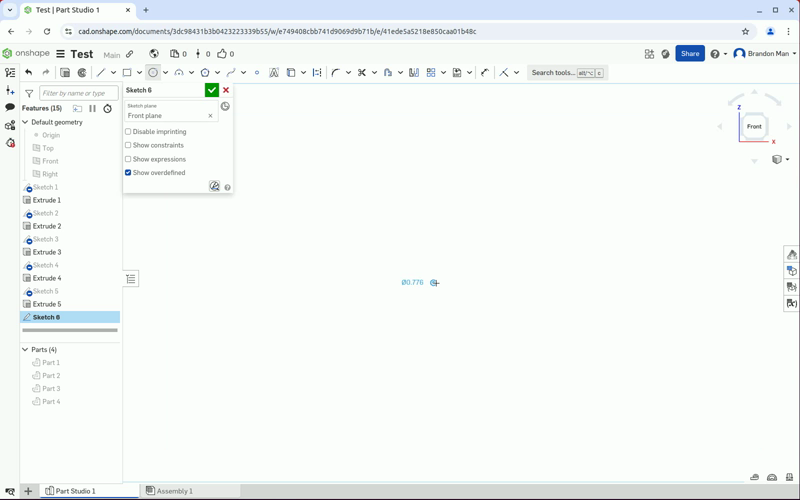
scroll(6)
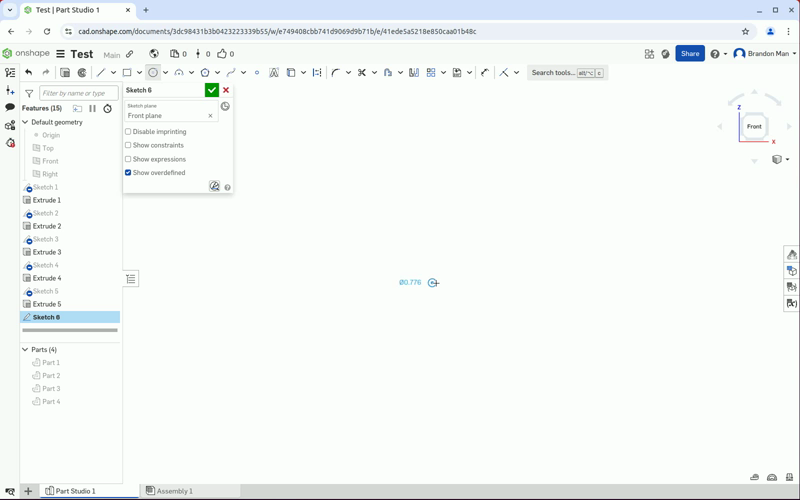
scroll(6)
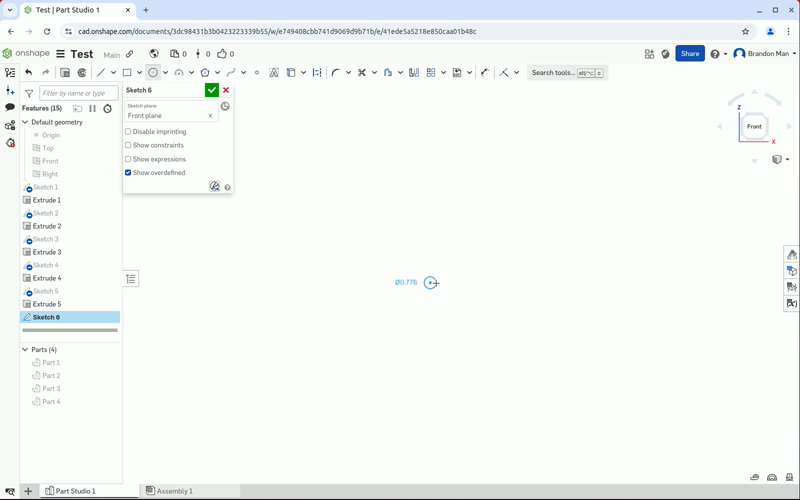
scroll(6)
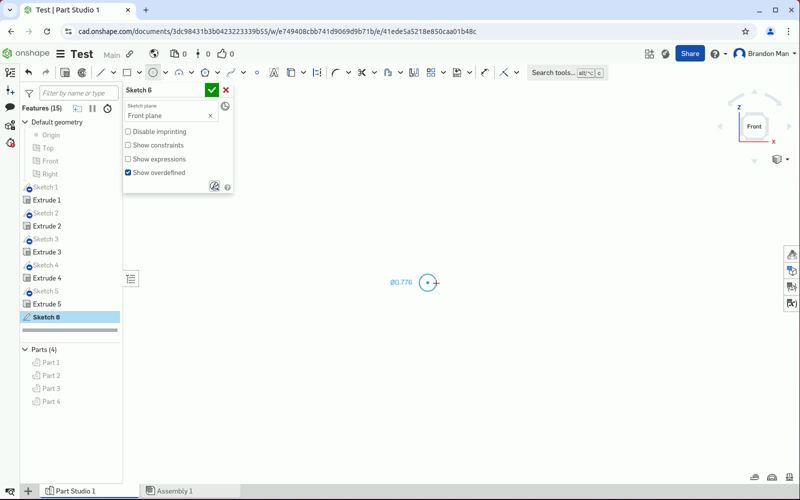
scroll(6)
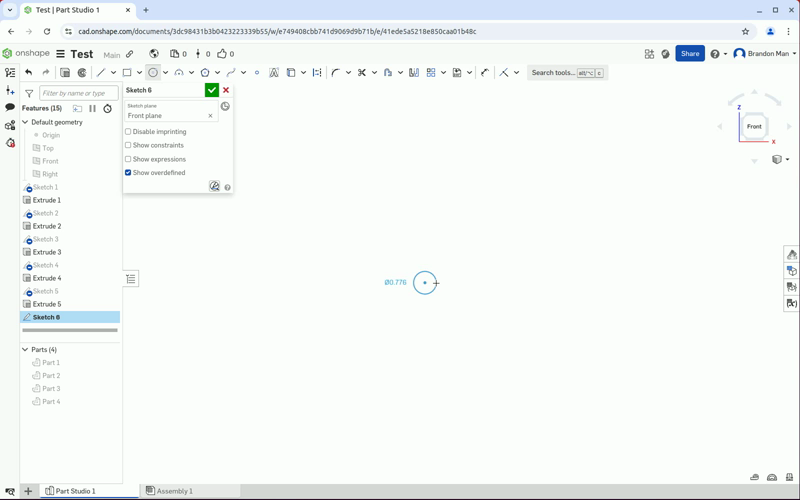
scroll(6)
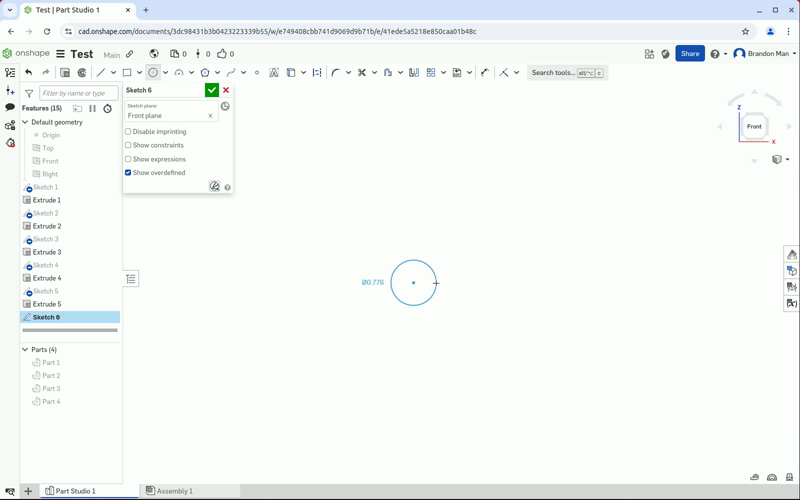
click(436, 282)
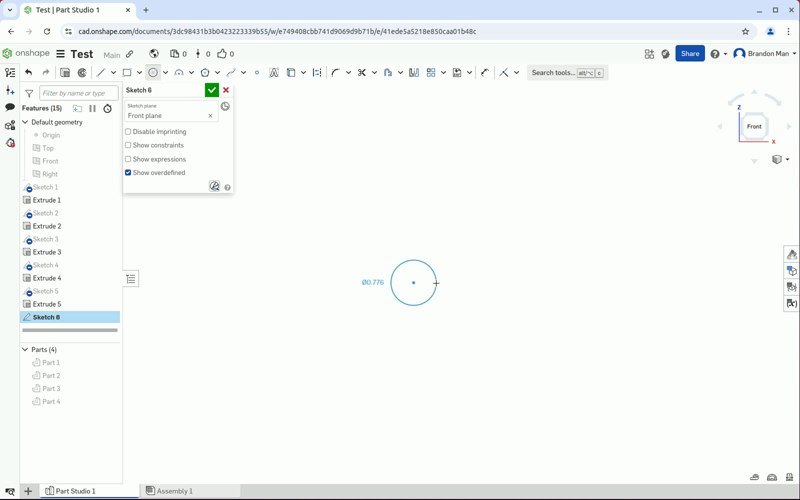
scroll(-6)
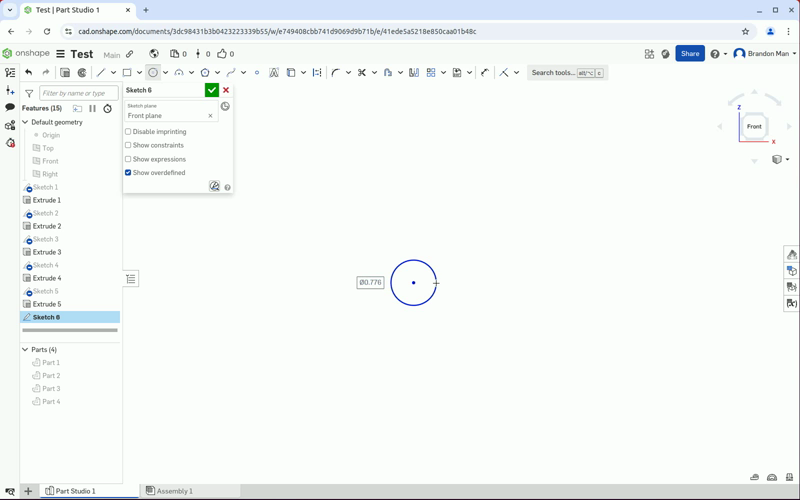
scroll(-6)
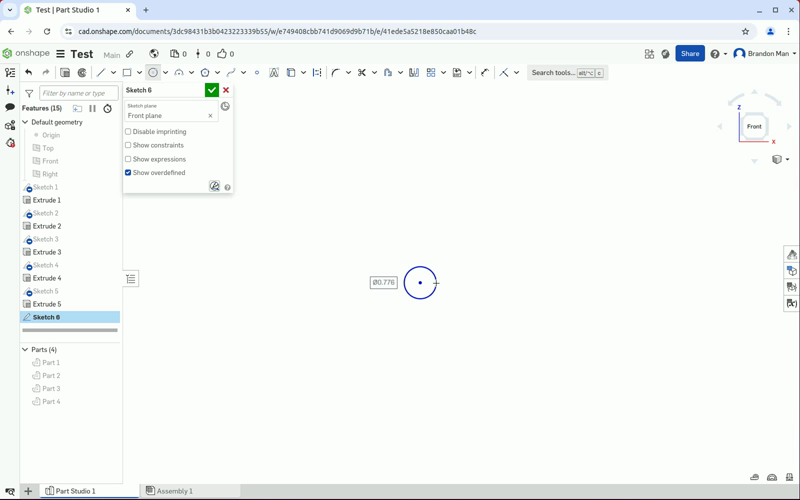
scroll(-6)
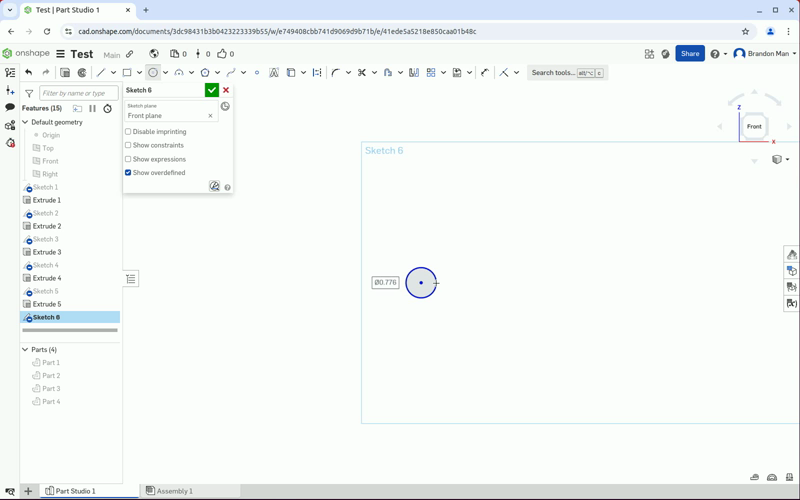
scroll(-6)
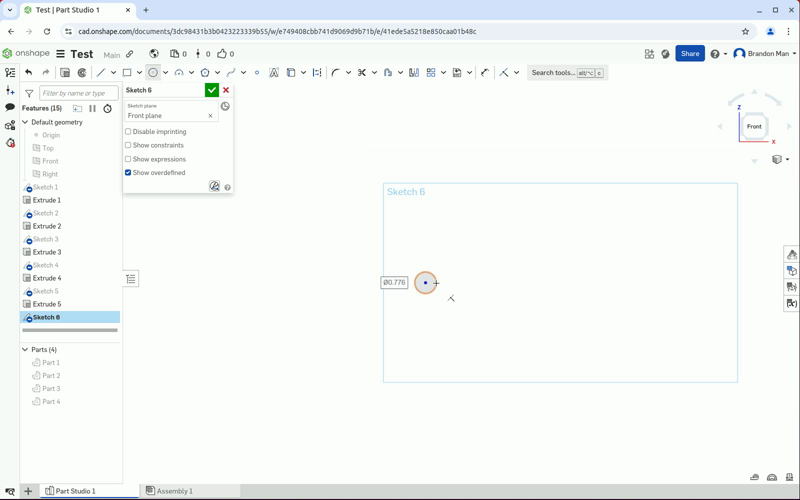
scroll(-6)
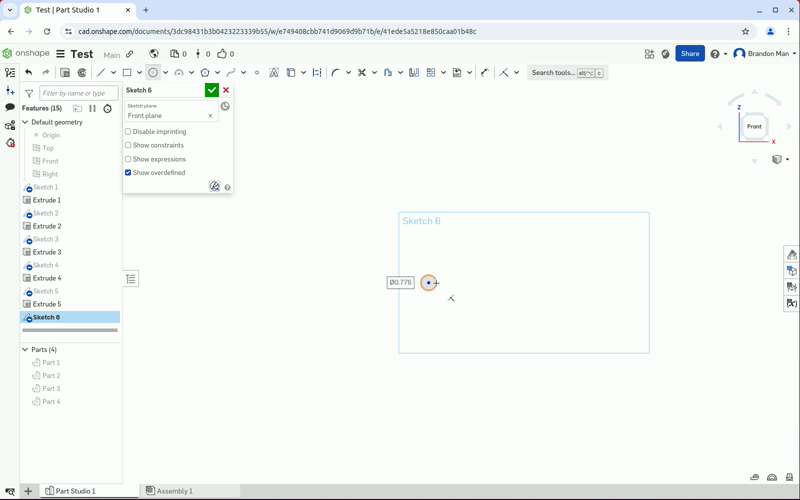
scroll(-6)
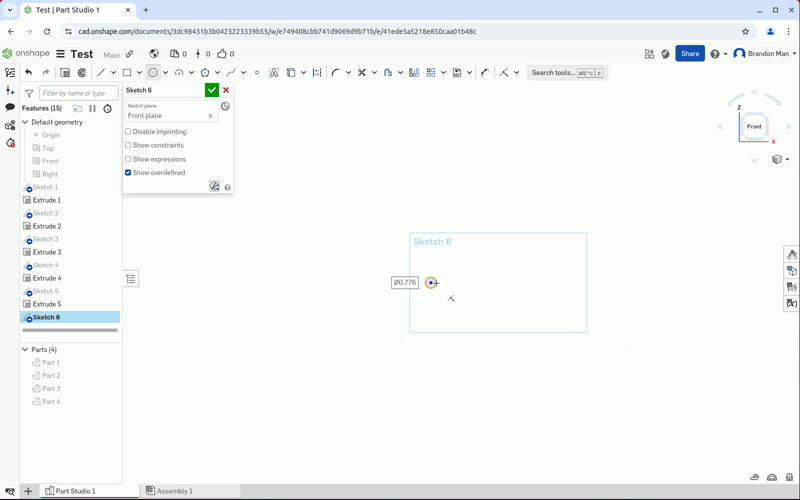
scroll(-6)
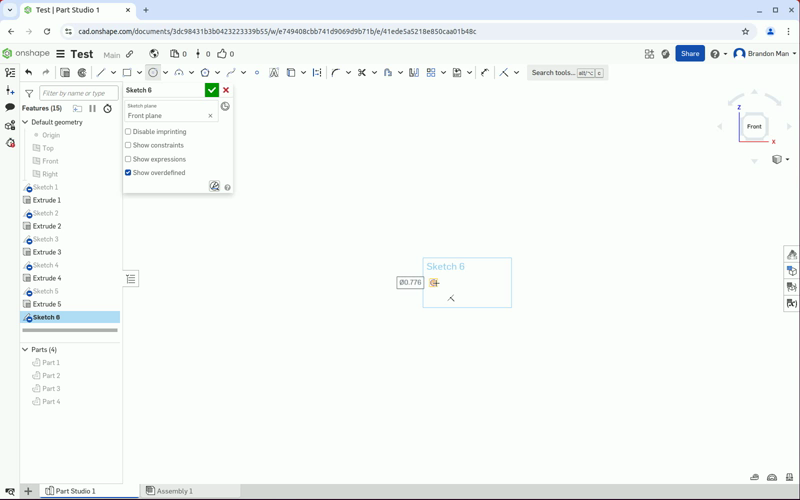
key(esc)
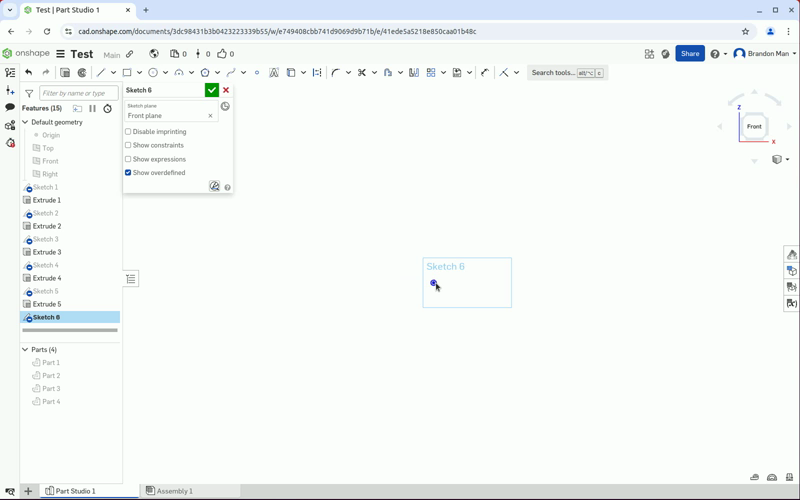
mouse_move(435, 283)
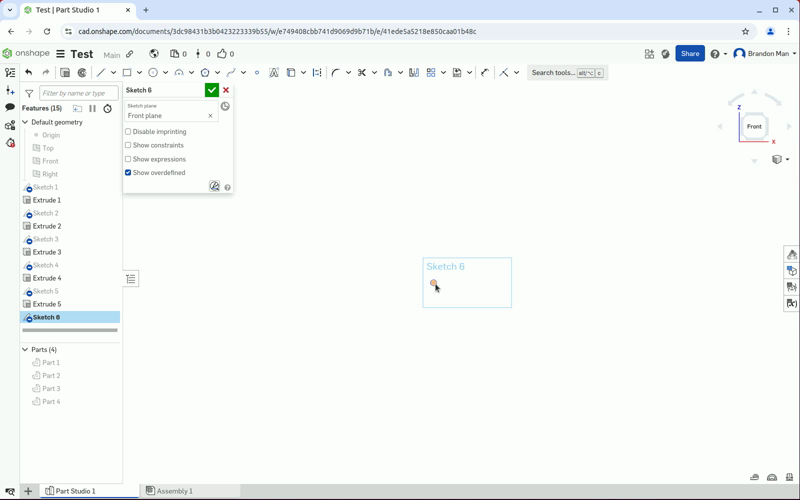
scroll(6)
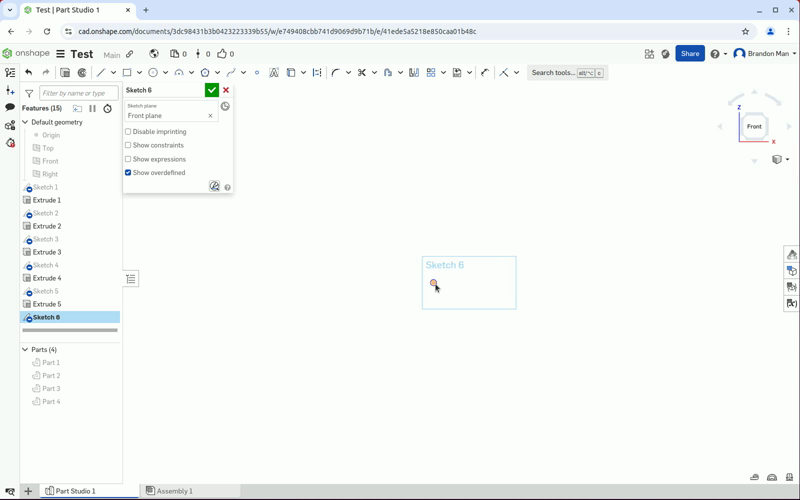
scroll(6)
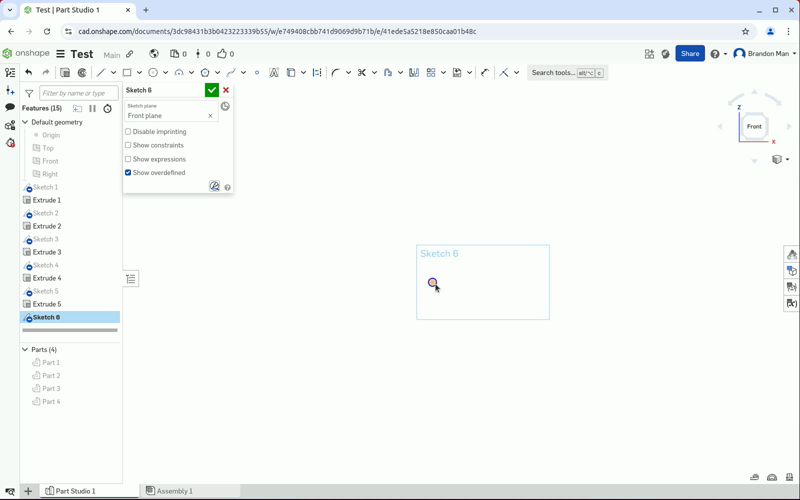
scroll(6)
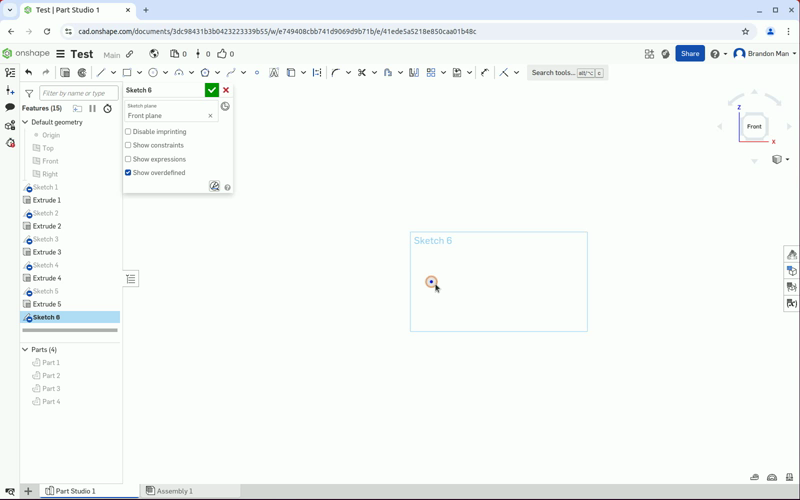
scroll(6)
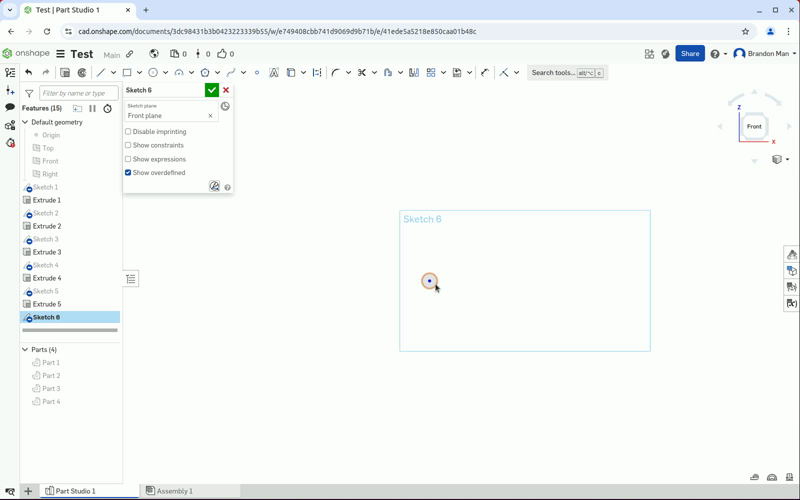
scroll(6)
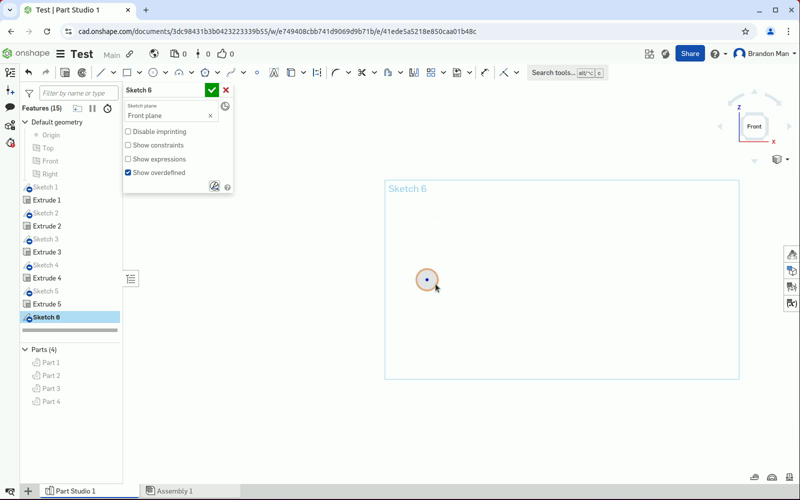
scroll(6)
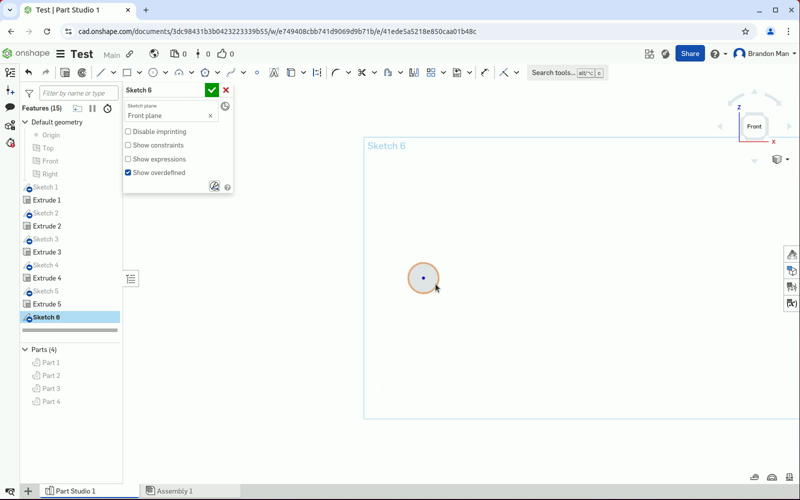
scroll(6)
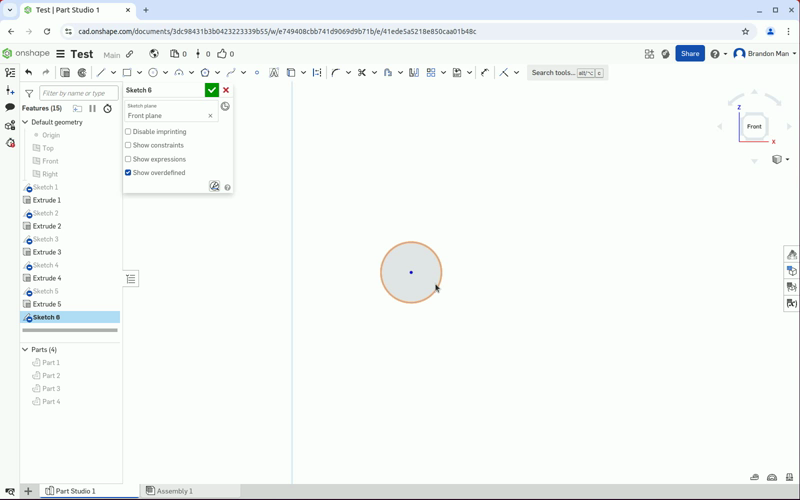
click(435, 283)
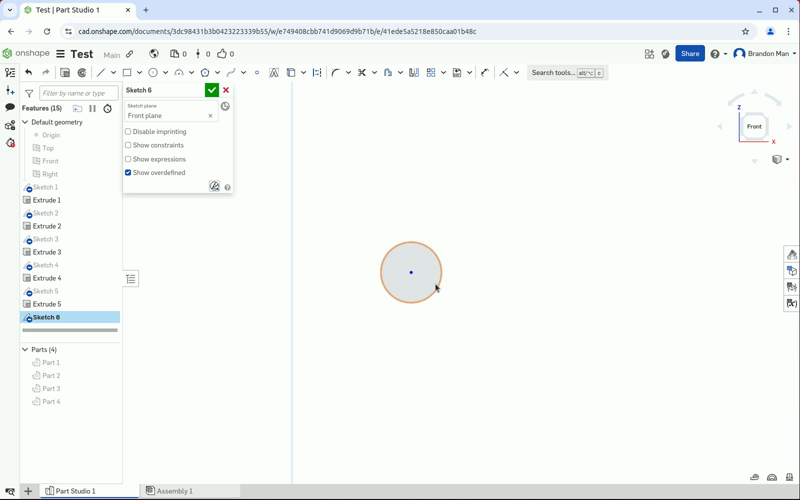
scroll(-6)
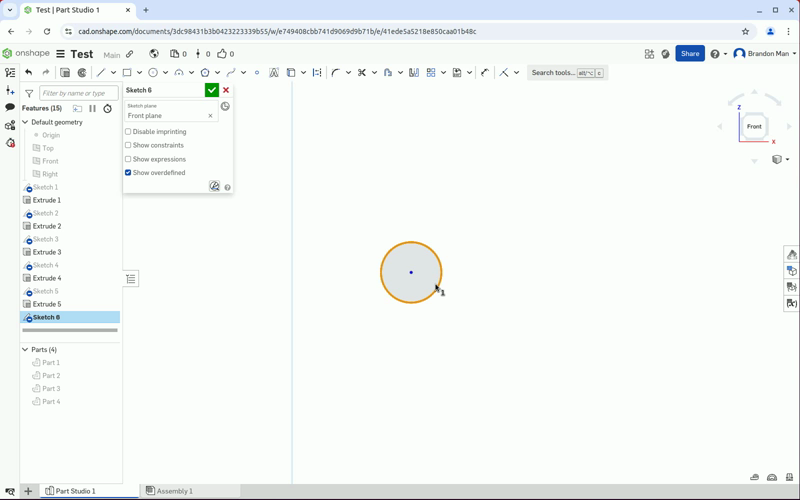
scroll(-6)
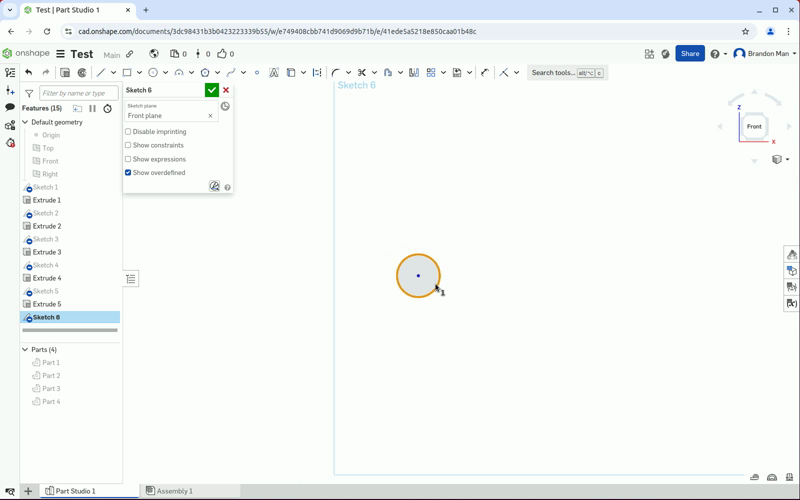
scroll(-6)
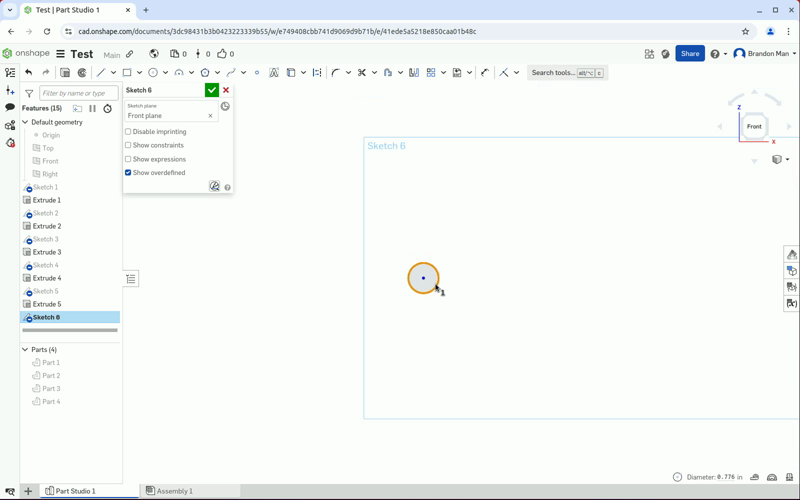
scroll(-6)
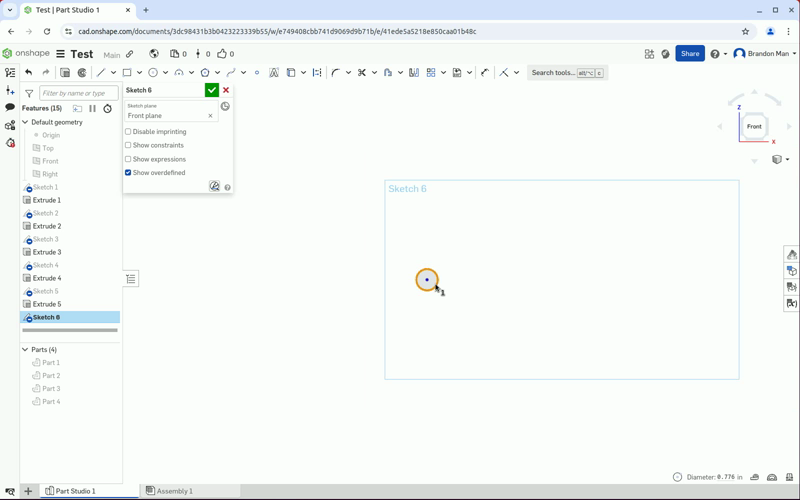
scroll(-6)
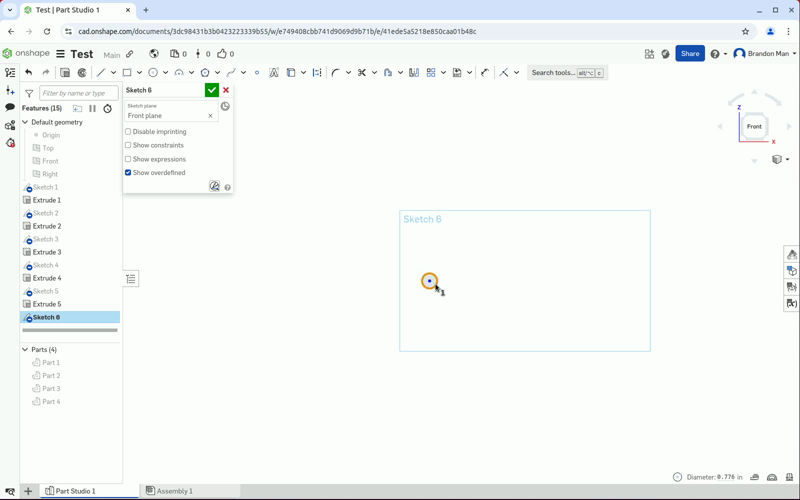
scroll(-6)
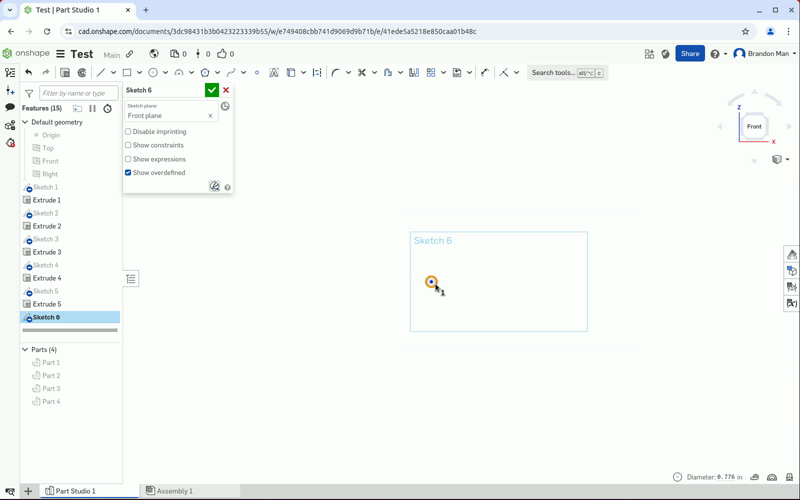
scroll(-6)
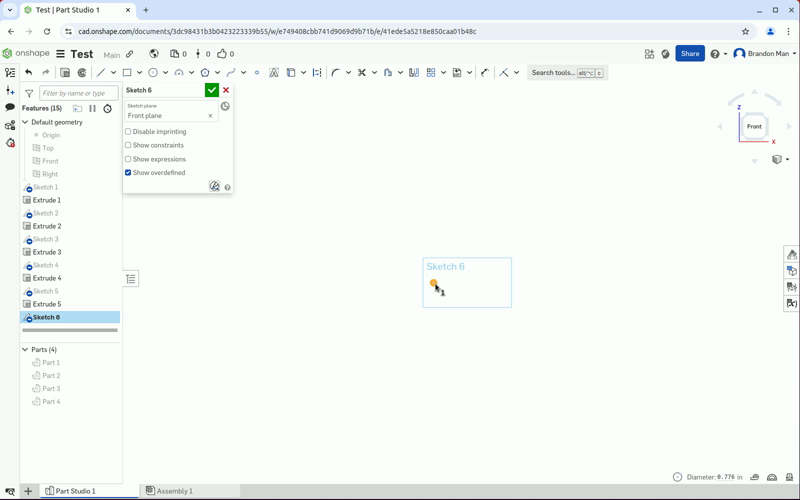
mouse_move(73, 352)
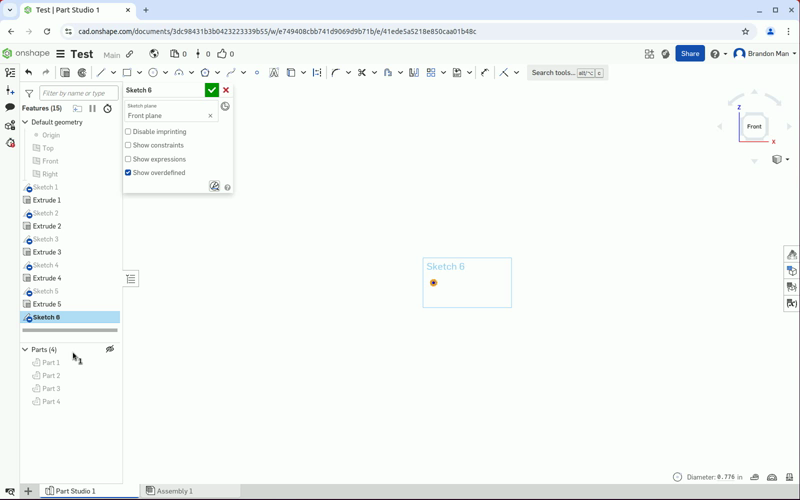
key(shift+y)
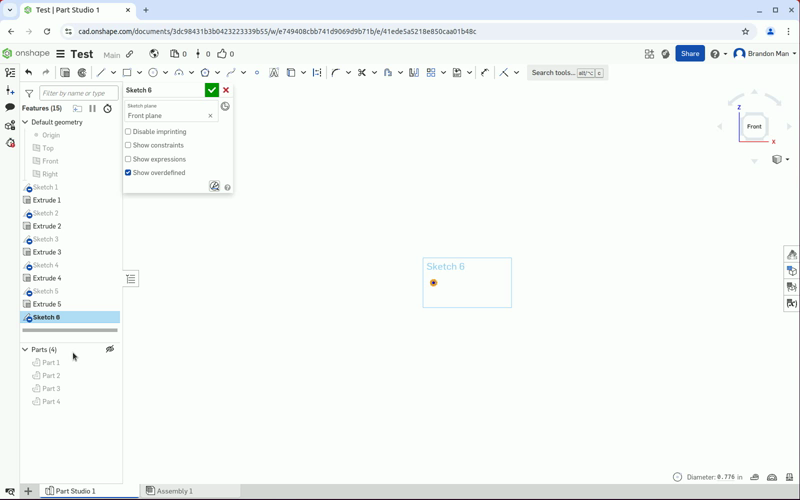
key(shift+e)
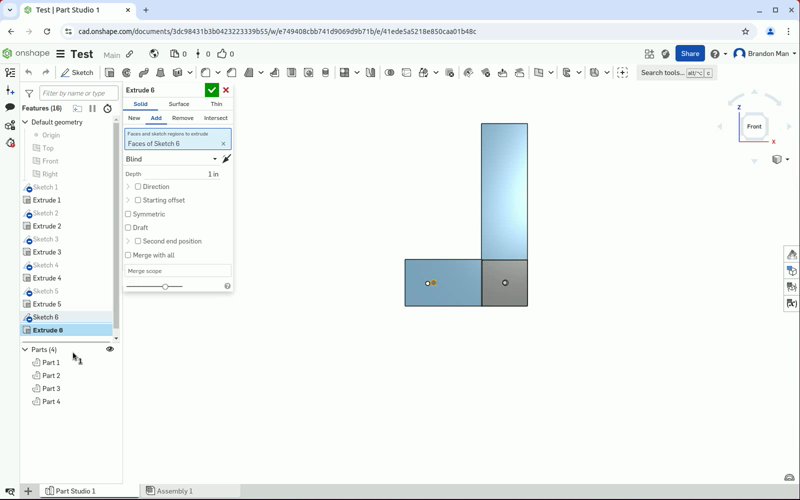
mouse_move(143, 106)
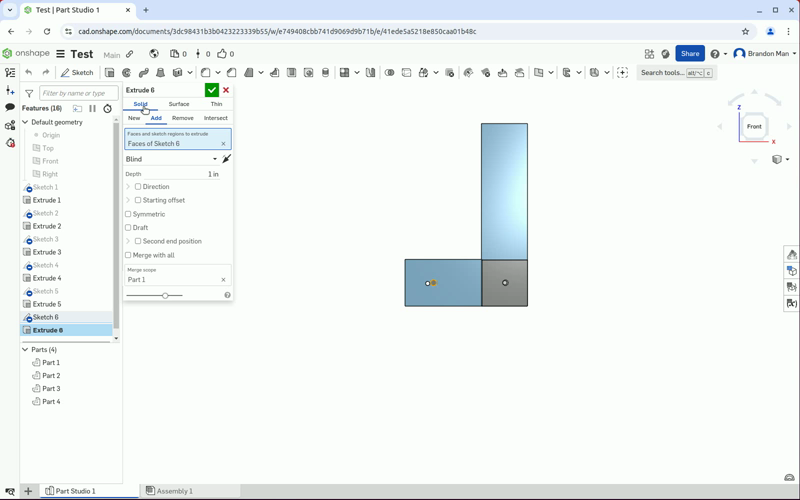
click(143, 106)
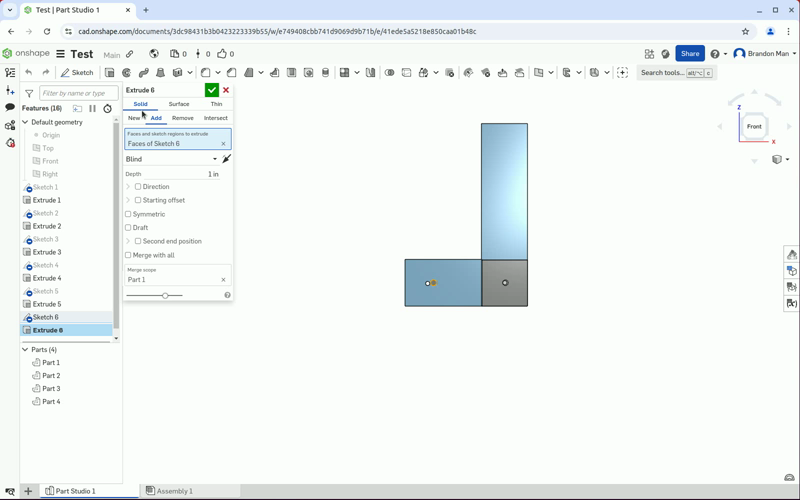
mouse_move(137, 120)
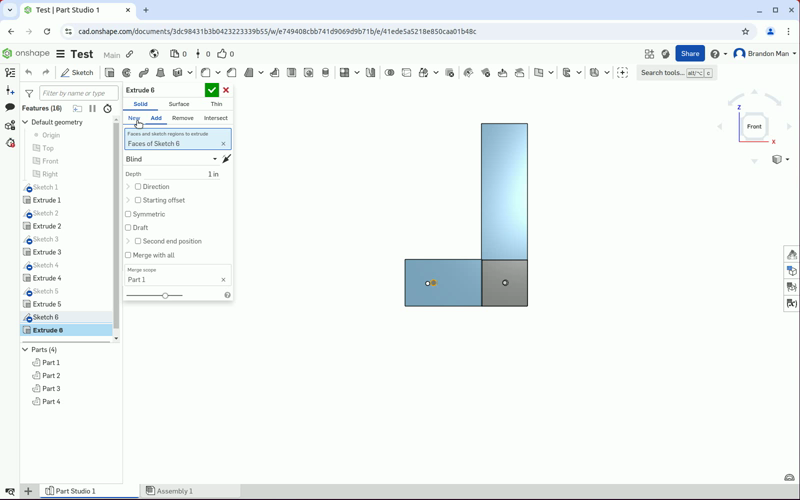
click(137, 120)
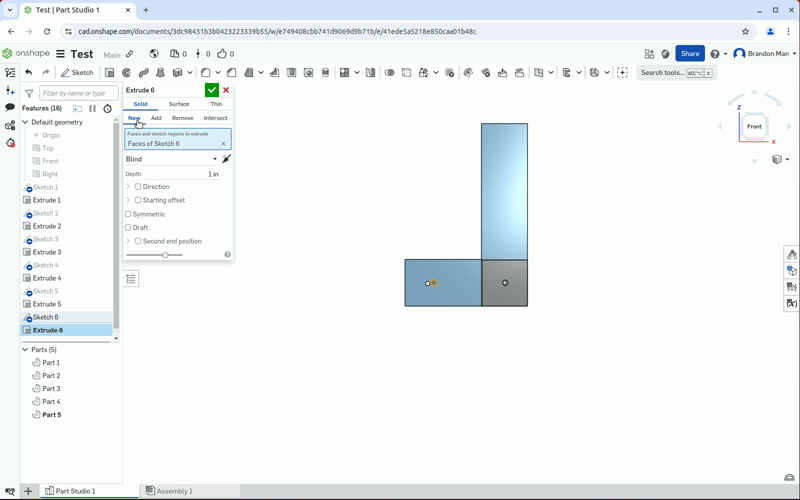
key(tab, 4)
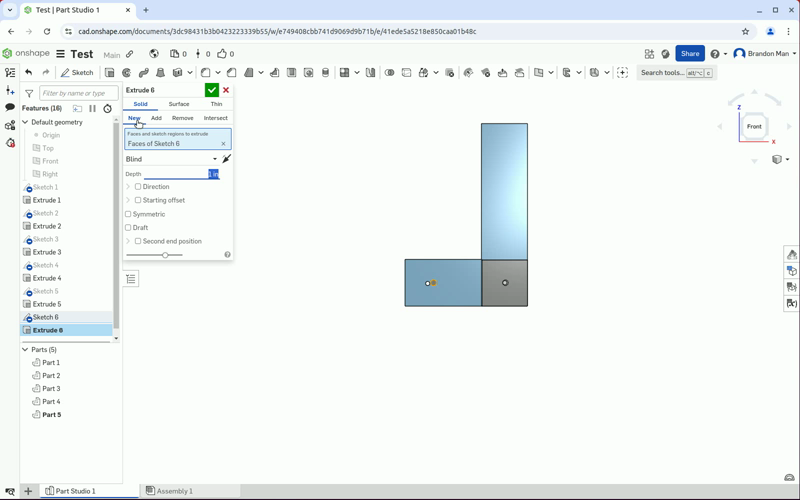
text(0.962)
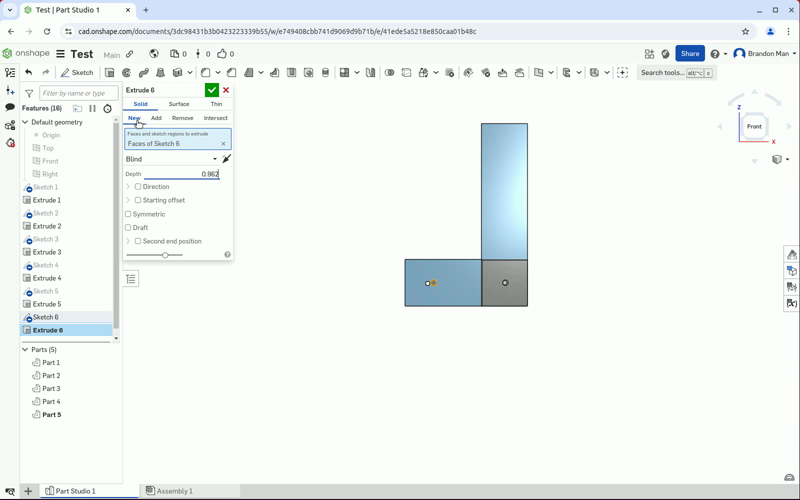
key(tab, 3)
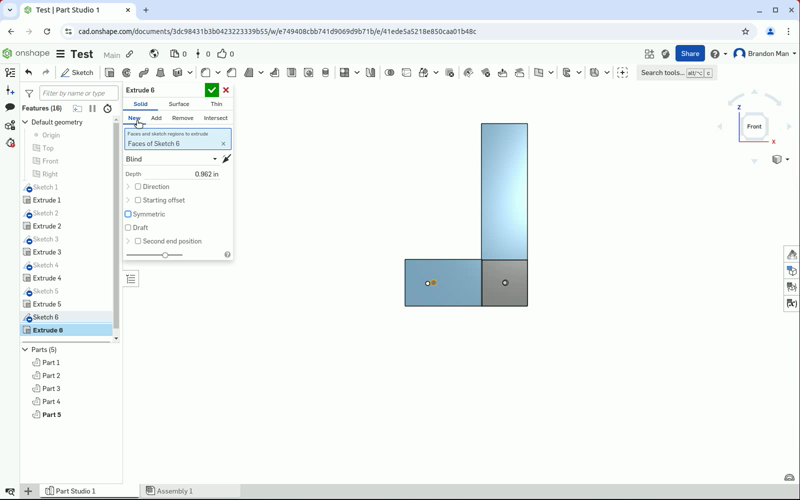
key(space)
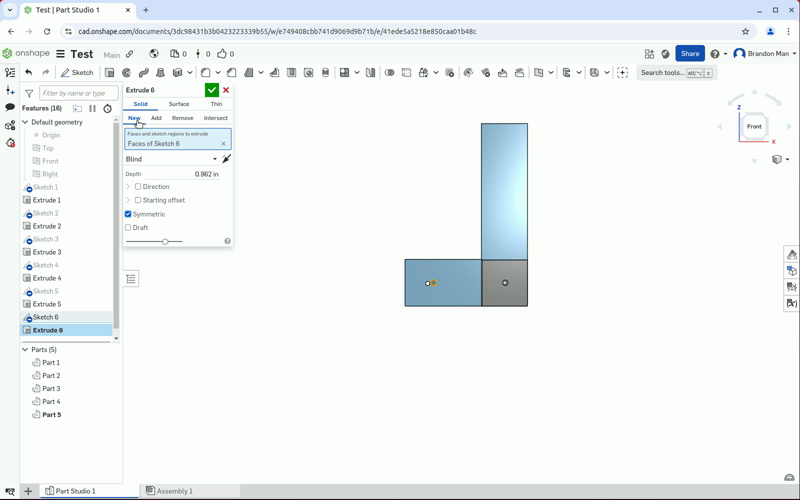
key(enter)
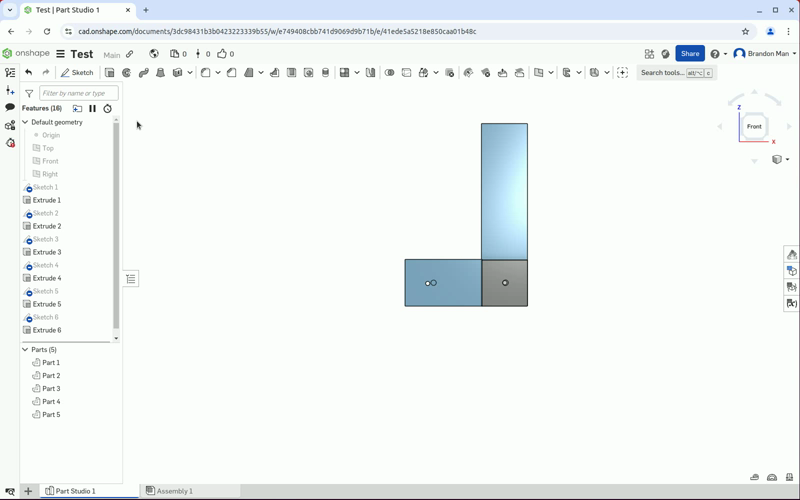
key(shift+h)
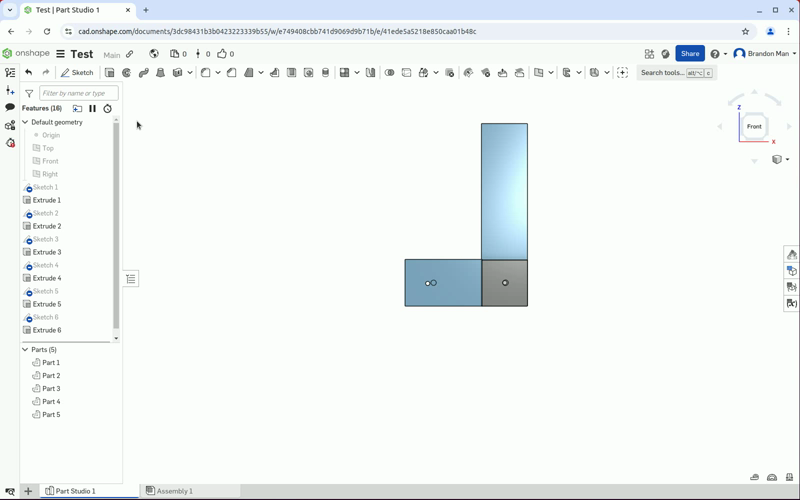
key(shift+h)
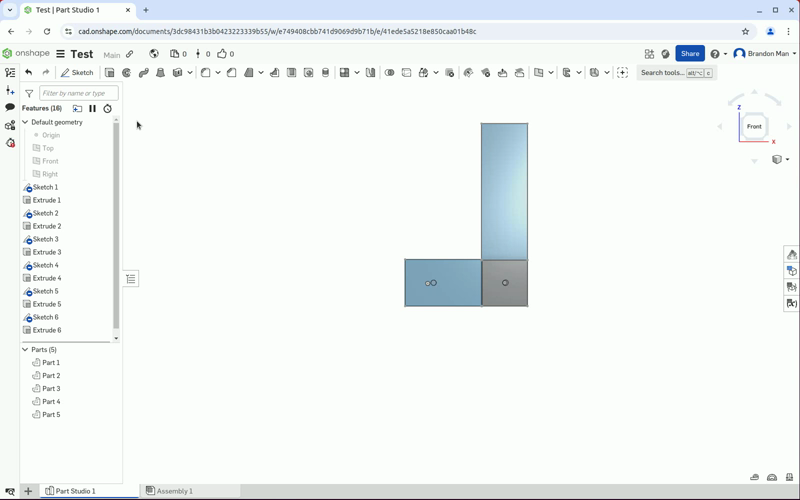
key(shift+7)
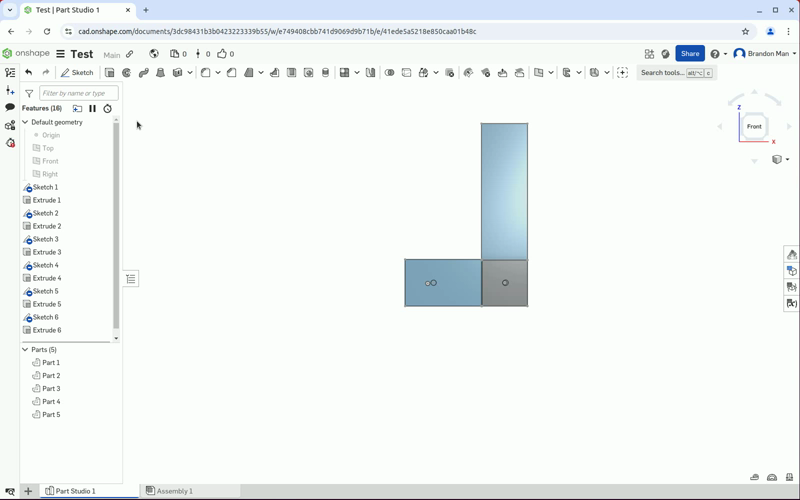
key(left, 2)
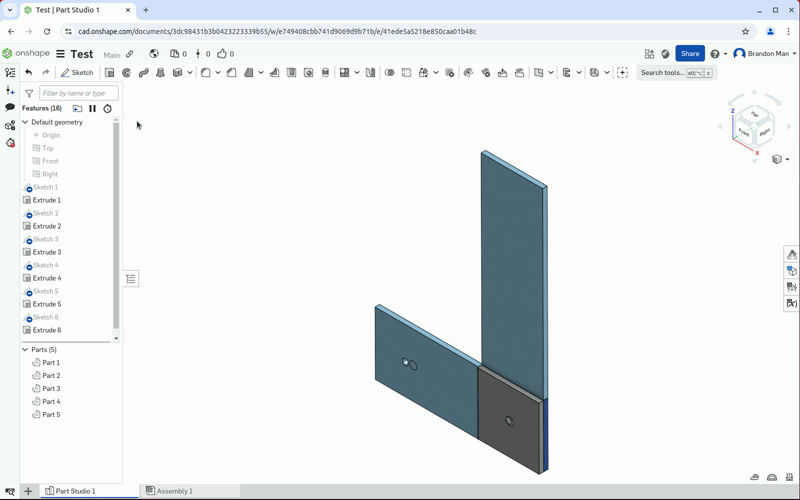
key(down, 2)
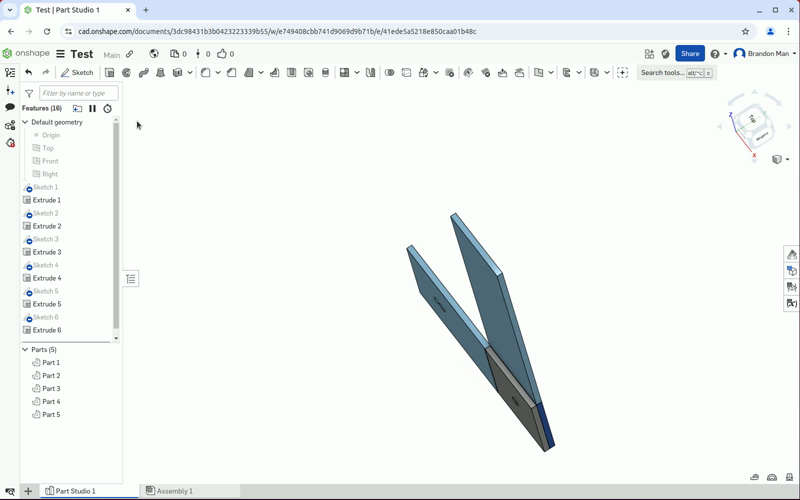
key(up, 2)
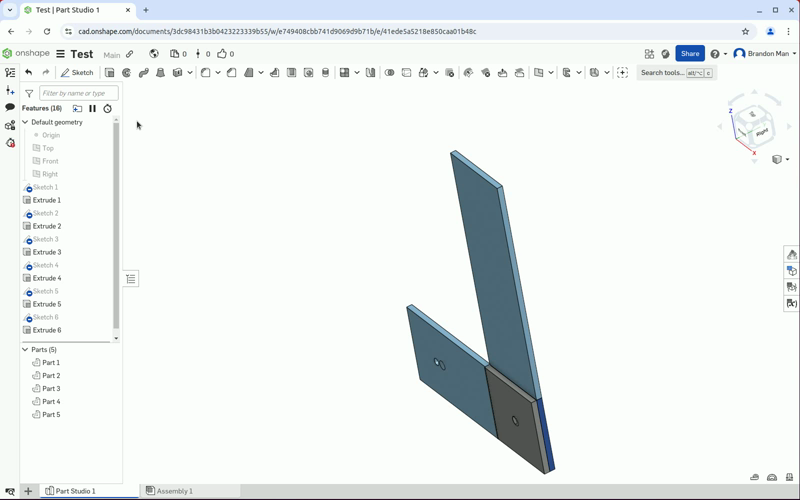
key(right, 2)
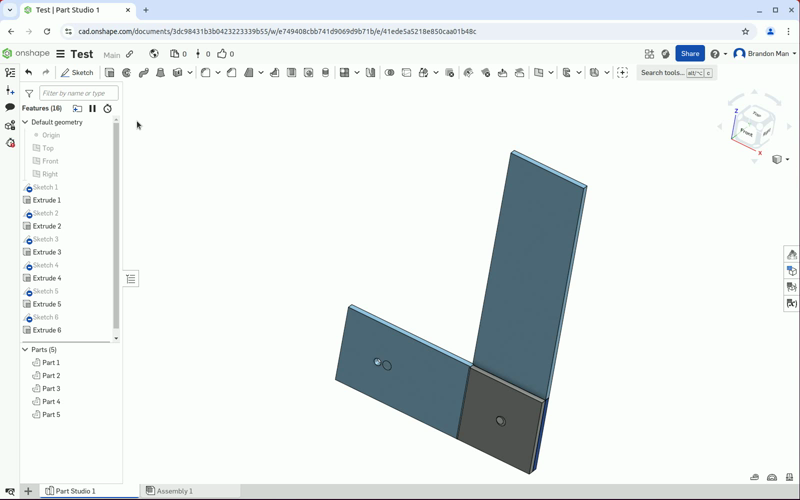
mouse_move(69, 189)
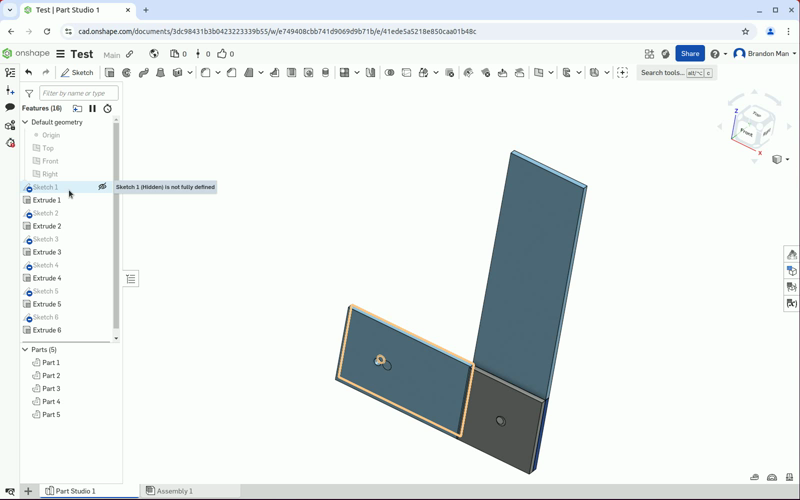
click(69, 189)